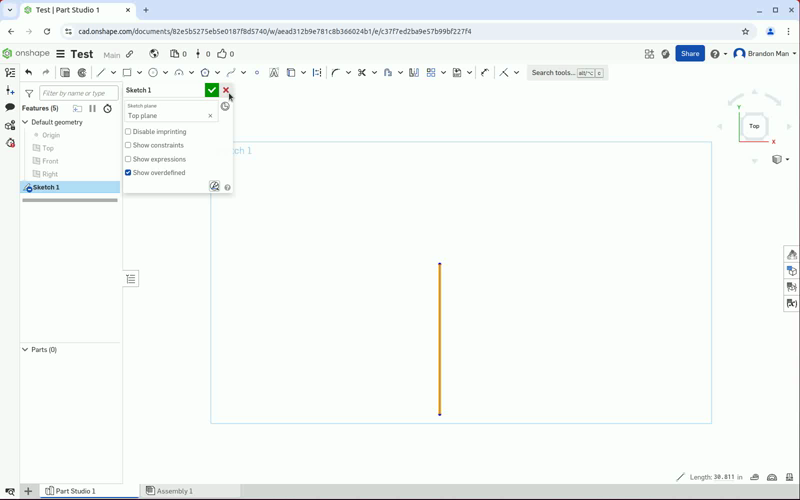
key(shift+h)
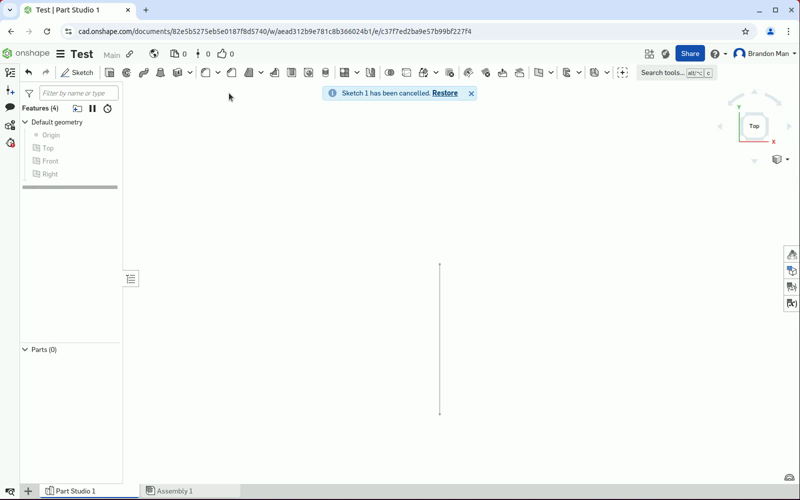
mouse_move(73, 352)
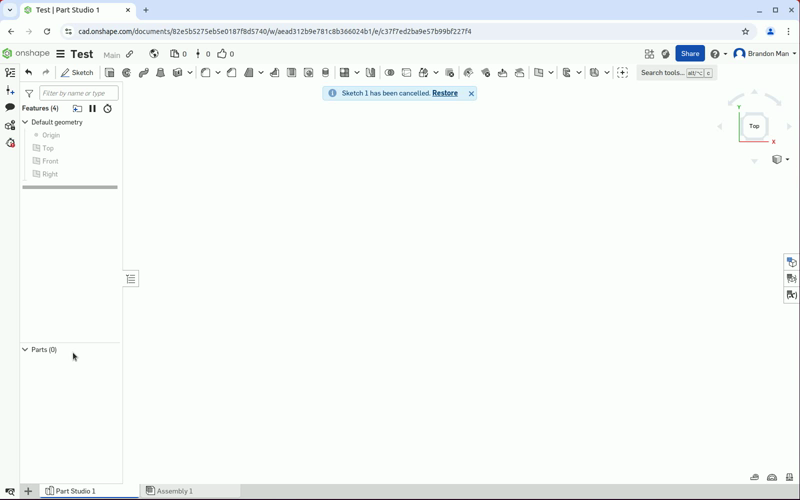
key(y)
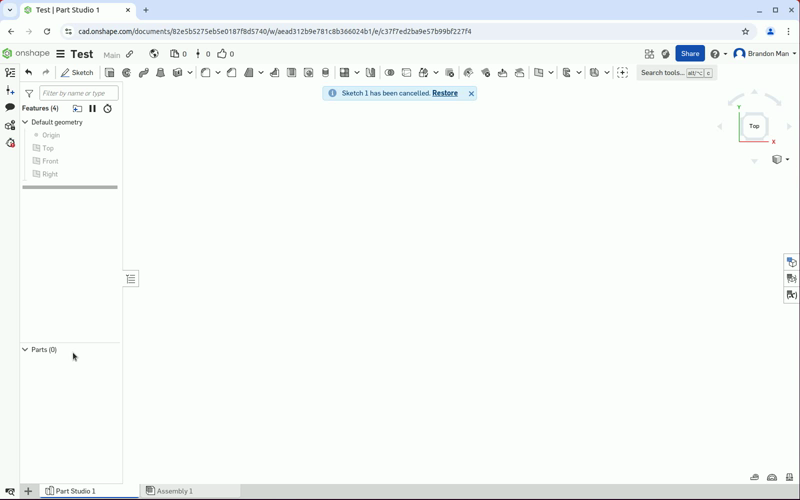
key(shift+p)
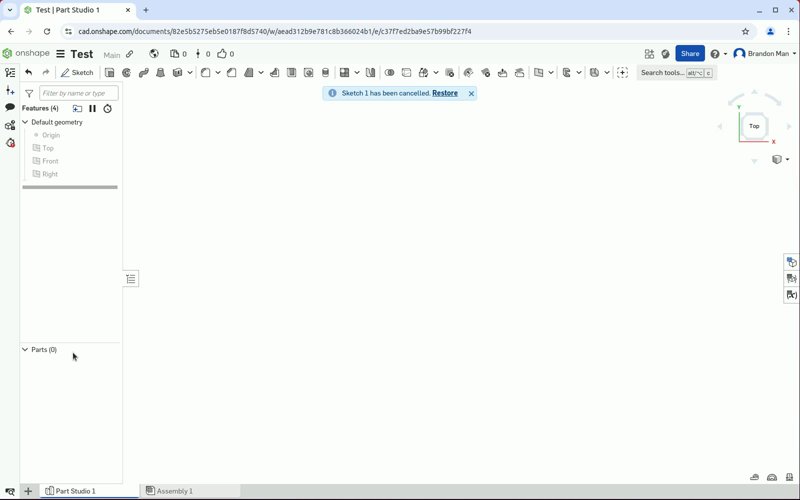
key(space)
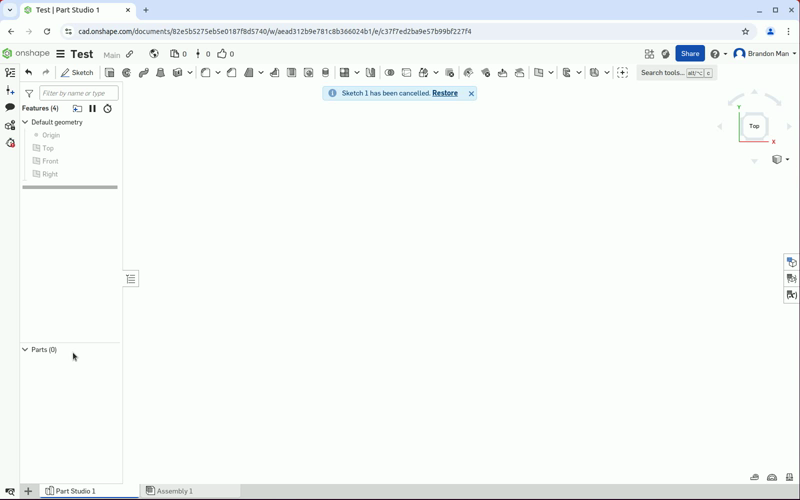
key_down(shift)
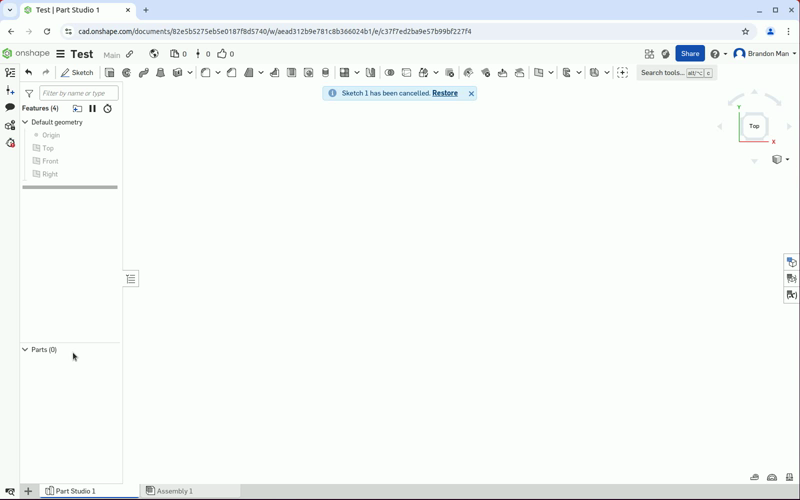
key(up)
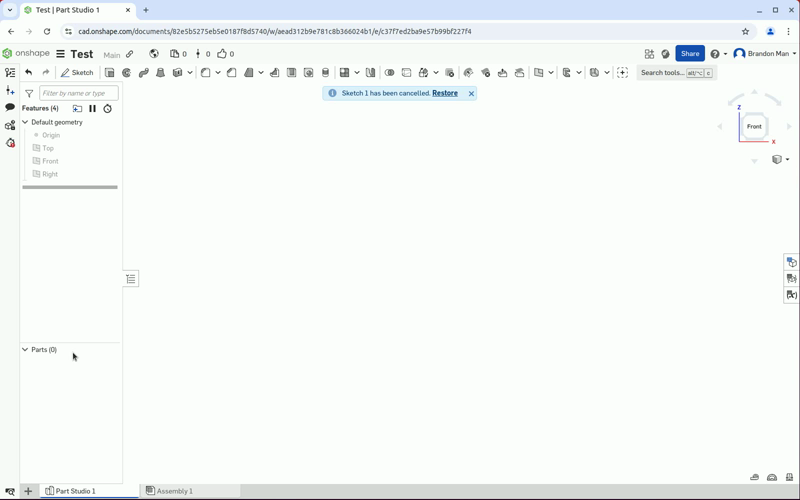
key_up(shift)
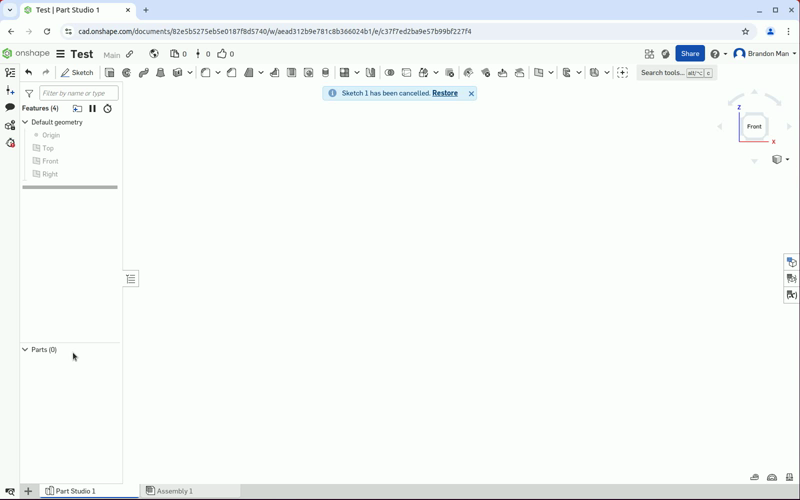
mouse_move(73, 352)
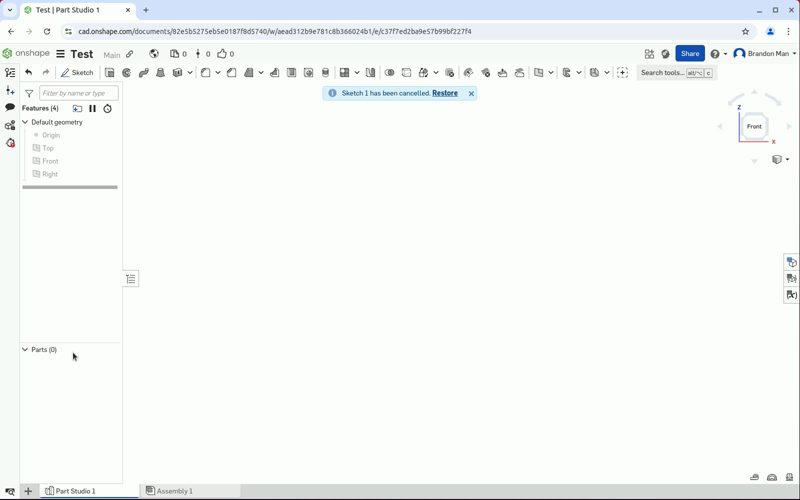
key(shift+y)
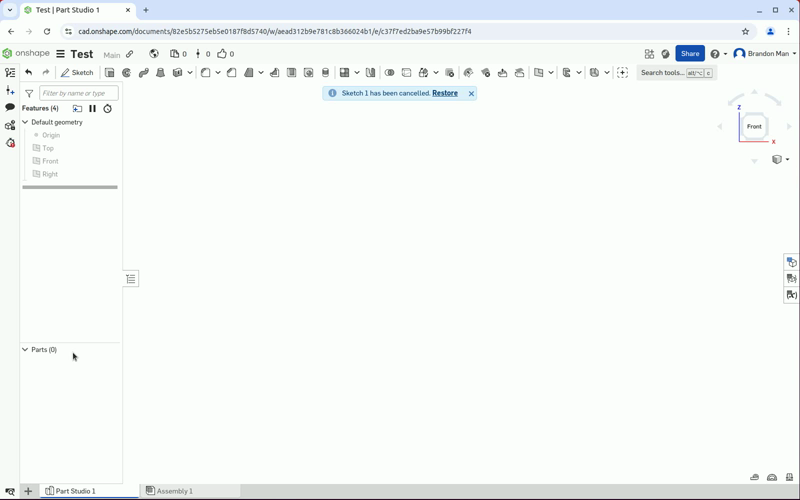
key(shift+s)
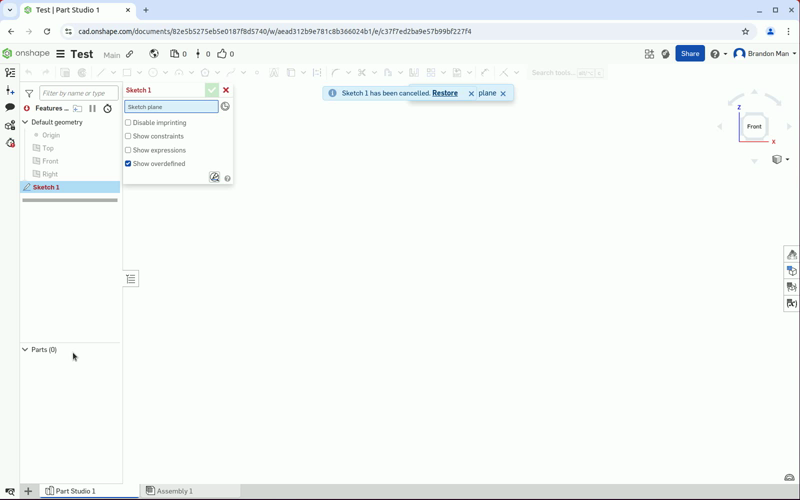
mouse_move(73, 163)
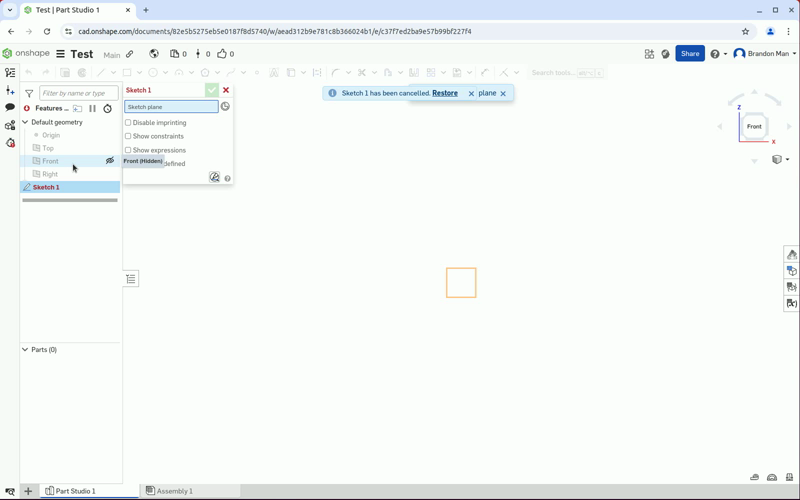
click(73, 163)
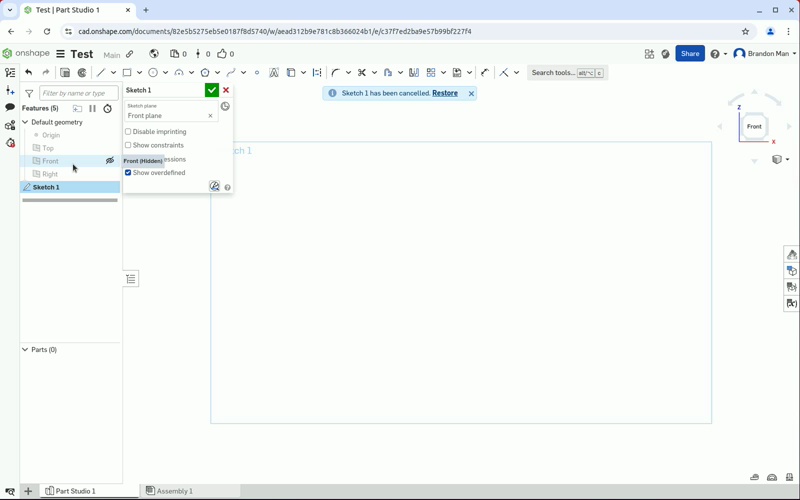
mouse_move(73, 352)
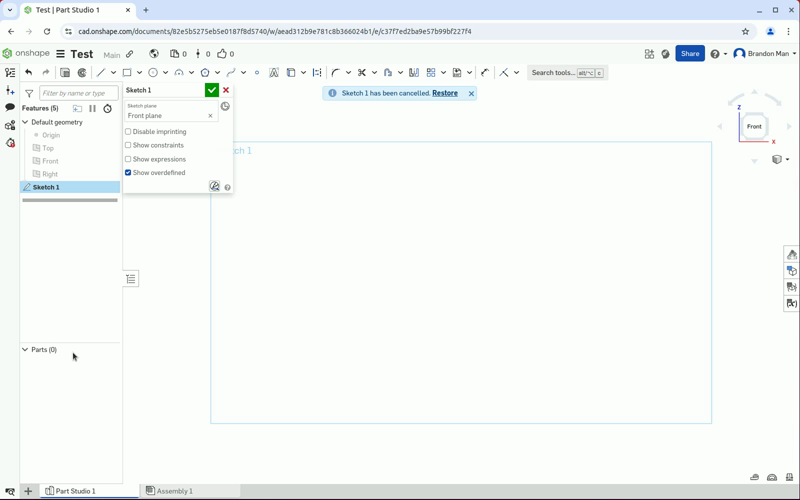
key(y)
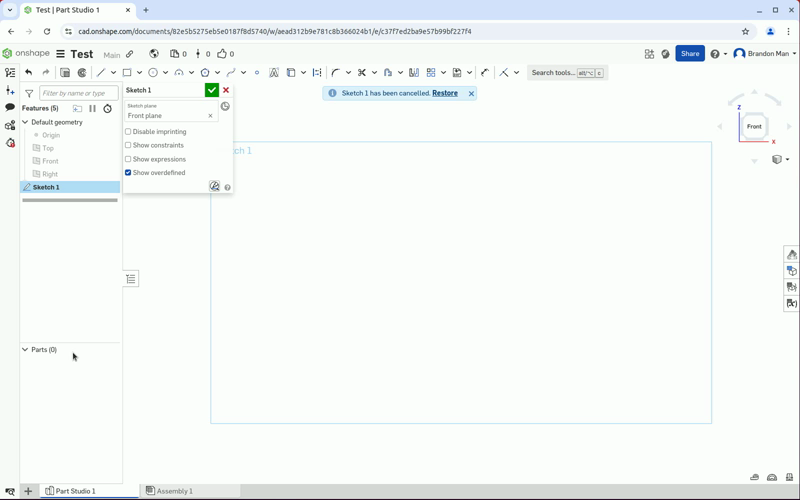
key(a)
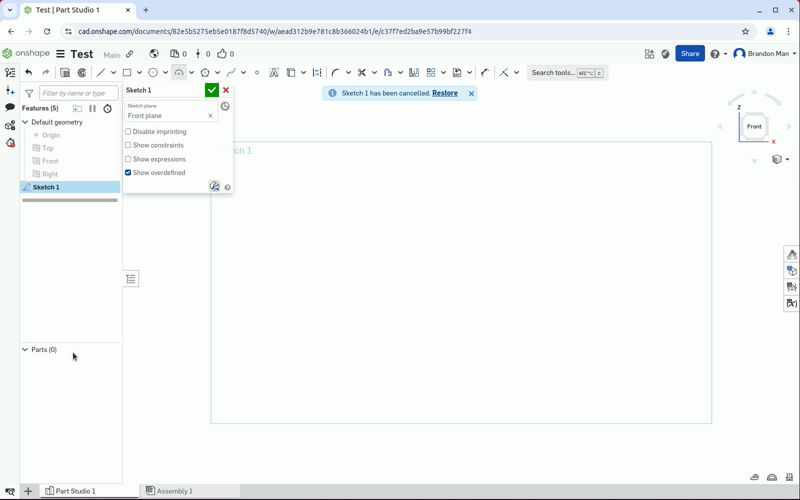
key_down(shift)
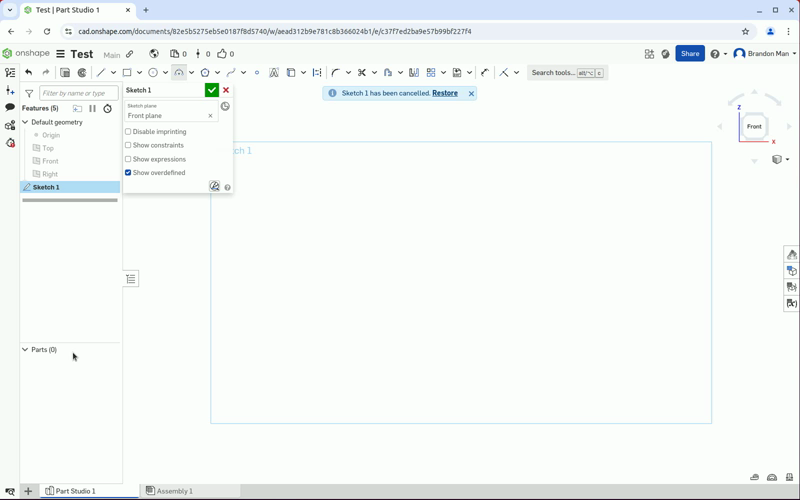
mouse_move(350, 360)
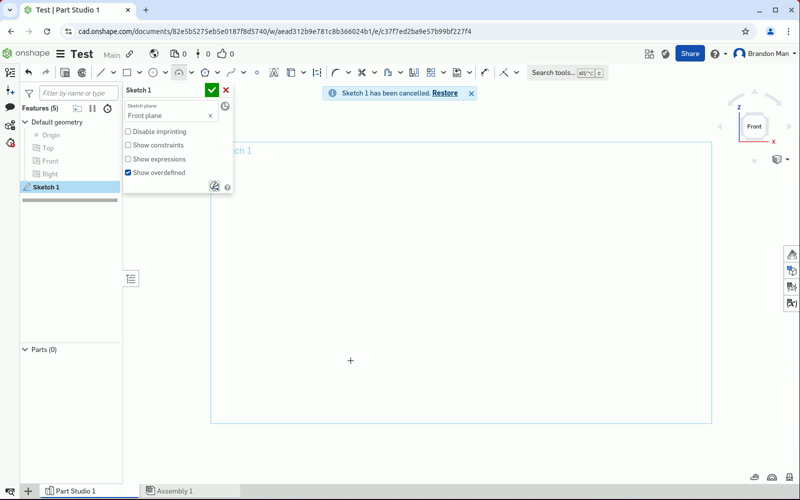
click(350, 360)
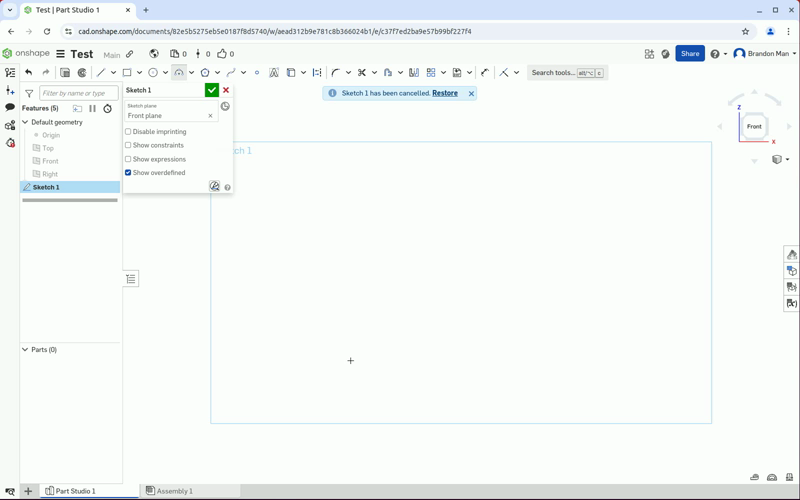
key_up(shift)
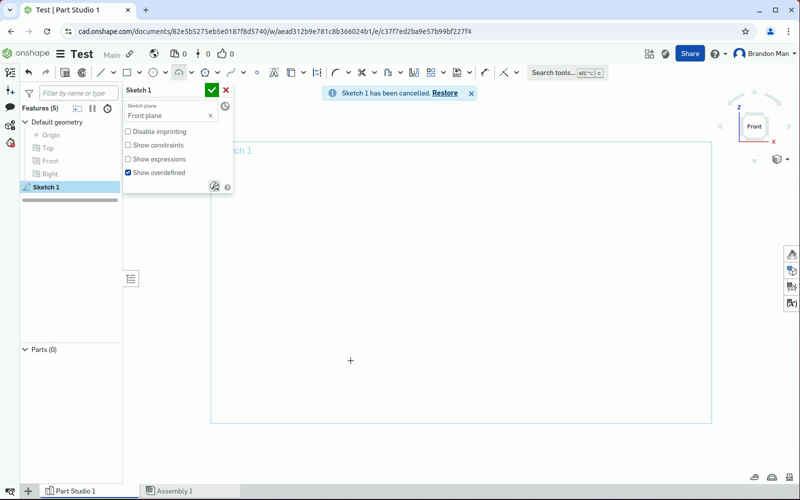
key_down(shift)
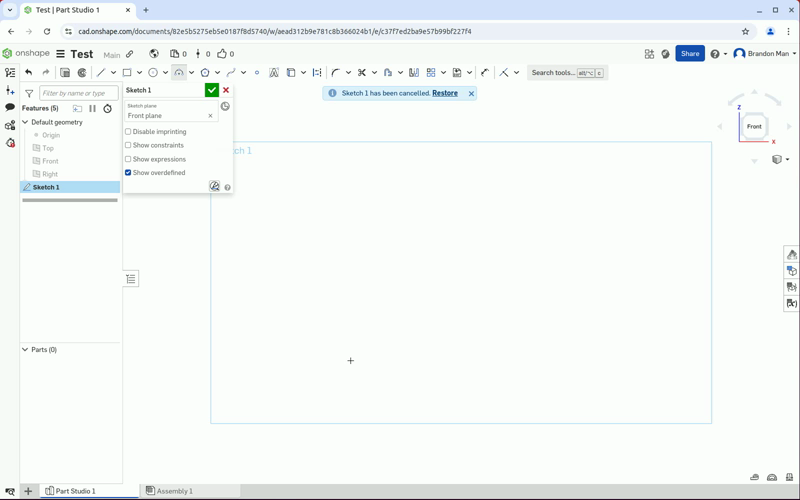
mouse_move(355, 364)
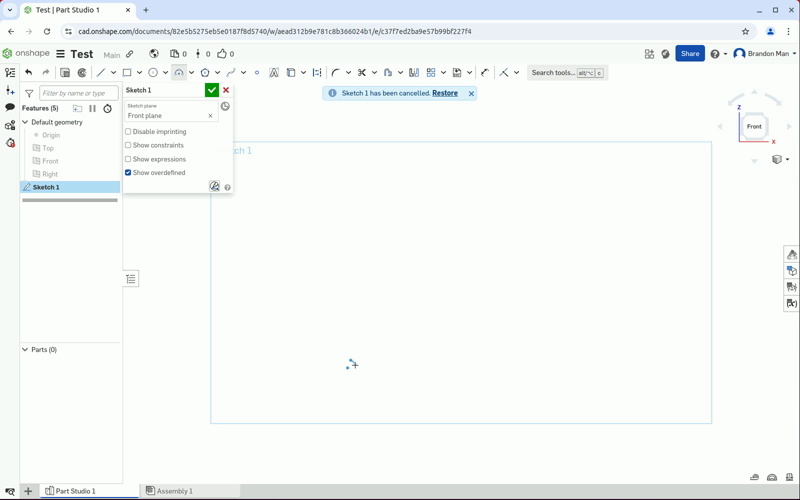
scroll(6)
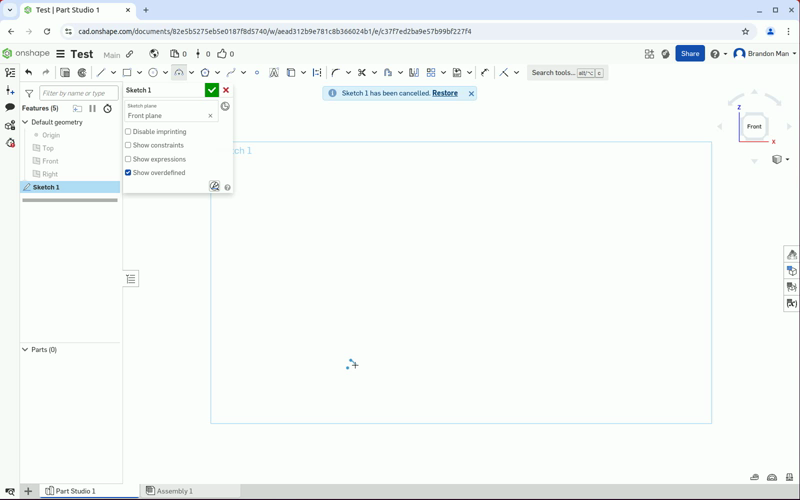
scroll(6)
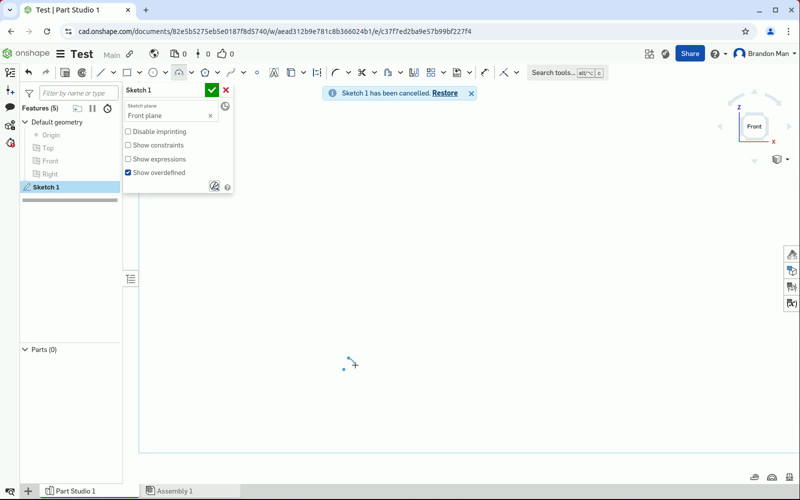
scroll(6)
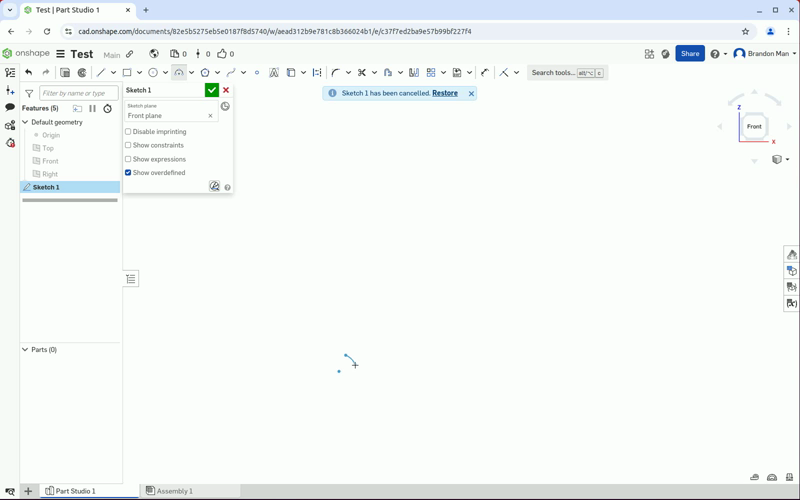
scroll(6)
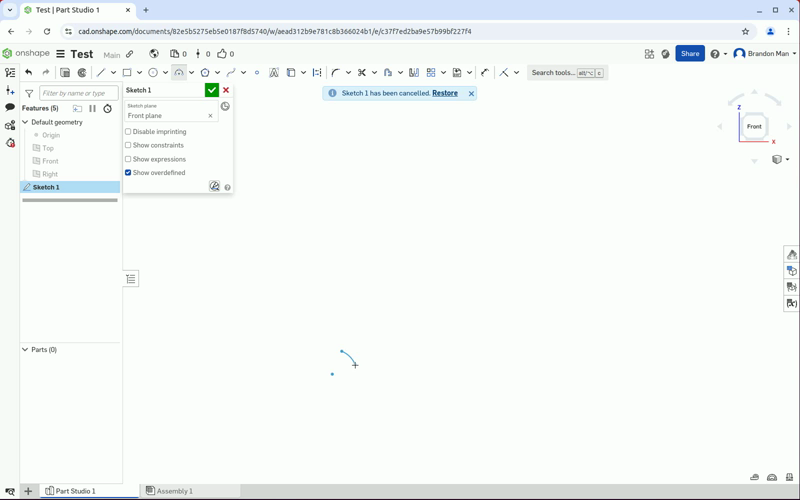
scroll(6)
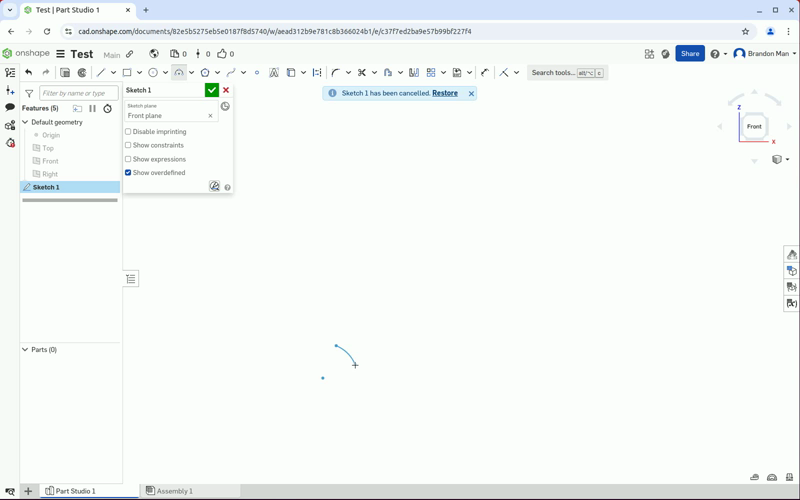
scroll(6)
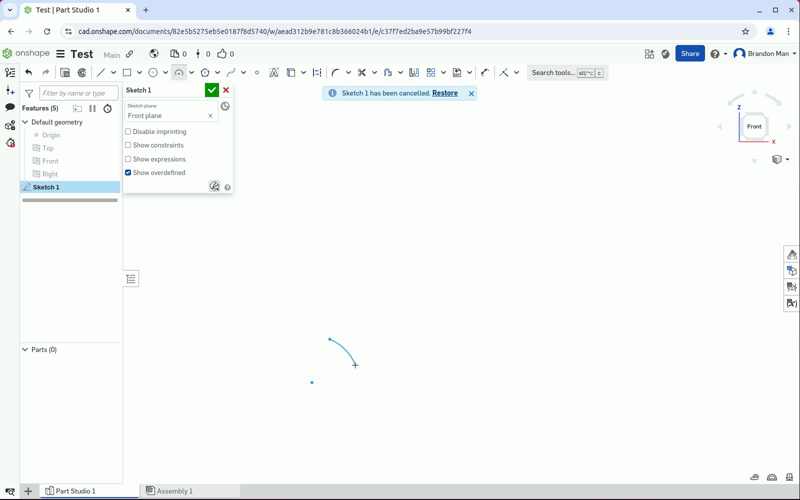
scroll(6)
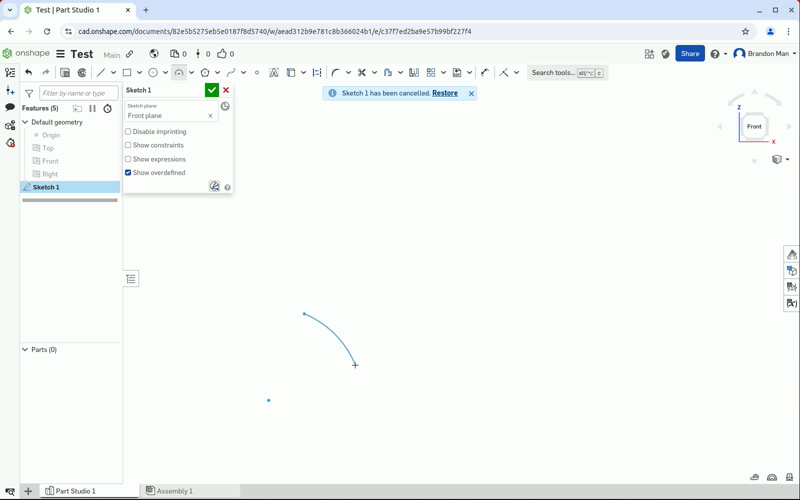
click(355, 364)
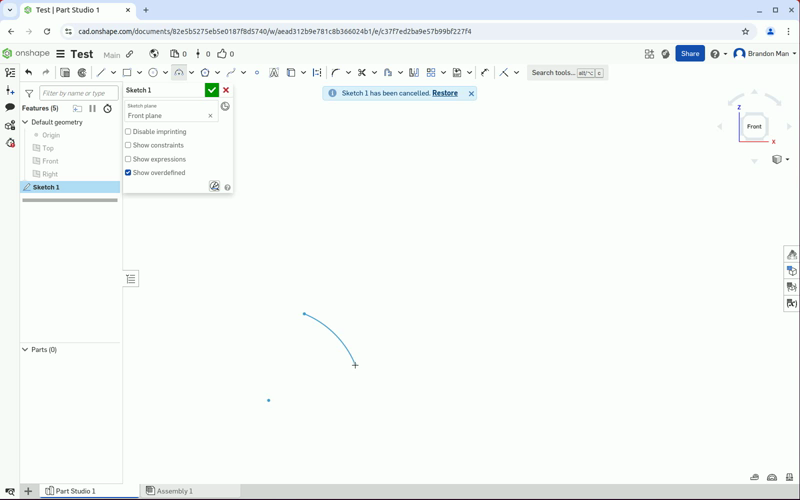
scroll(-6)
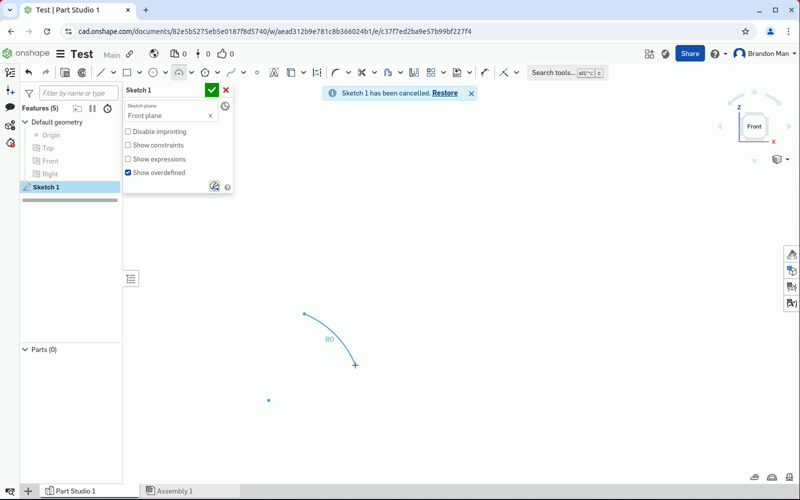
scroll(-6)
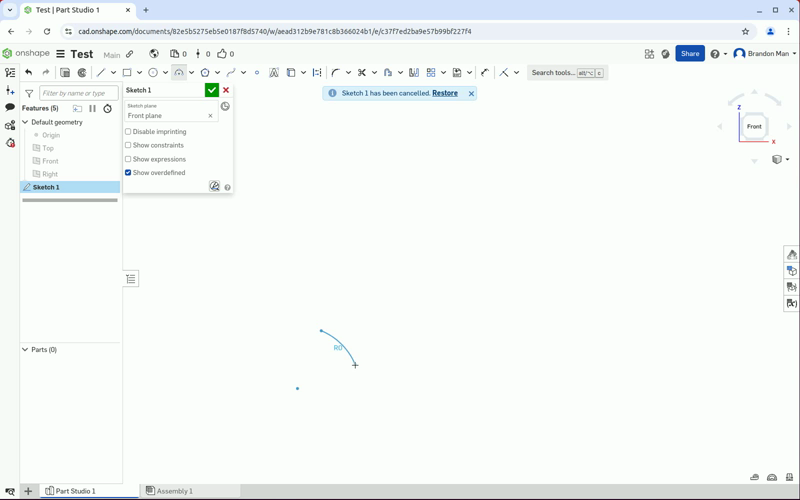
scroll(-6)
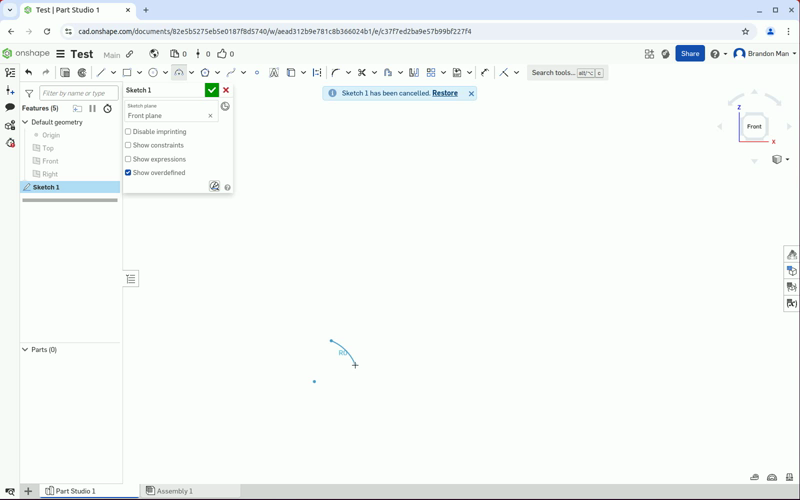
scroll(-6)
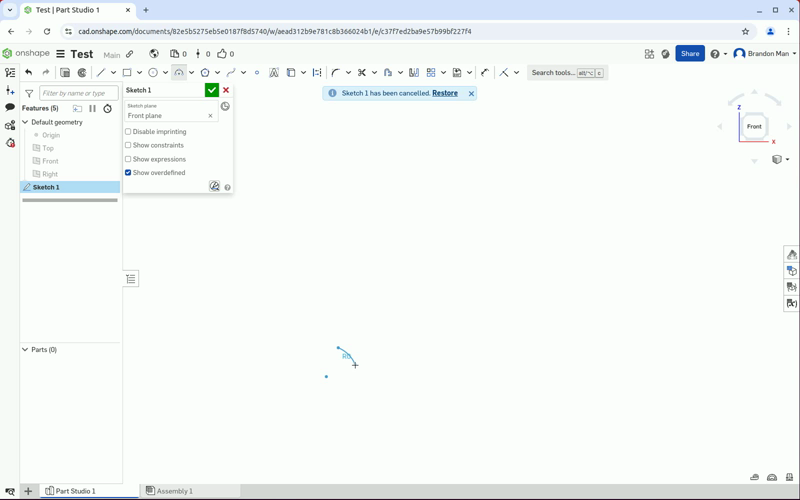
scroll(-6)
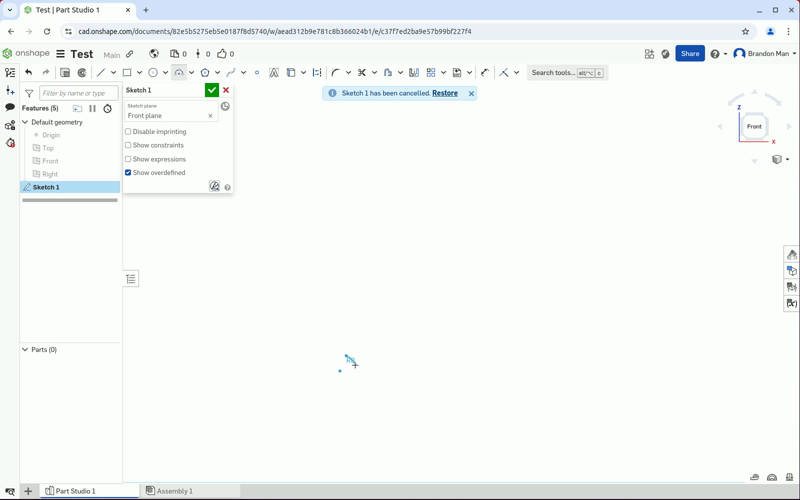
scroll(-6)
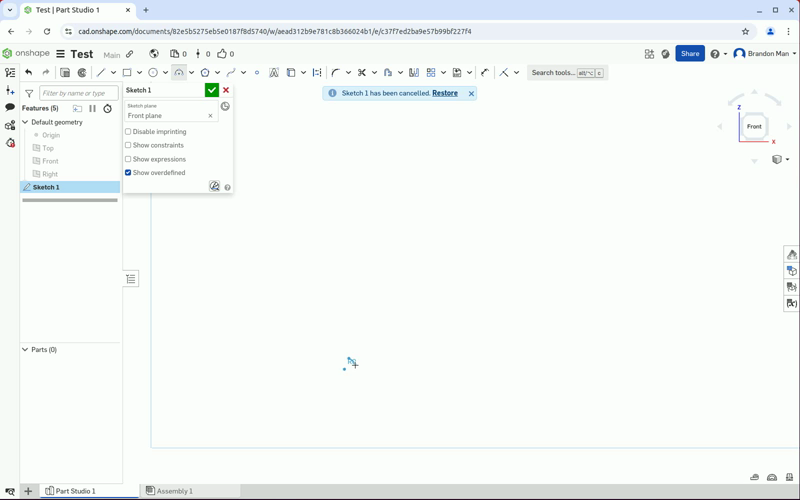
scroll(-6)
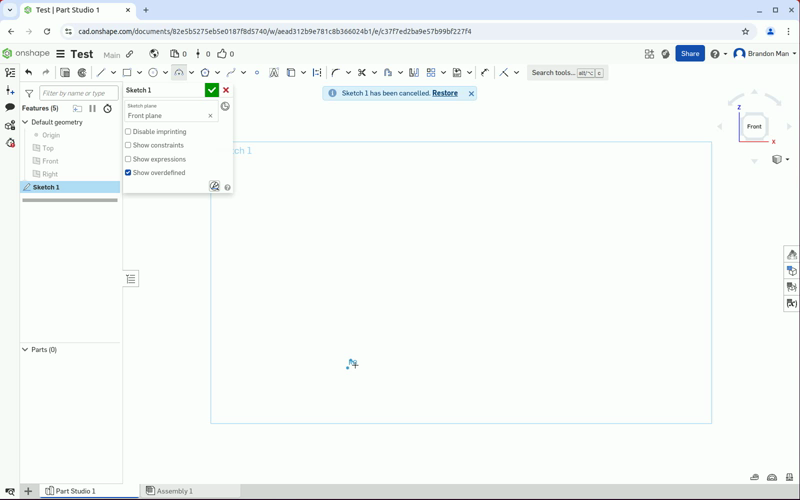
mouse_move(352, 363)
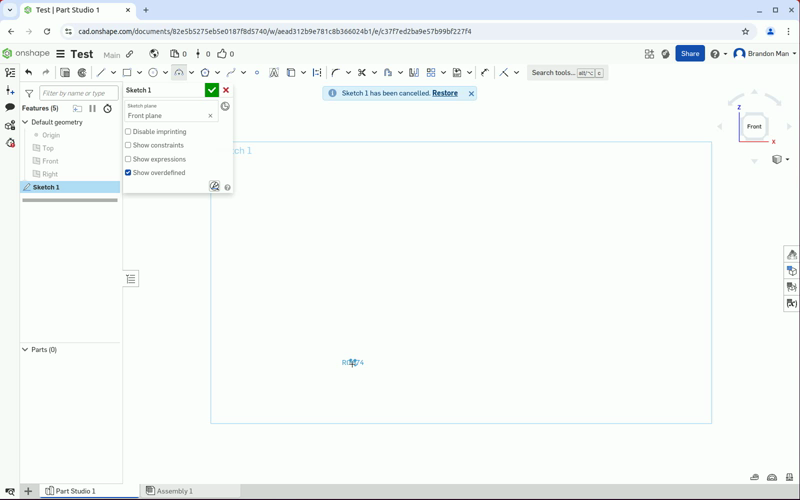
scroll(6)
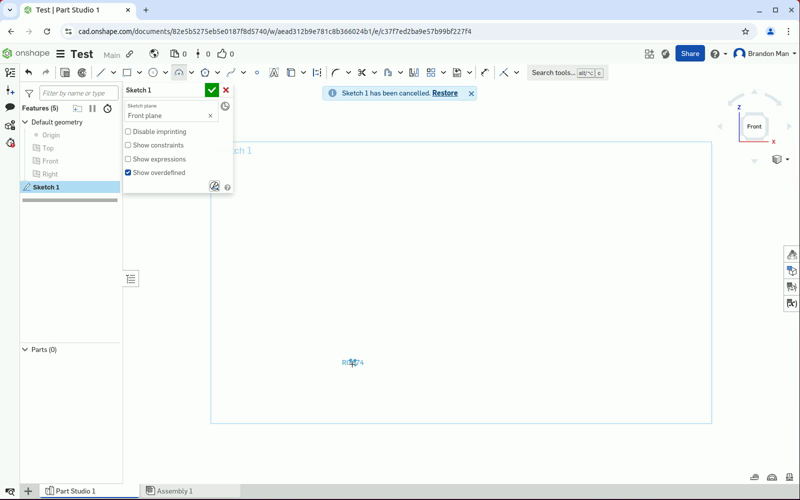
scroll(6)
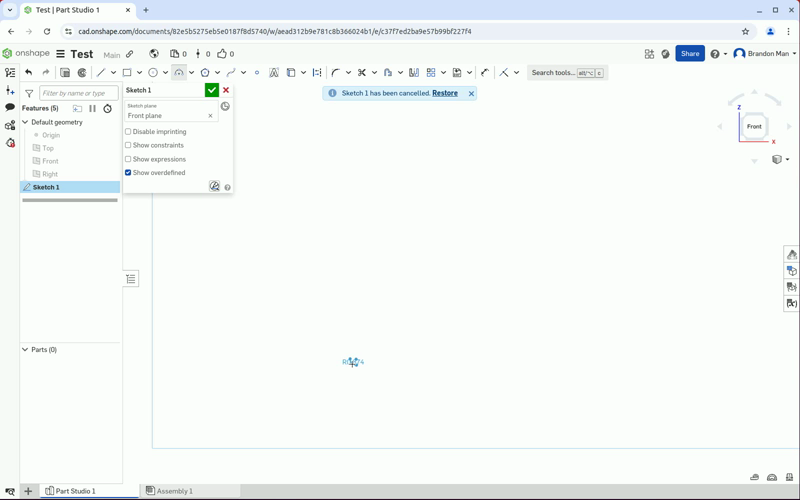
scroll(6)
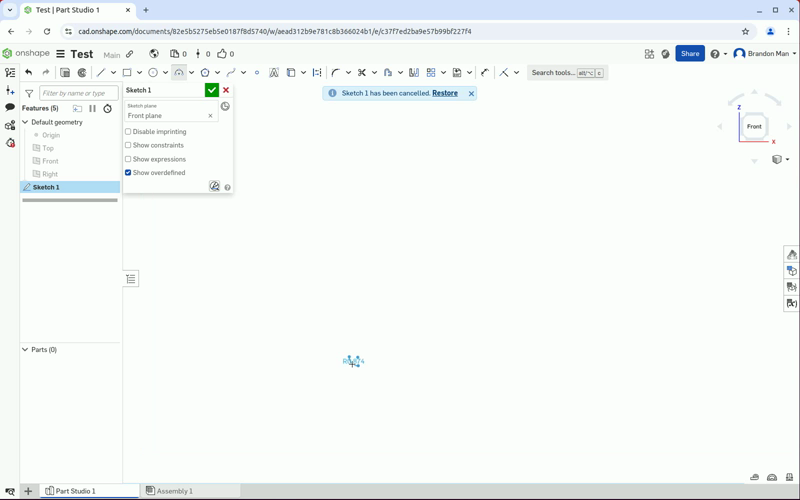
scroll(6)
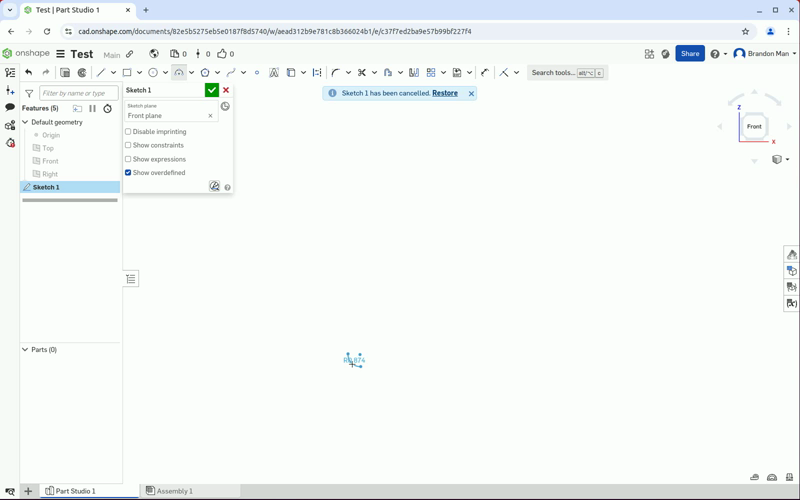
scroll(6)
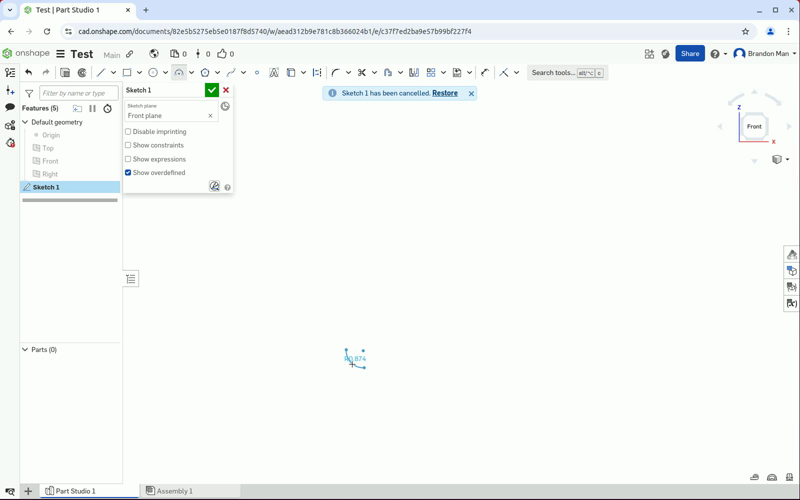
scroll(6)
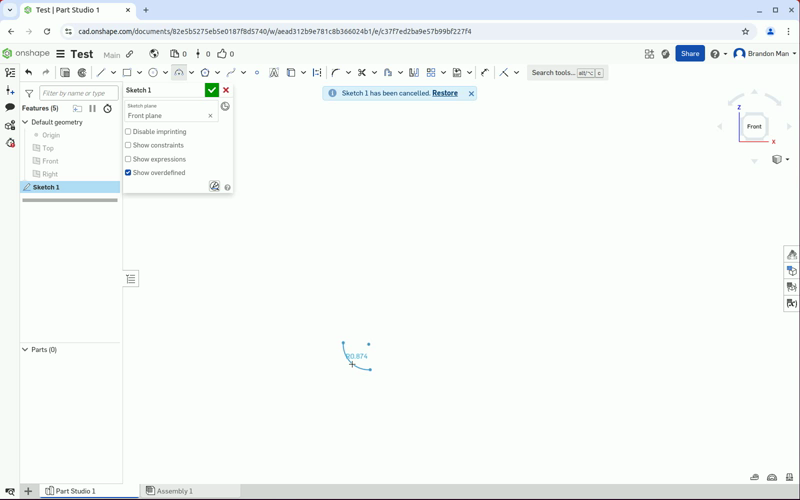
scroll(6)
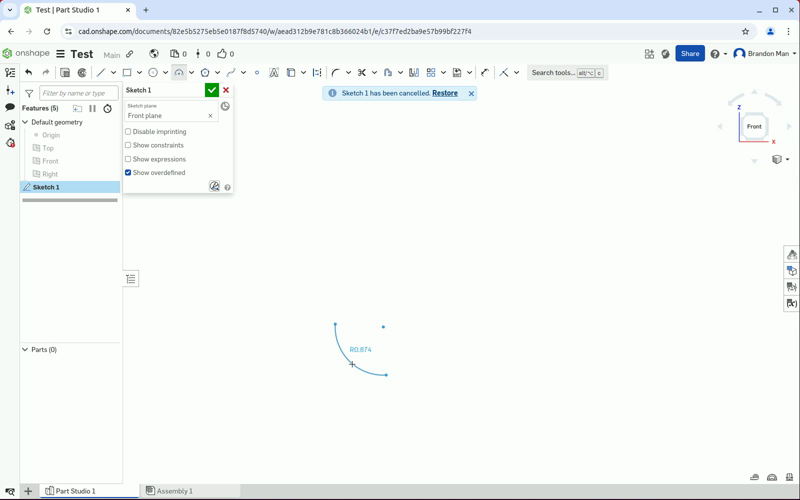
click(352, 363)
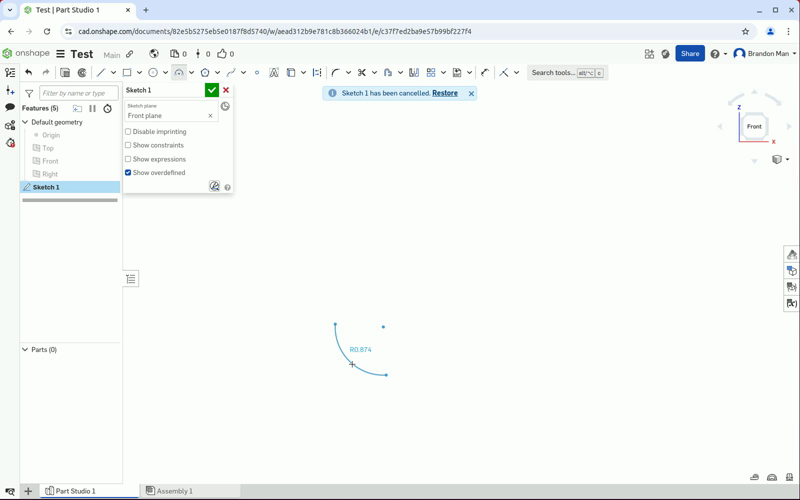
scroll(-6)
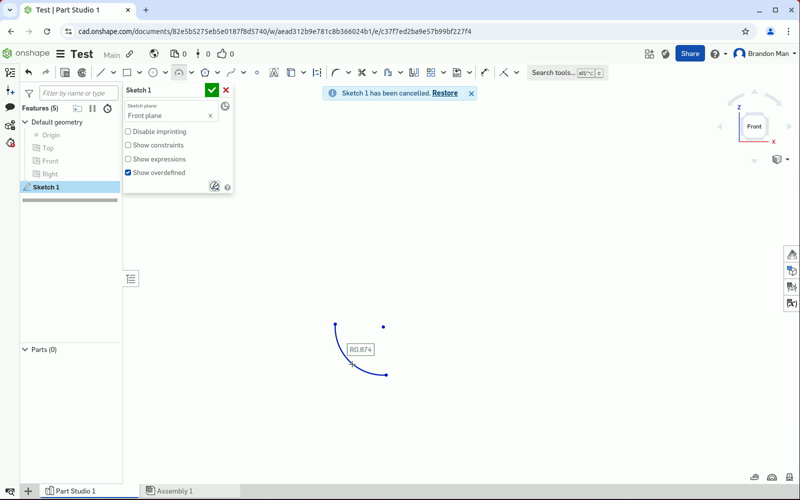
scroll(-6)
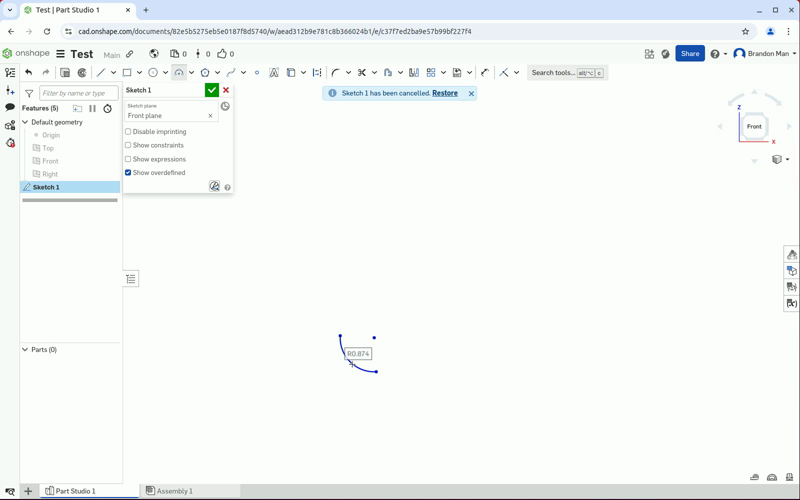
scroll(-6)
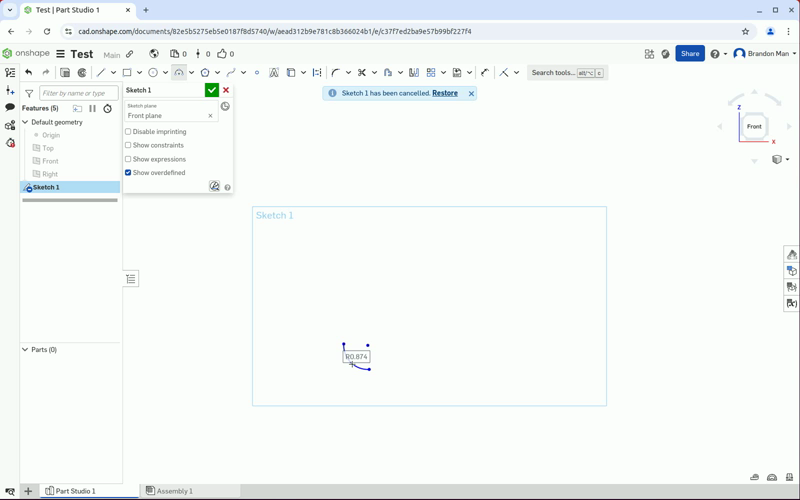
scroll(-6)
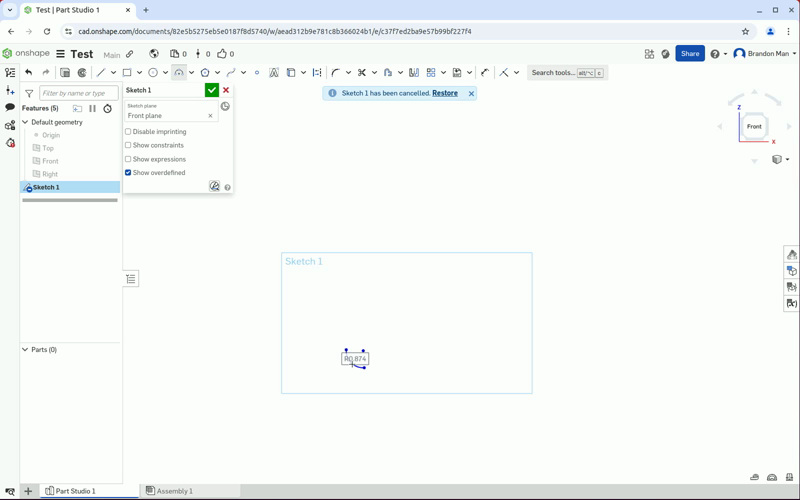
scroll(-6)
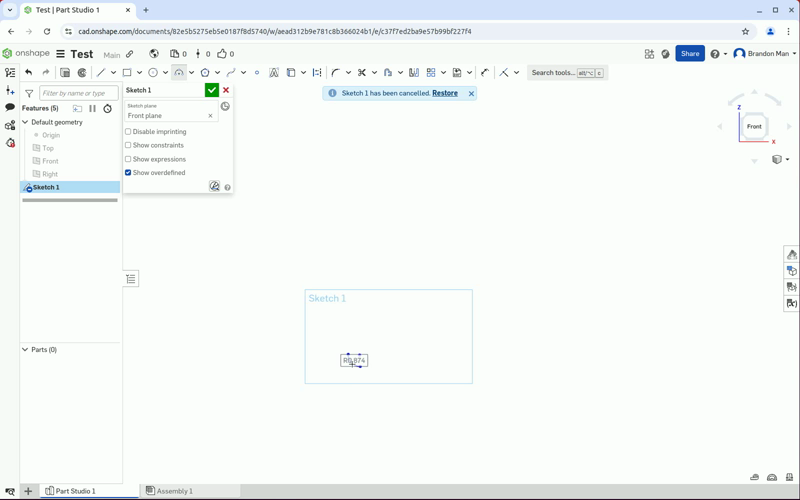
scroll(-6)
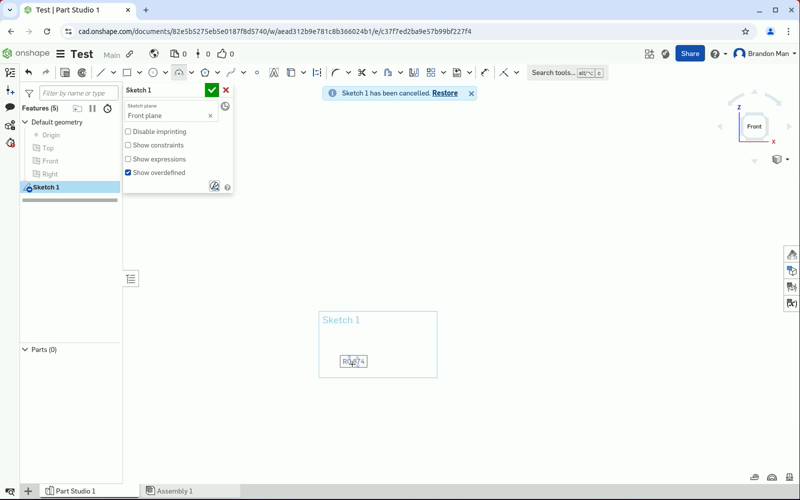
scroll(-6)
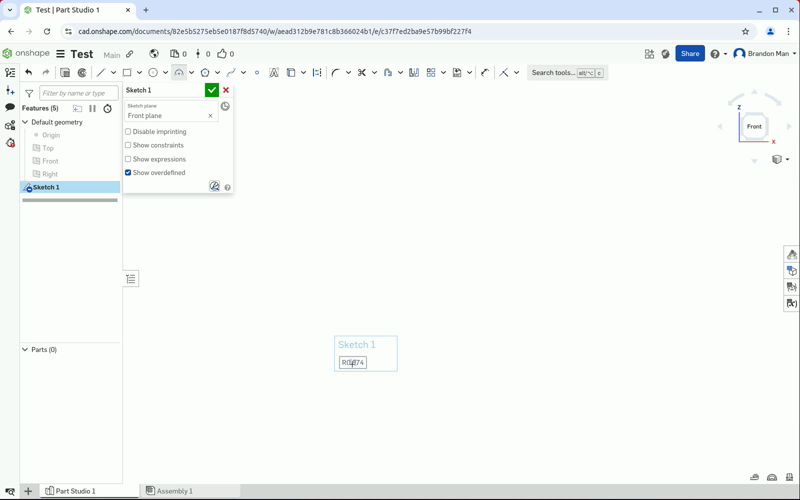
key_up(shift)
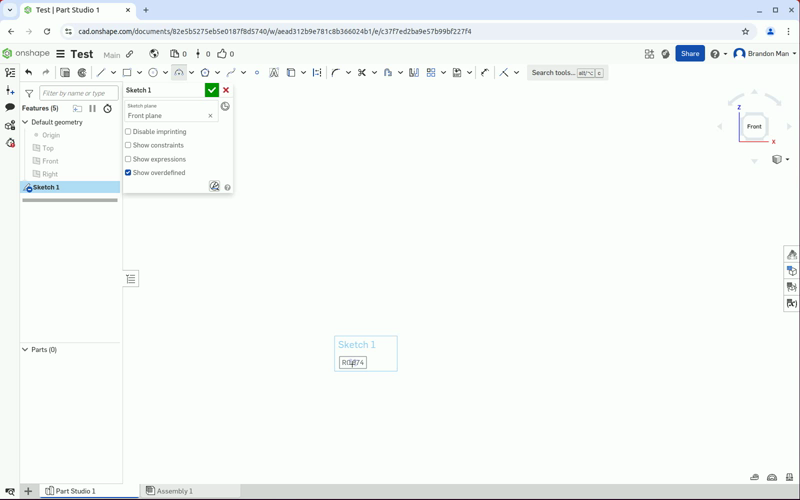
key(esc)
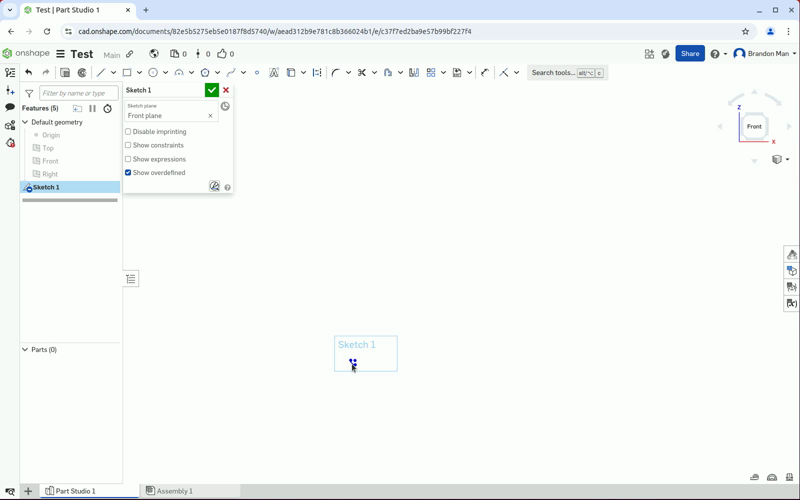
key(l)
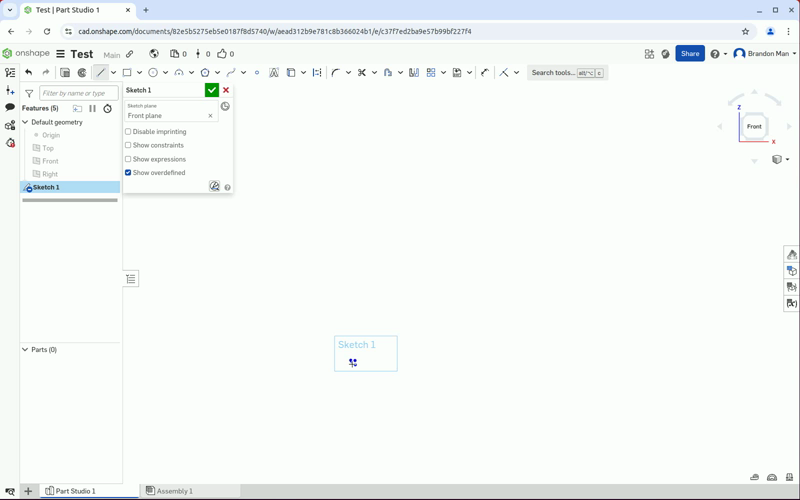
mouse_move(355, 364)
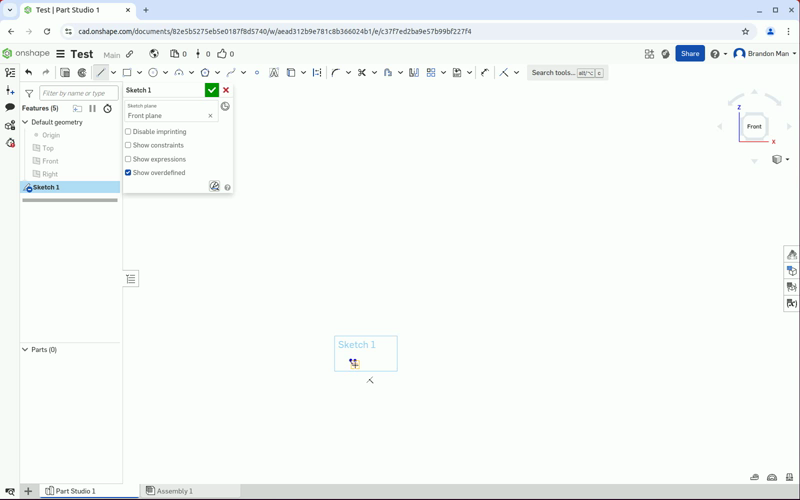
scroll(6)
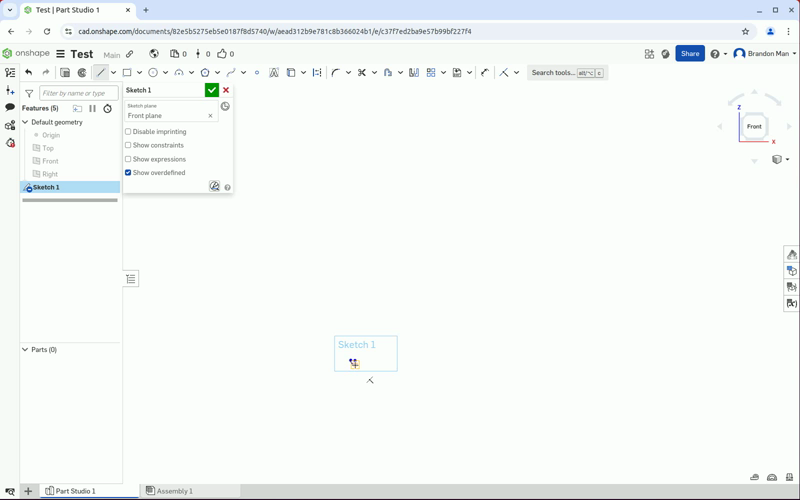
scroll(6)
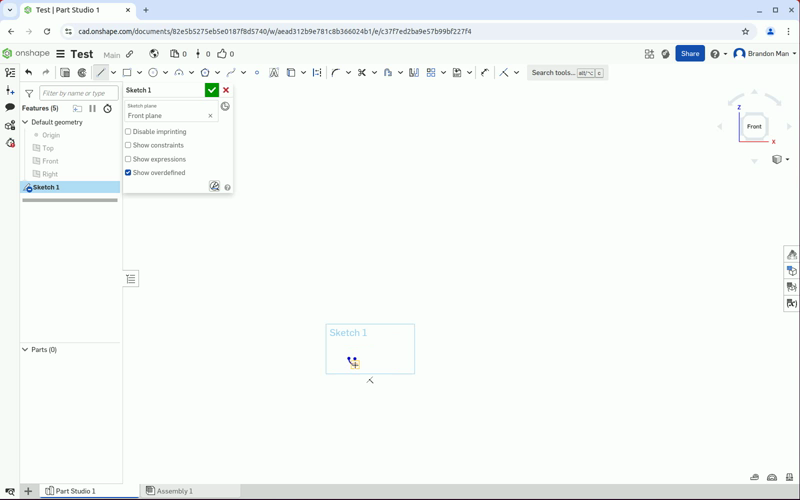
scroll(6)
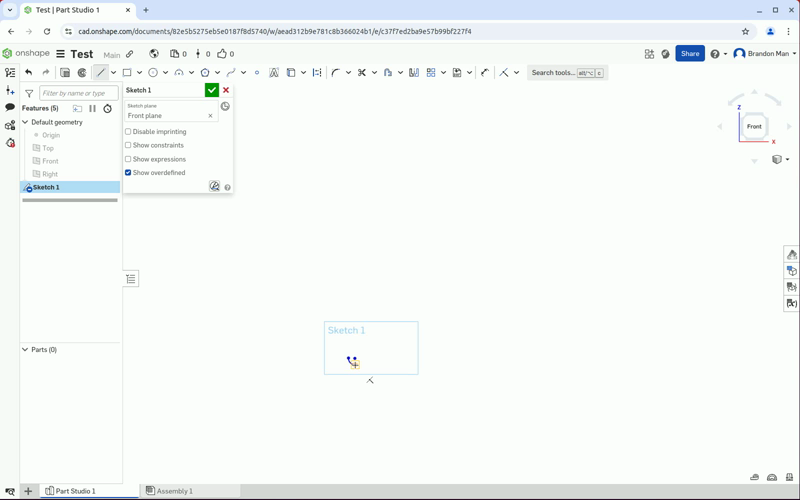
scroll(6)
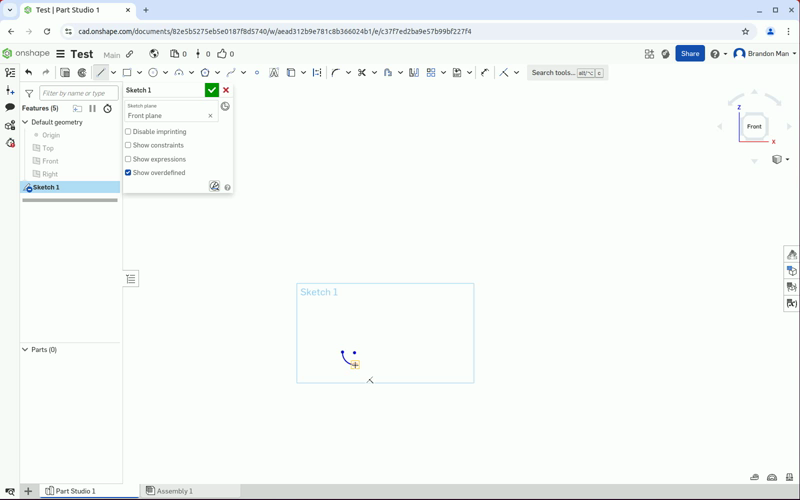
scroll(6)
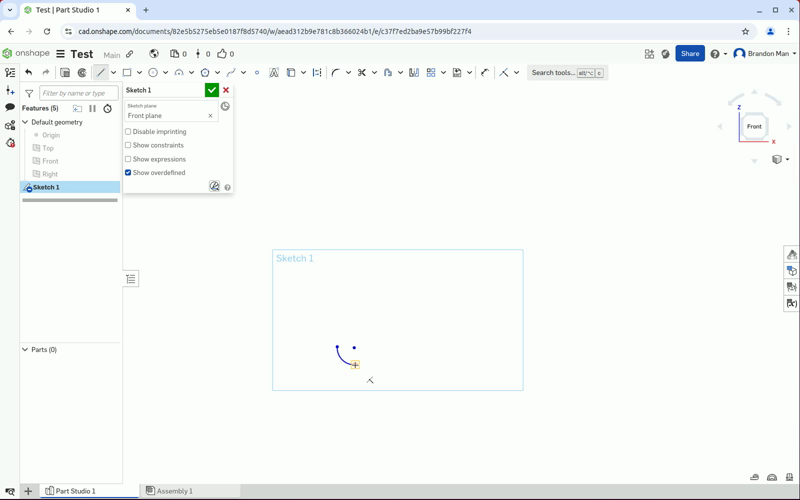
scroll(6)
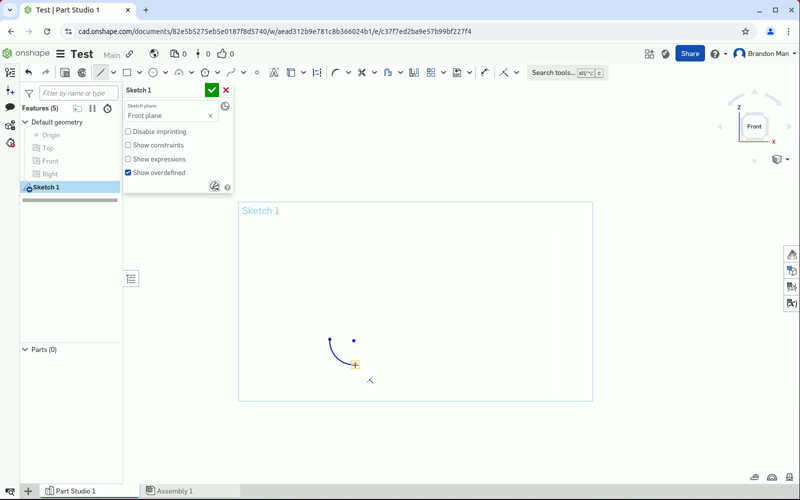
scroll(6)
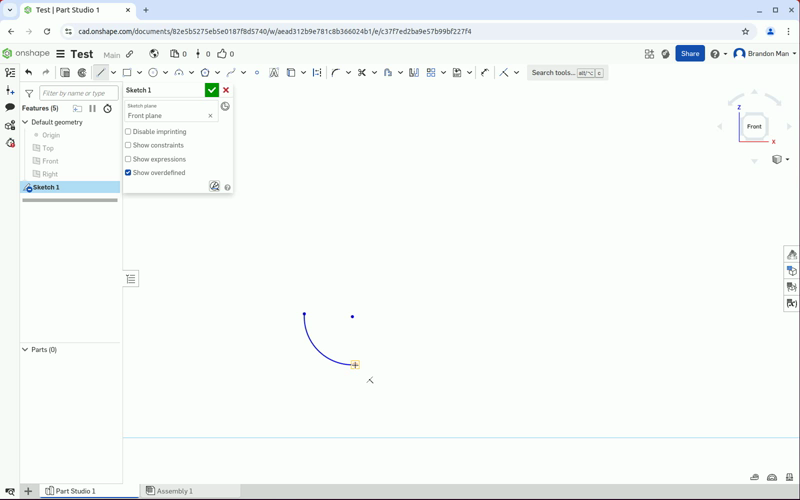
click(355, 364)
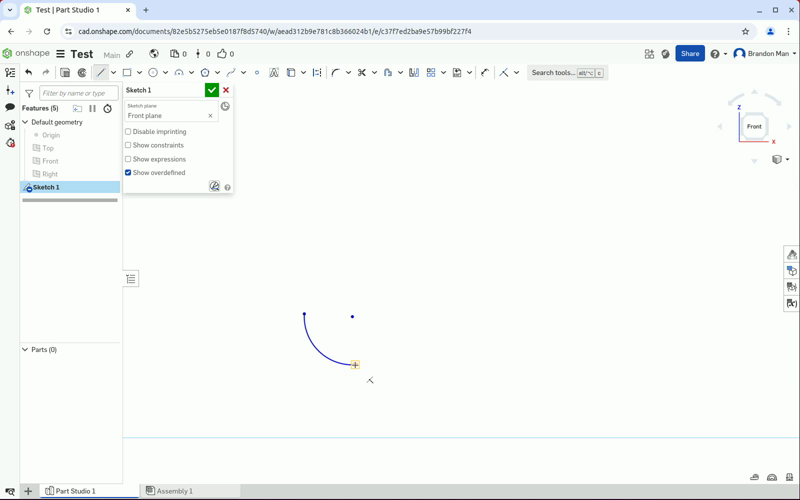
scroll(-6)
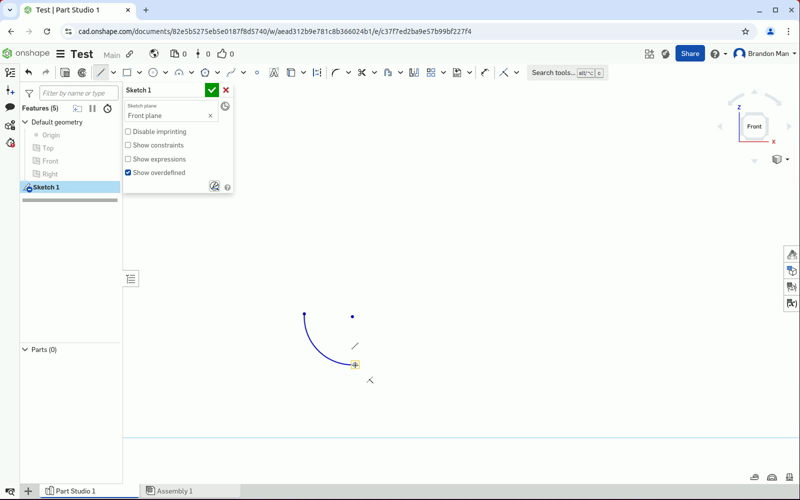
scroll(-6)
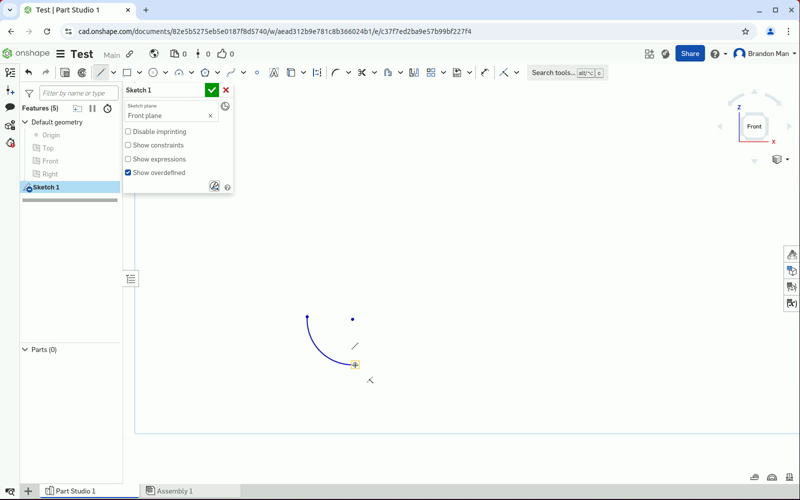
scroll(-6)
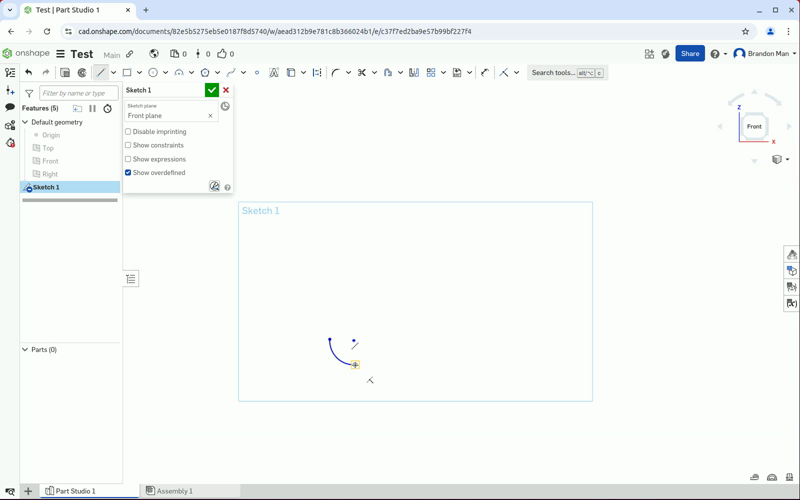
scroll(-6)
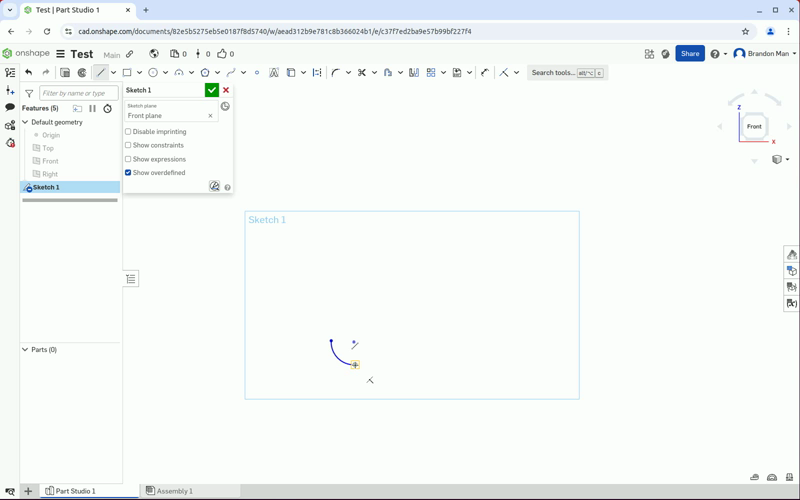
scroll(-6)
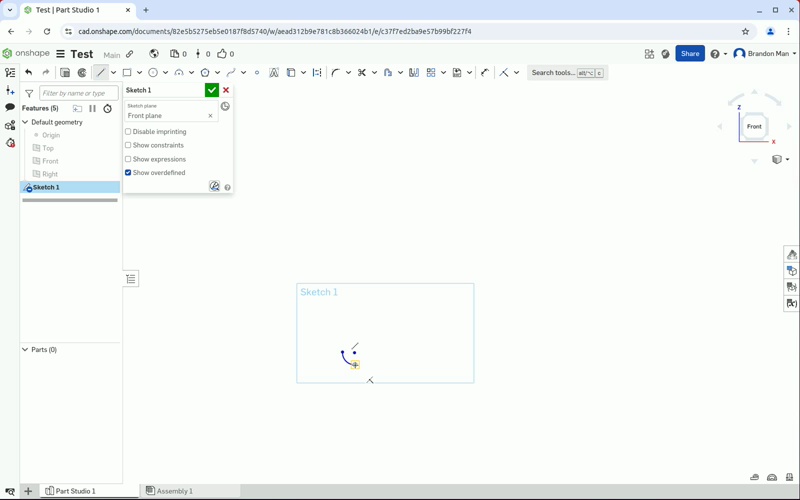
scroll(-6)
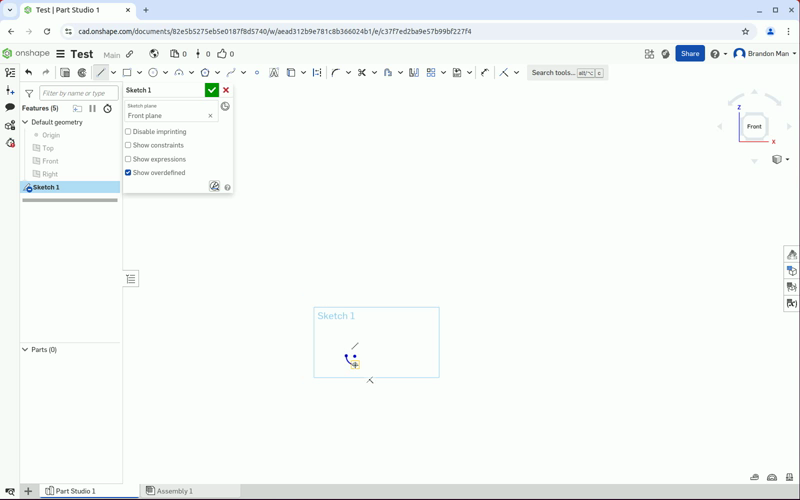
scroll(-6)
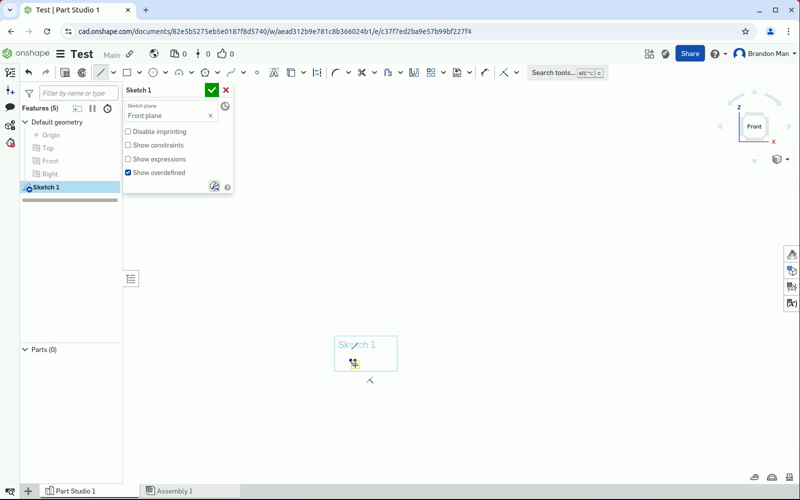
key_down(shift)
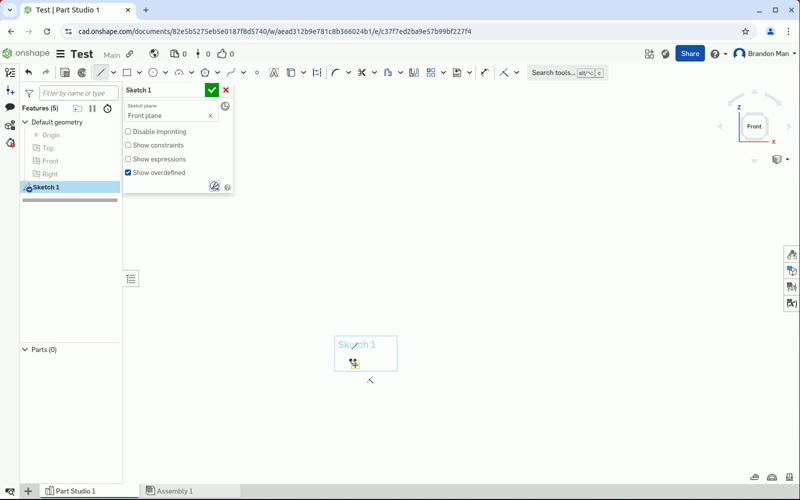
mouse_move(566, 364)
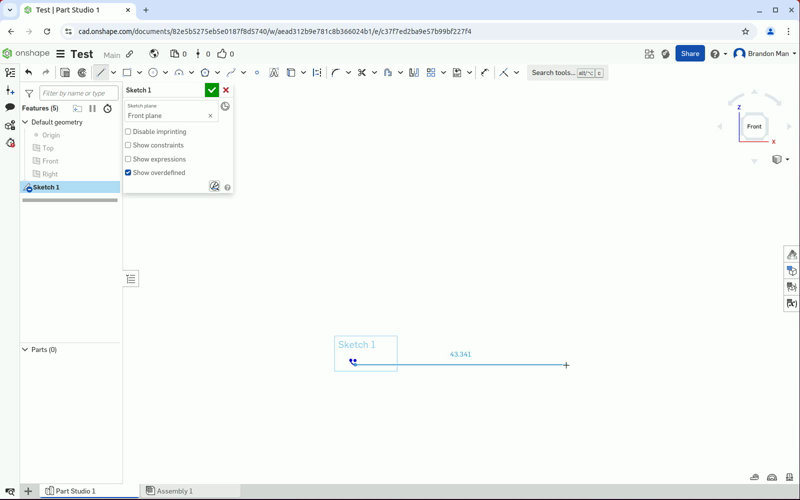
click(566, 364)
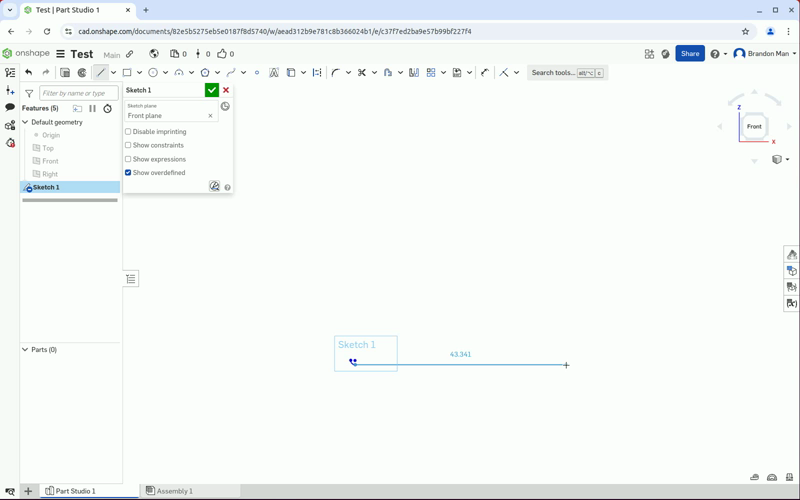
key_up(shift)
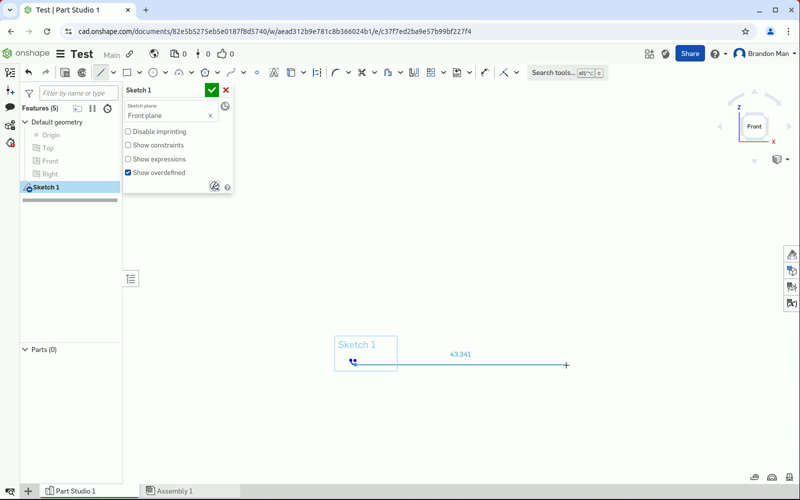
key(esc)
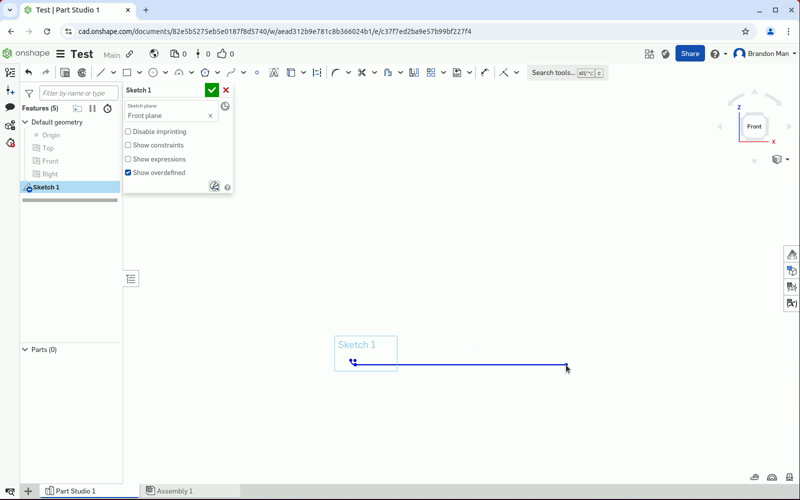
key(a)
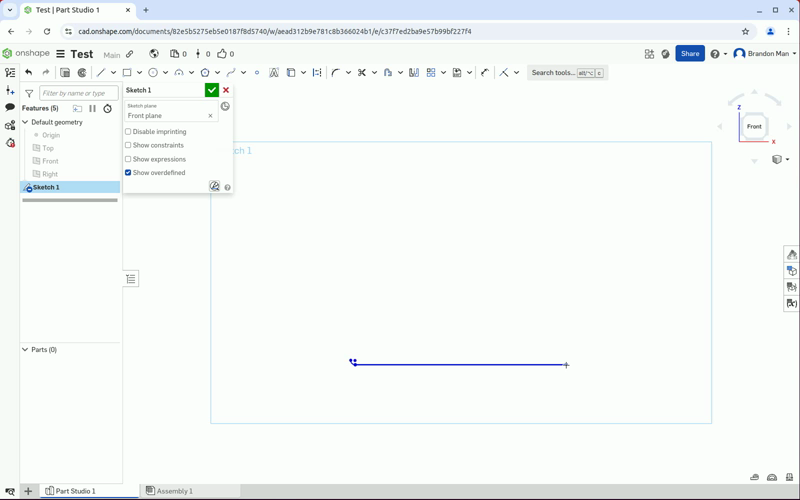
mouse_move(566, 364)
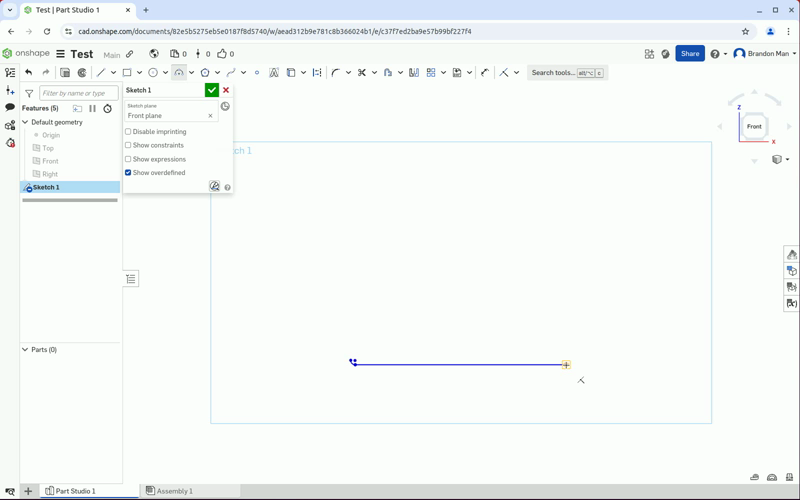
click(566, 364)
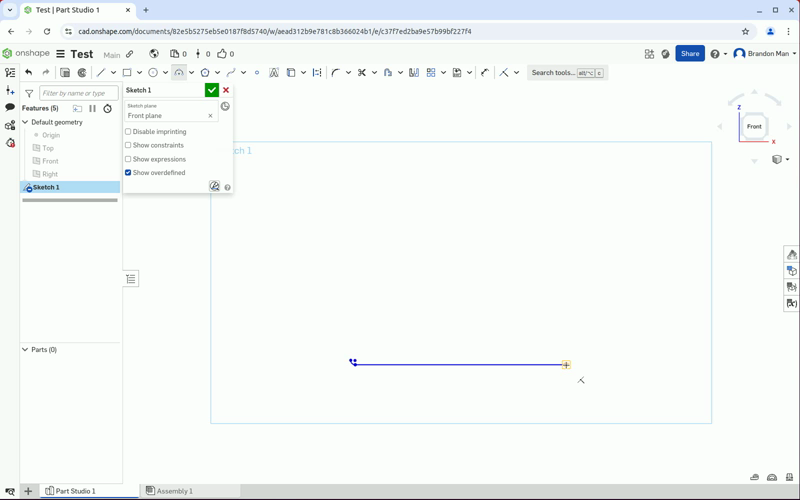
key_down(shift)
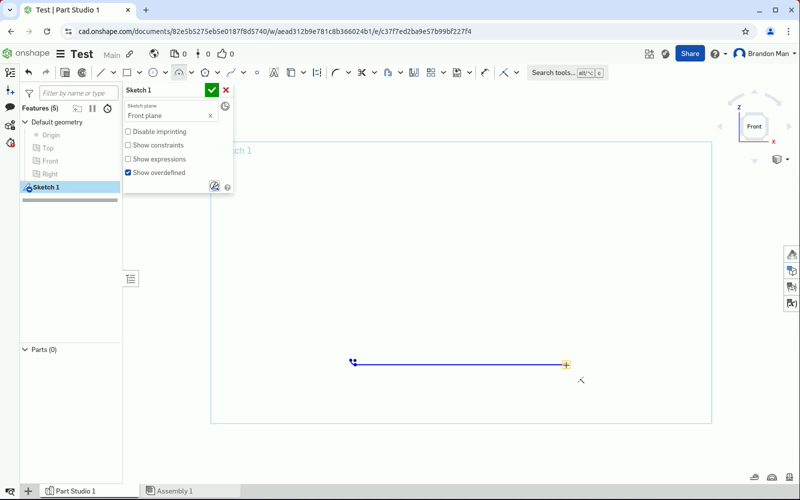
mouse_move(570, 360)
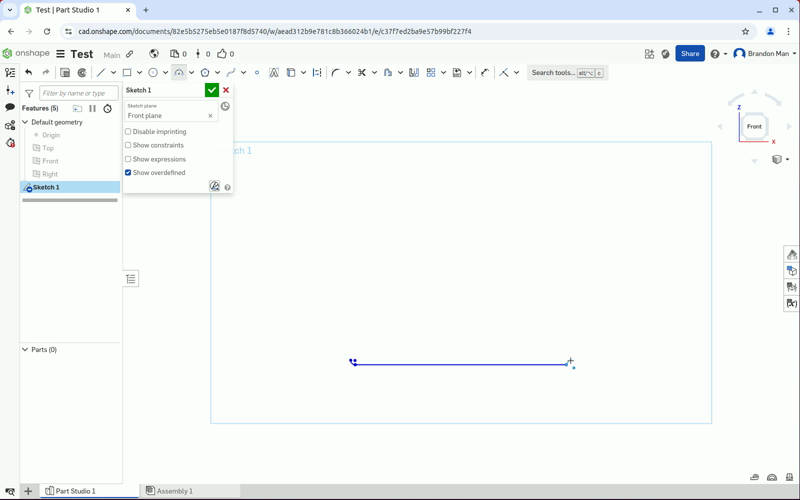
scroll(6)
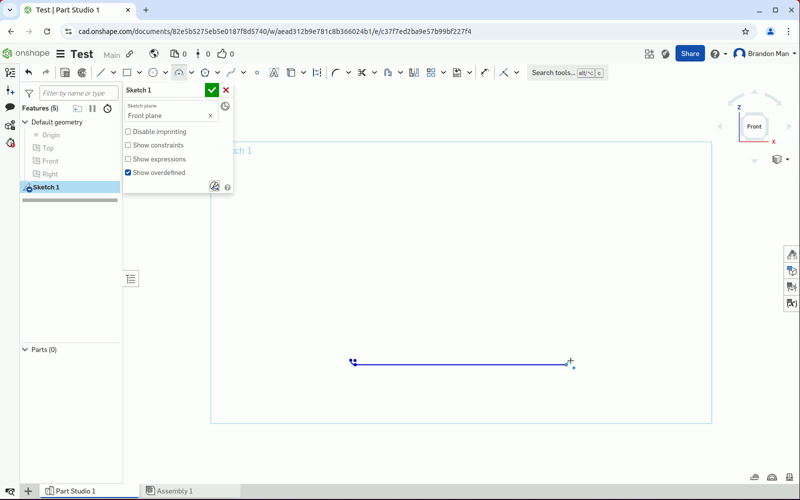
scroll(6)
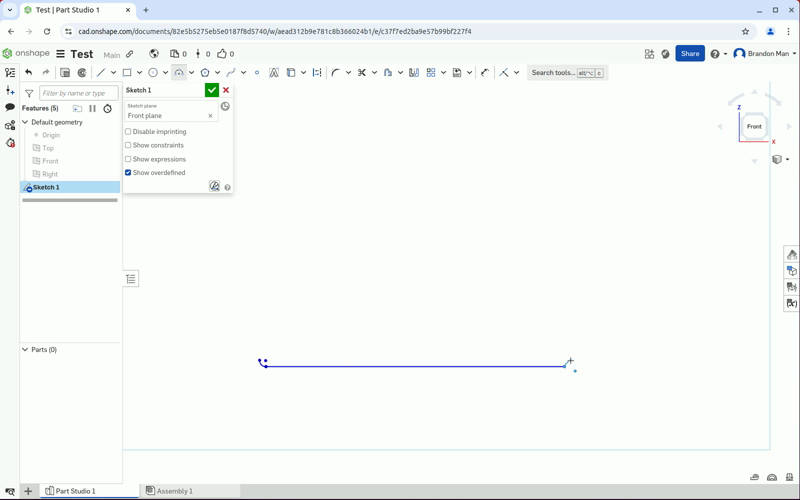
scroll(6)
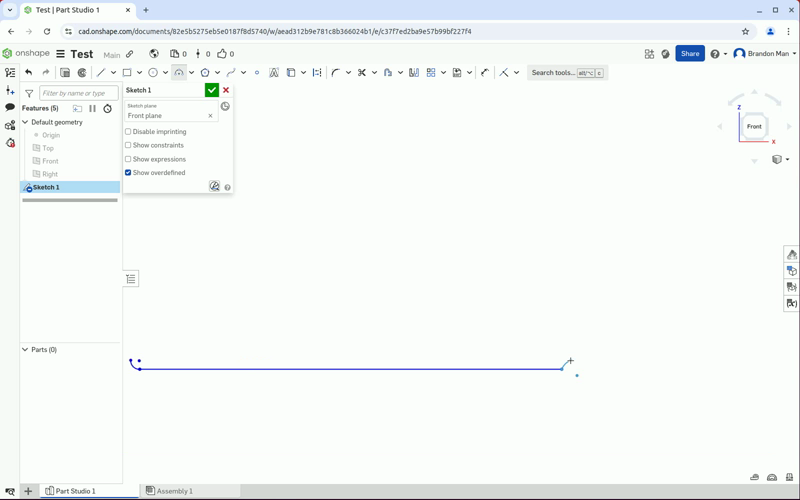
scroll(6)
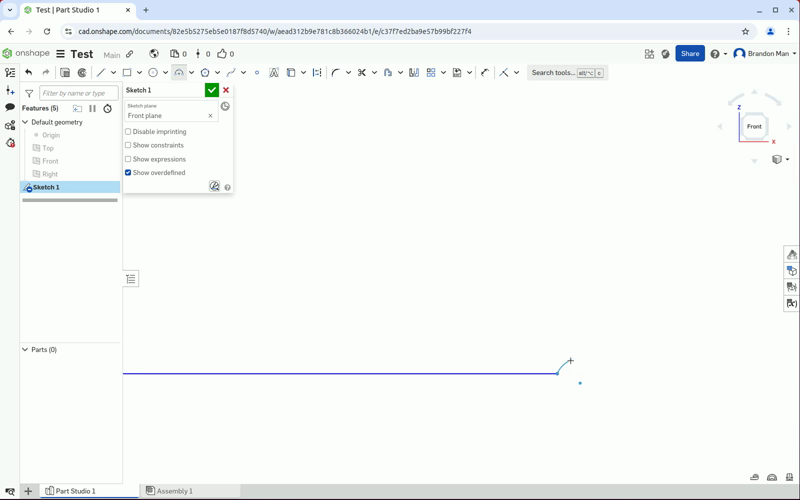
scroll(6)
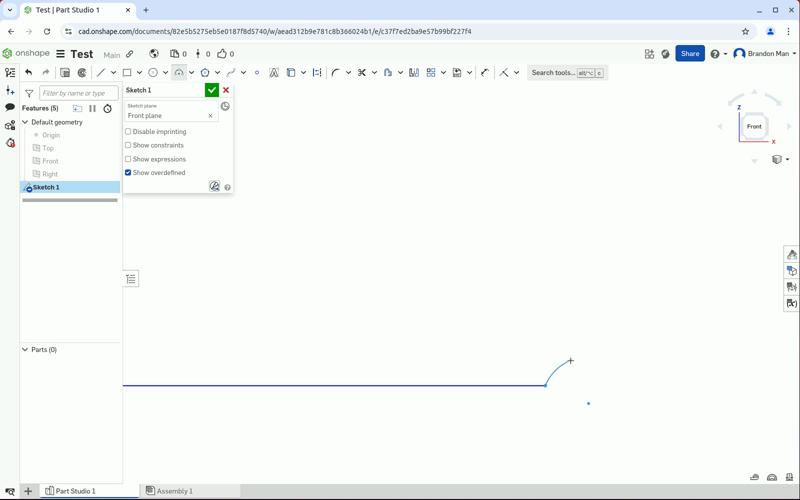
scroll(6)
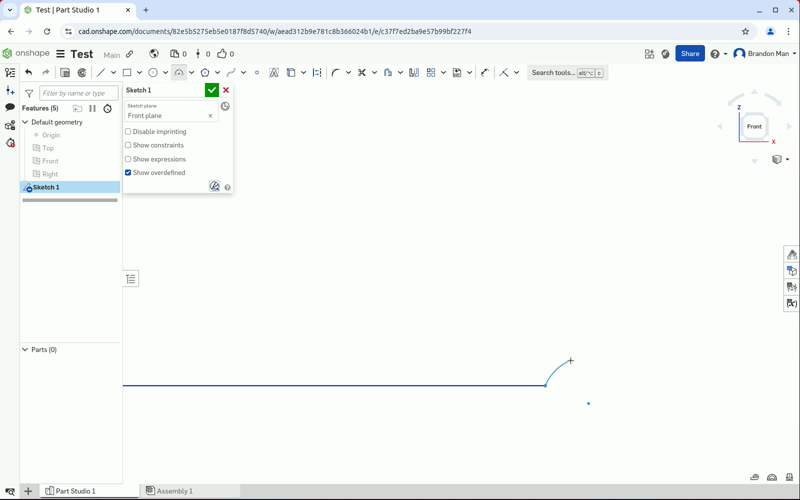
scroll(6)
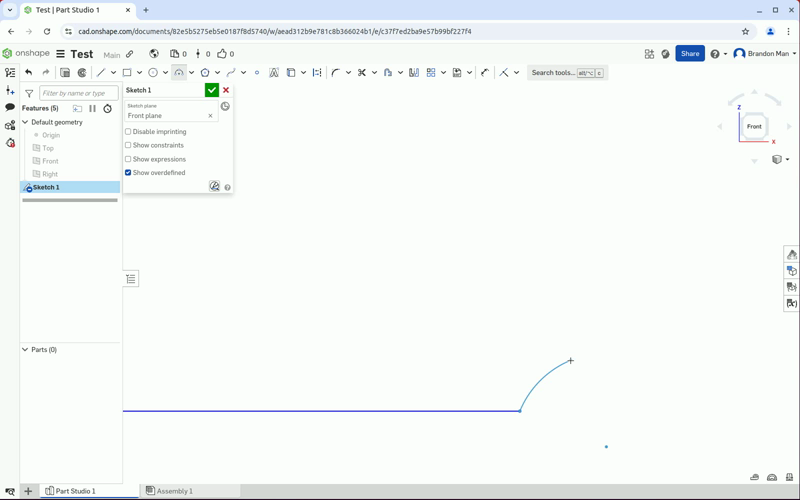
click(570, 360)
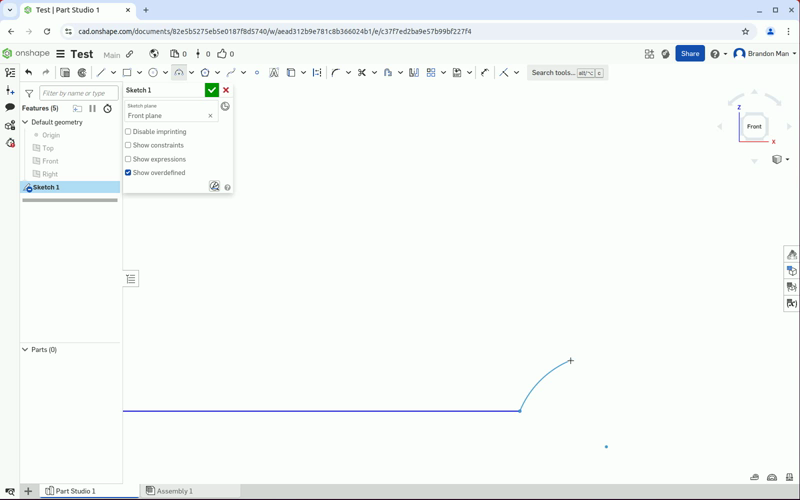
scroll(-6)
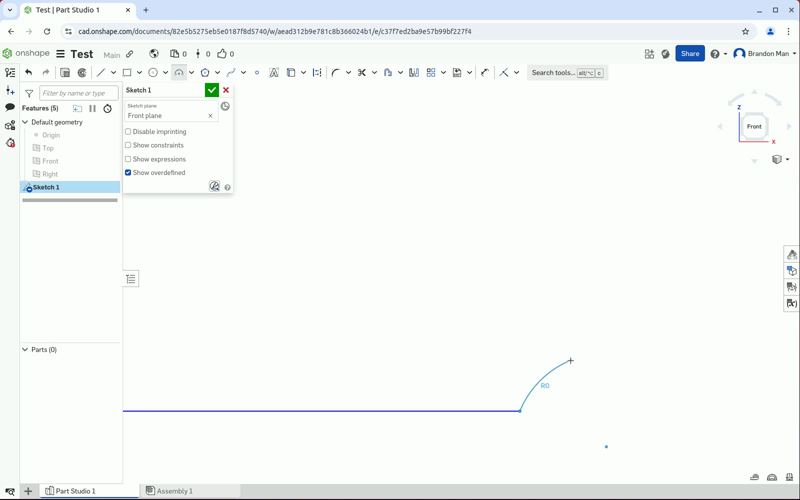
scroll(-6)
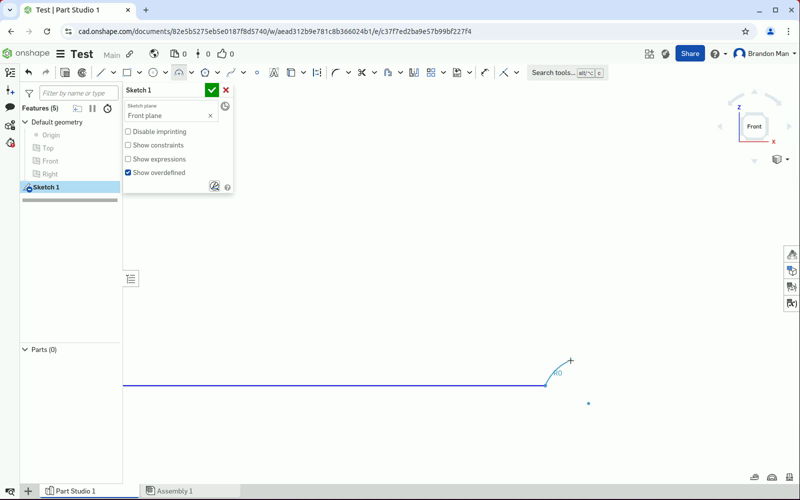
scroll(-6)
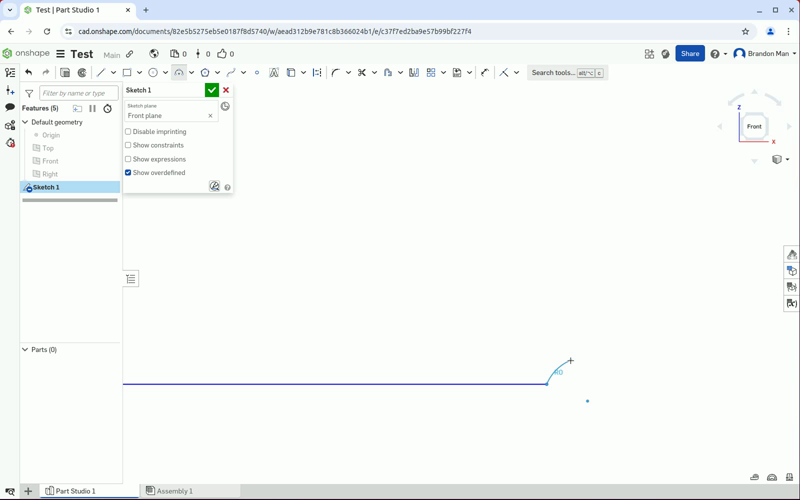
scroll(-6)
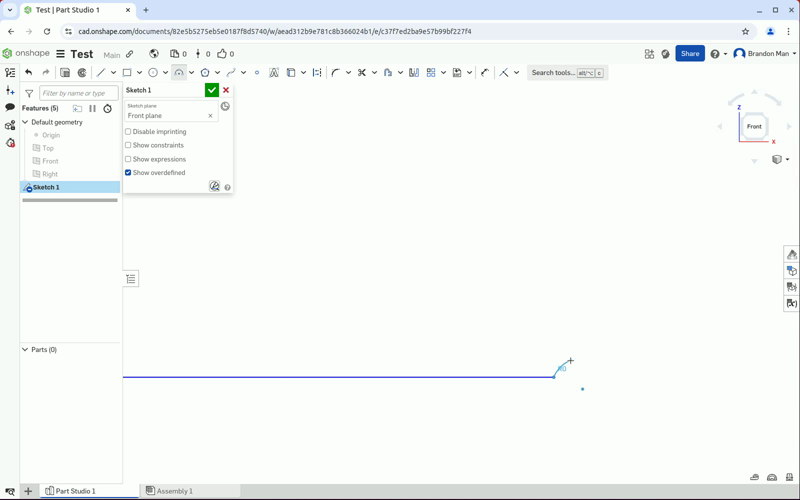
scroll(-6)
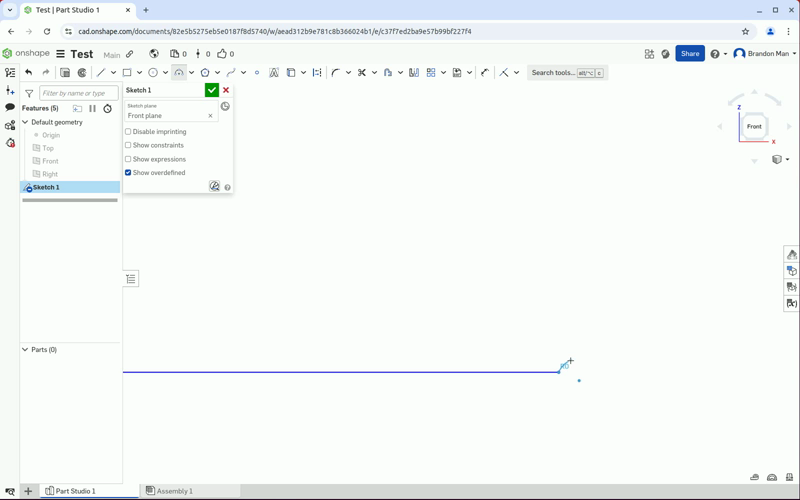
scroll(-6)
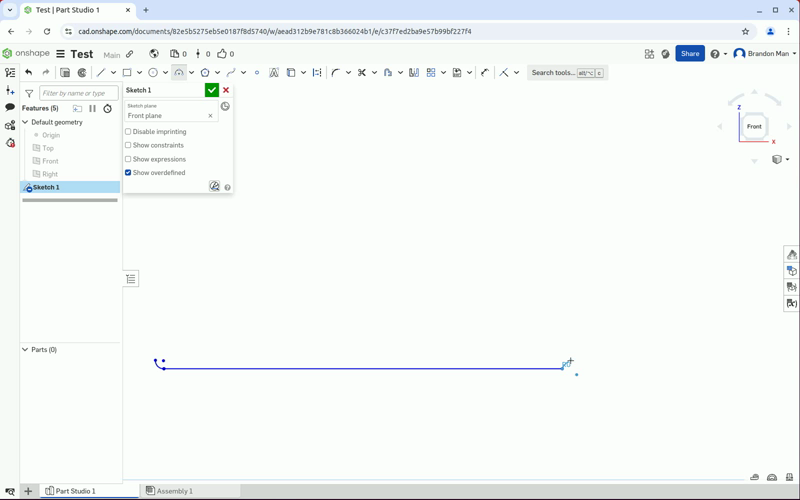
scroll(-6)
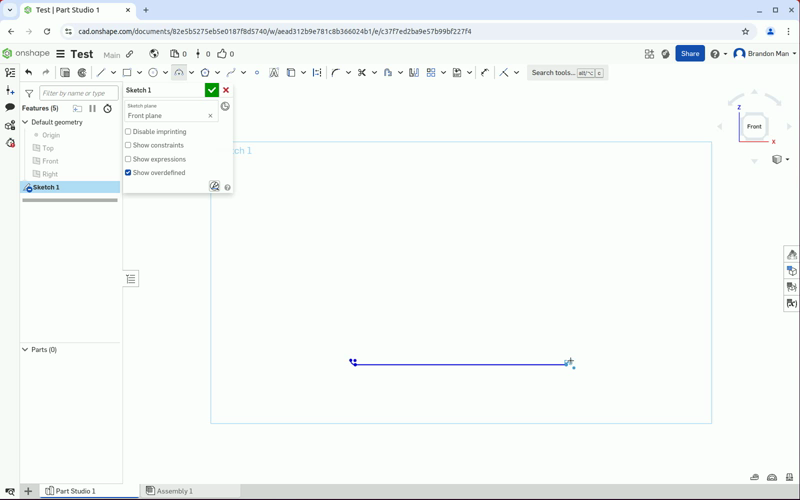
mouse_move(569, 363)
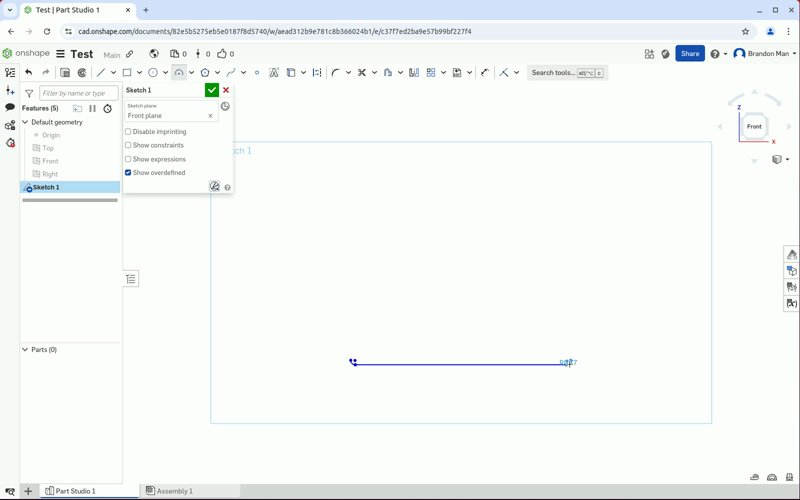
scroll(6)
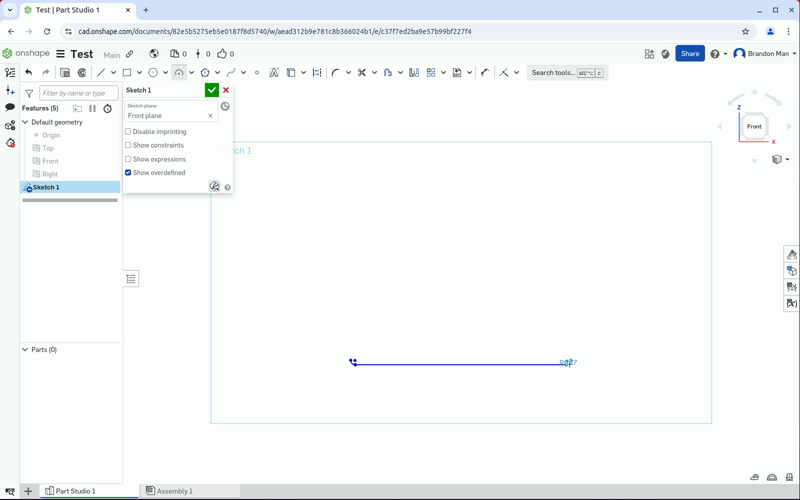
scroll(6)
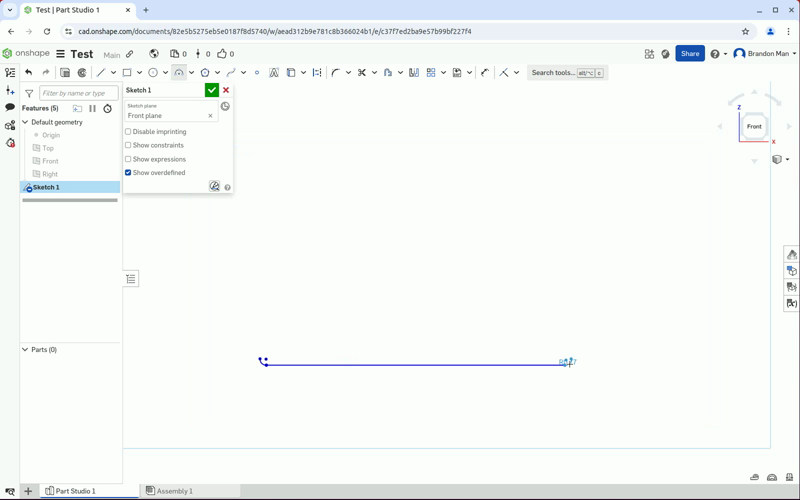
scroll(6)
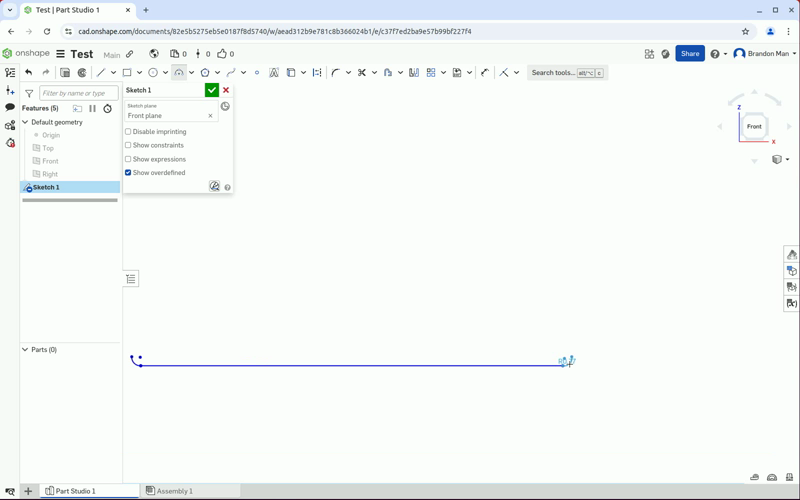
scroll(6)
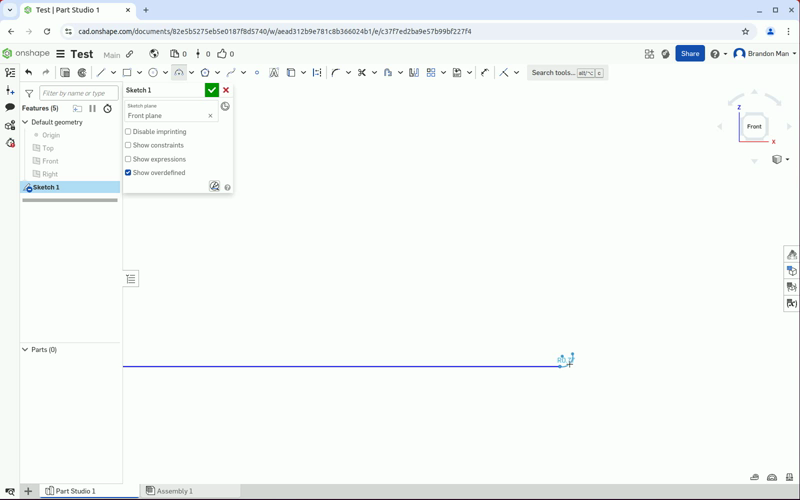
scroll(6)
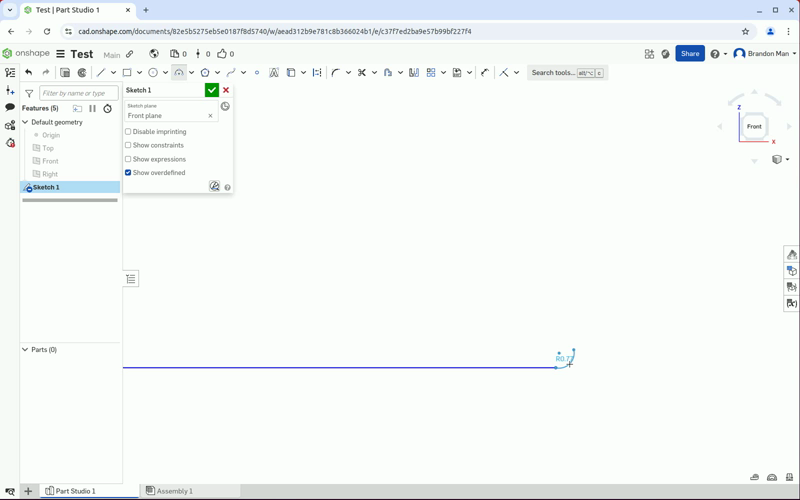
scroll(6)
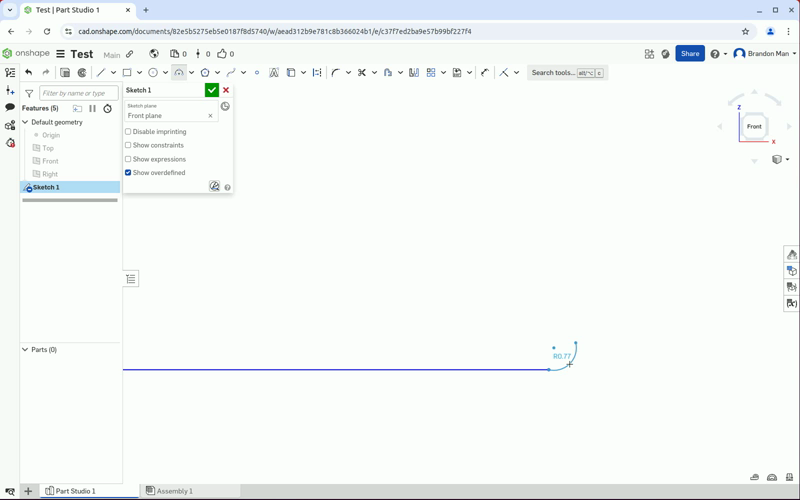
scroll(6)
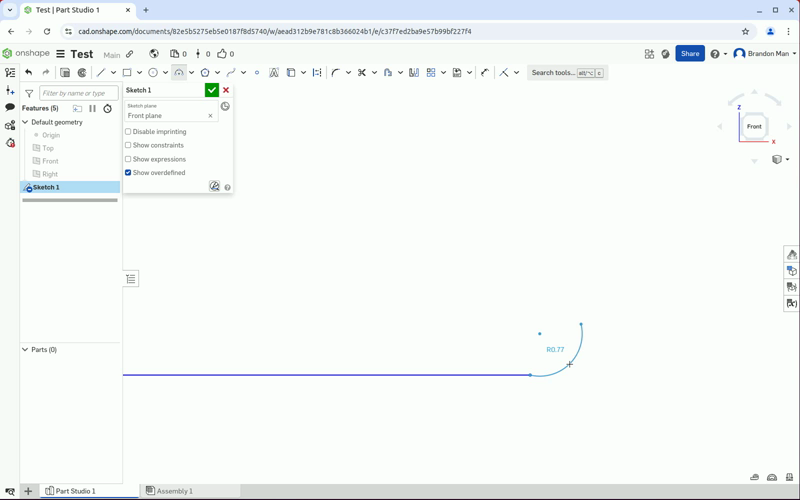
click(569, 363)
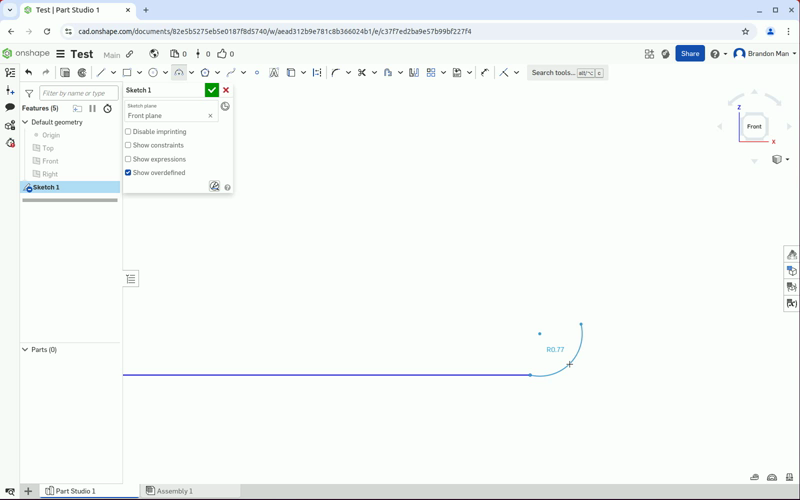
scroll(-6)
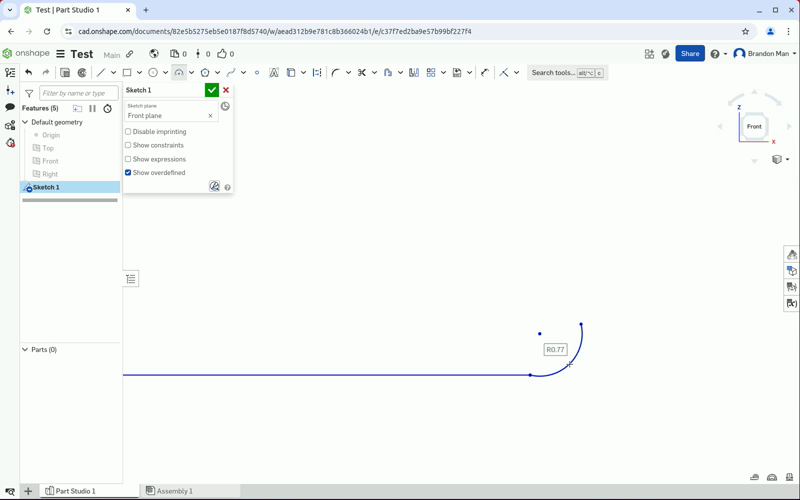
scroll(-6)
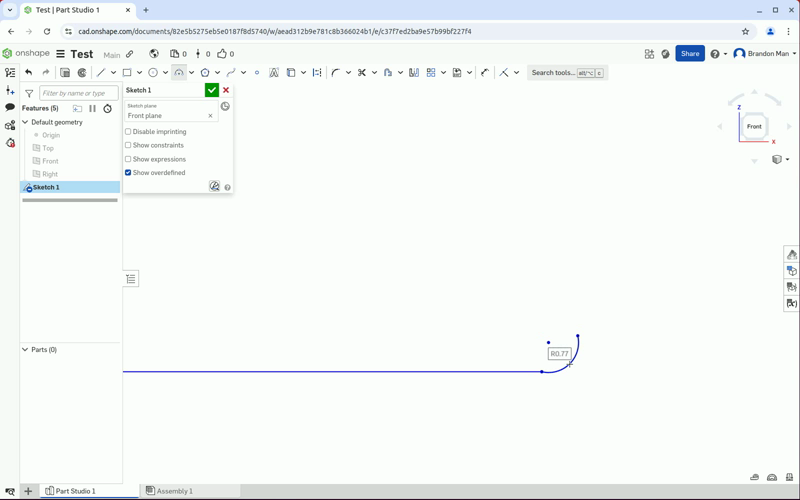
scroll(-6)
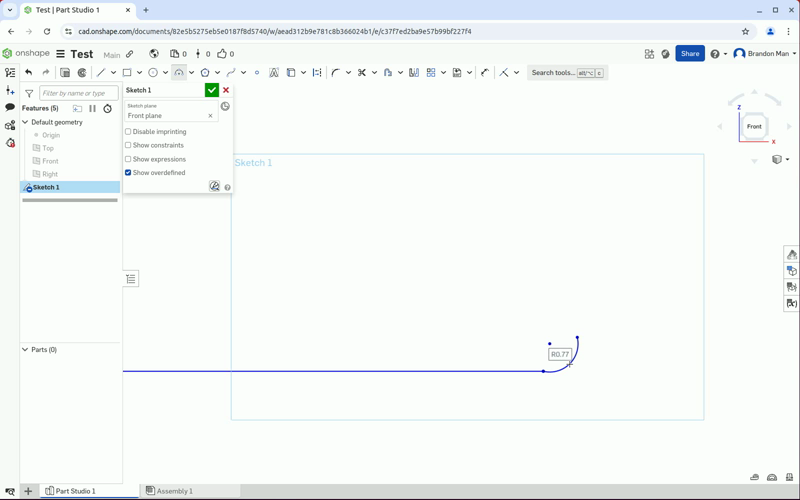
scroll(-6)
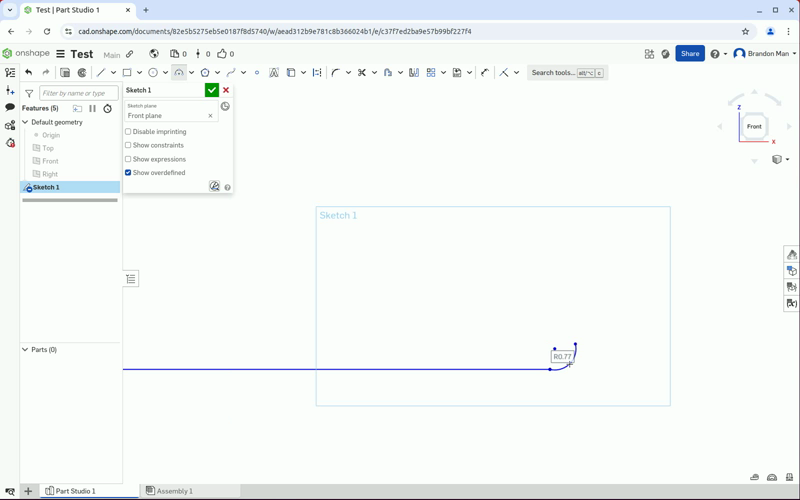
scroll(-6)
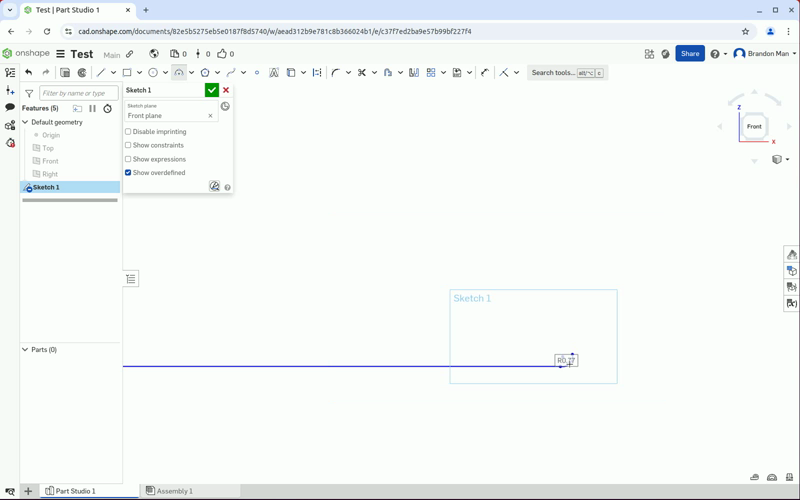
scroll(-6)
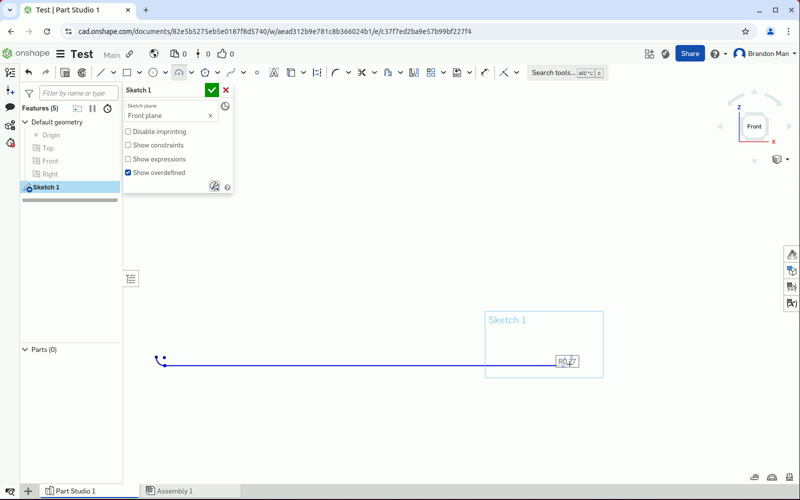
scroll(-6)
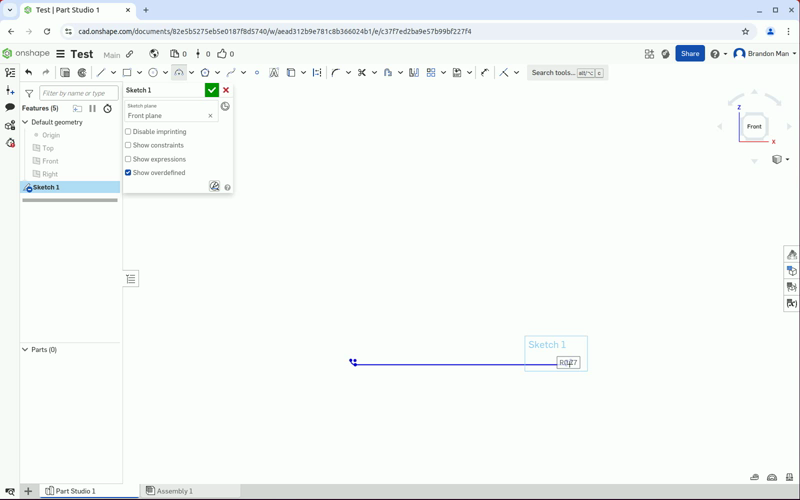
key_up(shift)
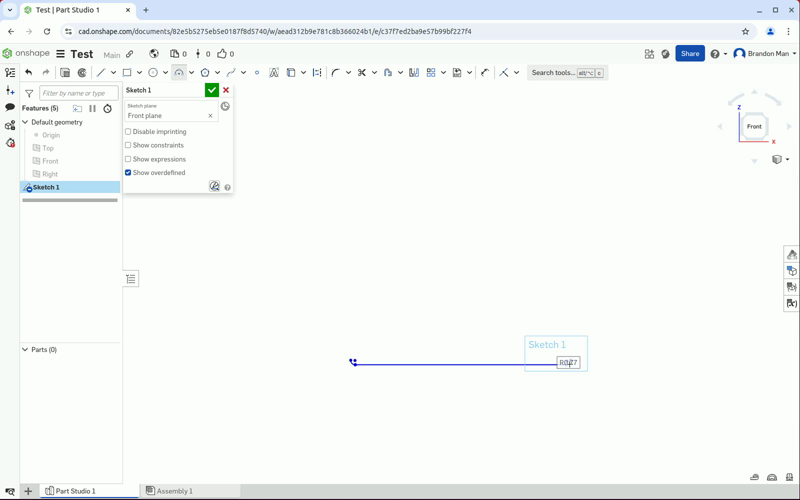
key(esc)
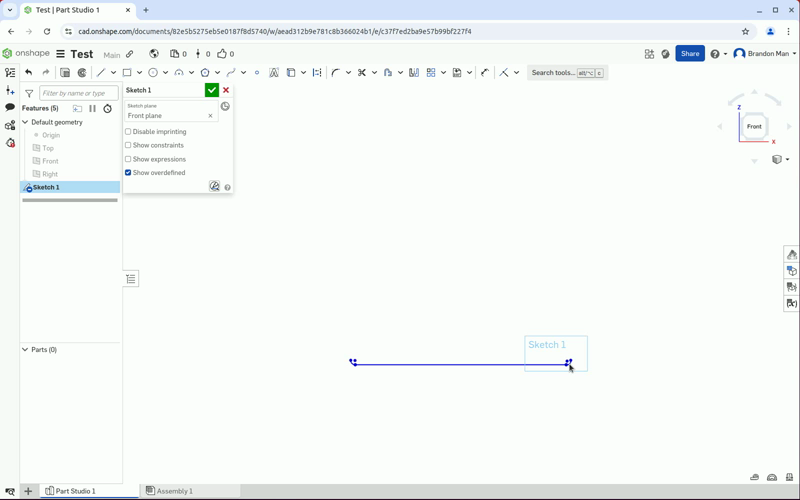
key(l)
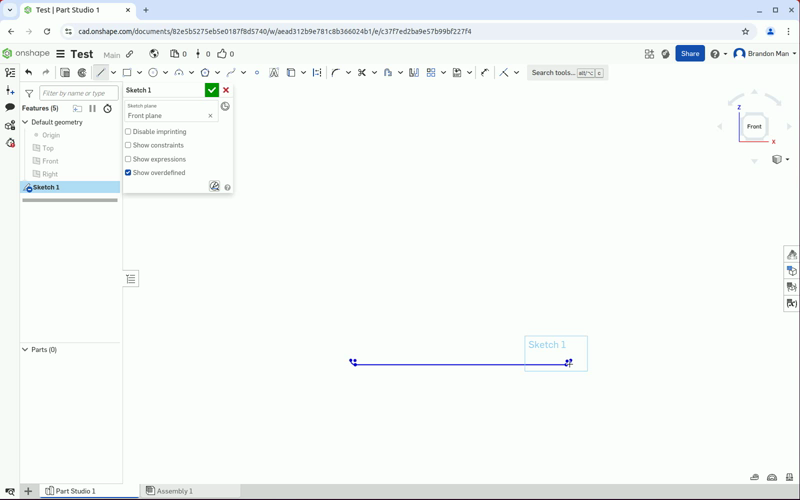
mouse_move(570, 360)
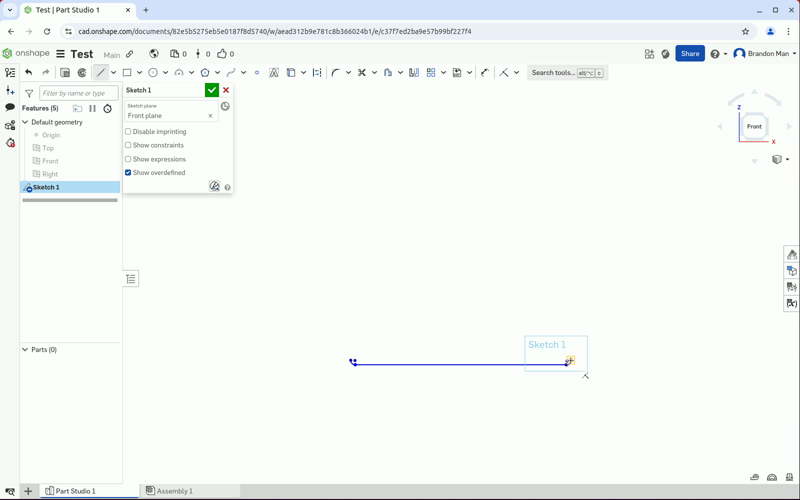
scroll(6)
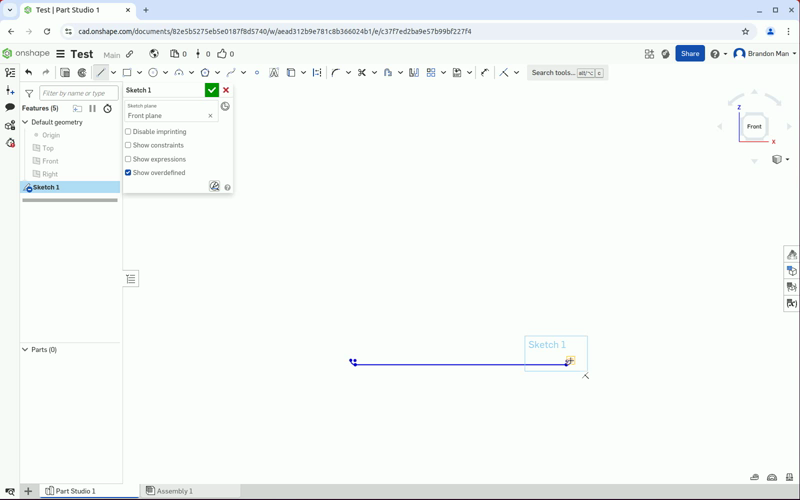
scroll(6)
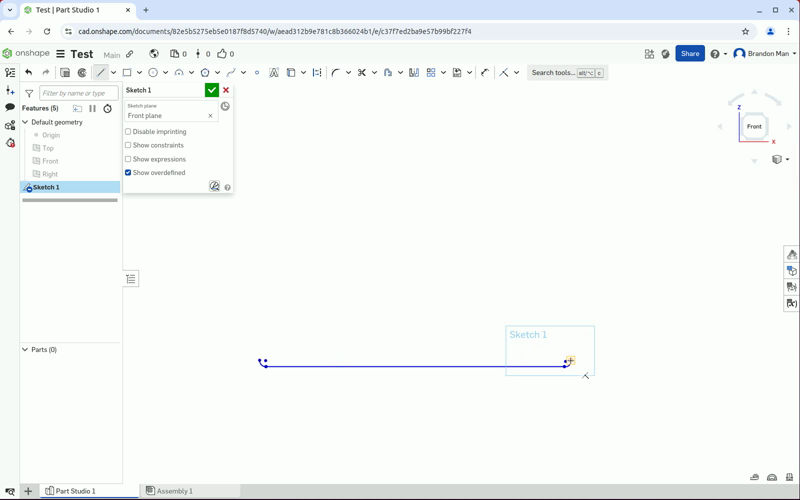
scroll(6)
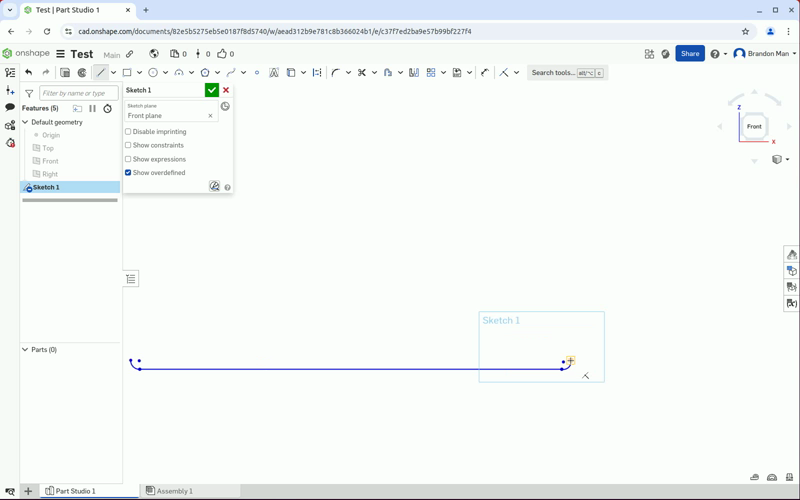
scroll(6)
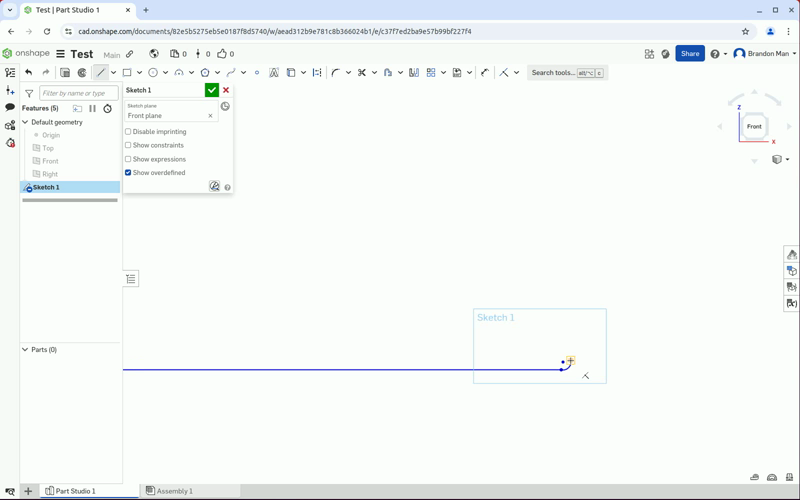
scroll(6)
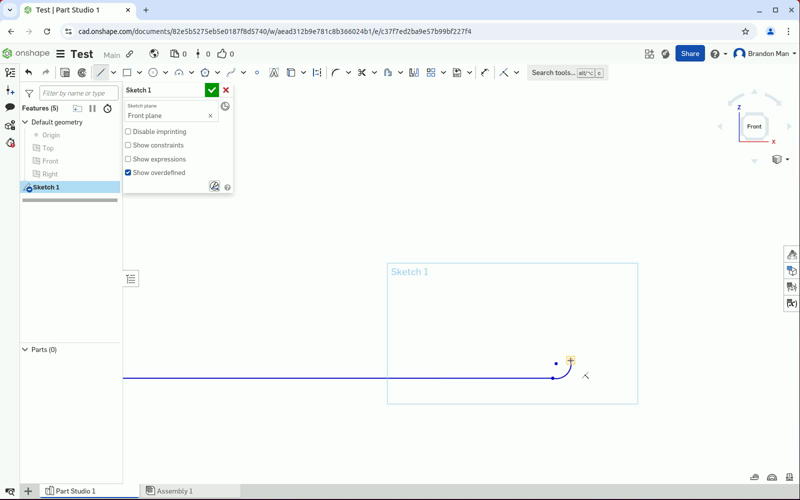
scroll(6)
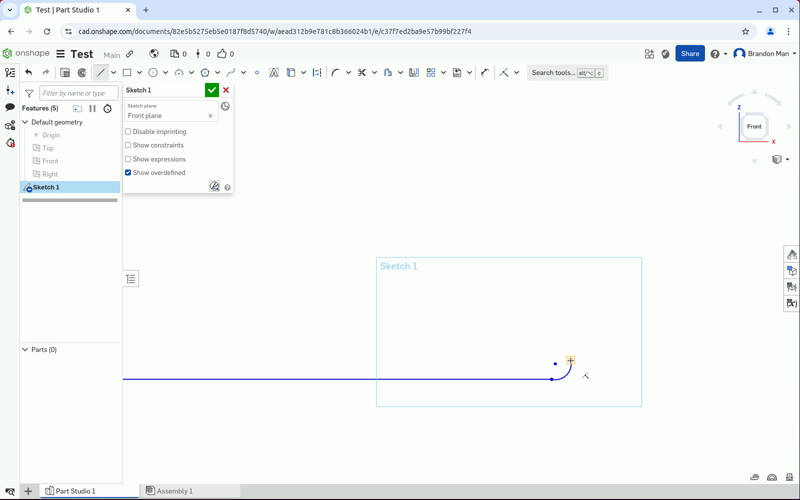
scroll(6)
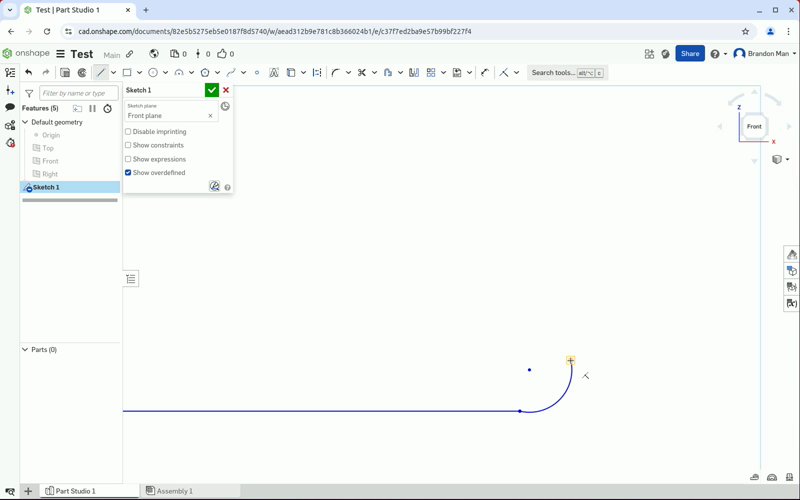
click(570, 360)
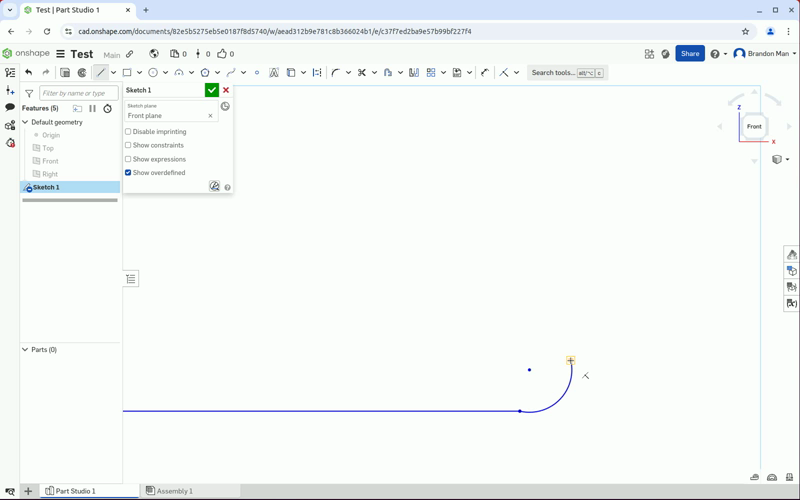
scroll(-6)
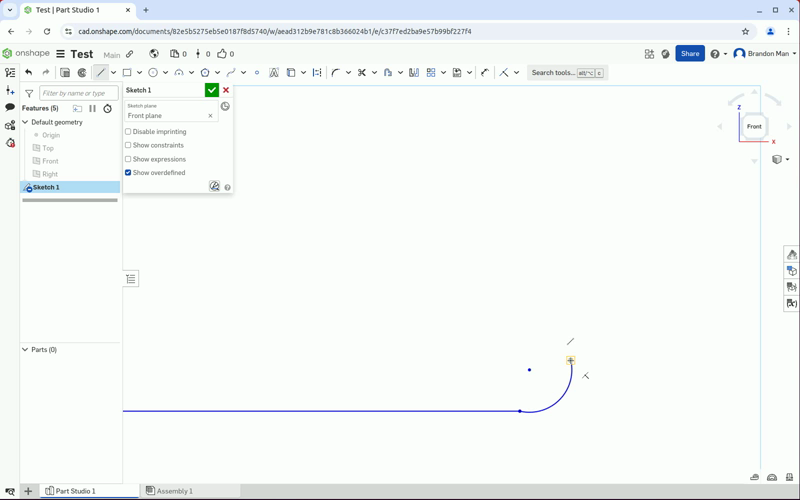
scroll(-6)
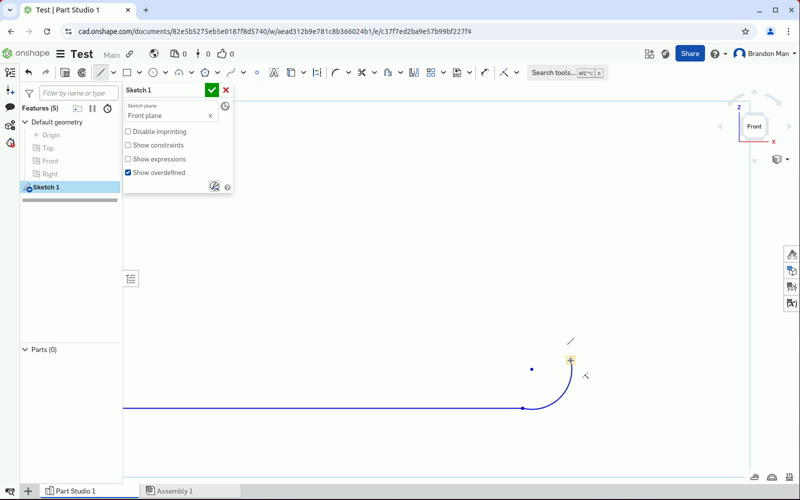
scroll(-6)
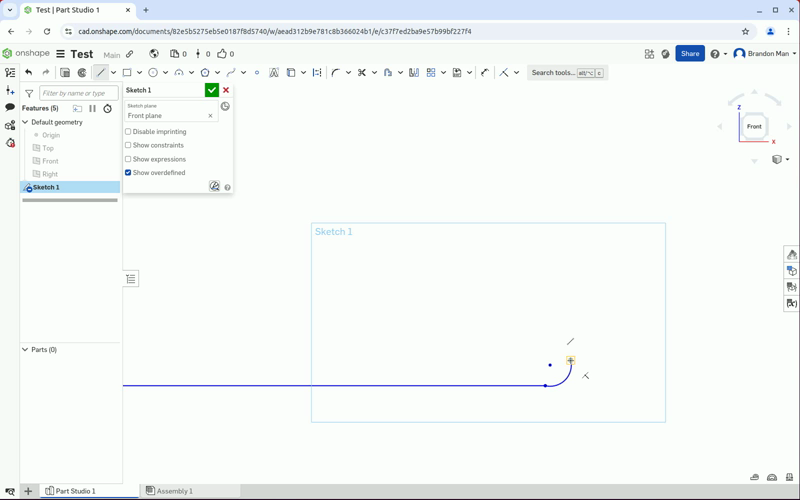
scroll(-6)
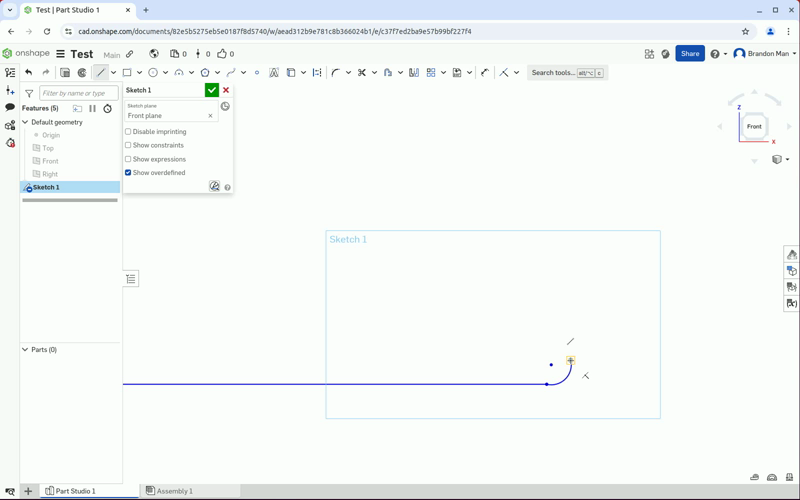
scroll(-6)
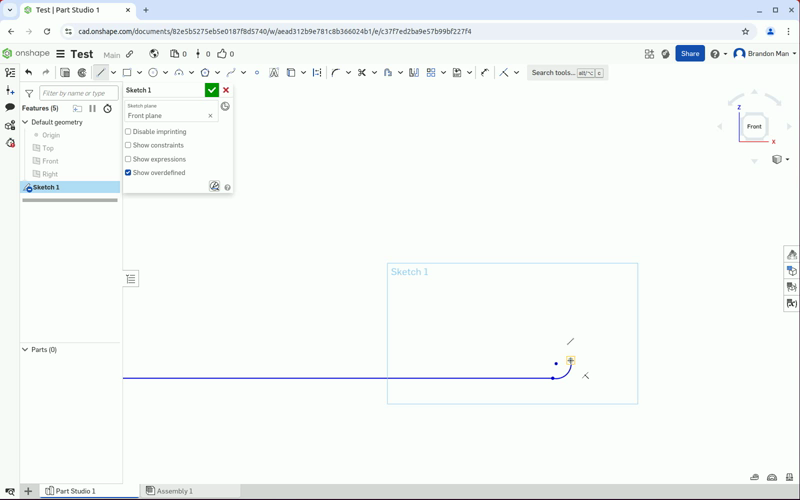
scroll(-6)
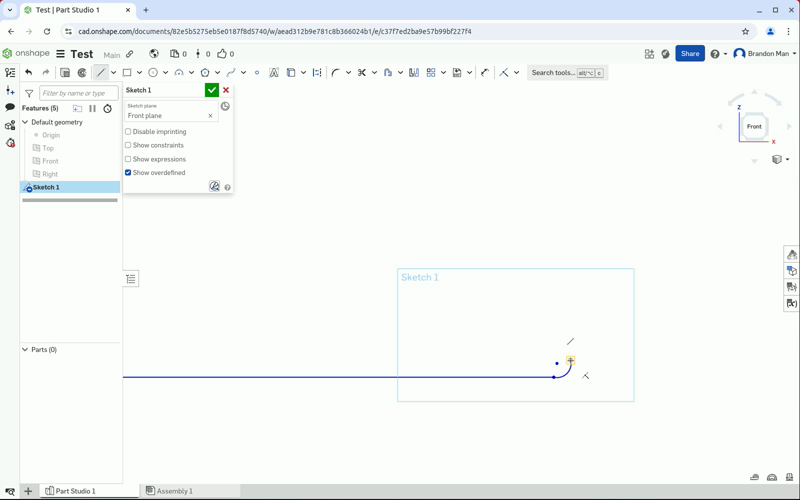
scroll(-6)
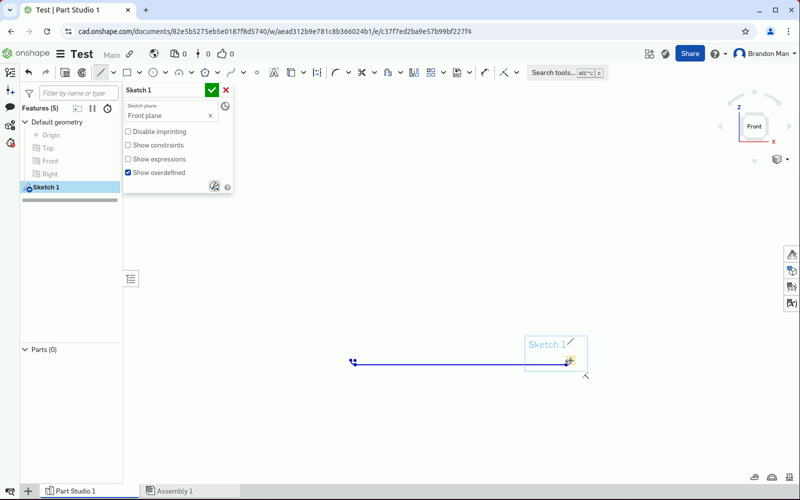
key_down(shift)
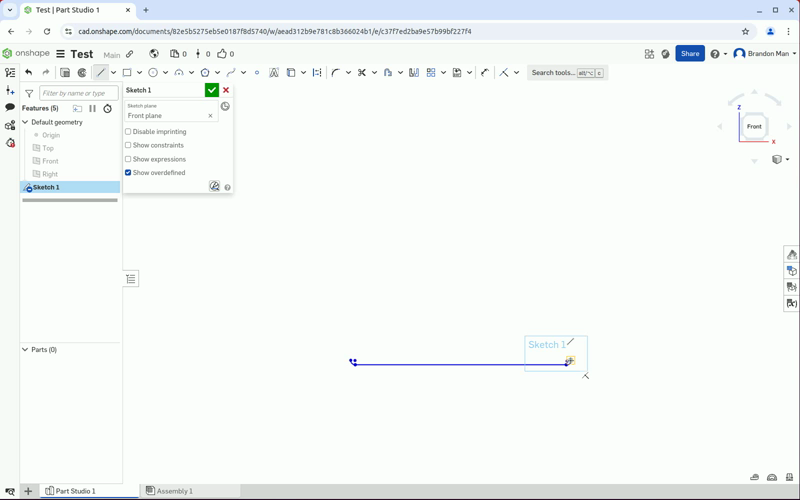
mouse_move(570, 249)
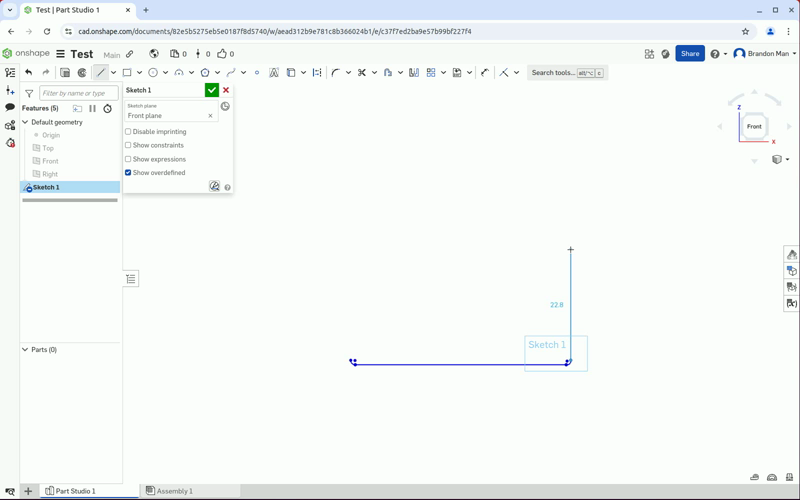
click(570, 249)
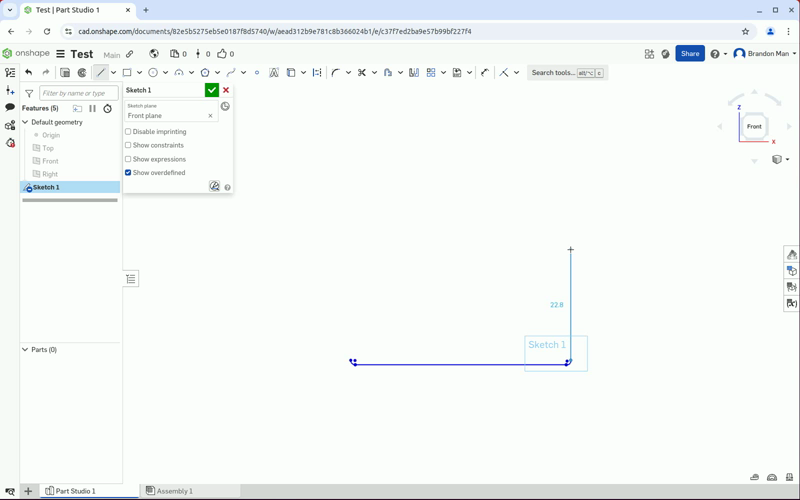
key_up(shift)
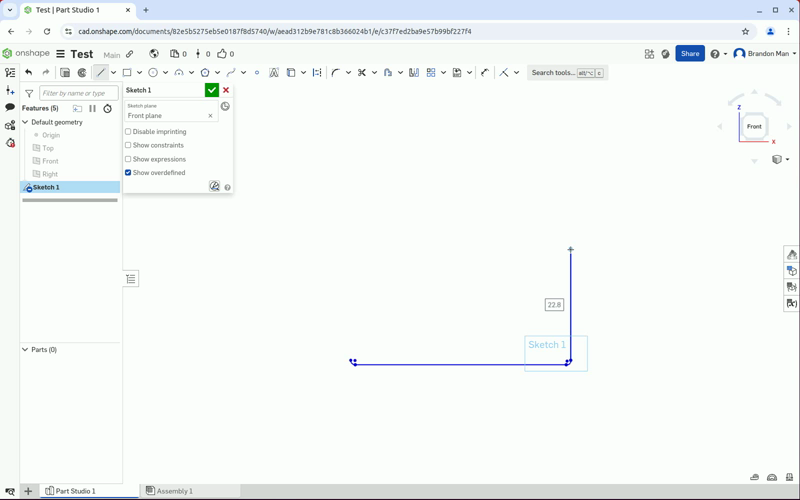
key(esc)
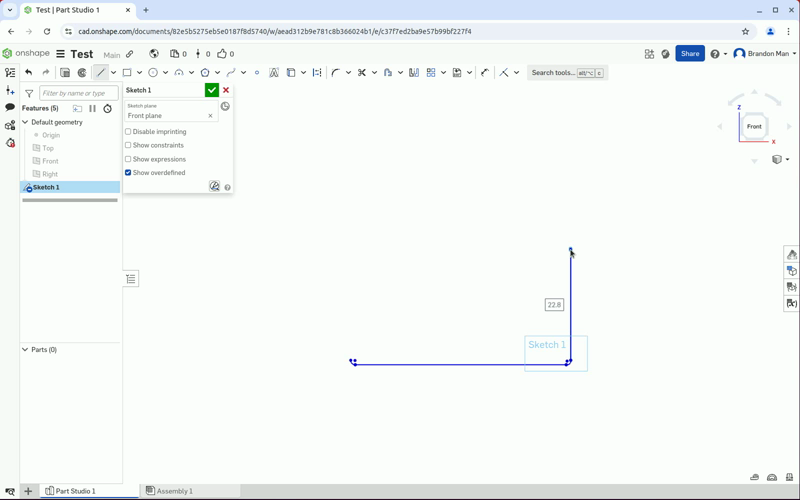
key(a)
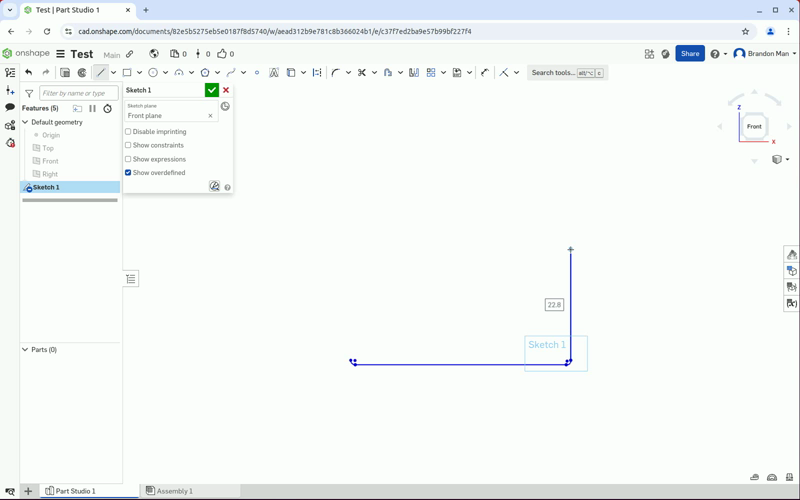
mouse_move(570, 249)
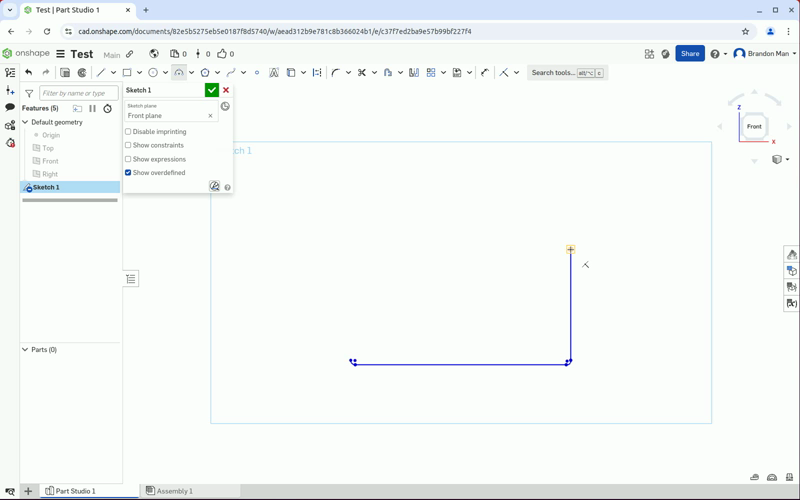
click(570, 249)
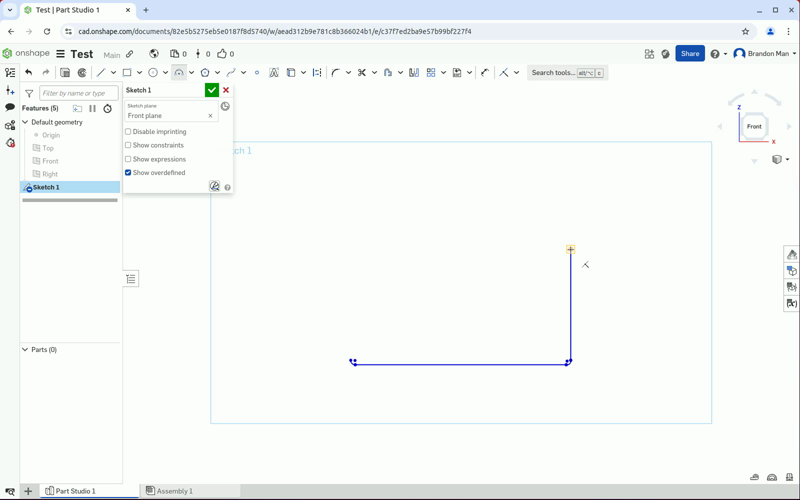
key_down(shift)
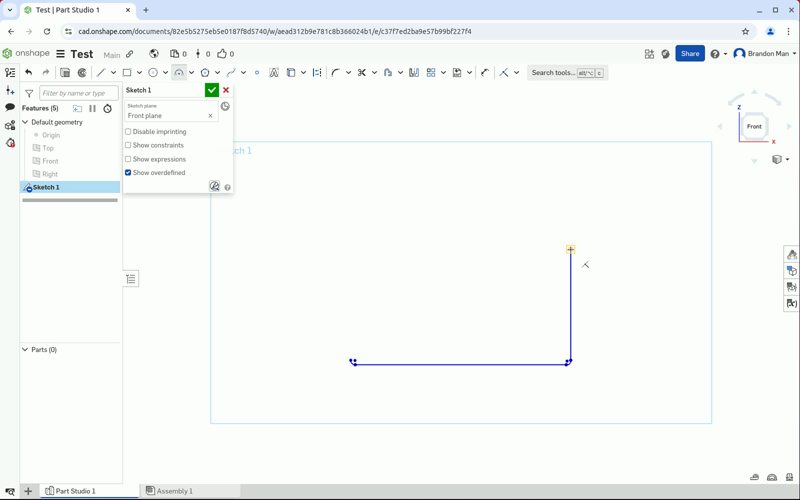
mouse_move(566, 244)
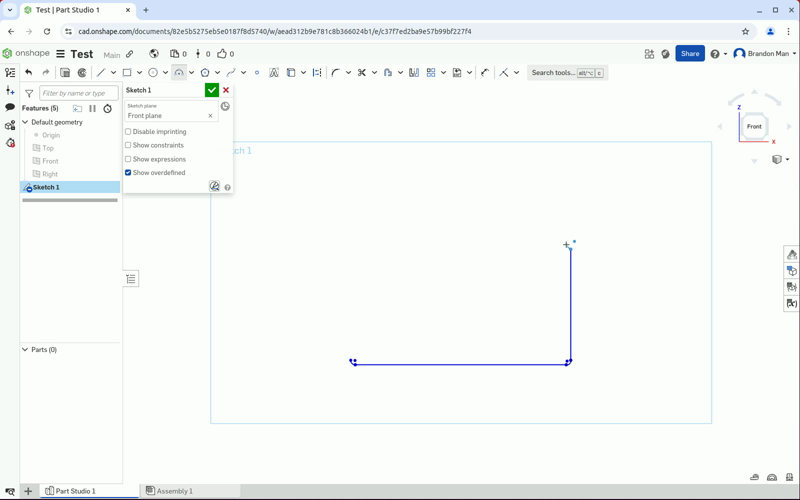
scroll(6)
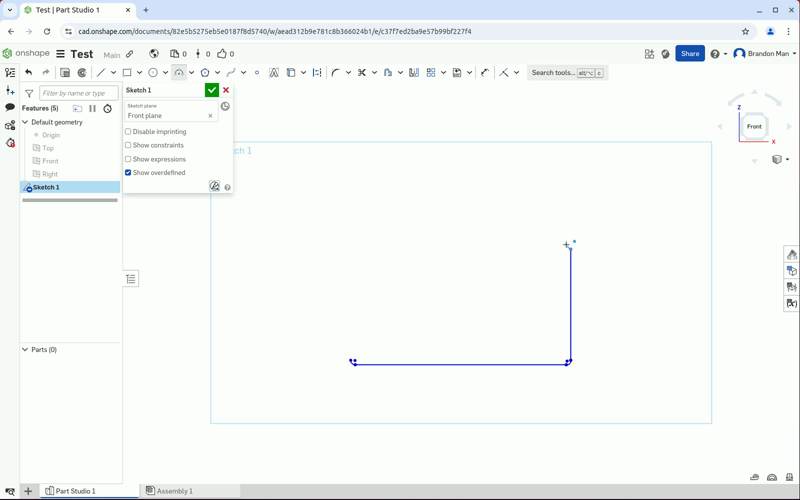
scroll(6)
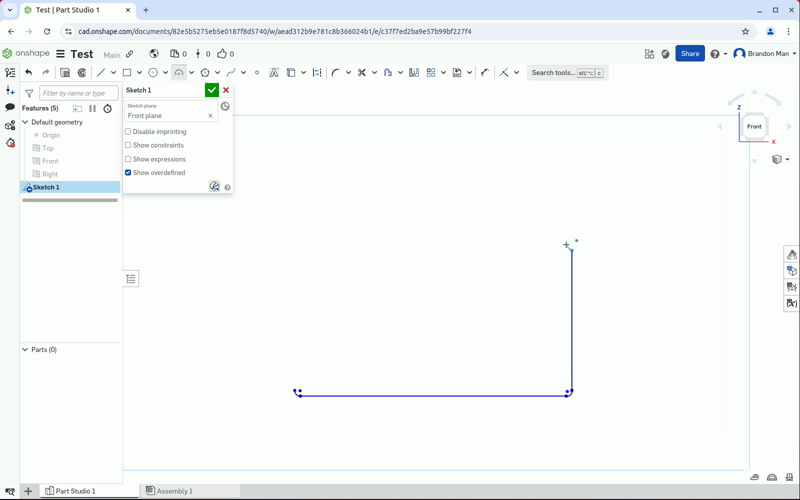
scroll(6)
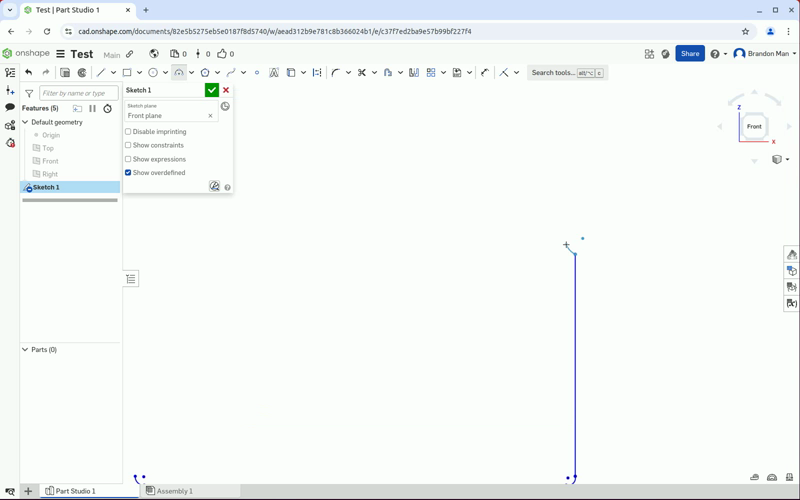
scroll(6)
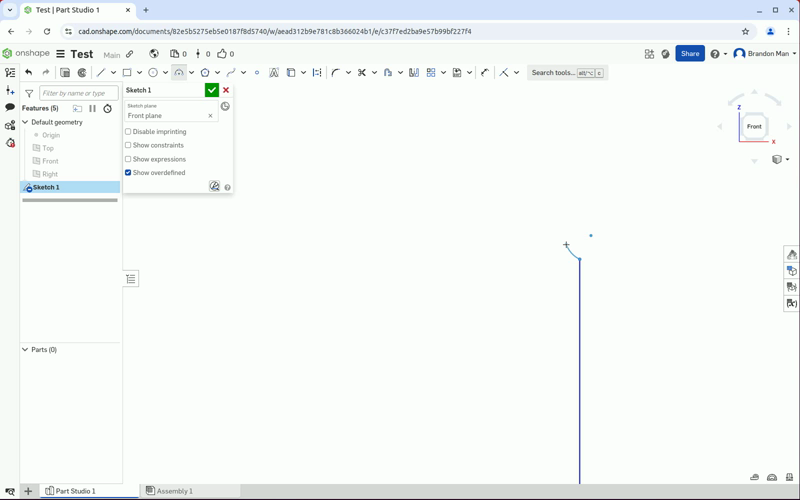
scroll(6)
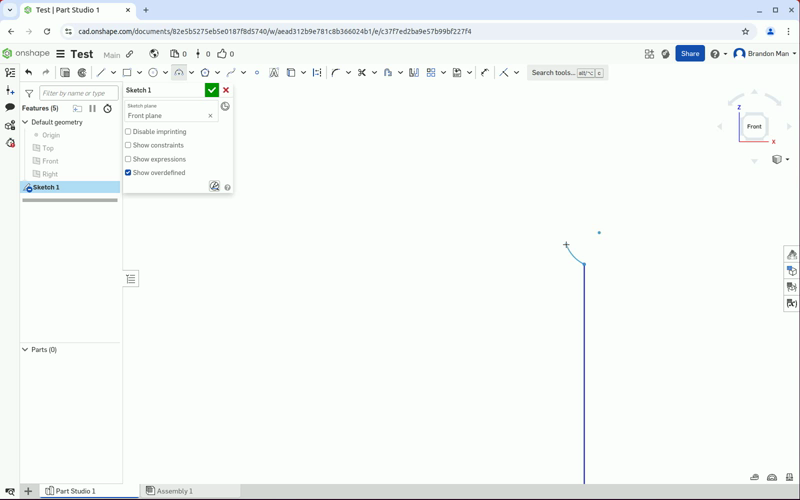
scroll(6)
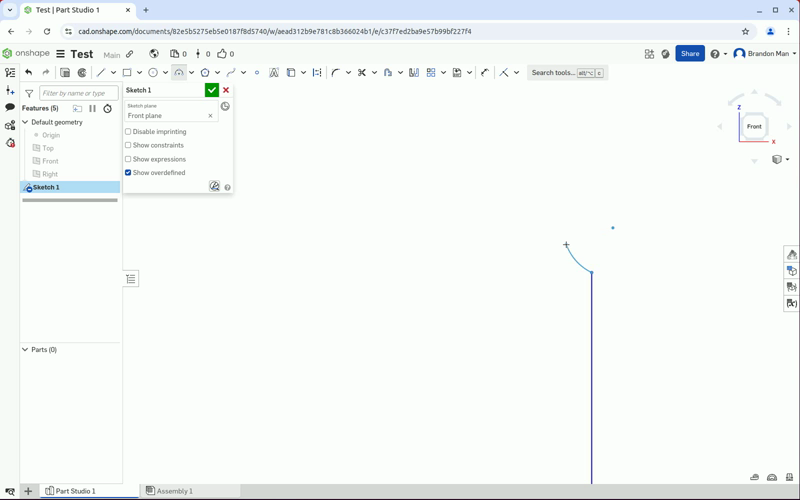
scroll(6)
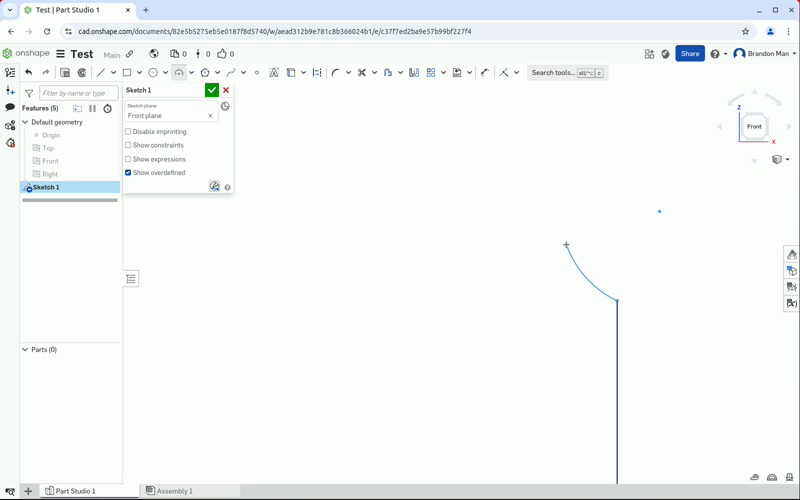
click(566, 244)
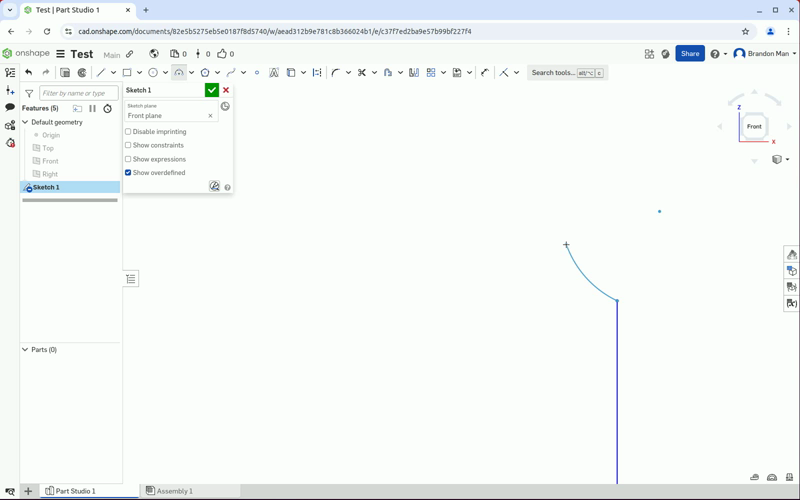
scroll(-6)
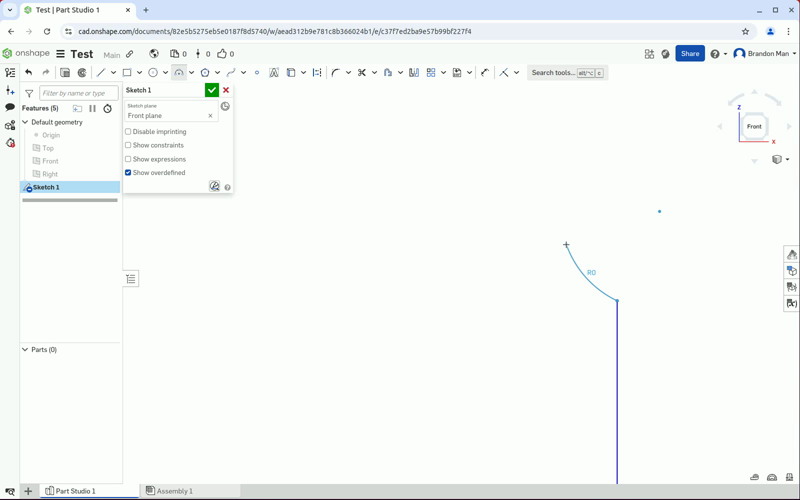
scroll(-6)
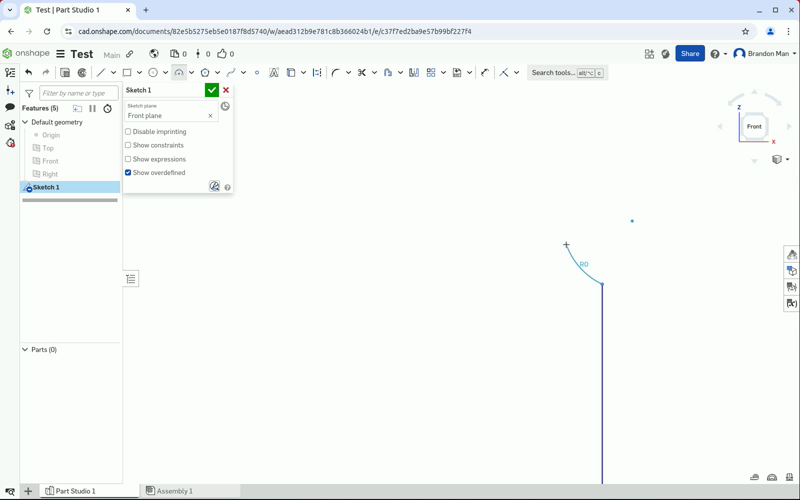
scroll(-6)
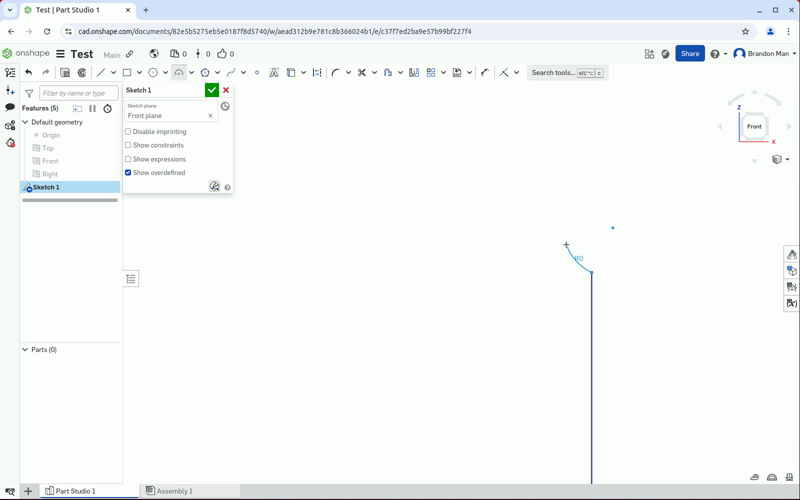
scroll(-6)
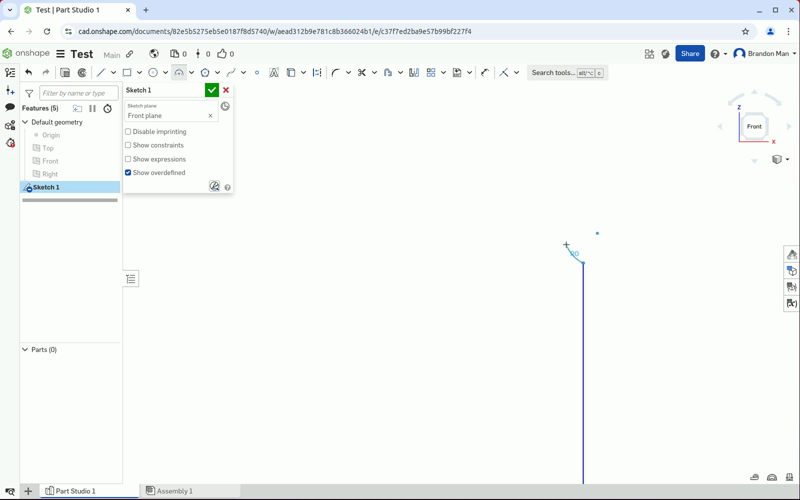
scroll(-6)
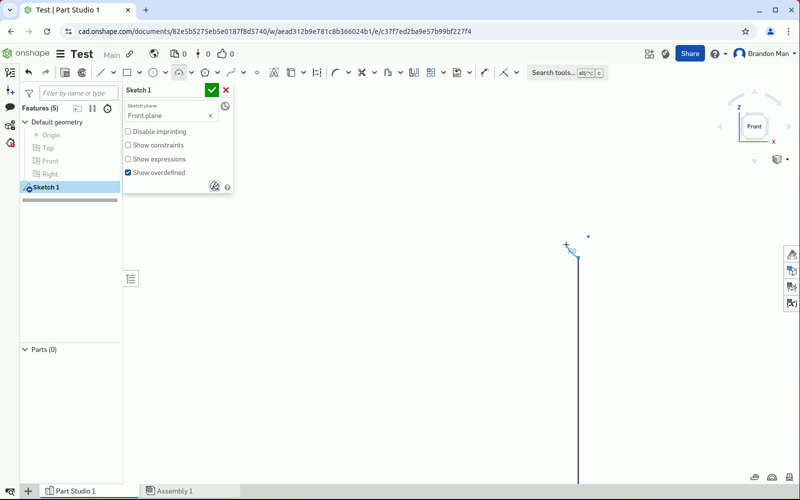
scroll(-6)
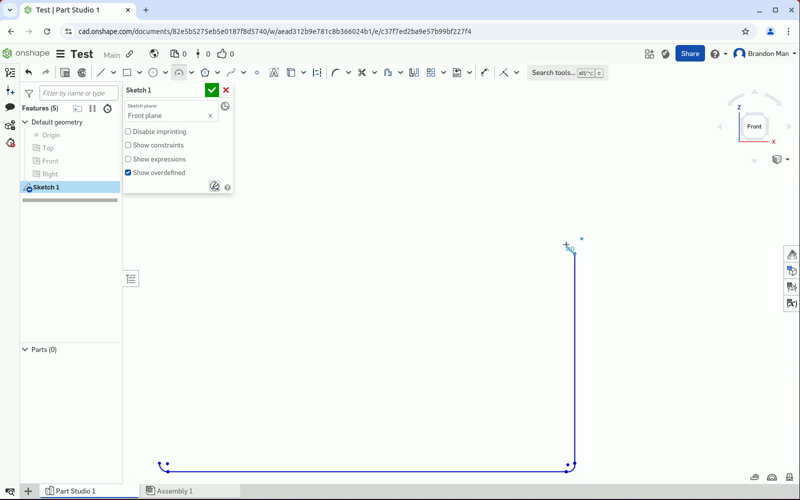
scroll(-6)
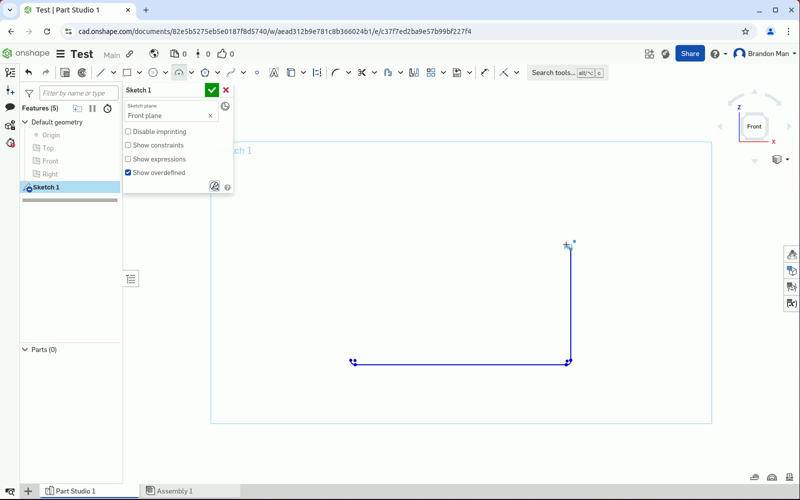
mouse_move(569, 245)
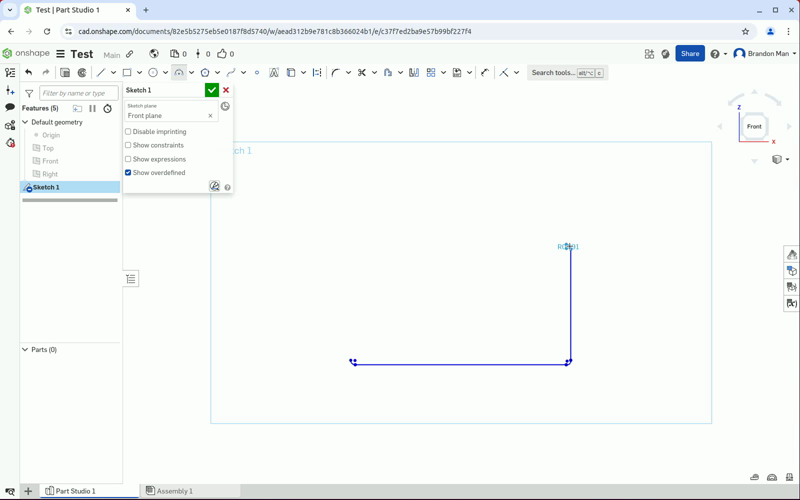
scroll(6)
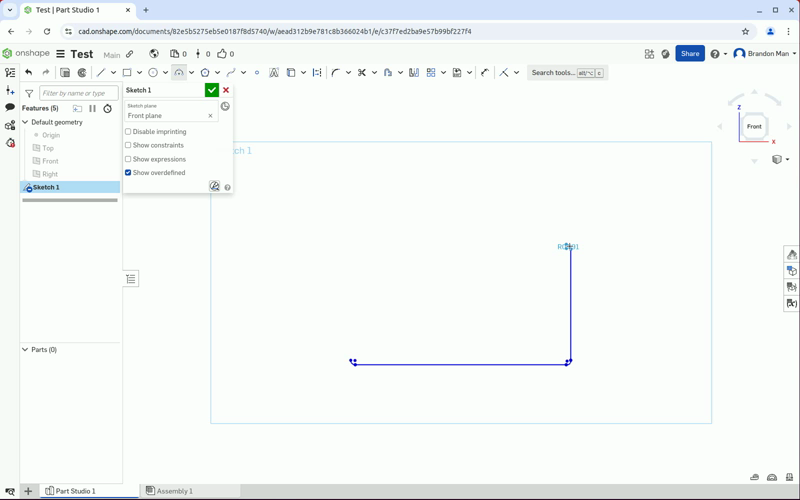
scroll(6)
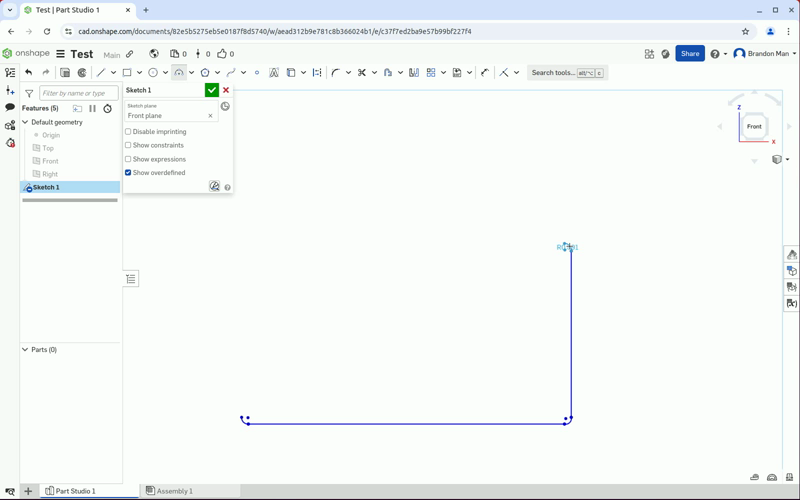
scroll(6)
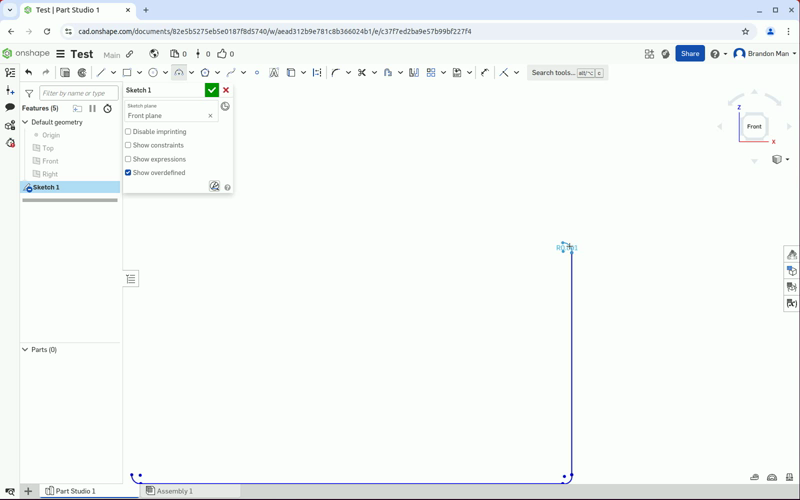
scroll(6)
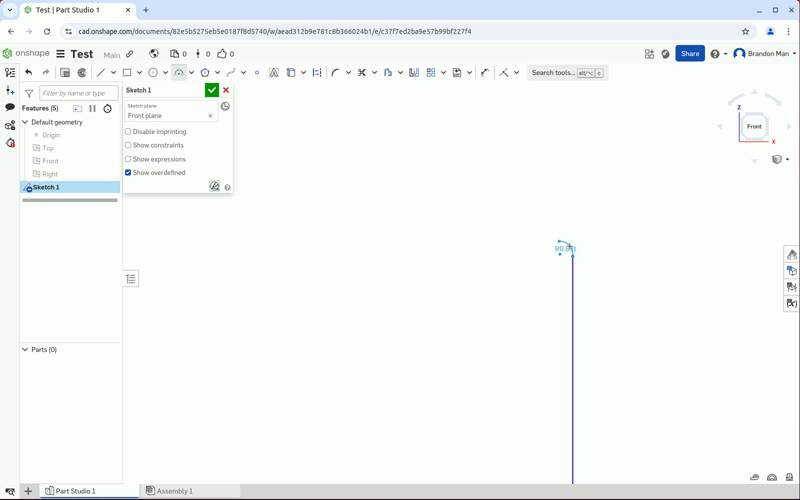
scroll(6)
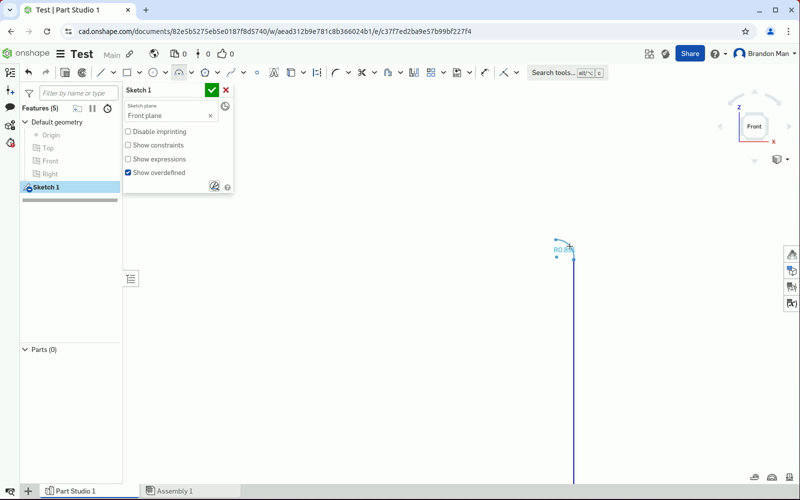
scroll(6)
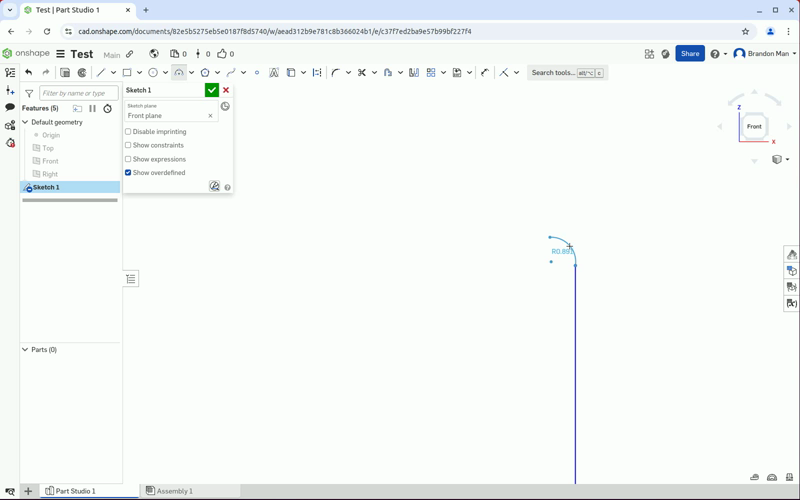
scroll(6)
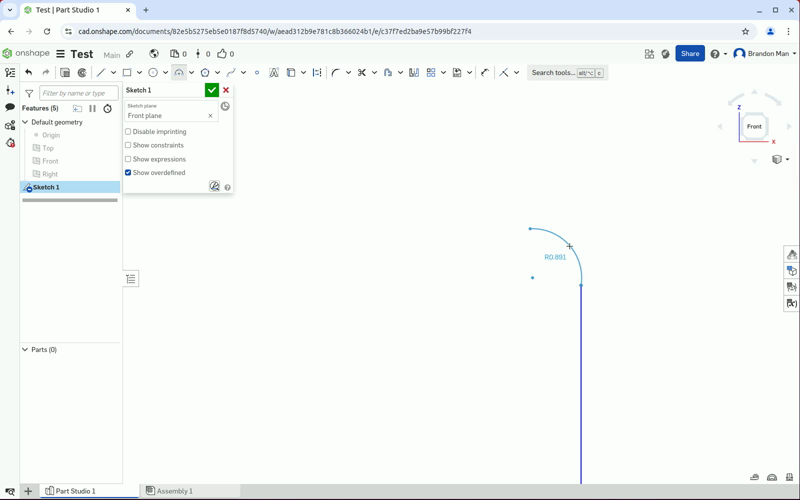
click(569, 245)
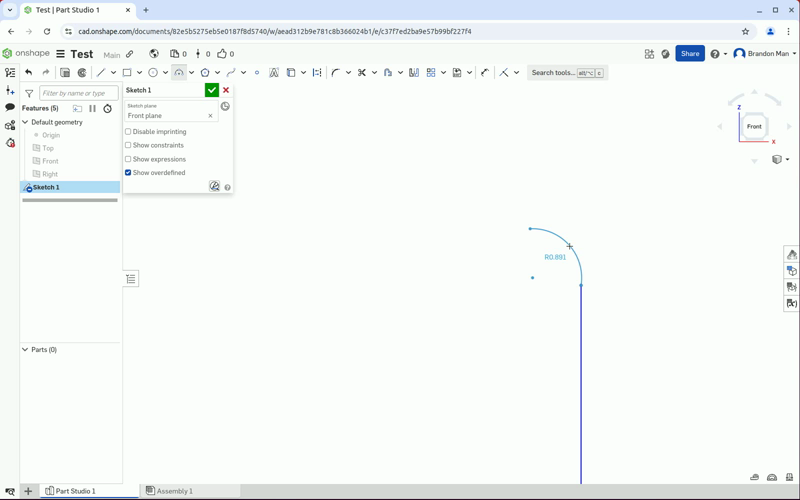
scroll(-6)
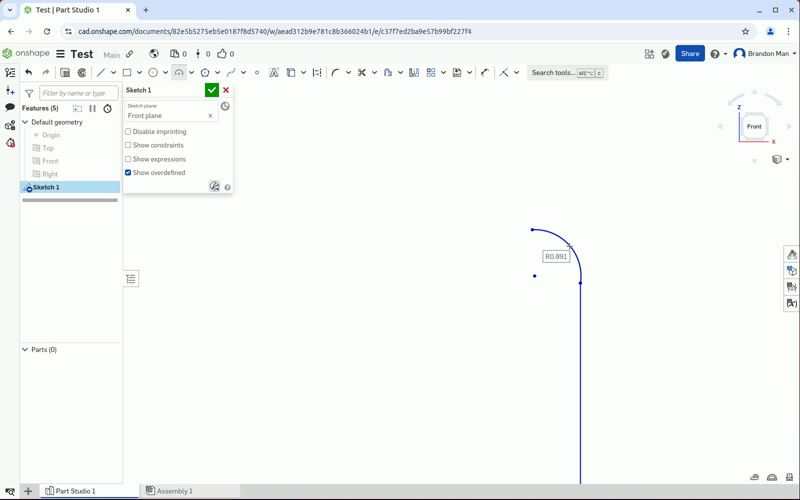
scroll(-6)
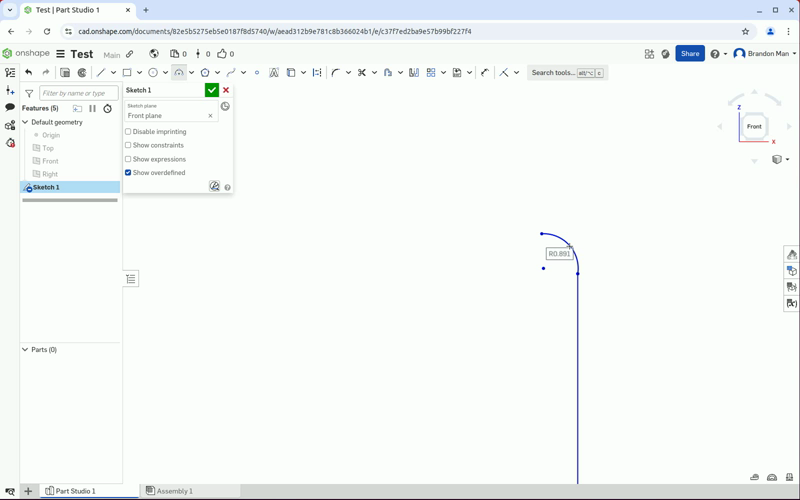
scroll(-6)
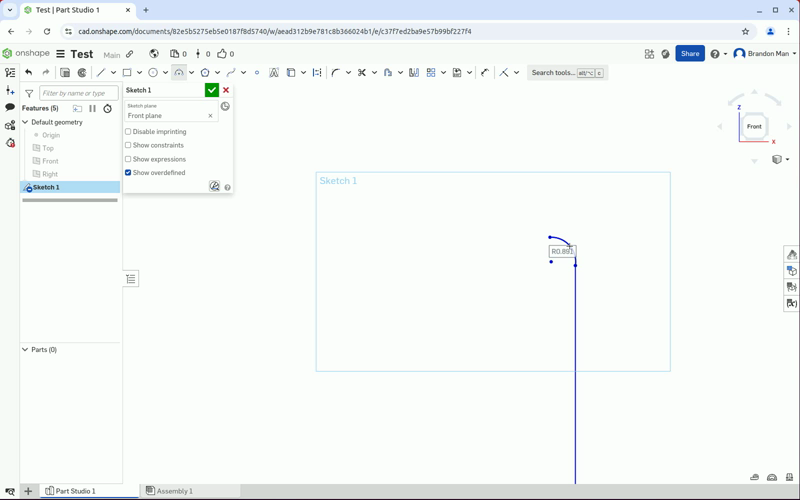
scroll(-6)
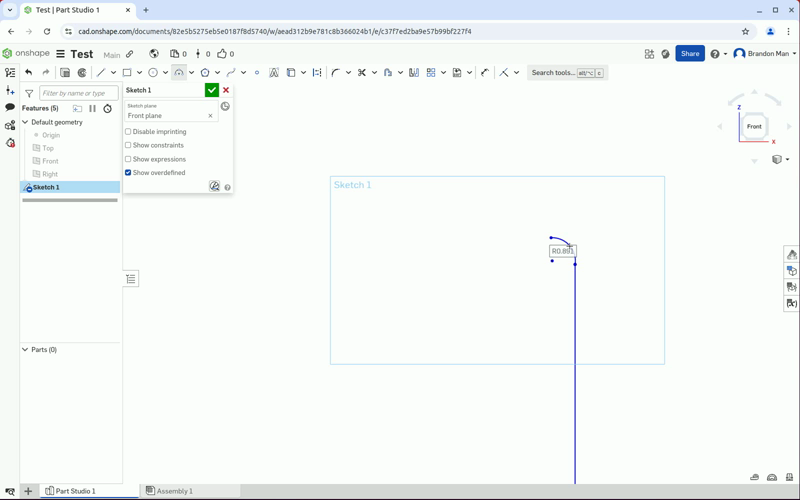
scroll(-6)
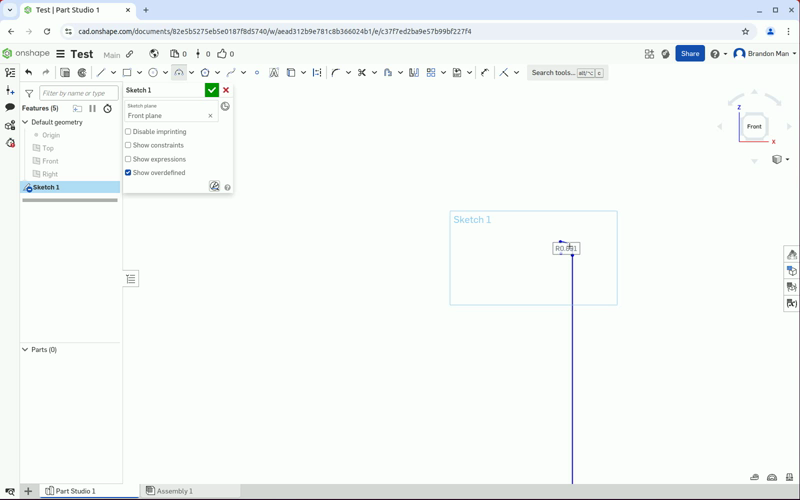
scroll(-6)
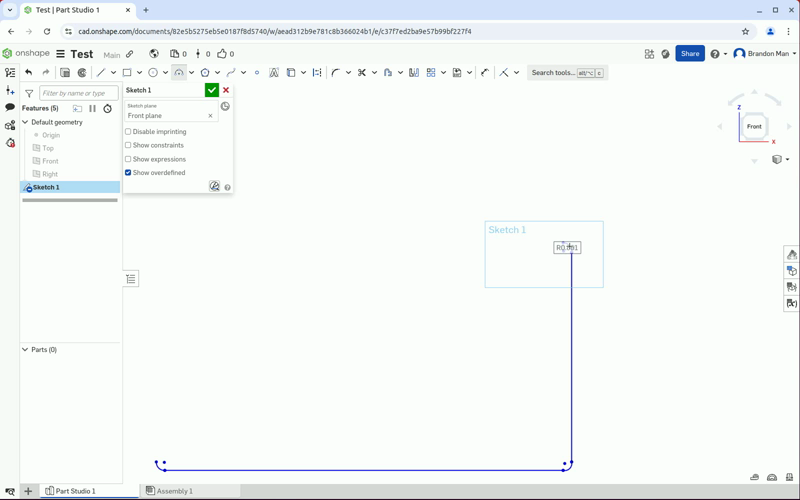
scroll(-6)
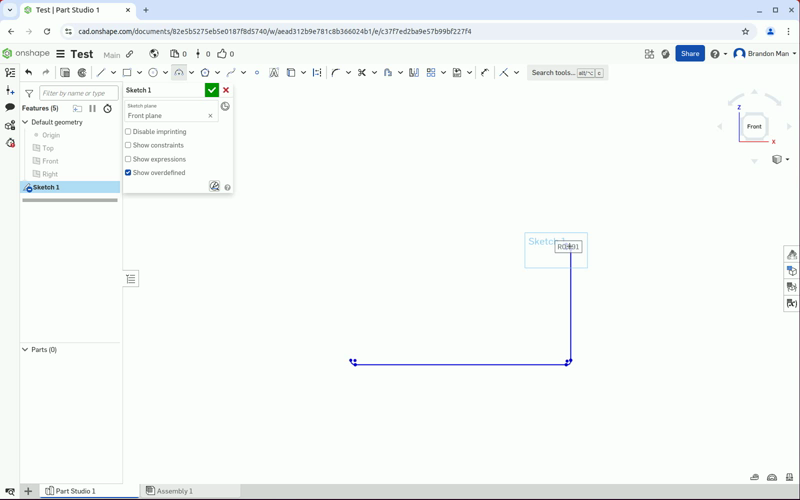
key_up(shift)
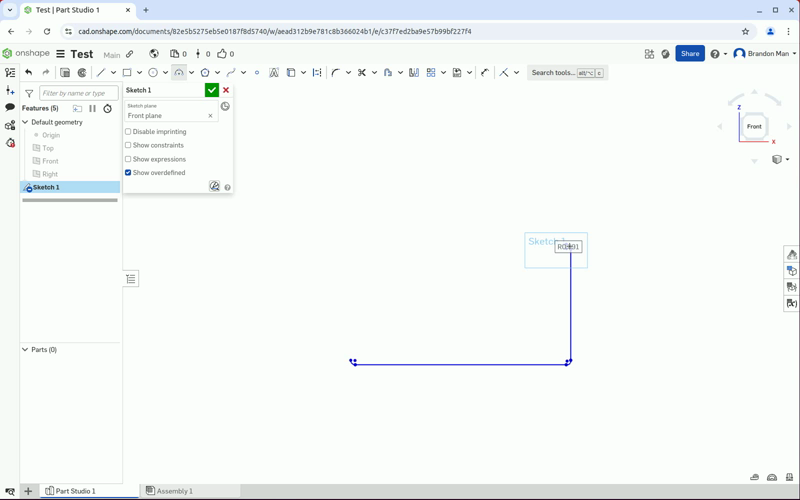
key(esc)
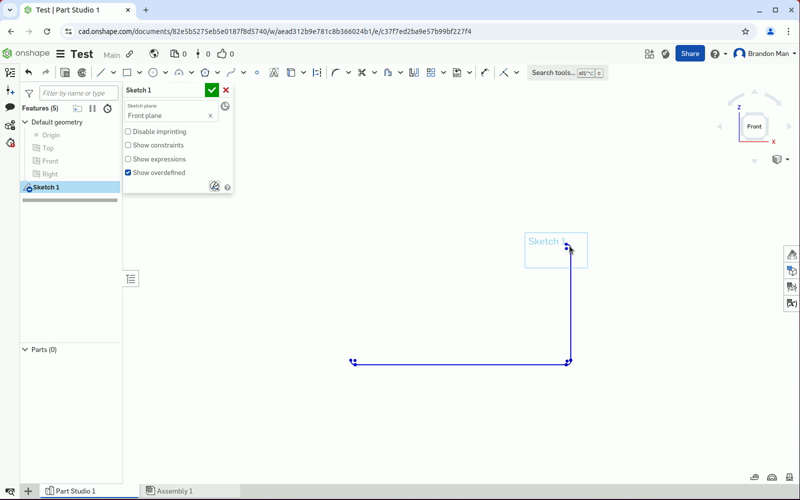
key(l)
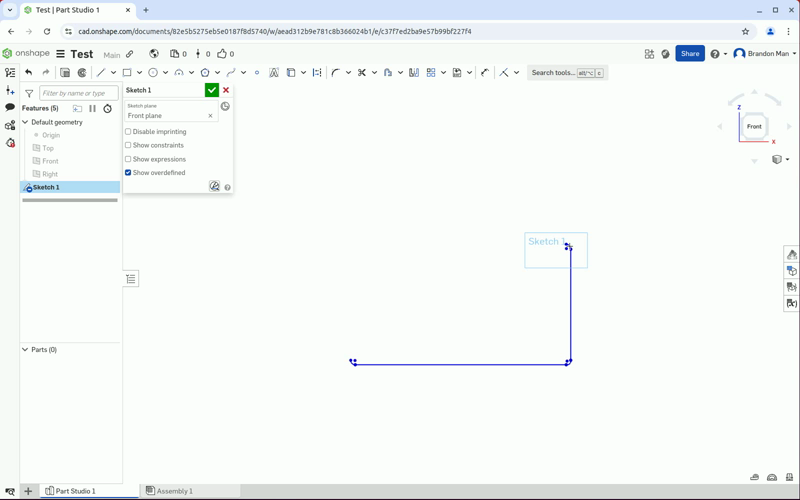
mouse_move(566, 244)
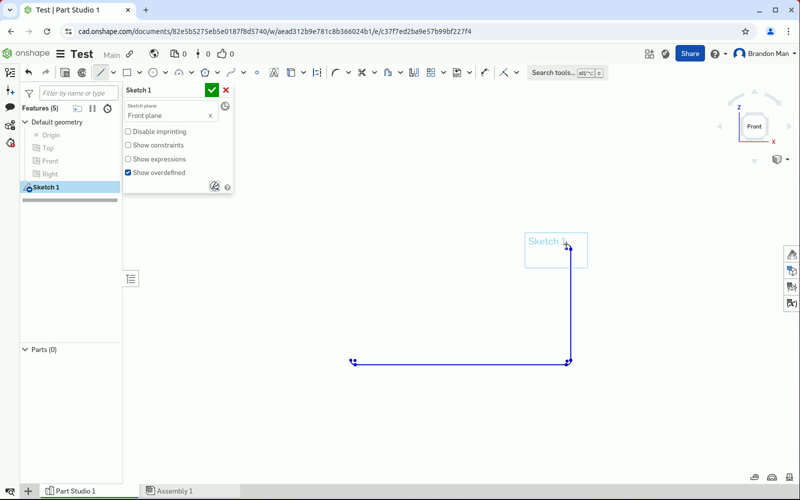
scroll(6)
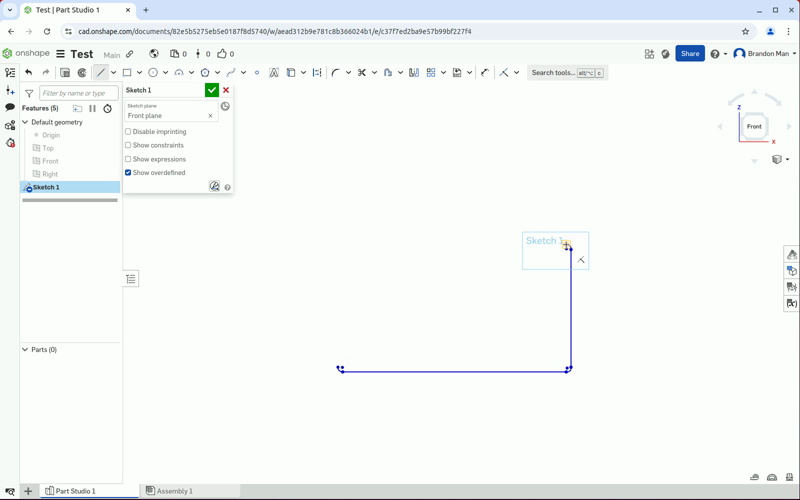
scroll(6)
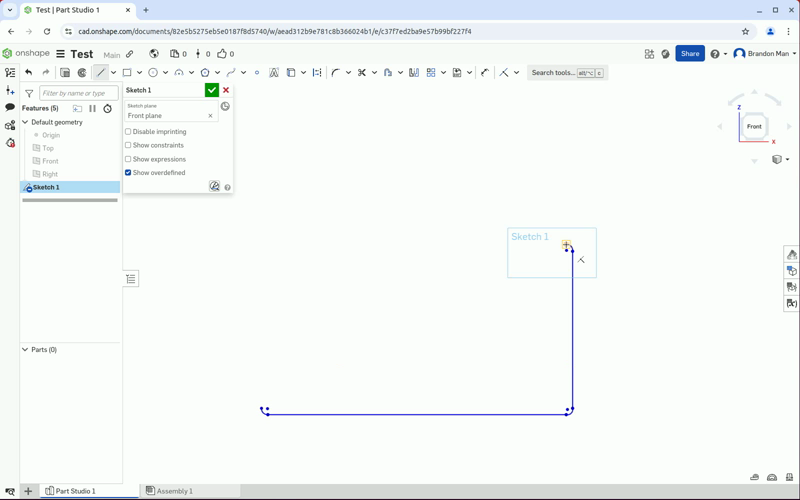
scroll(6)
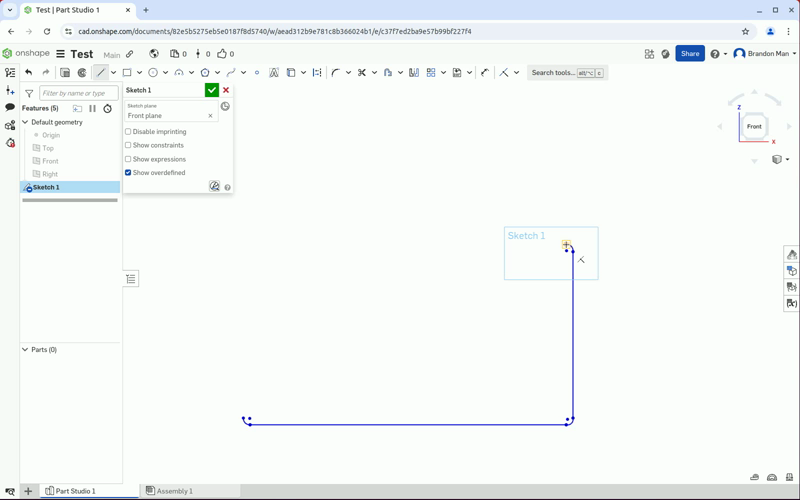
scroll(6)
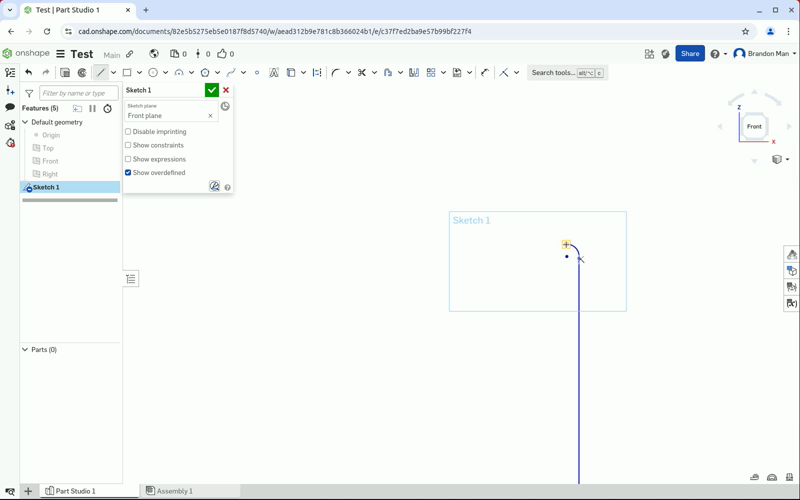
scroll(6)
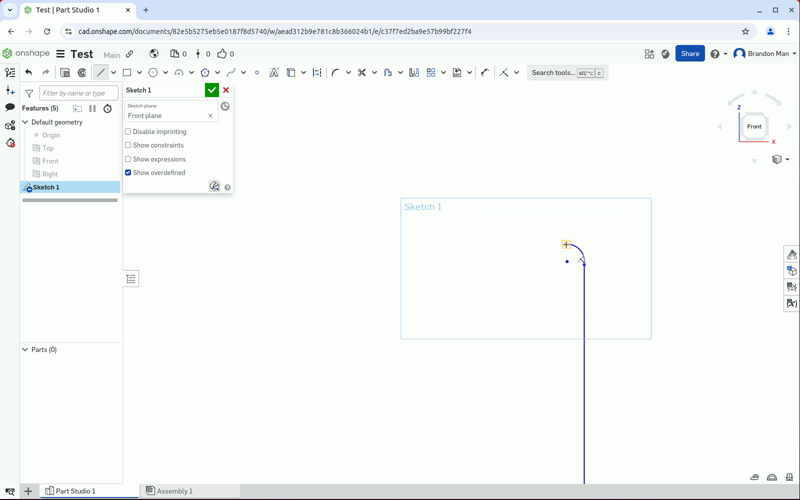
scroll(6)
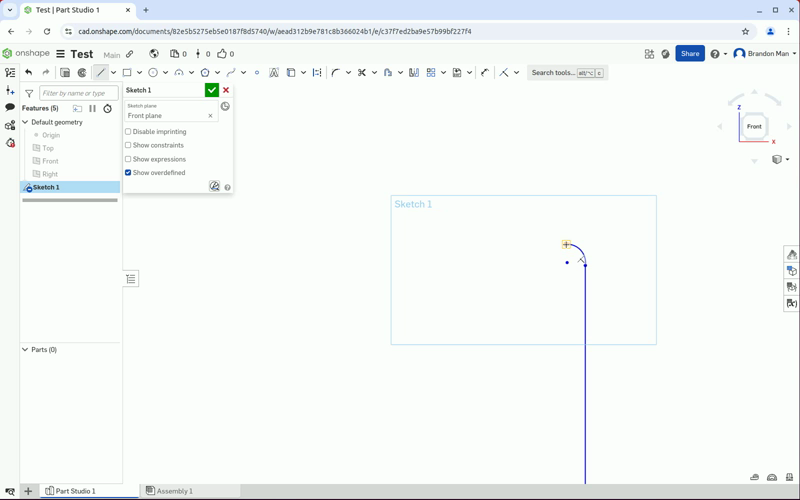
scroll(6)
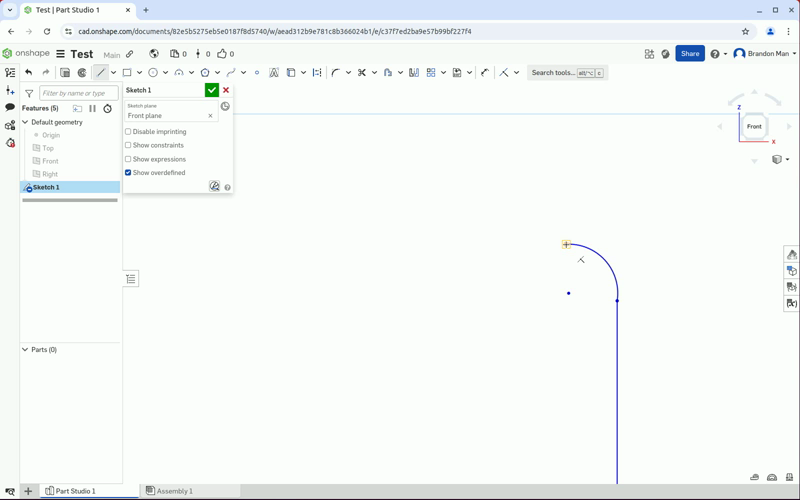
click(566, 244)
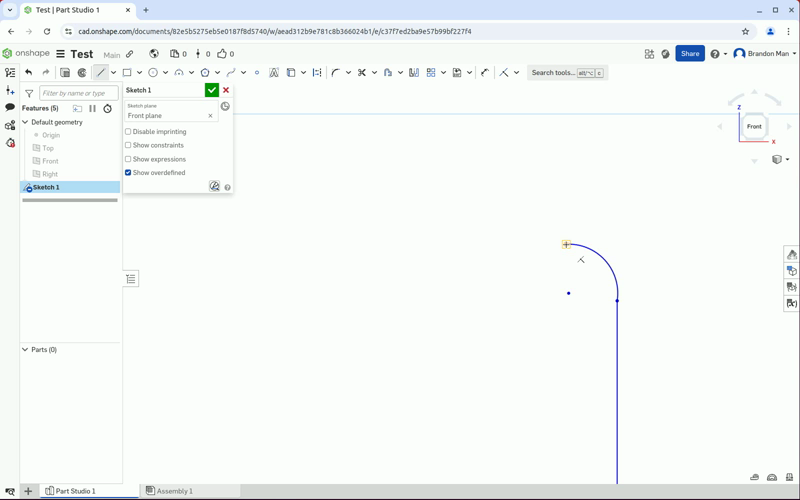
scroll(-6)
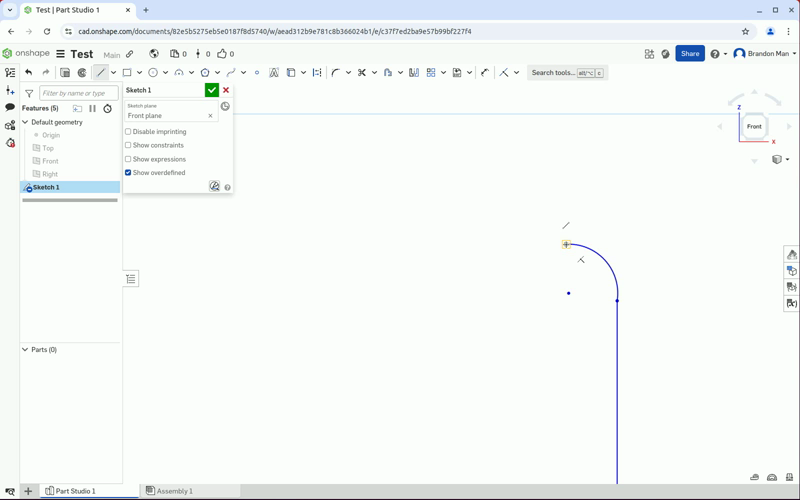
scroll(-6)
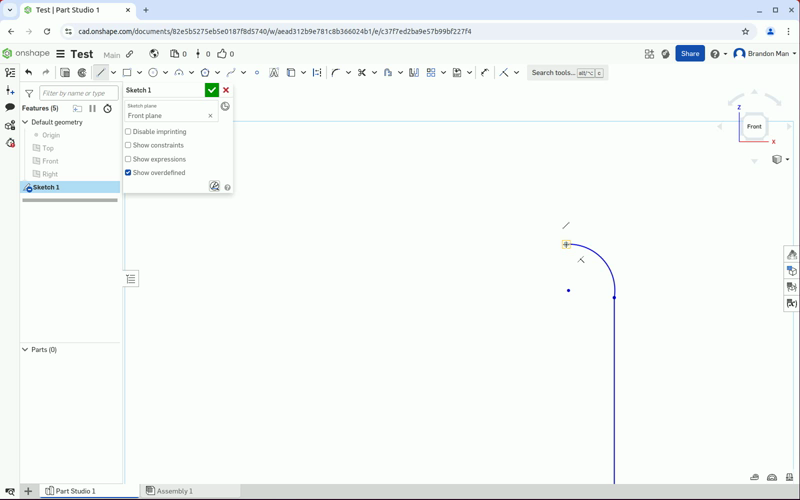
scroll(-6)
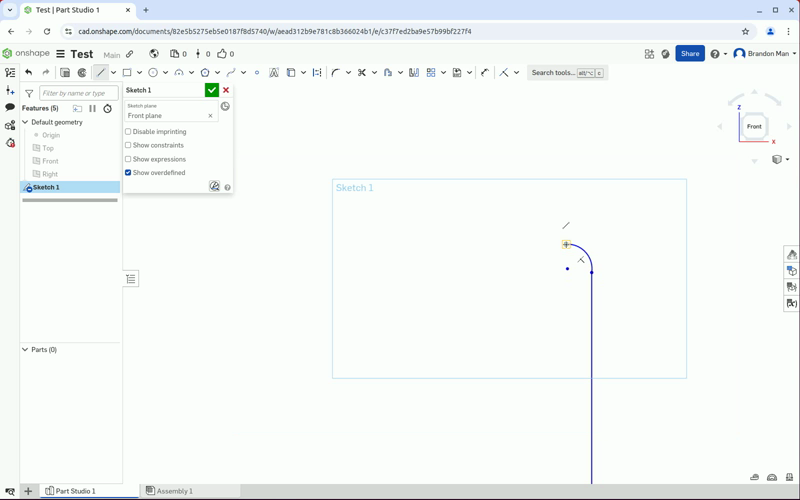
scroll(-6)
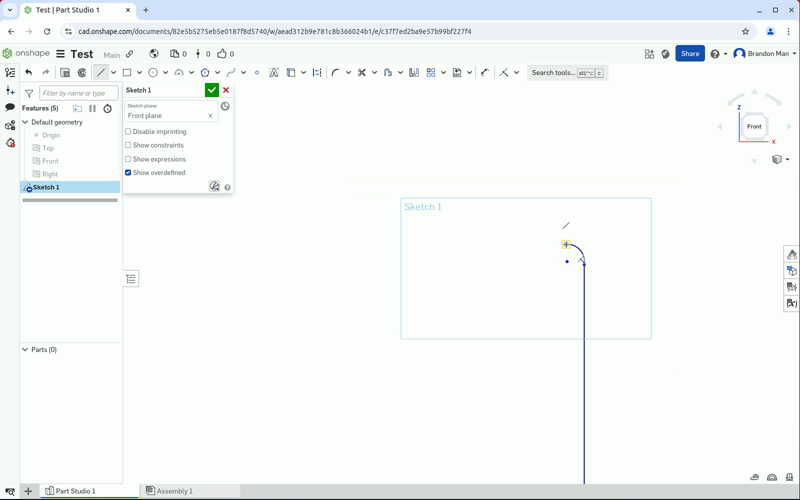
scroll(-6)
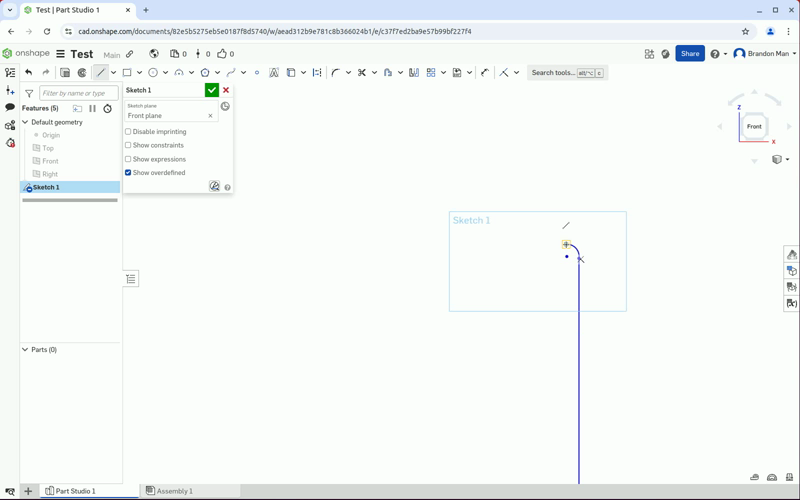
scroll(-6)
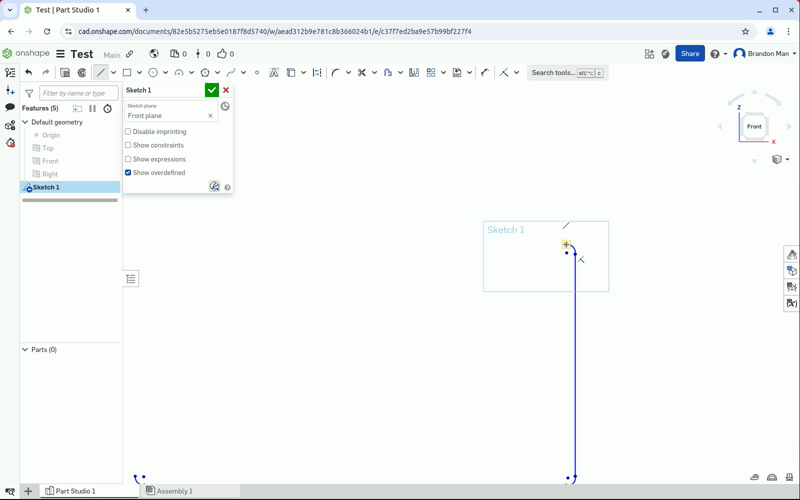
scroll(-6)
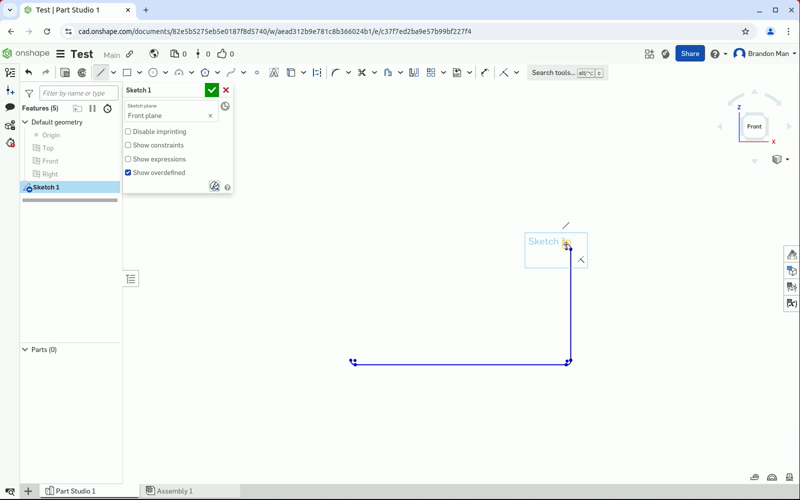
key_down(shift)
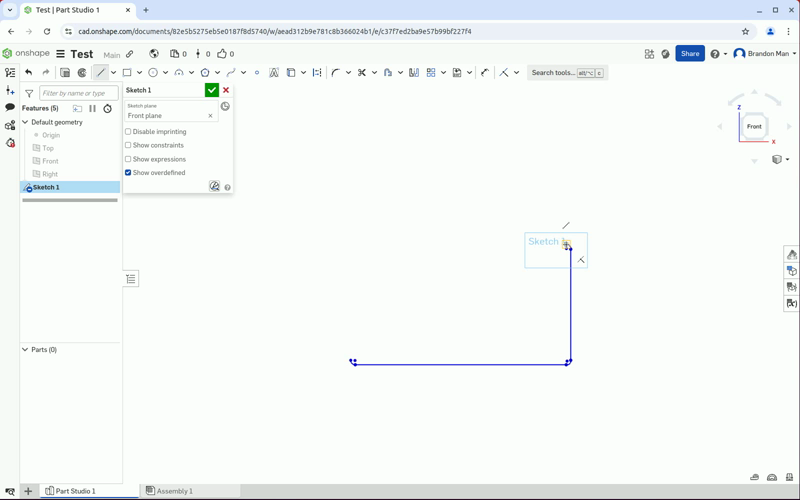
mouse_move(355, 244)
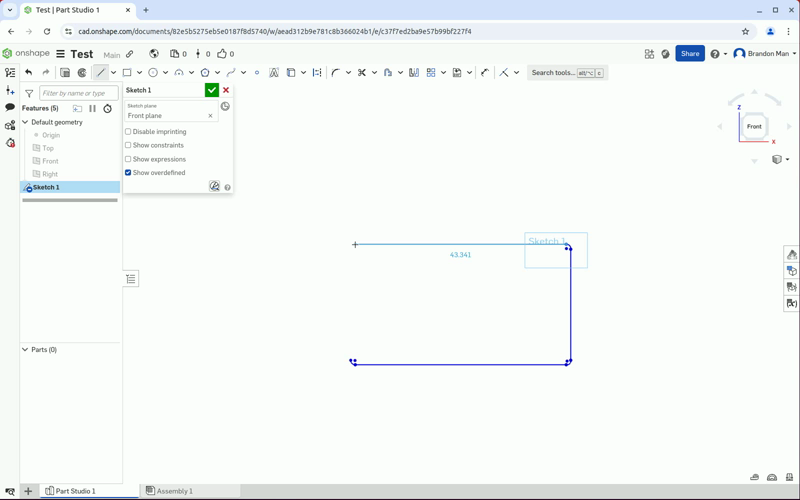
click(355, 244)
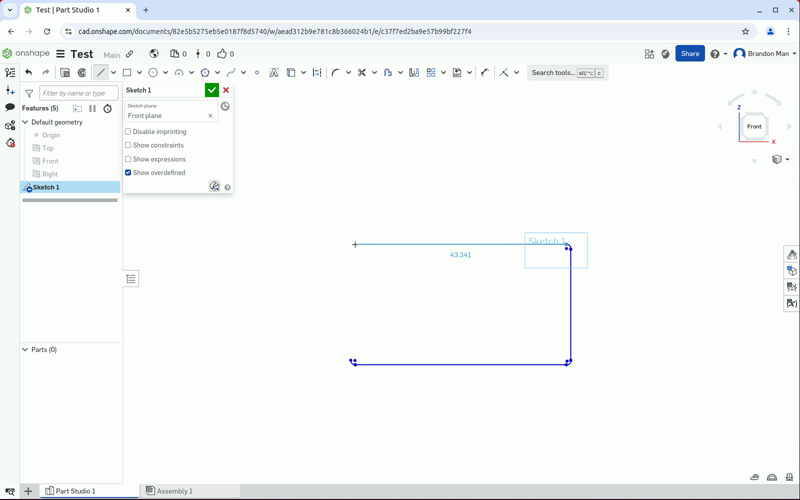
key_up(shift)
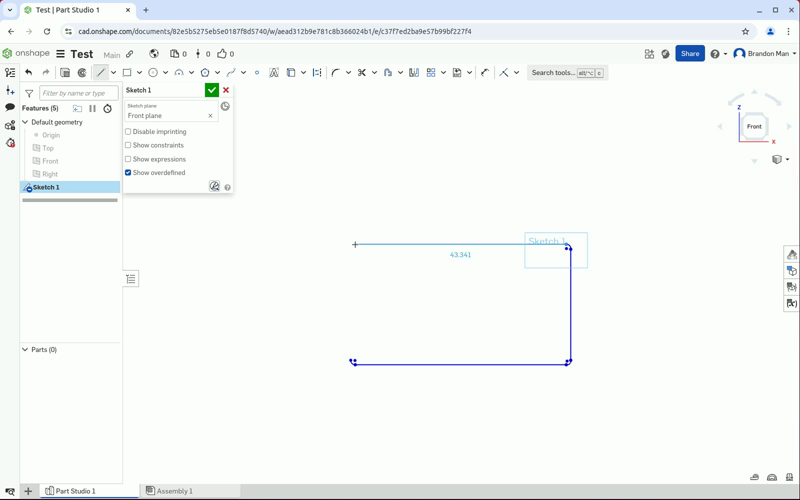
key(esc)
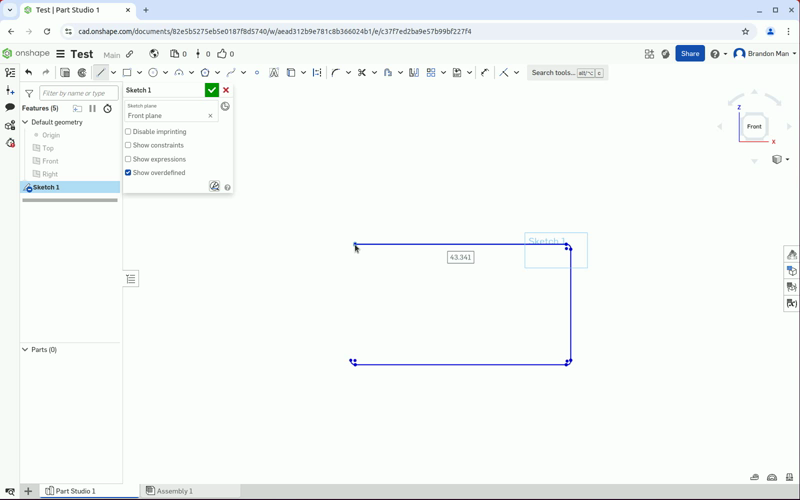
key(a)
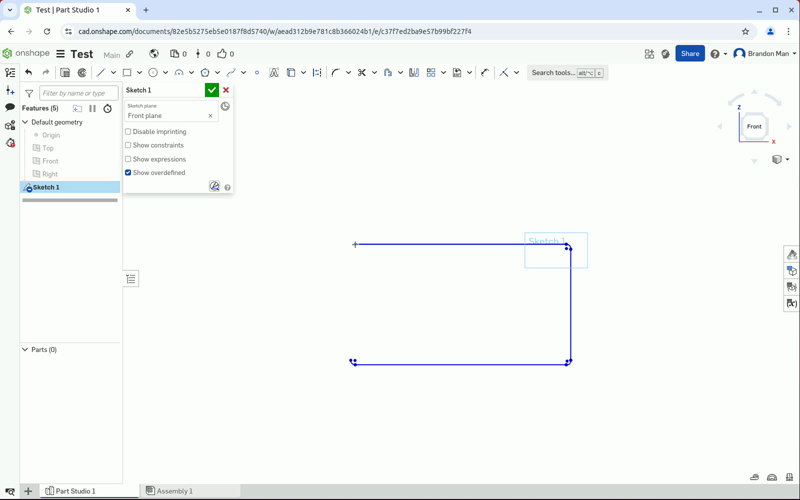
mouse_move(355, 244)
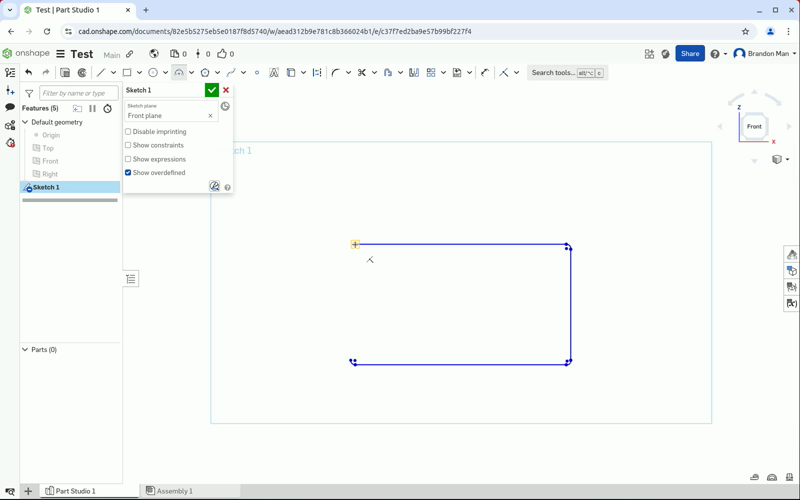
click(355, 244)
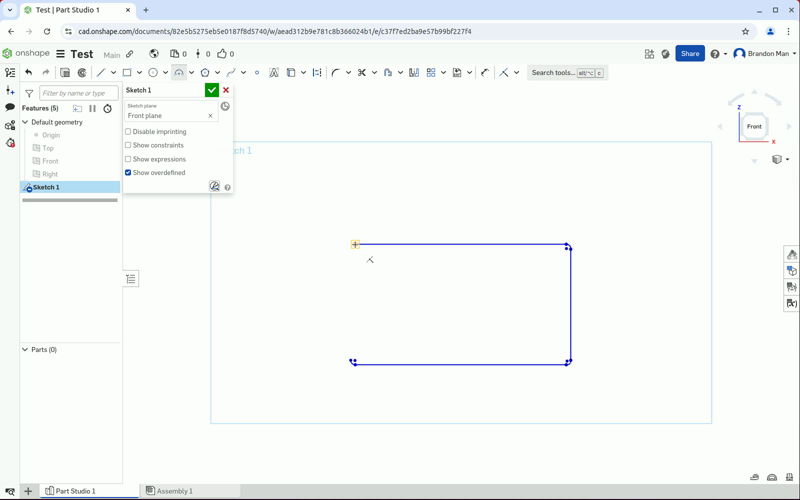
key_down(shift)
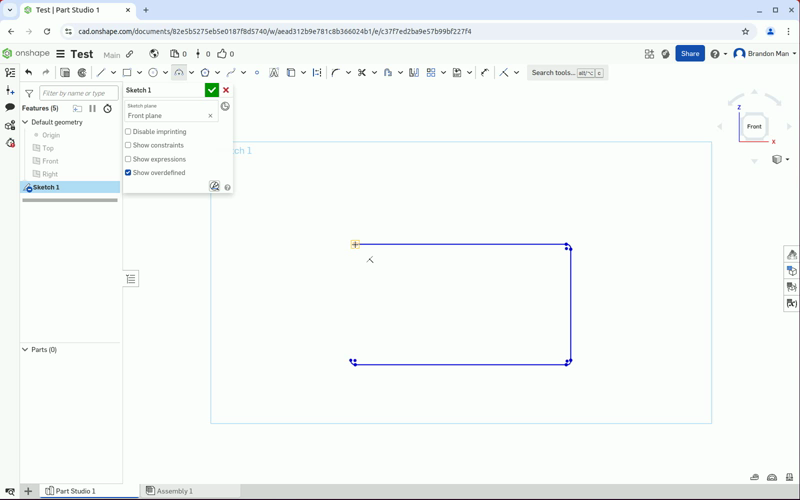
mouse_move(350, 249)
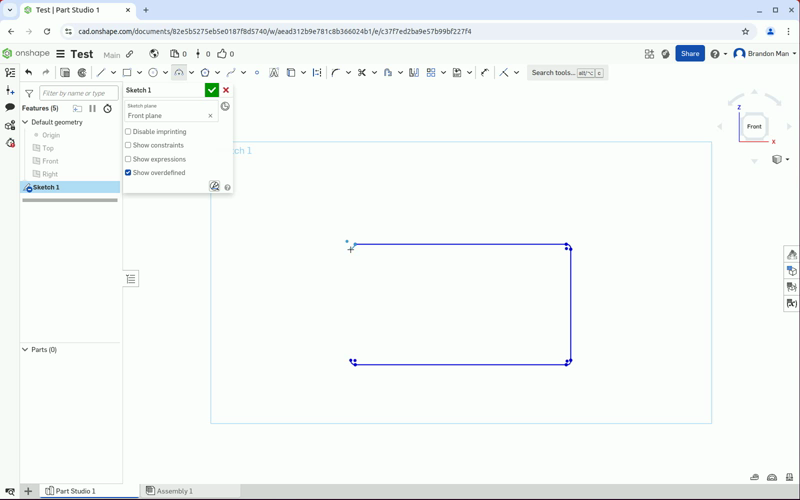
scroll(6)
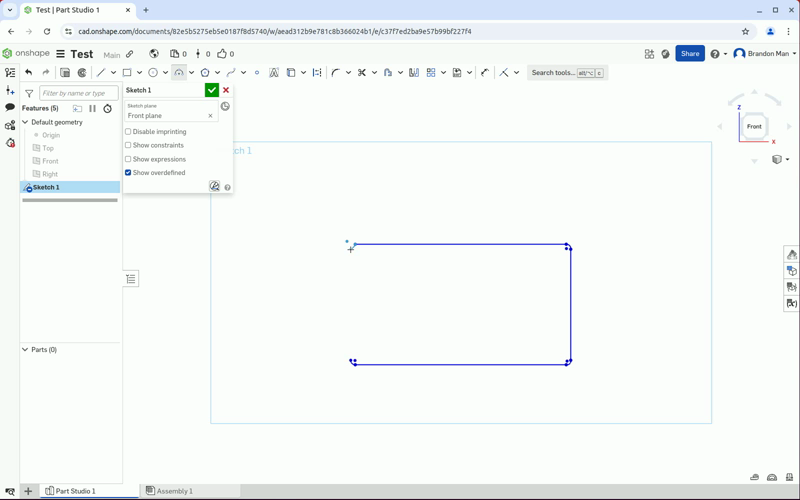
scroll(6)
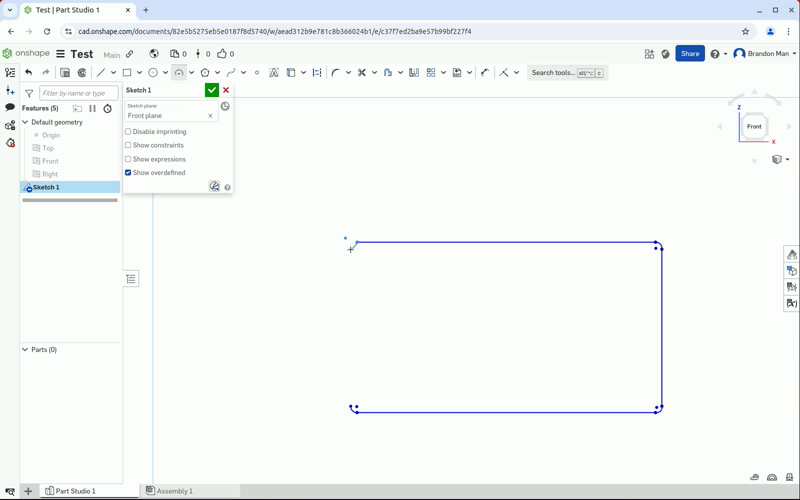
scroll(6)
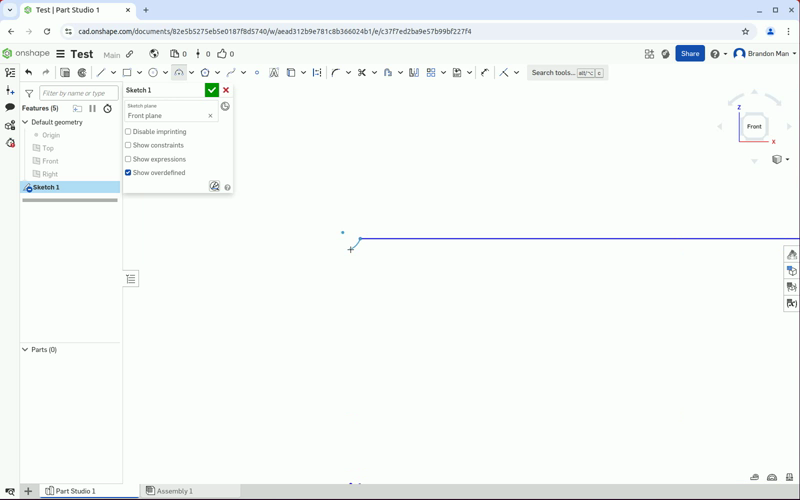
scroll(6)
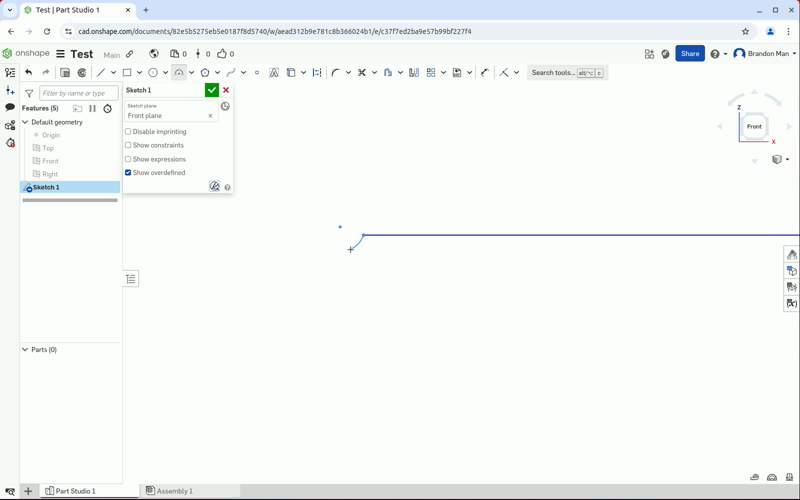
scroll(6)
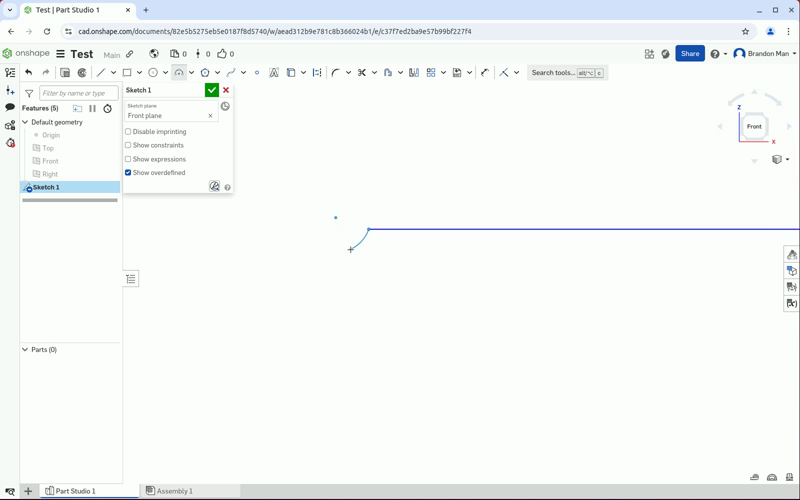
scroll(6)
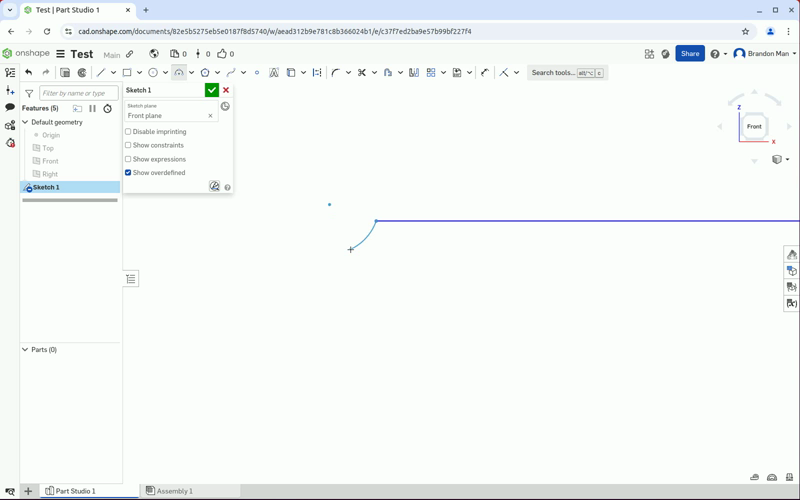
scroll(6)
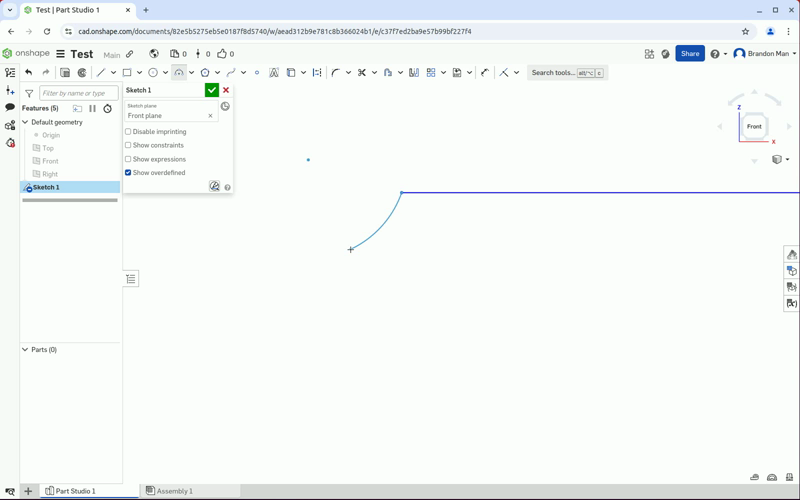
click(350, 249)
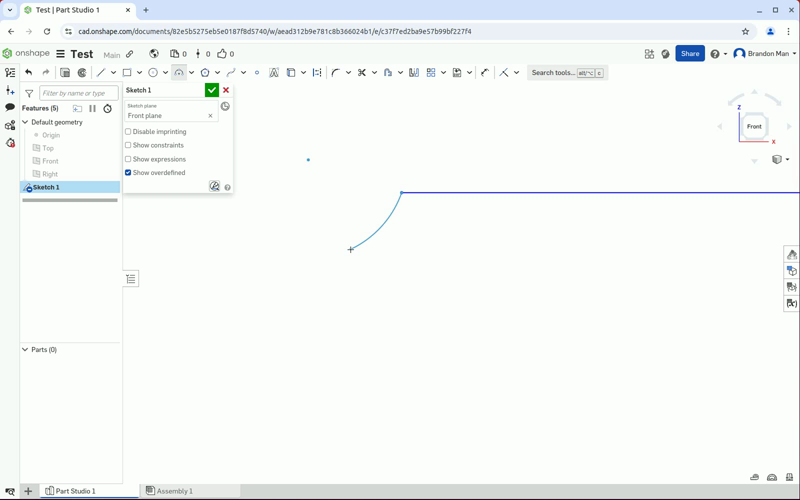
scroll(-6)
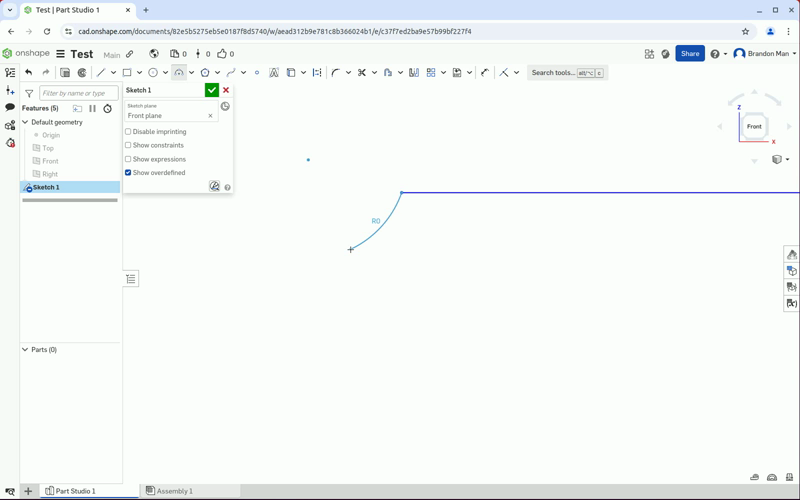
scroll(-6)
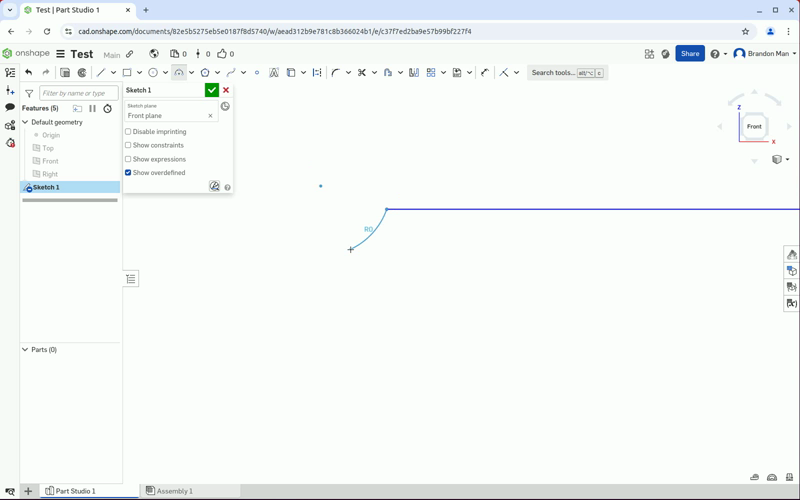
scroll(-6)
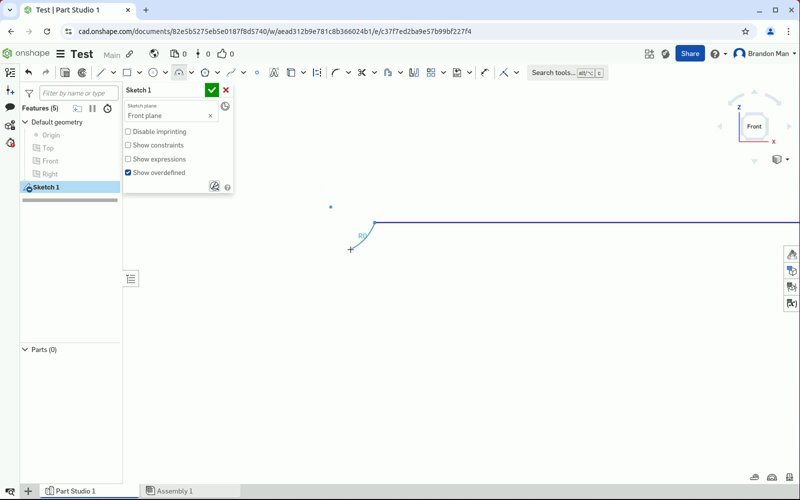
scroll(-6)
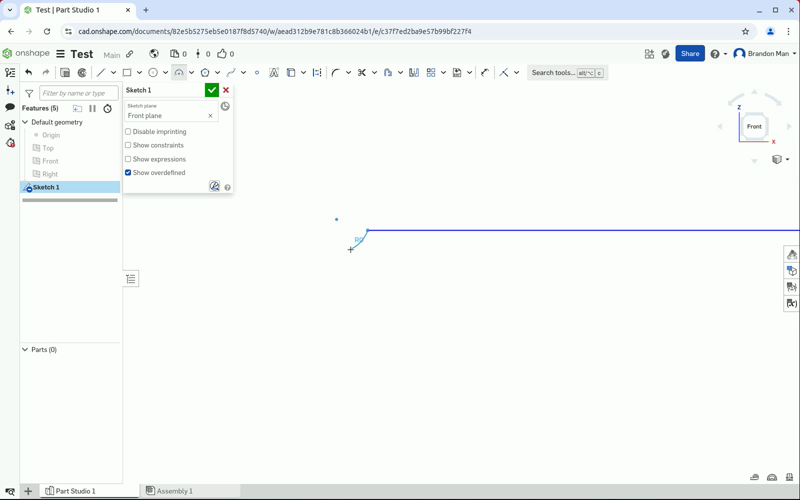
scroll(-6)
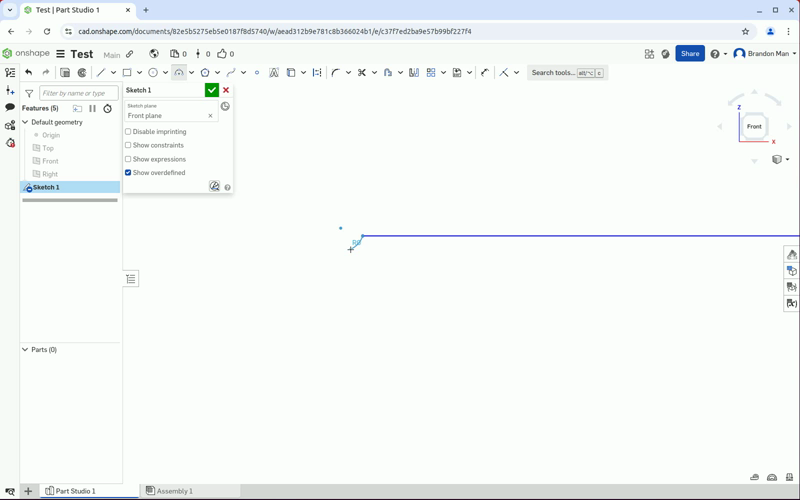
scroll(-6)
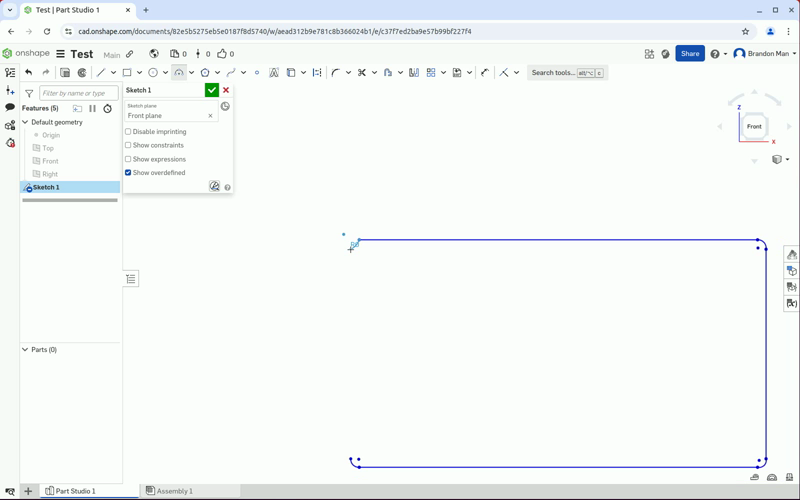
scroll(-6)
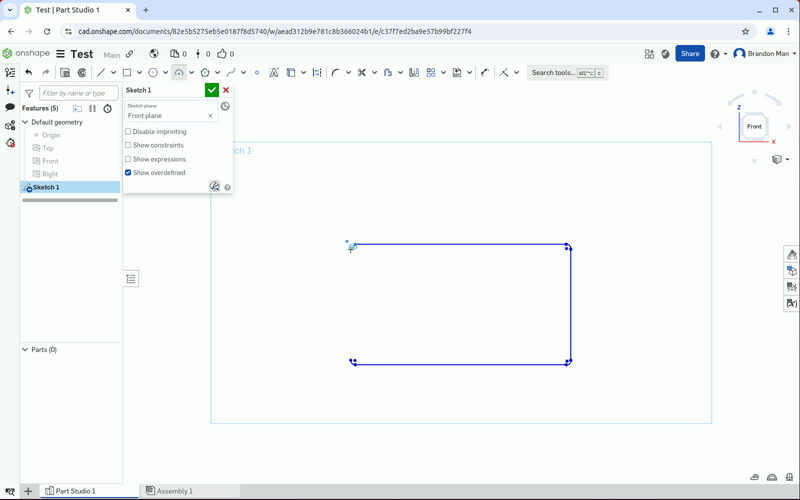
mouse_move(352, 245)
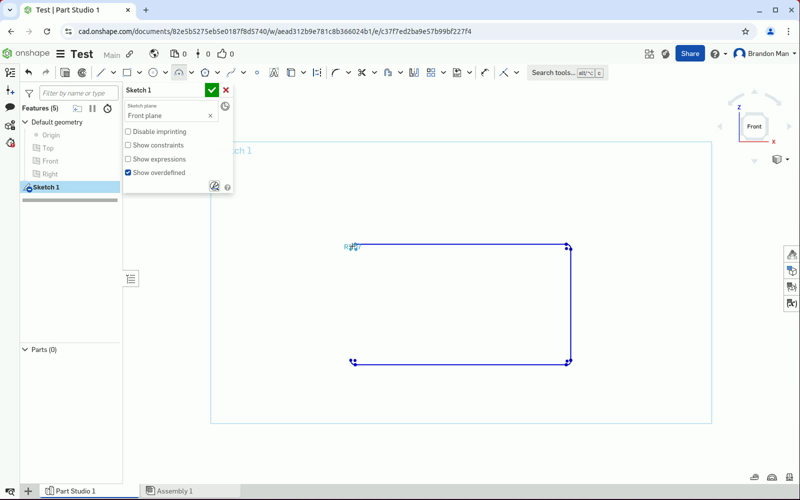
scroll(6)
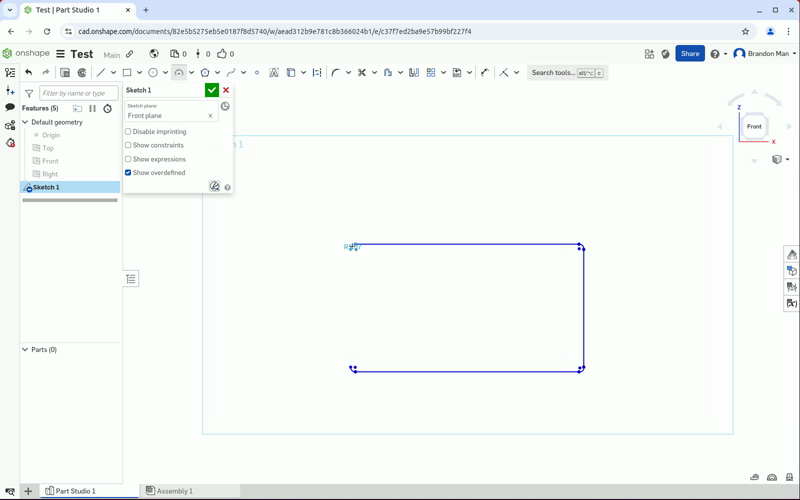
scroll(6)
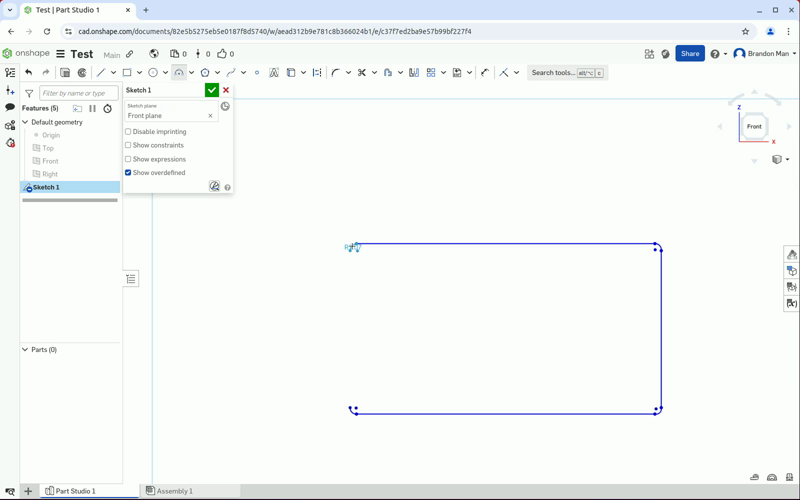
scroll(6)
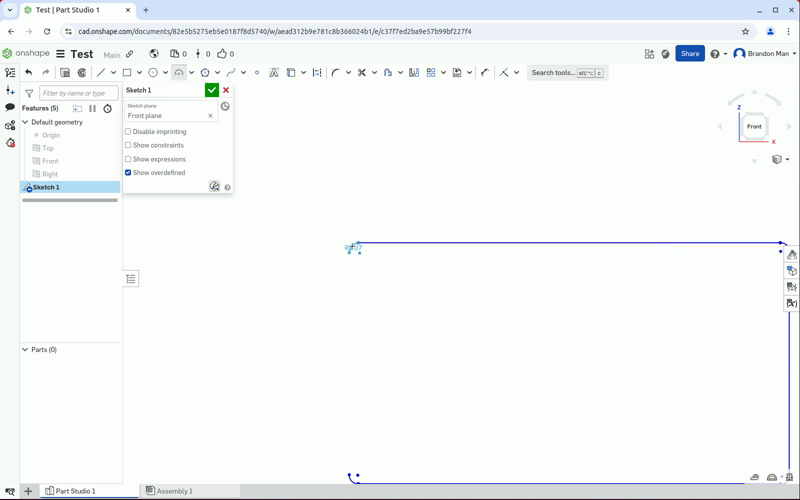
scroll(6)
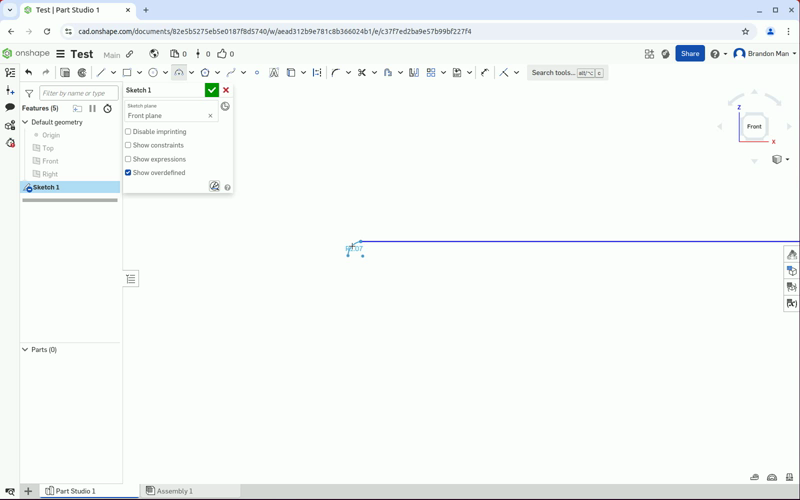
scroll(6)
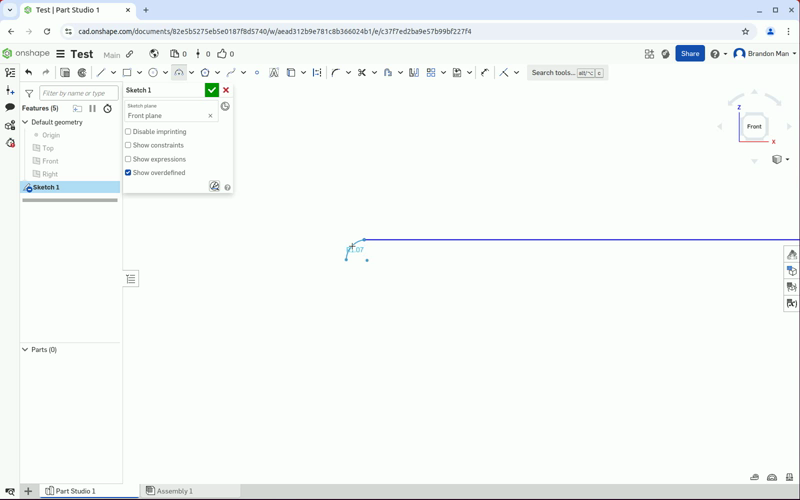
scroll(6)
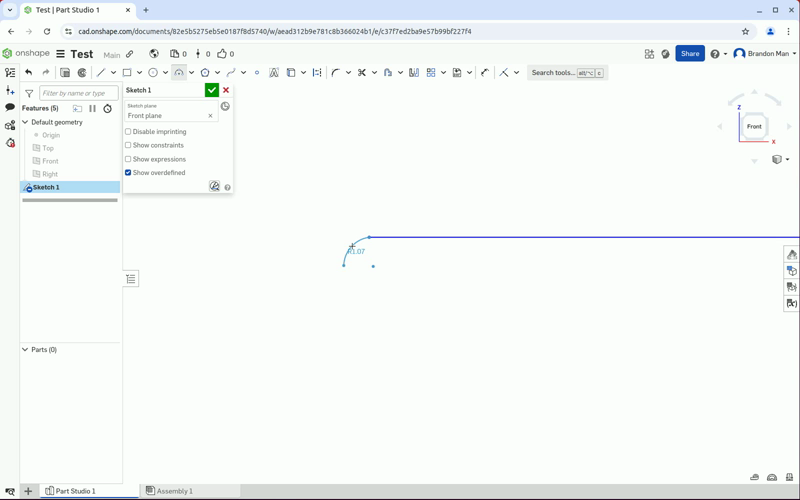
scroll(6)
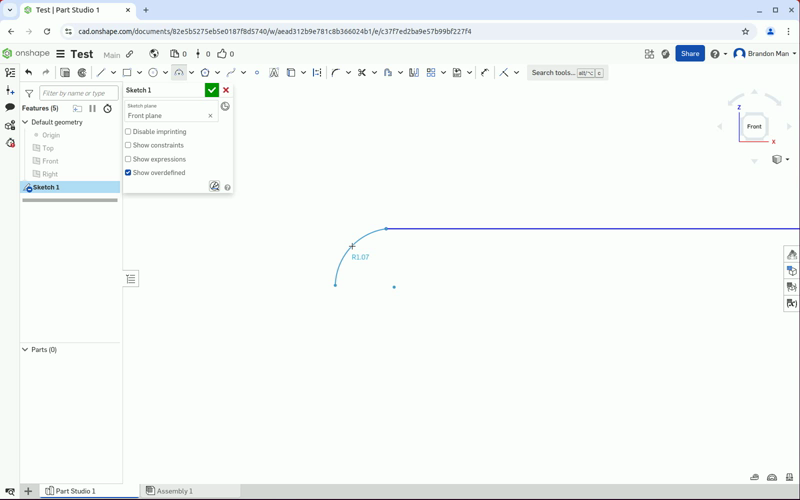
click(352, 245)
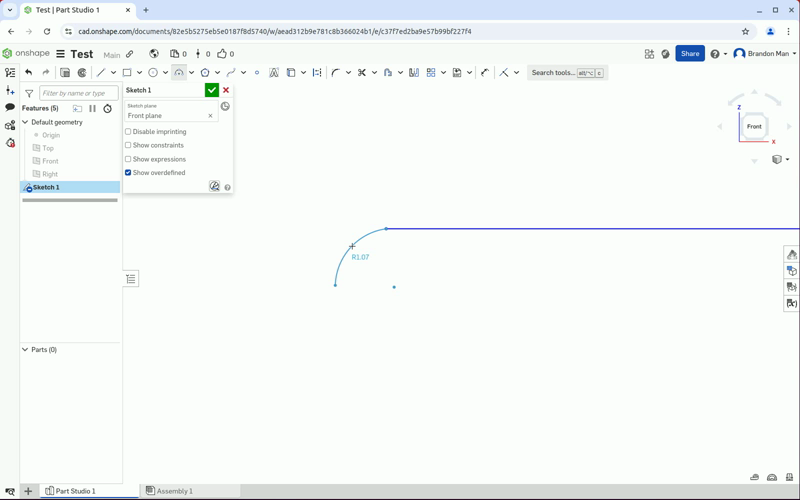
scroll(-6)
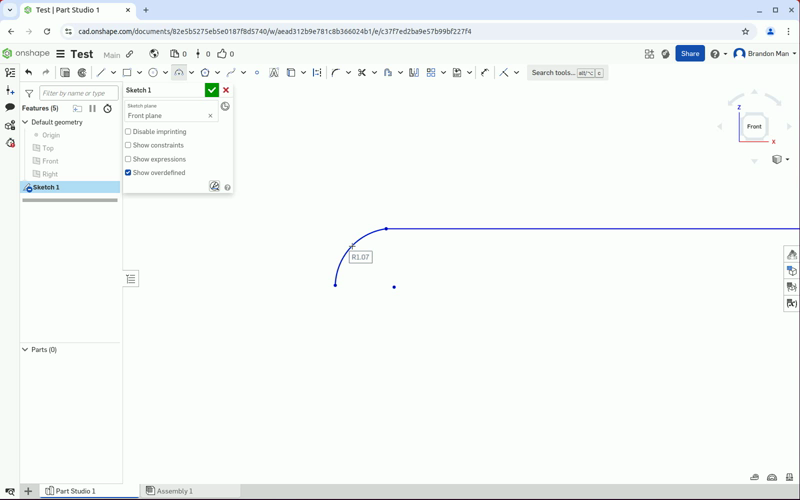
scroll(-6)
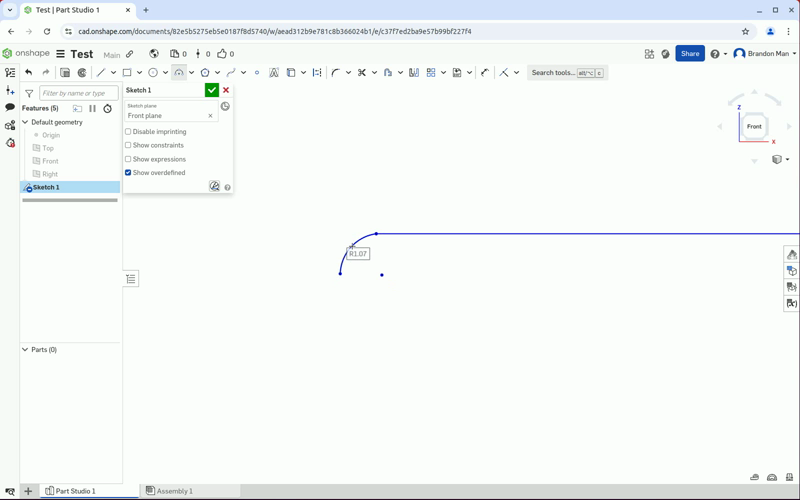
scroll(-6)
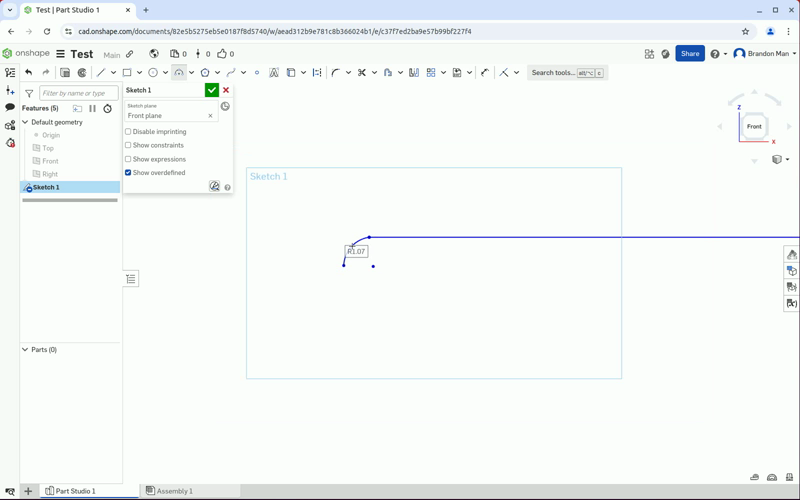
scroll(-6)
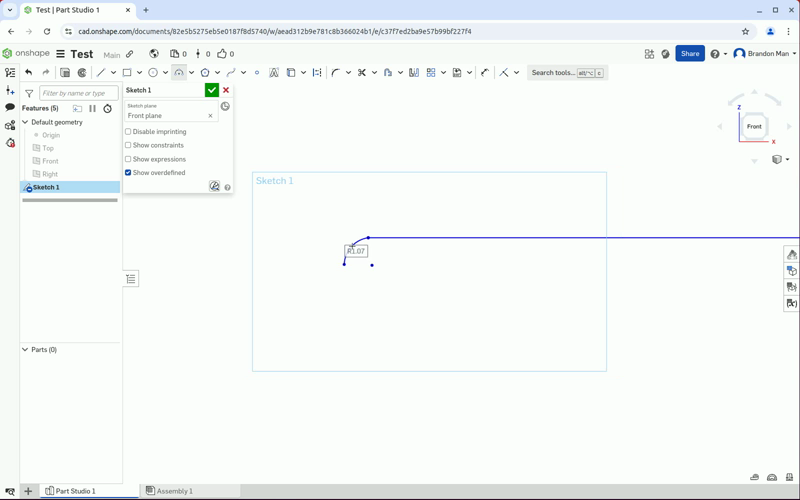
scroll(-6)
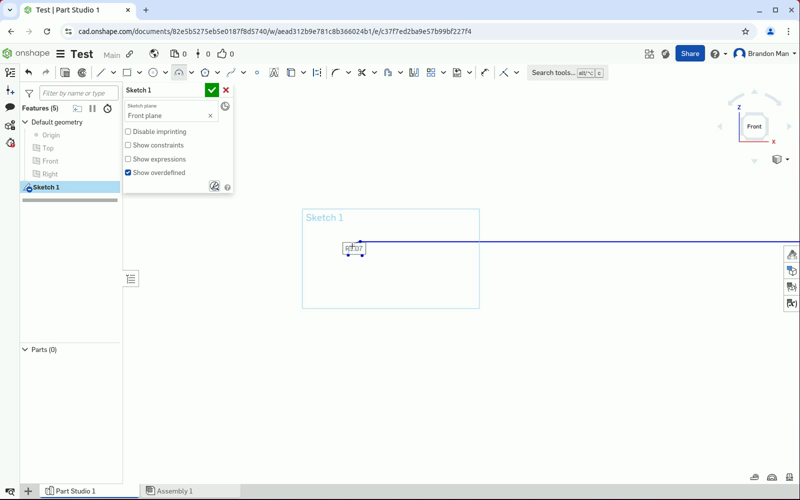
scroll(-6)
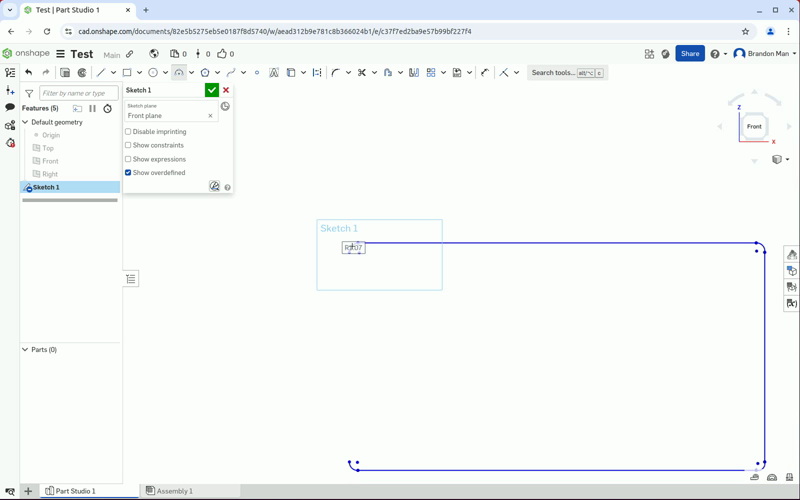
scroll(-6)
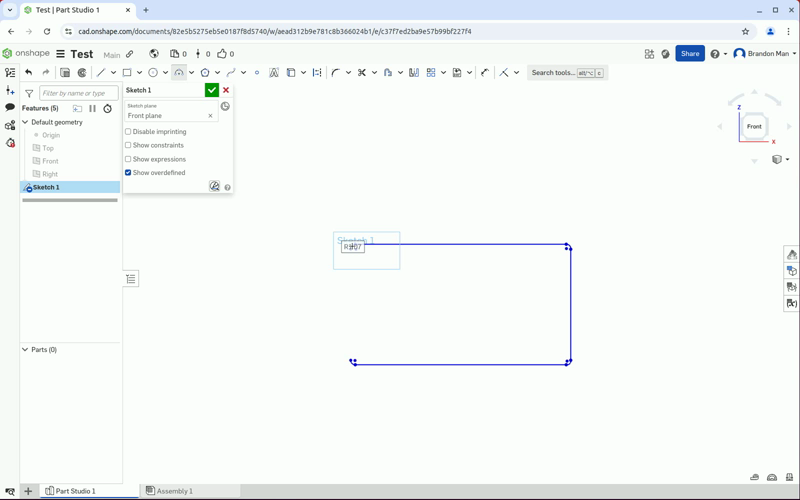
key_up(shift)
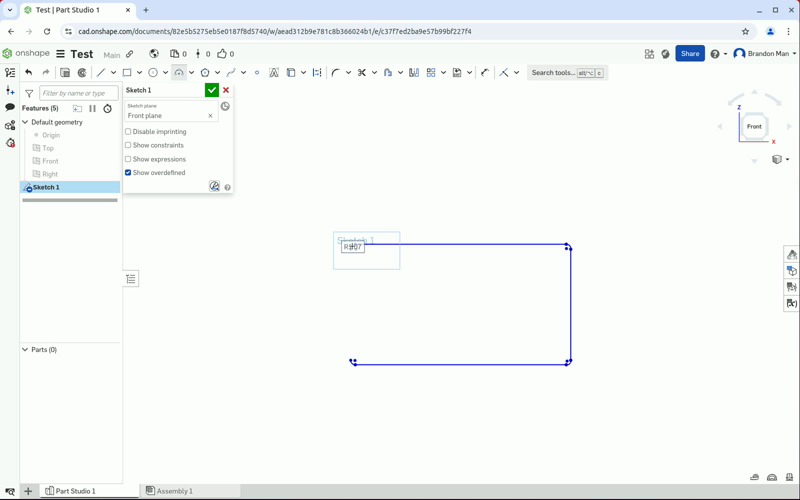
key(esc)
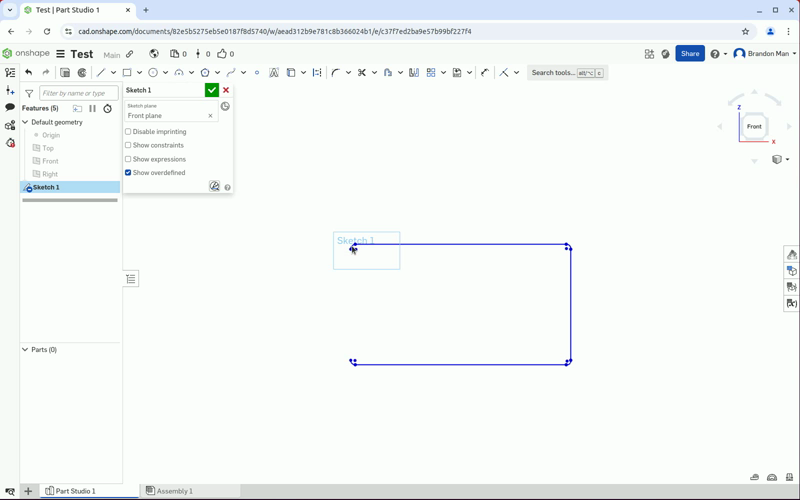
key(l)
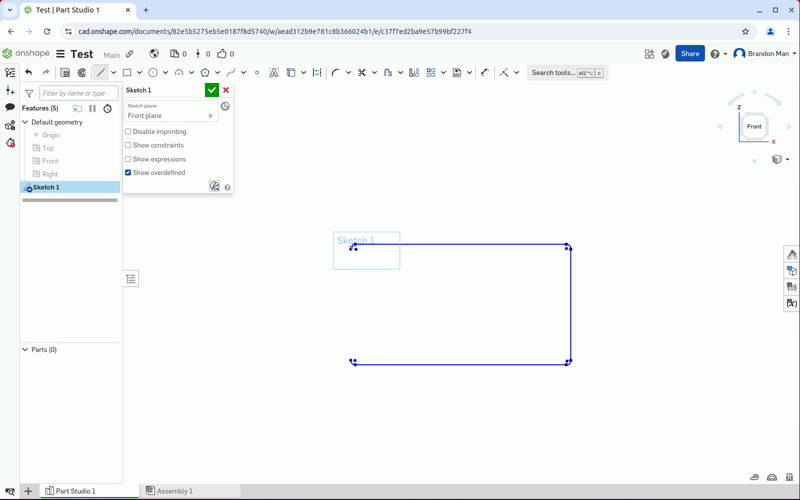
mouse_move(350, 249)
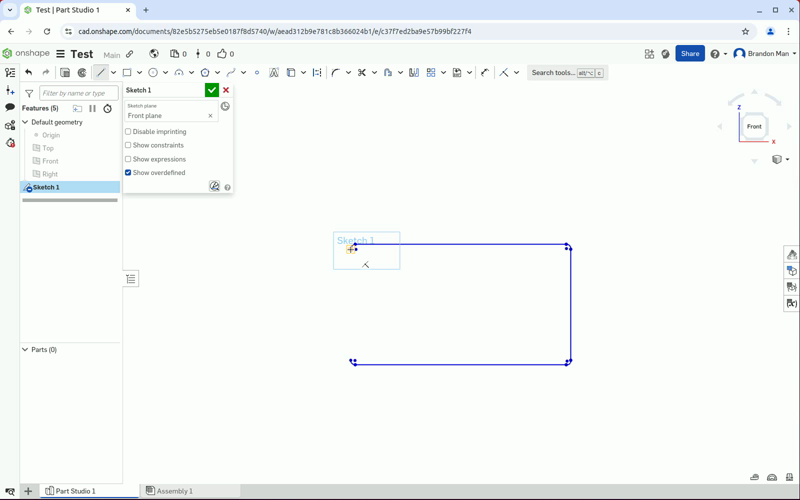
scroll(6)
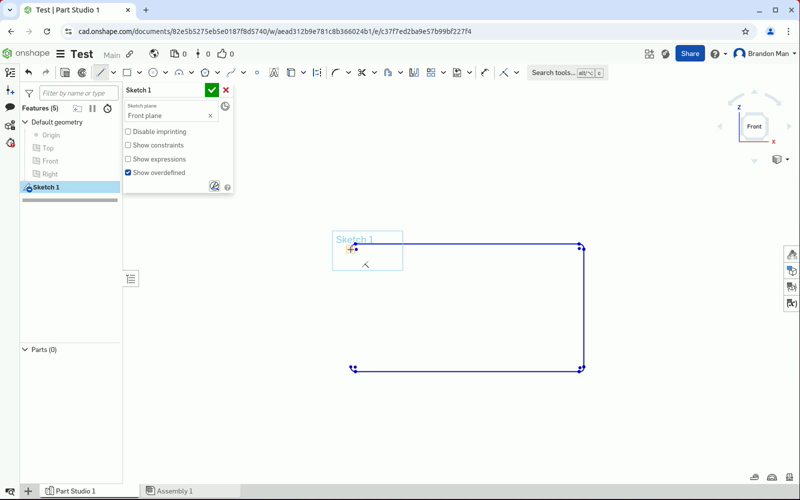
scroll(6)
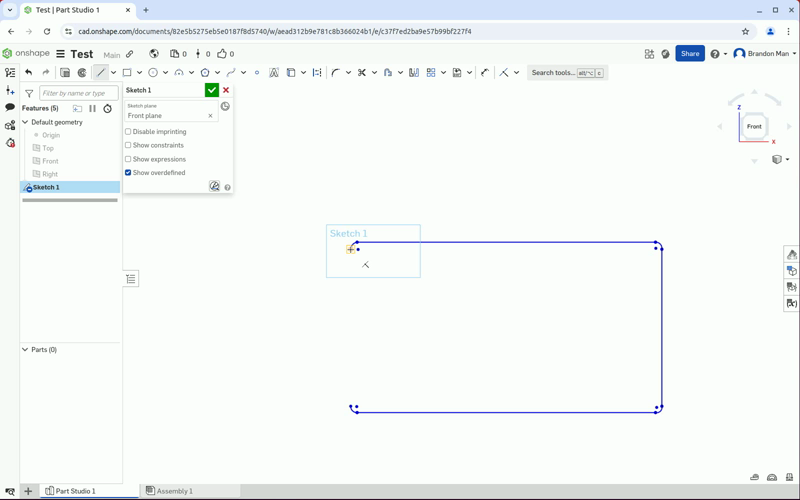
scroll(6)
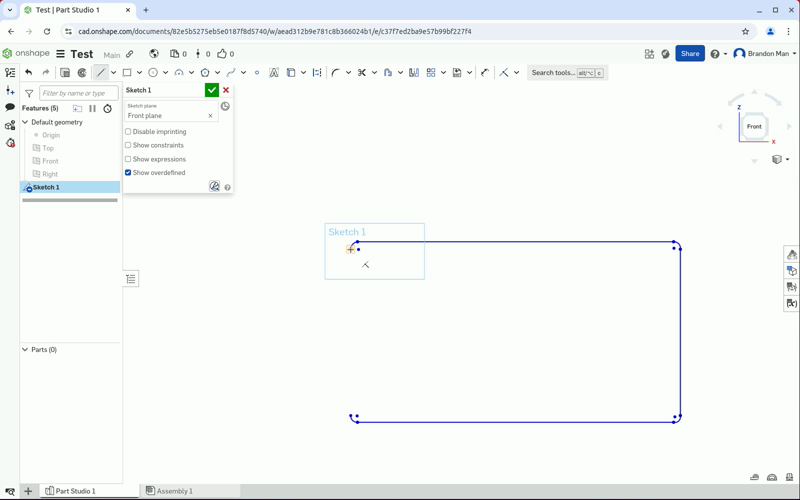
scroll(6)
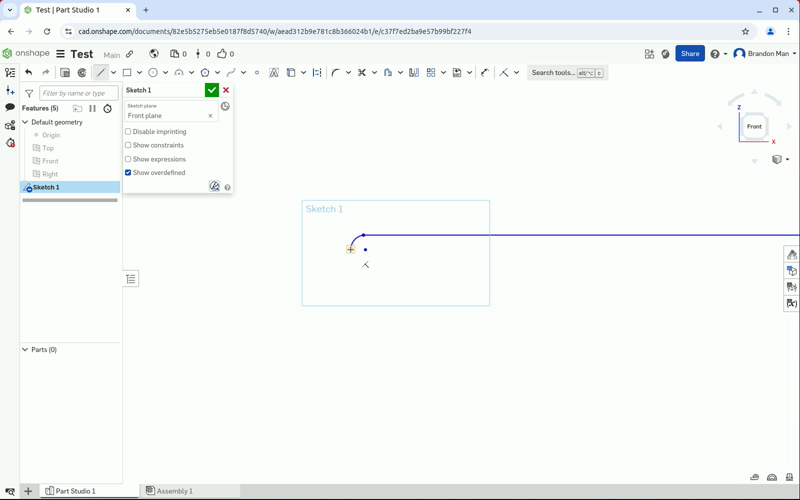
scroll(6)
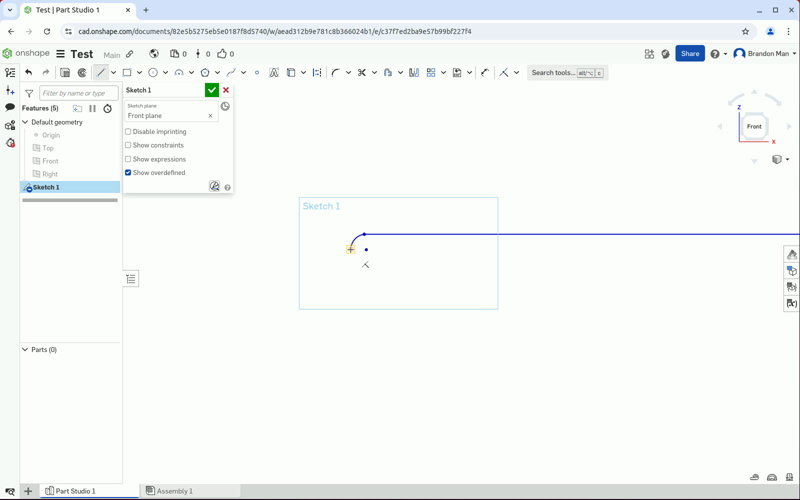
scroll(6)
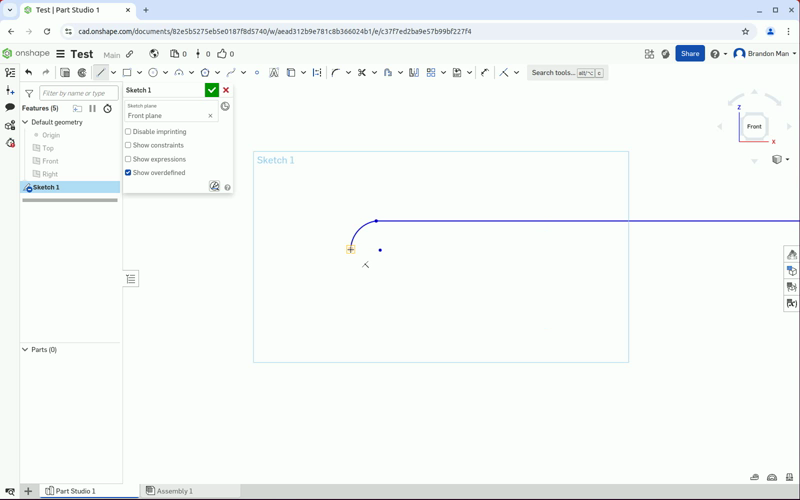
scroll(6)
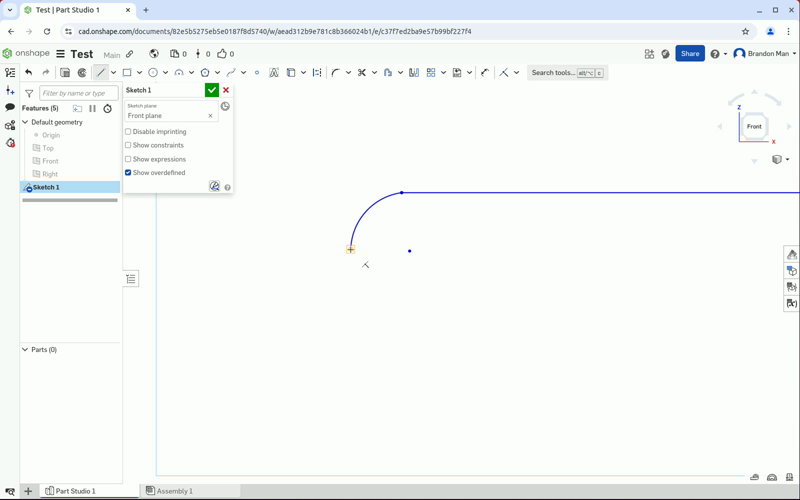
click(350, 249)
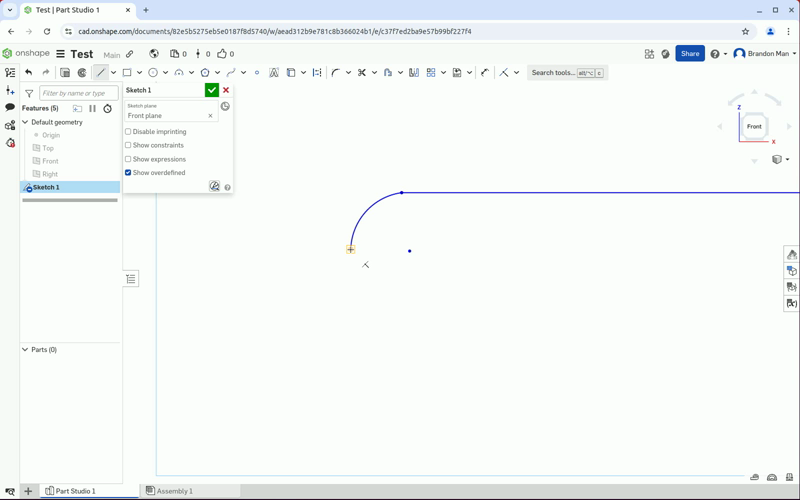
scroll(-6)
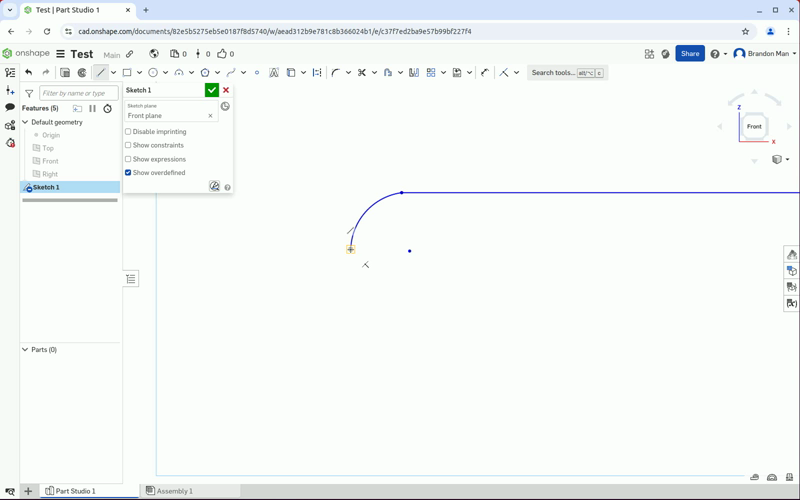
scroll(-6)
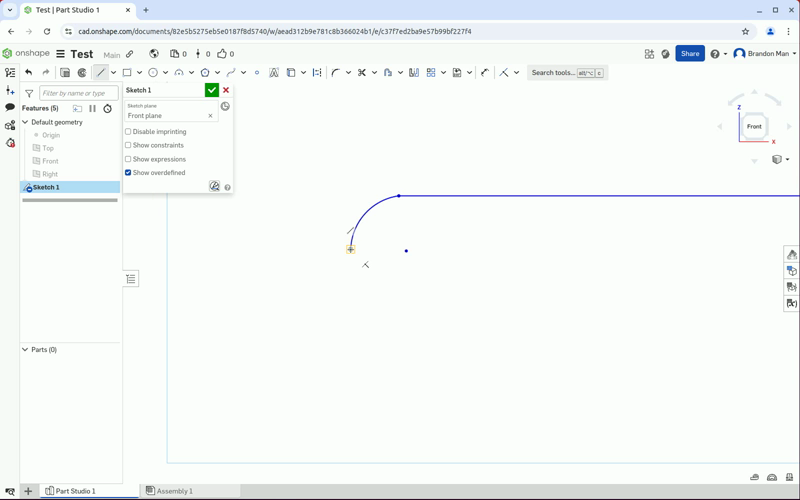
scroll(-6)
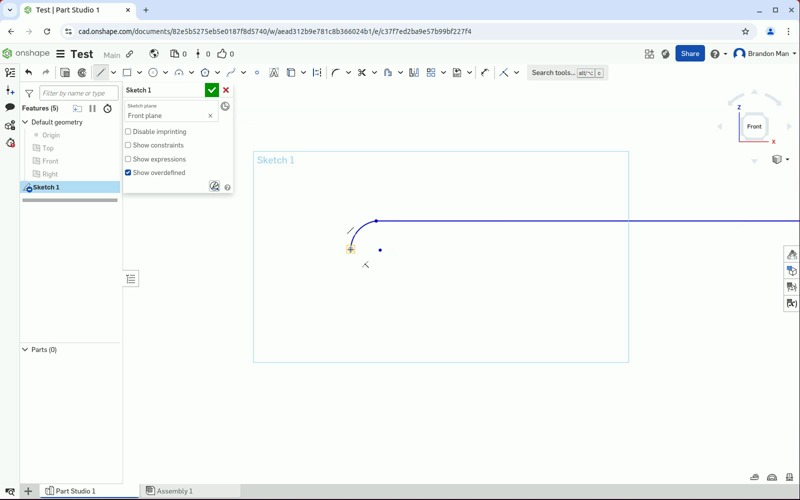
scroll(-6)
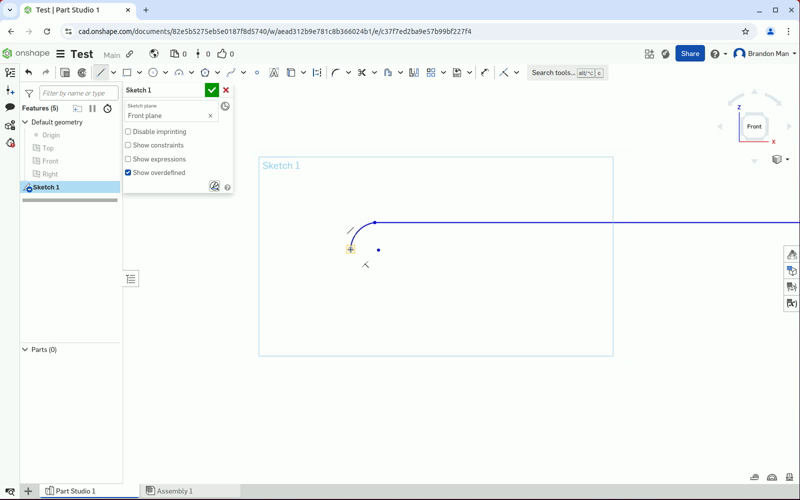
scroll(-6)
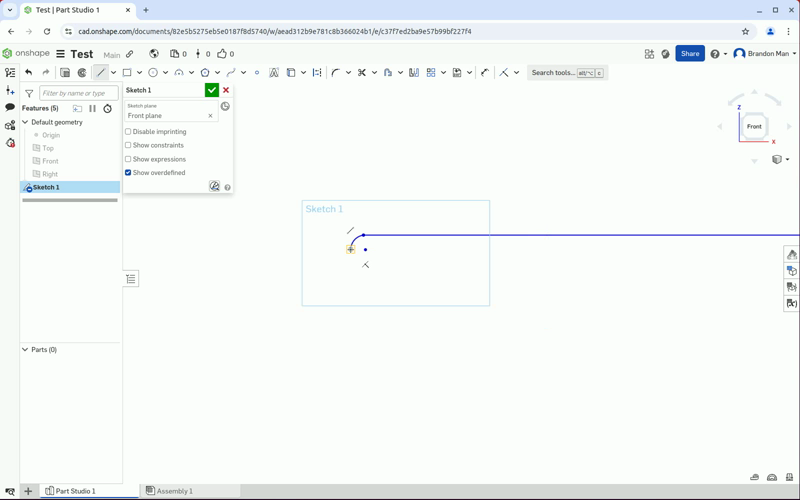
scroll(-6)
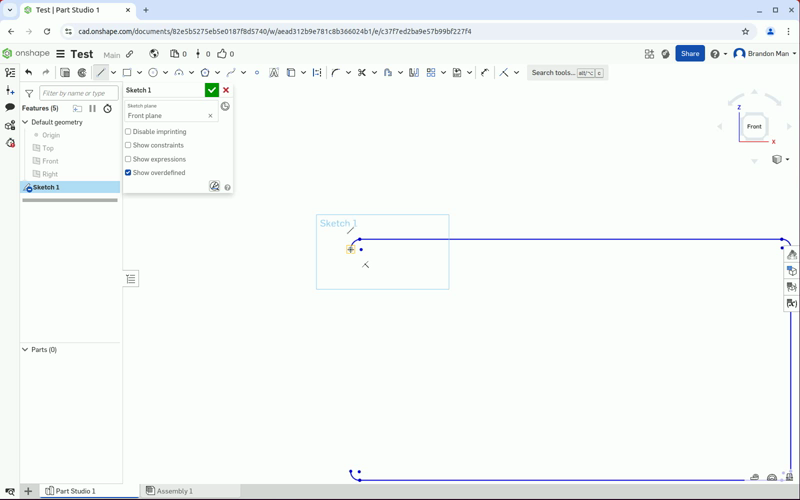
scroll(-6)
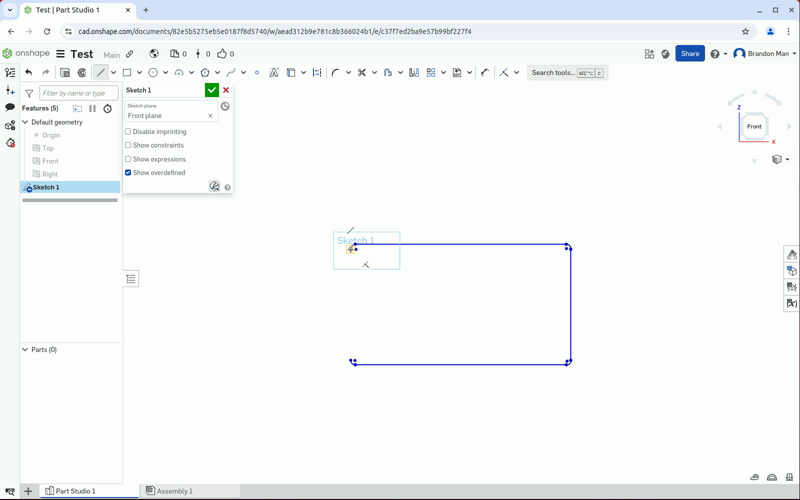
key_down(shift)
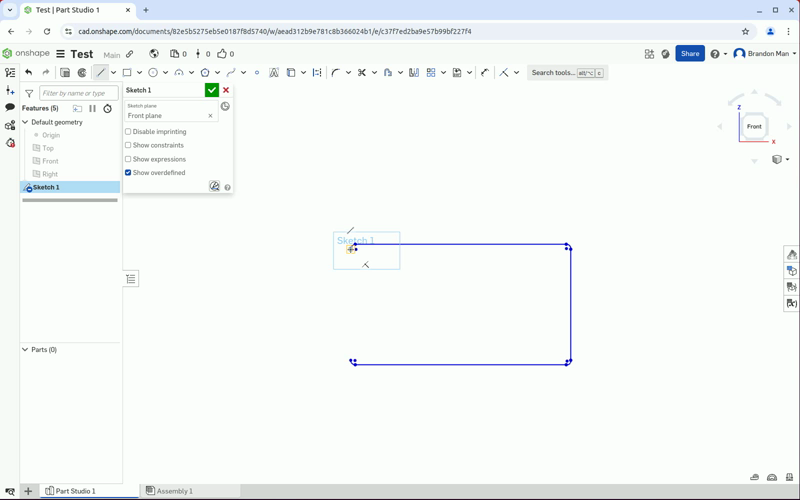
mouse_move(350, 360)
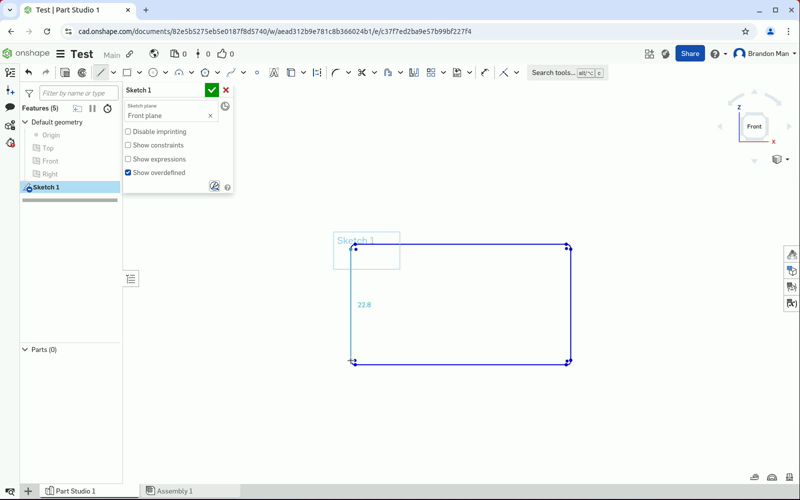
scroll(6)
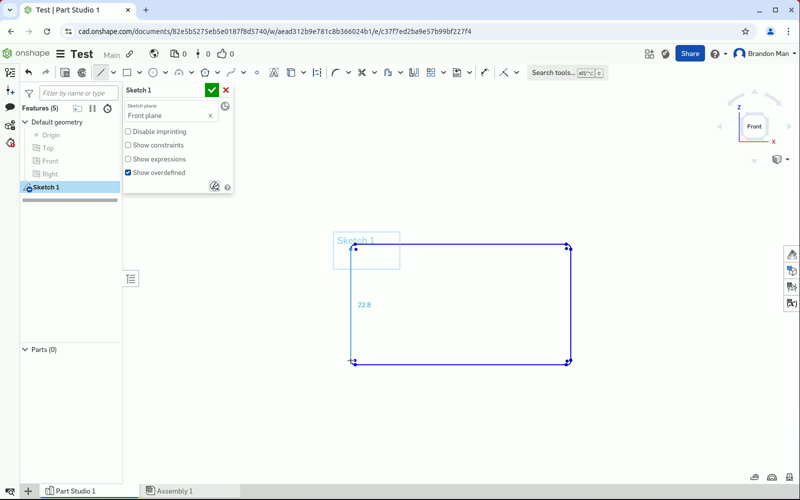
scroll(6)
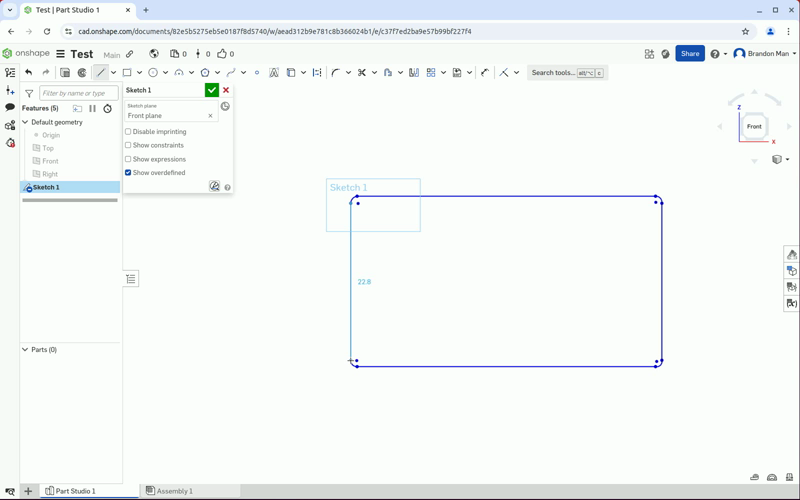
scroll(6)
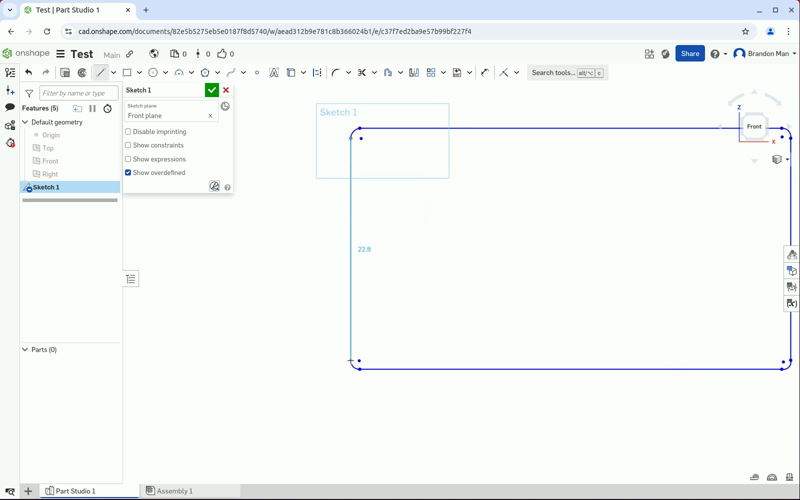
scroll(6)
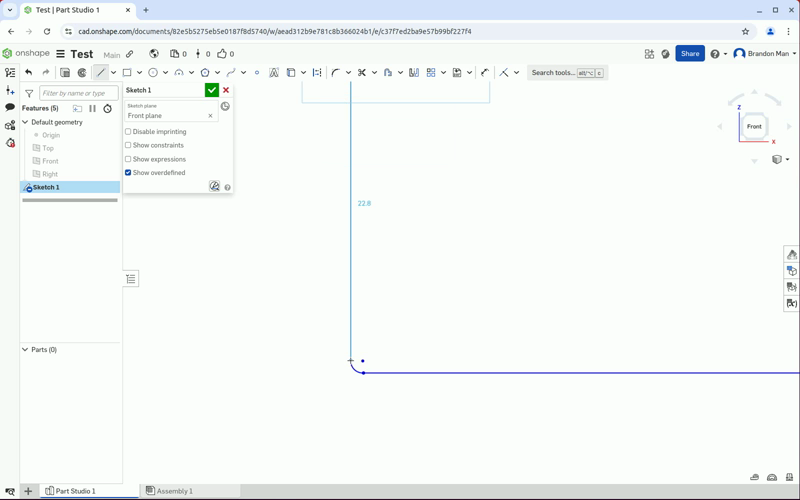
scroll(6)
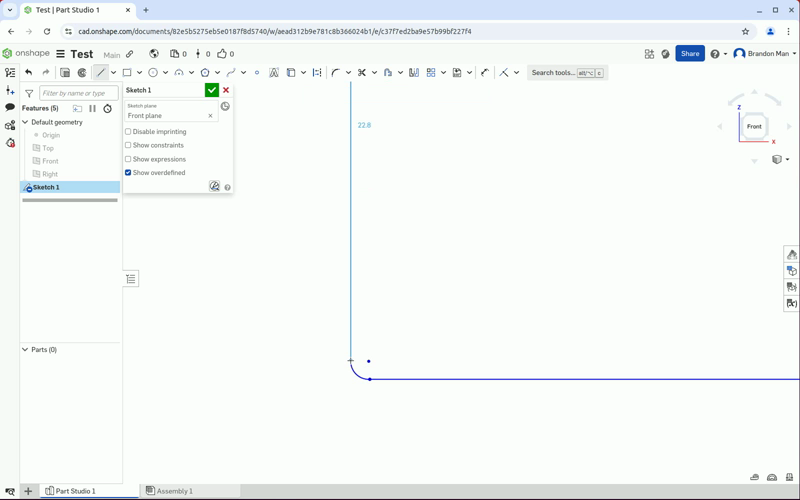
scroll(6)
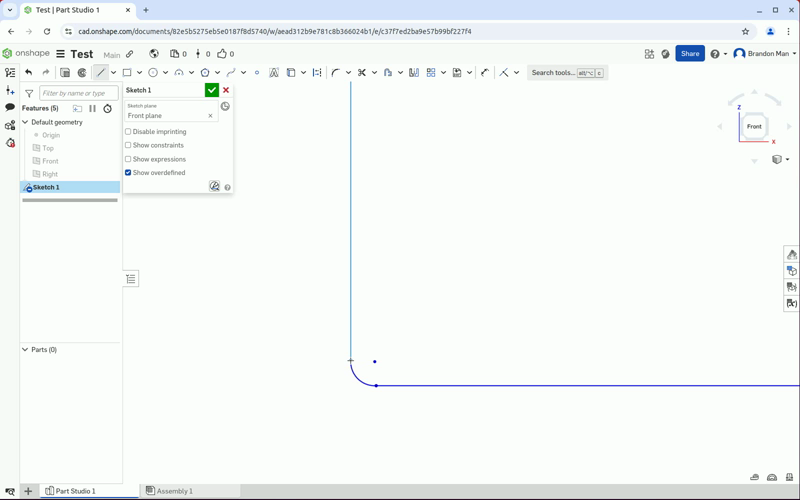
scroll(6)
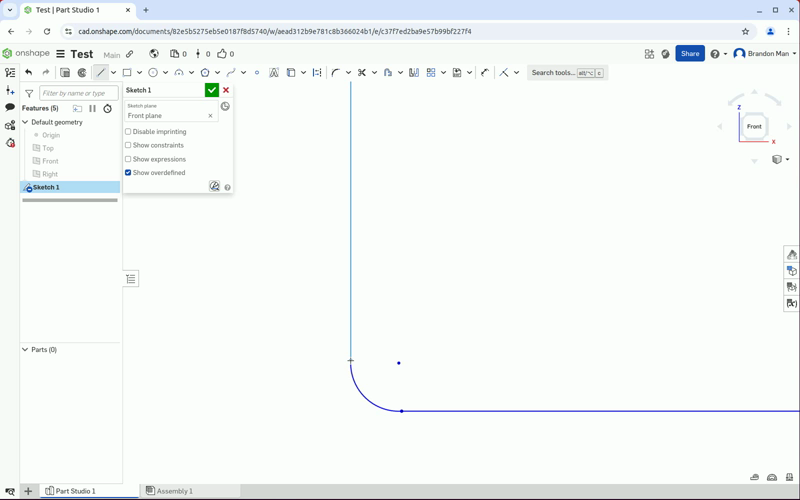
key_up(shift)
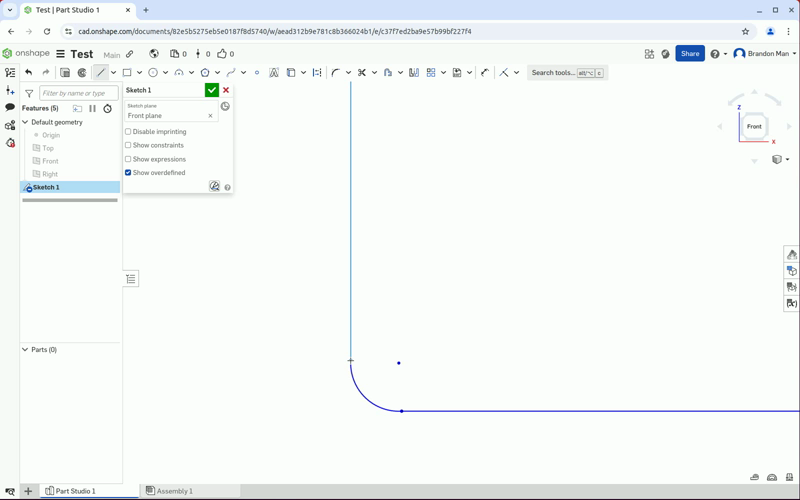
click(350, 360)
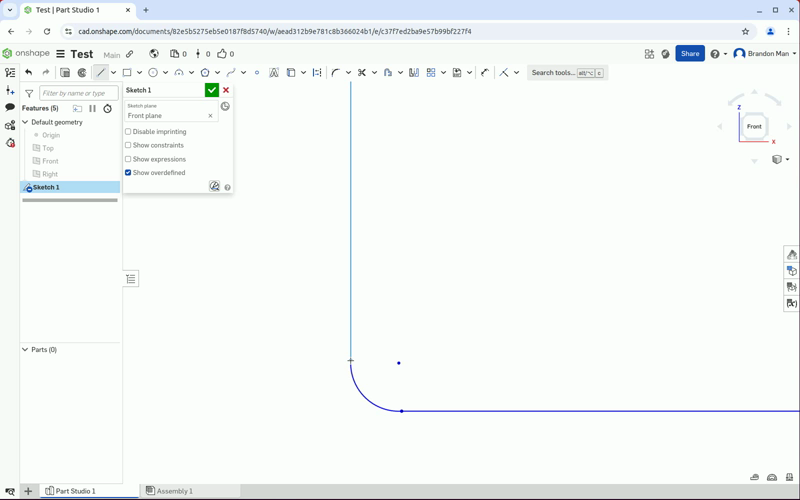
scroll(-6)
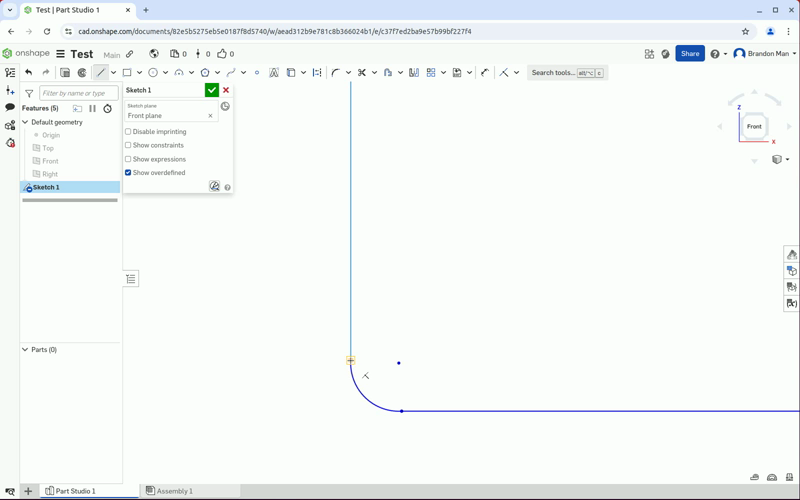
scroll(-6)
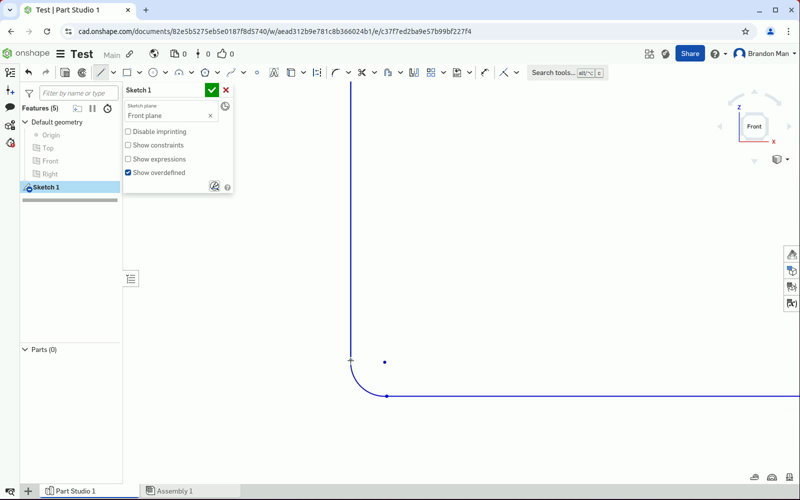
scroll(-6)
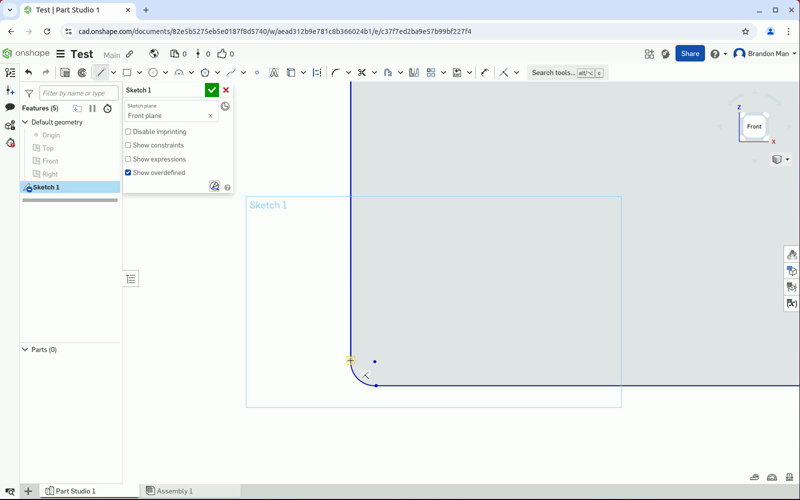
scroll(-6)
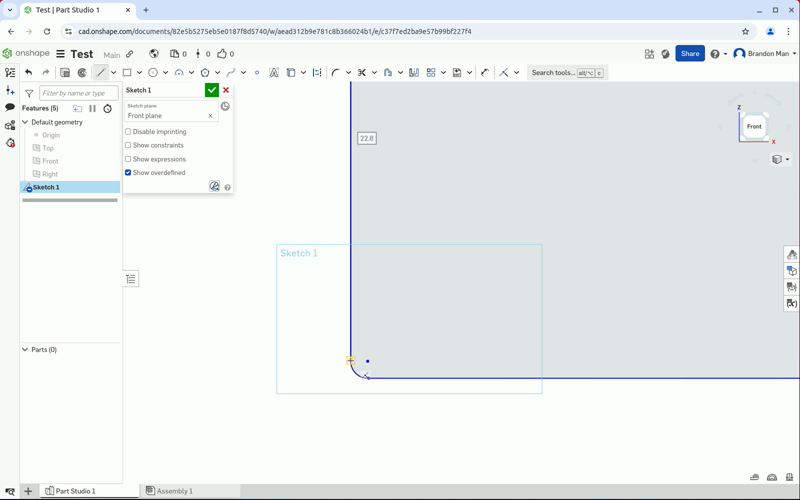
scroll(-6)
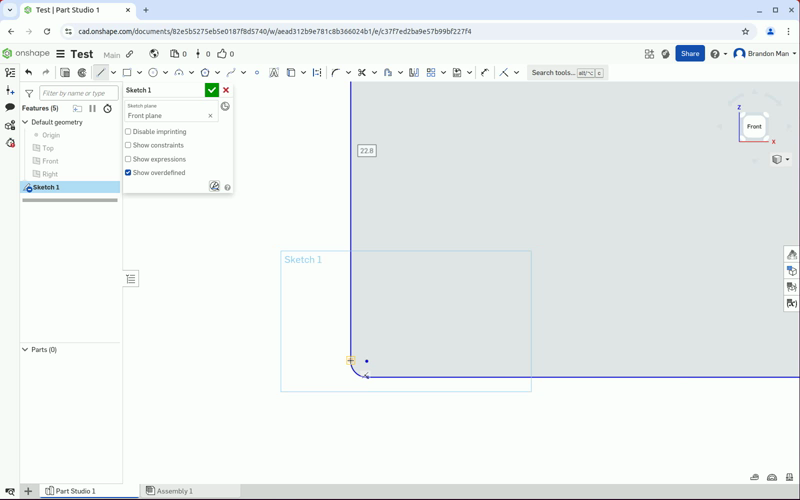
scroll(-6)
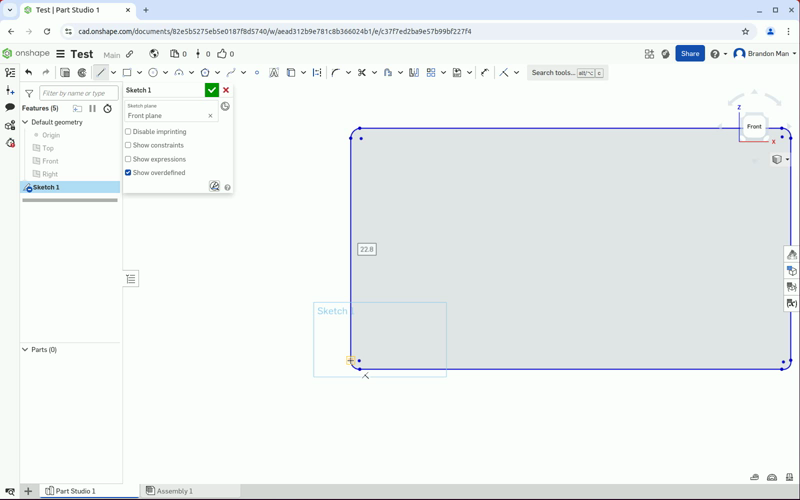
scroll(-6)
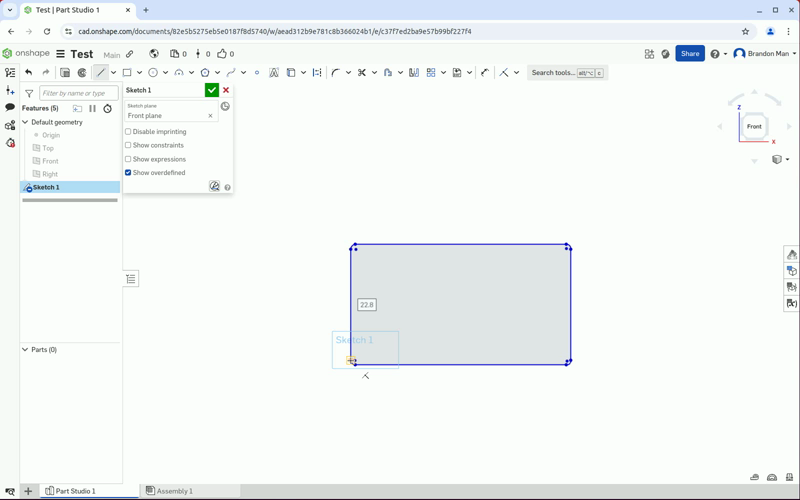
key(esc)
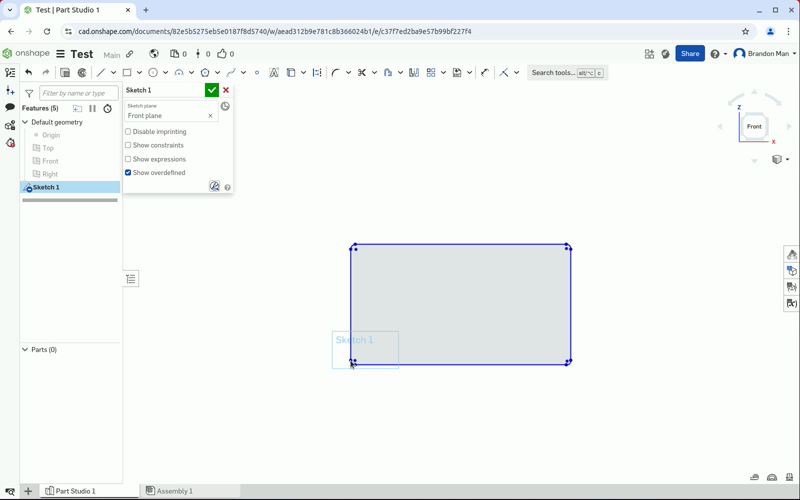
key(c)
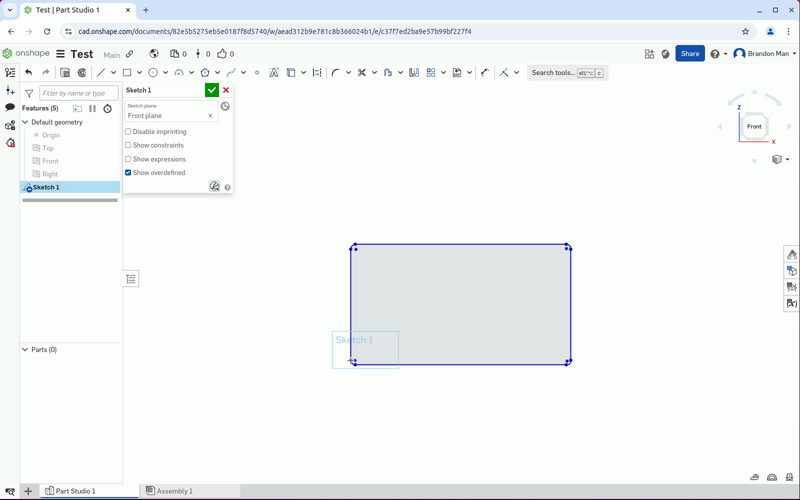
key_down(shift)
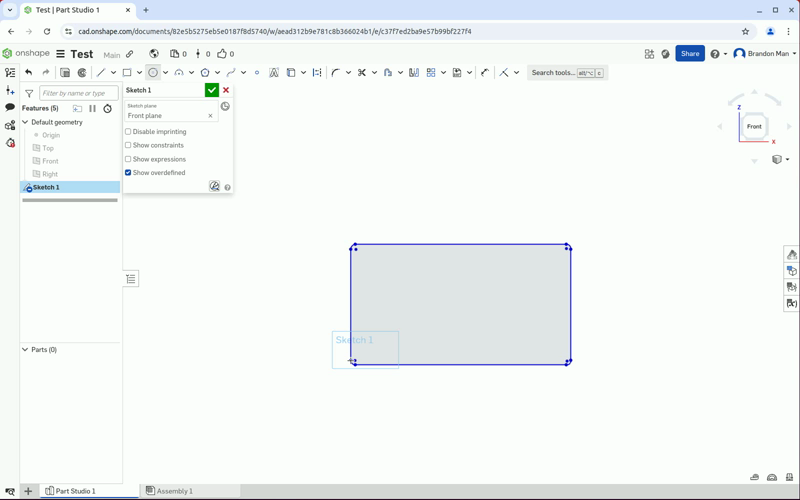
mouse_move(376, 337)
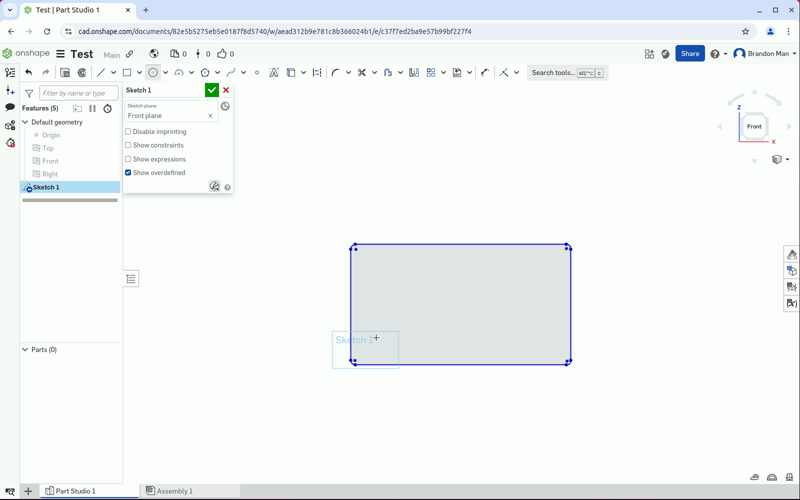
click(376, 337)
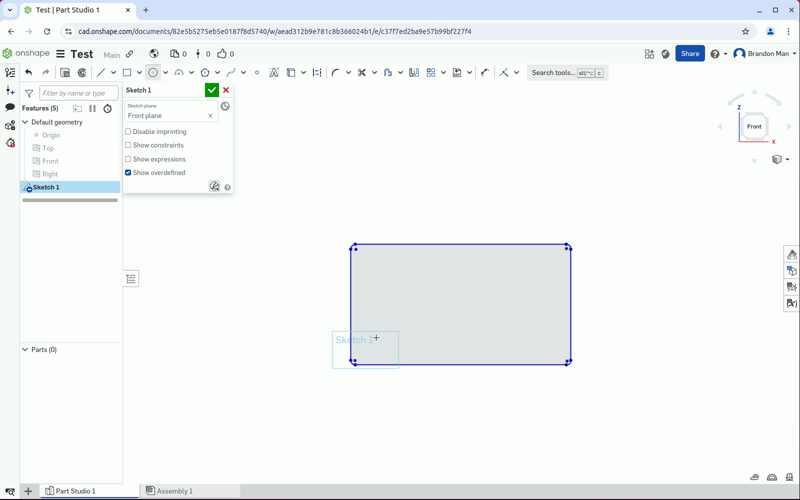
key_up(shift)
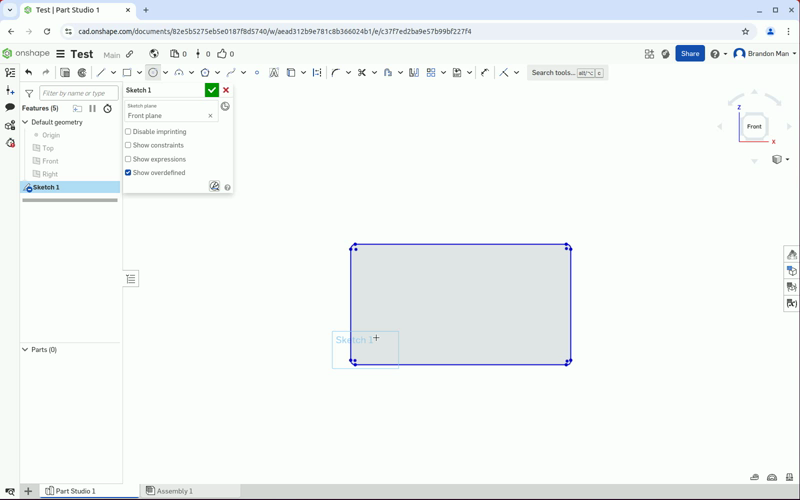
mouse_move(383, 337)
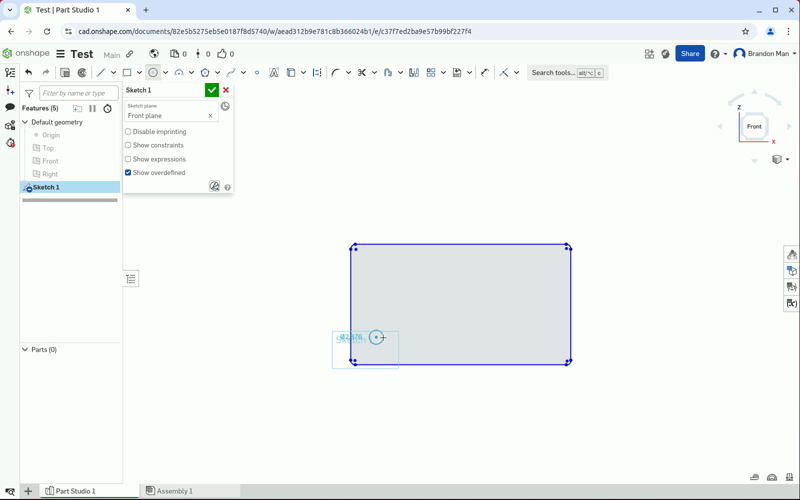
click(383, 337)
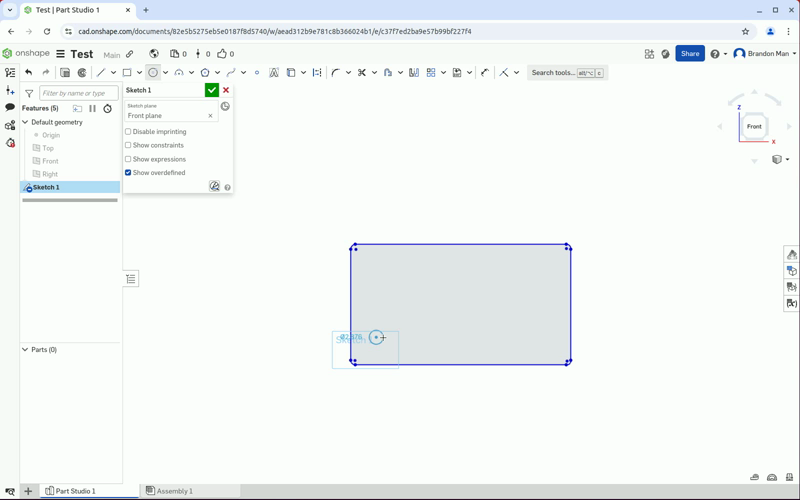
key(esc)
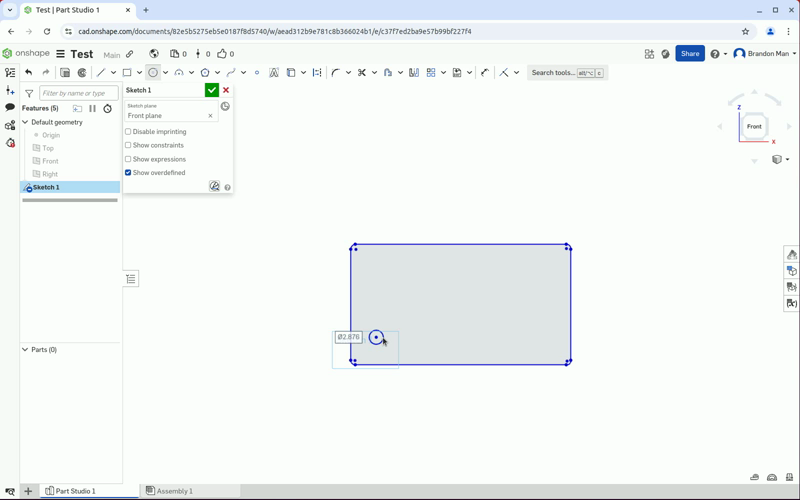
key(c)
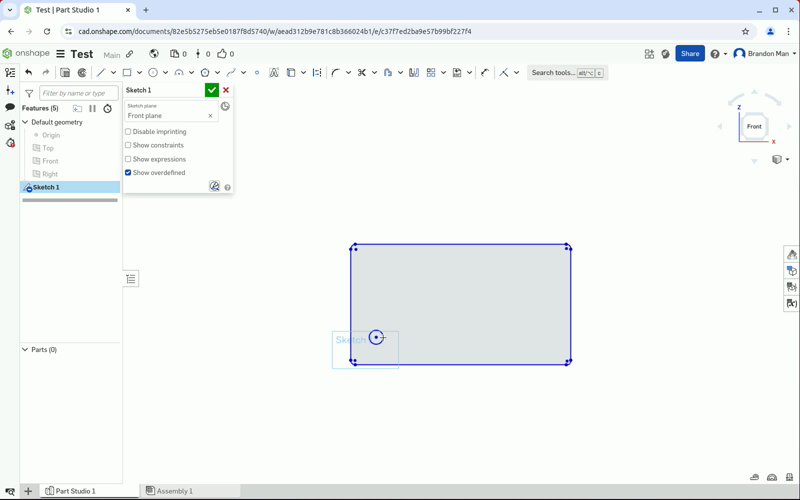
key_down(shift)
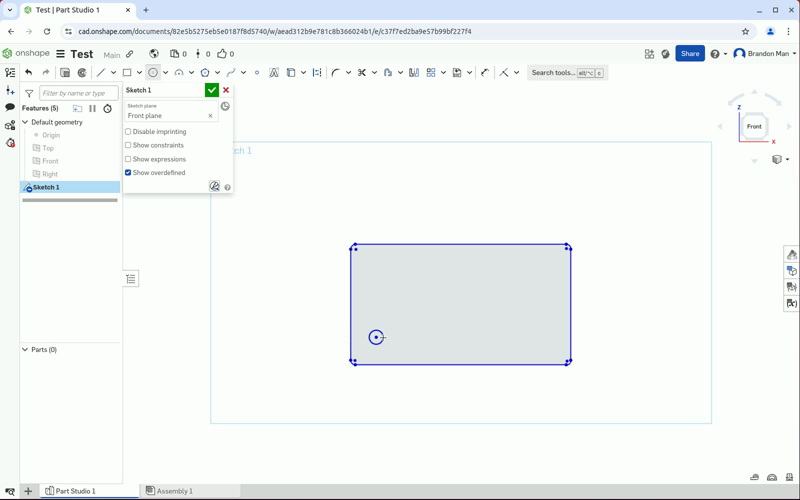
mouse_move(376, 283)
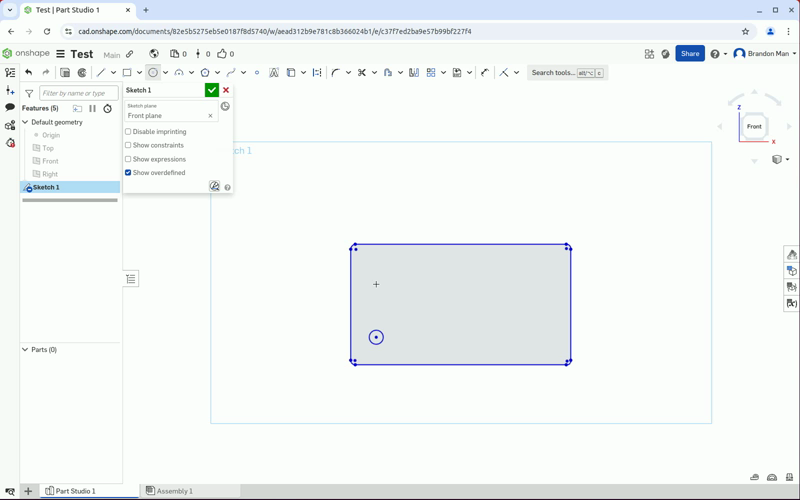
click(376, 283)
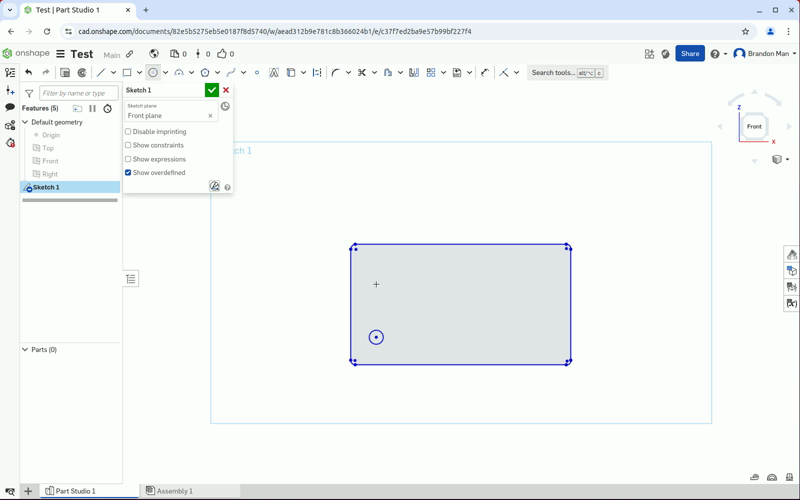
key_up(shift)
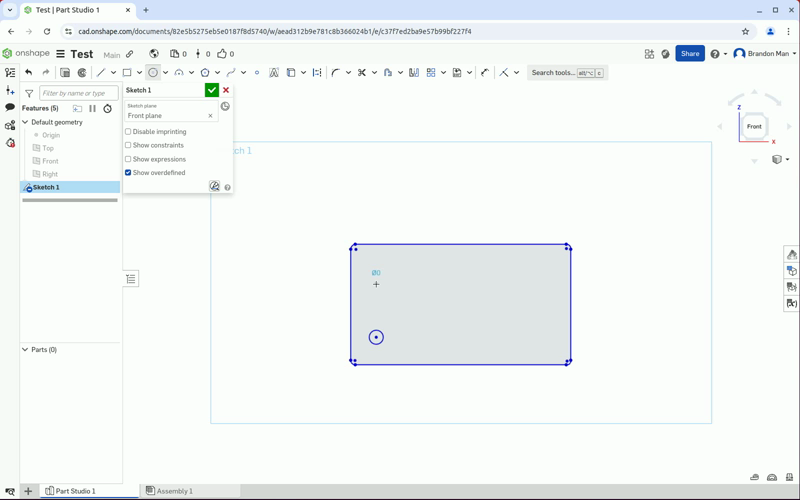
mouse_move(383, 283)
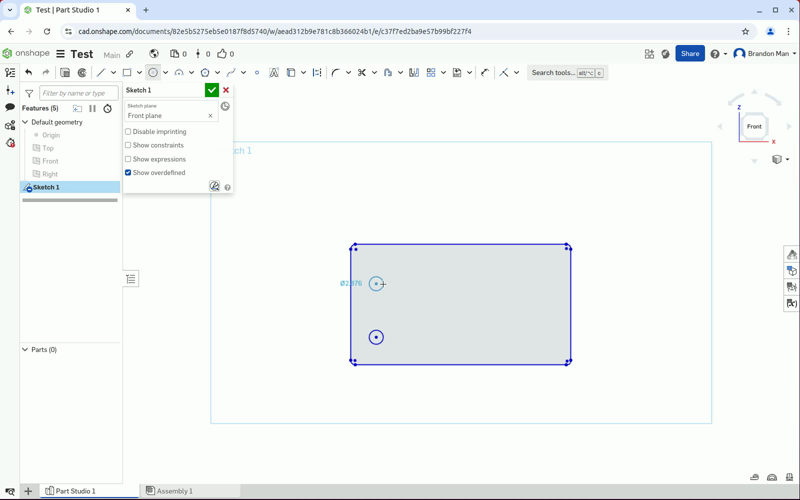
click(383, 283)
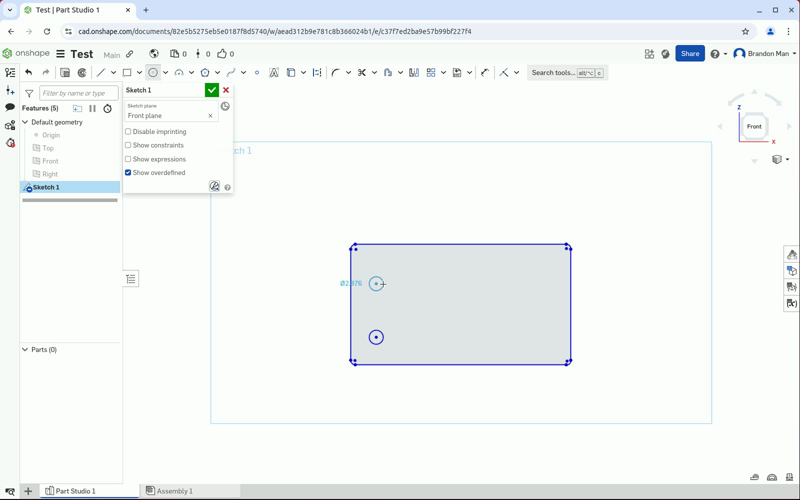
key(esc)
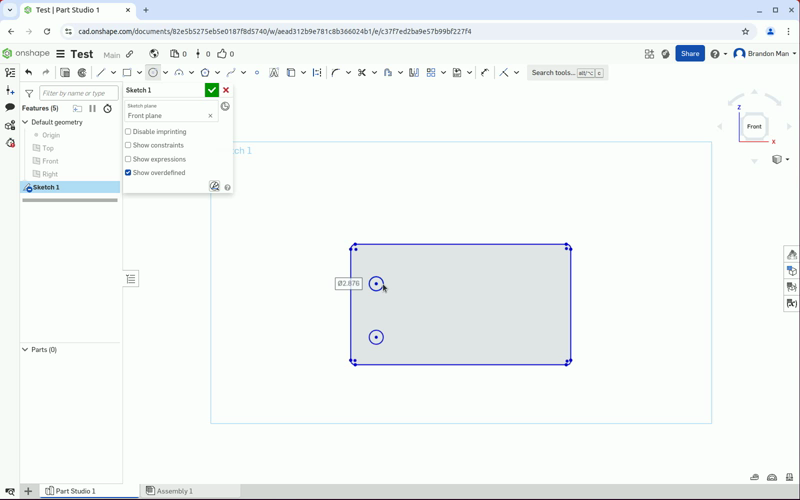
key(c)
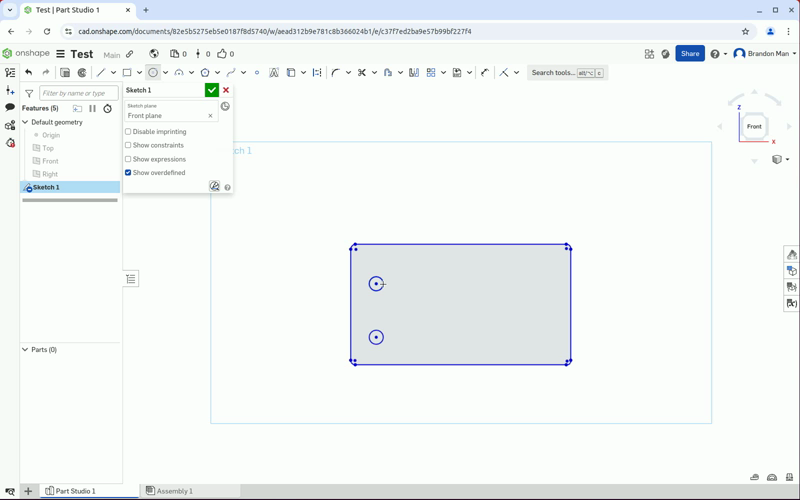
key_down(shift)
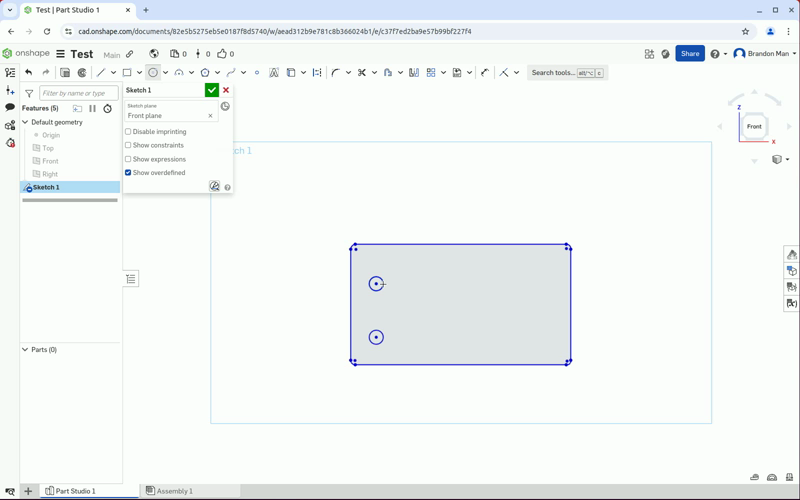
mouse_move(461, 283)
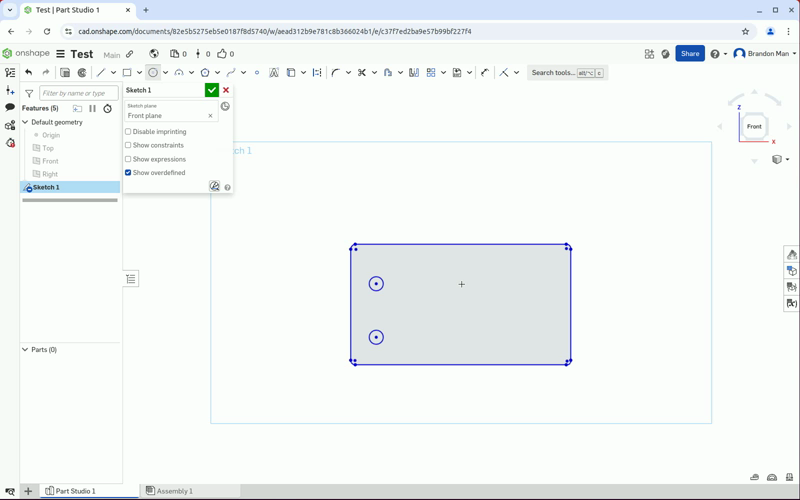
click(461, 283)
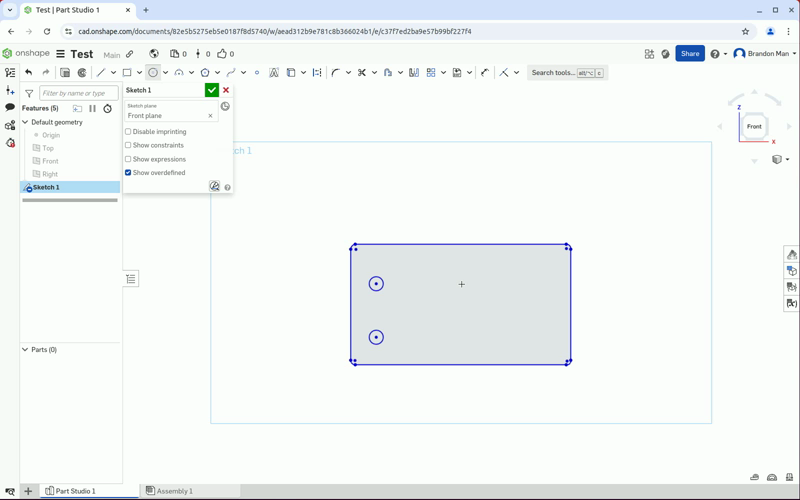
key_up(shift)
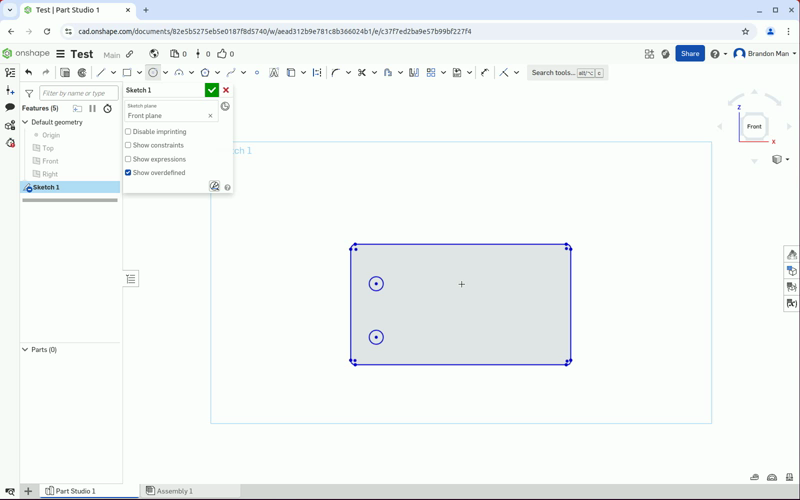
mouse_move(485, 283)
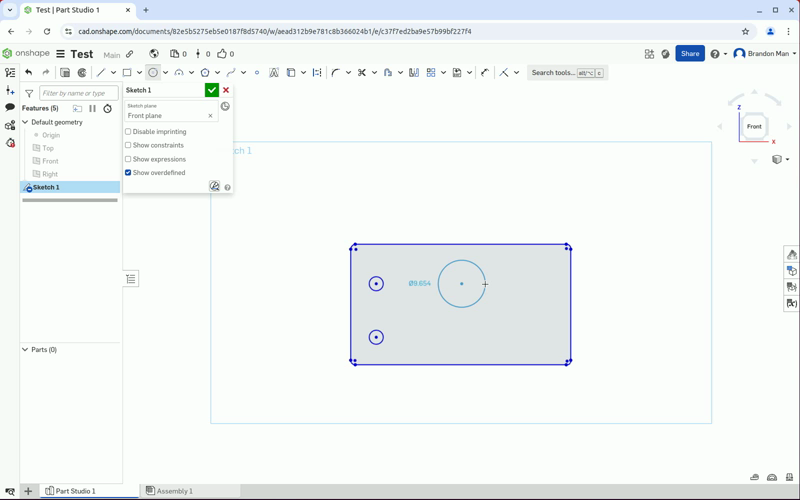
click(485, 283)
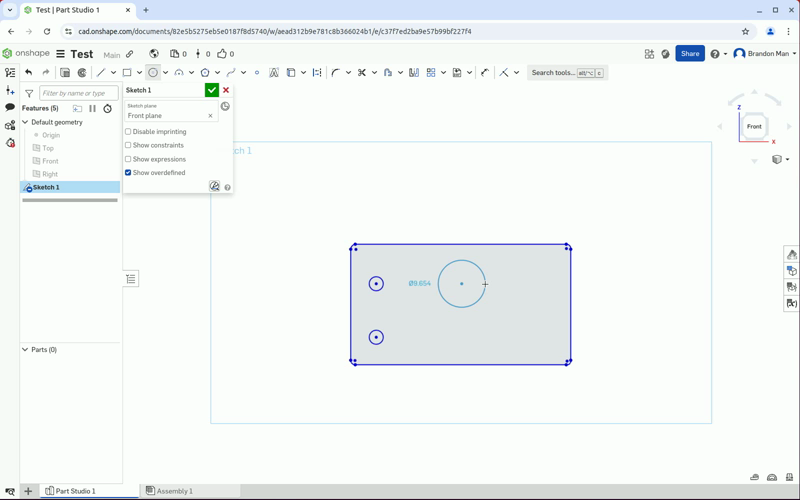
key(esc)
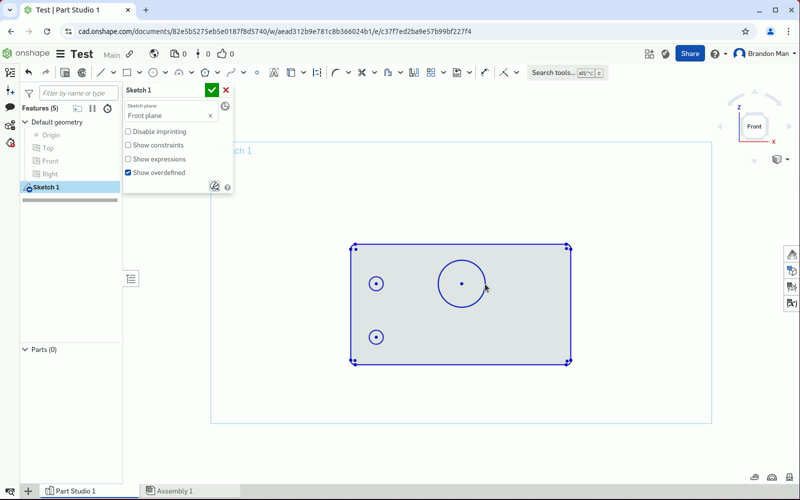
key(c)
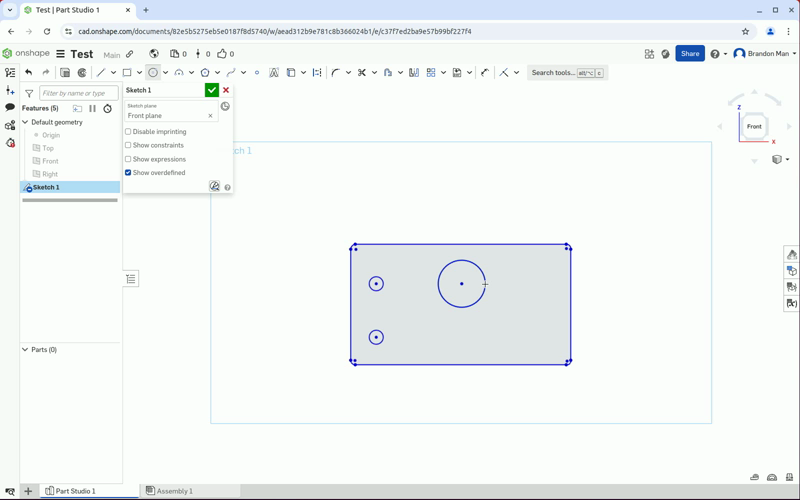
key_down(shift)
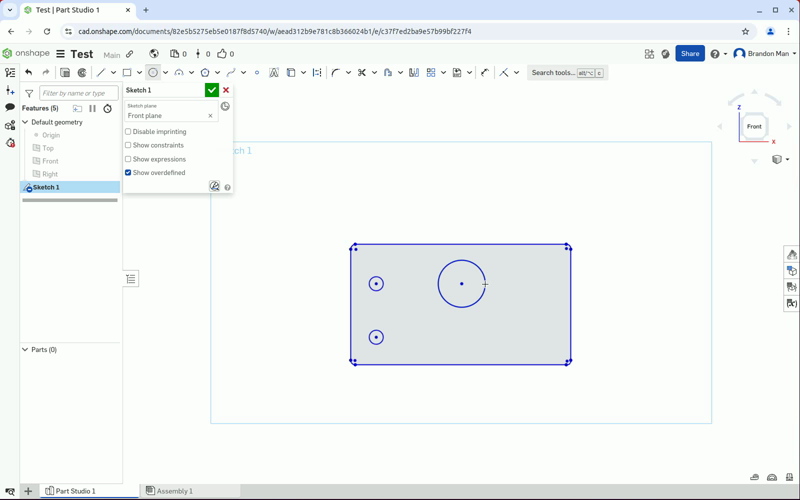
mouse_move(545, 337)
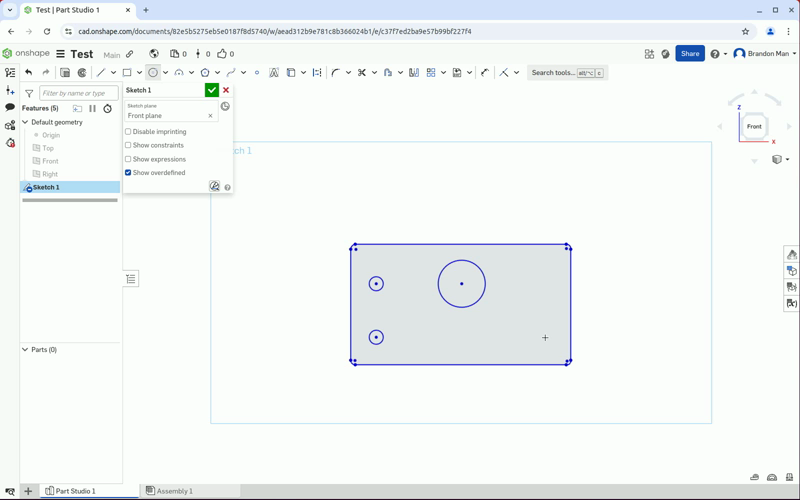
click(545, 337)
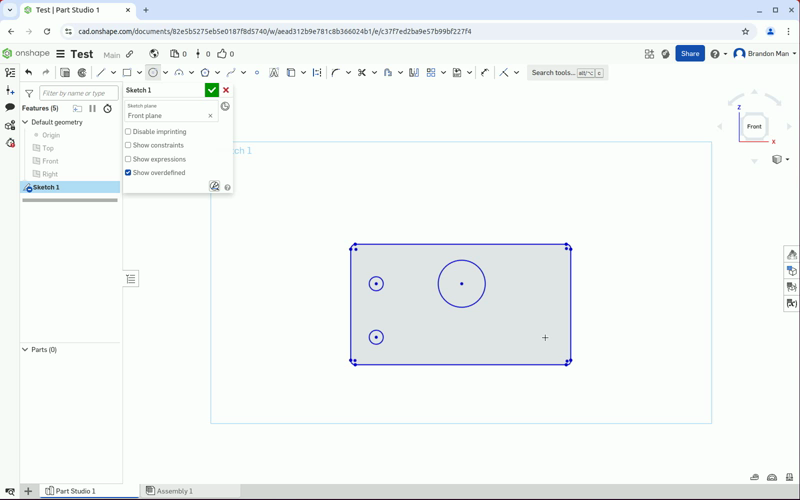
key_up(shift)
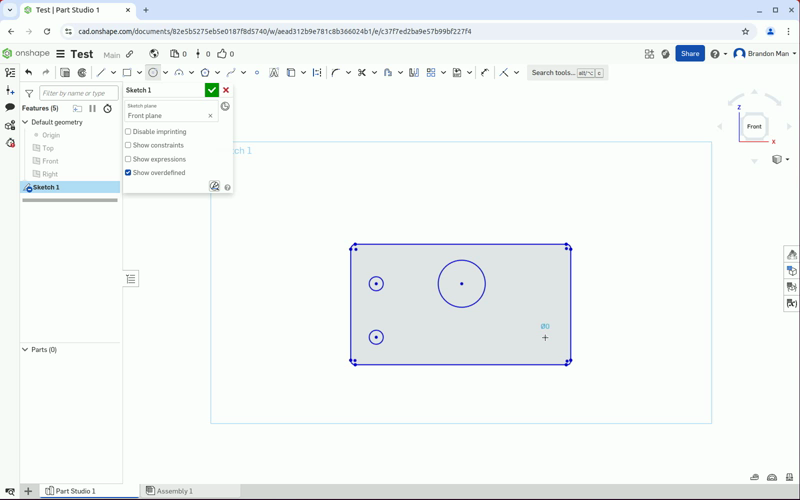
mouse_move(552, 337)
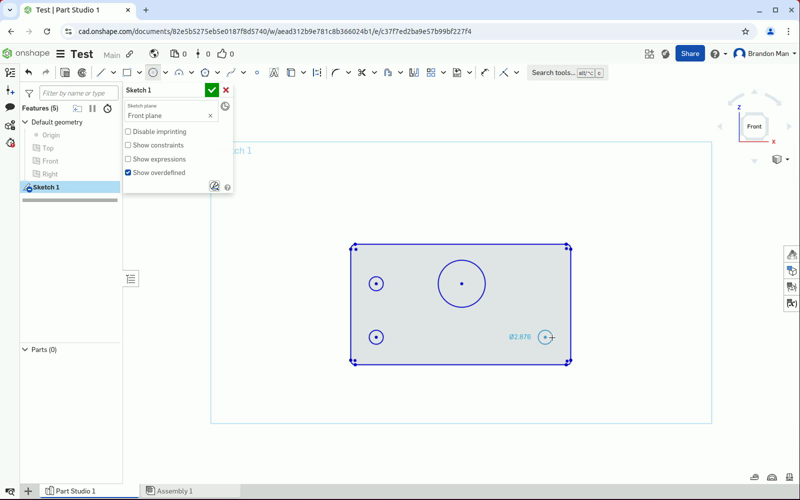
click(552, 337)
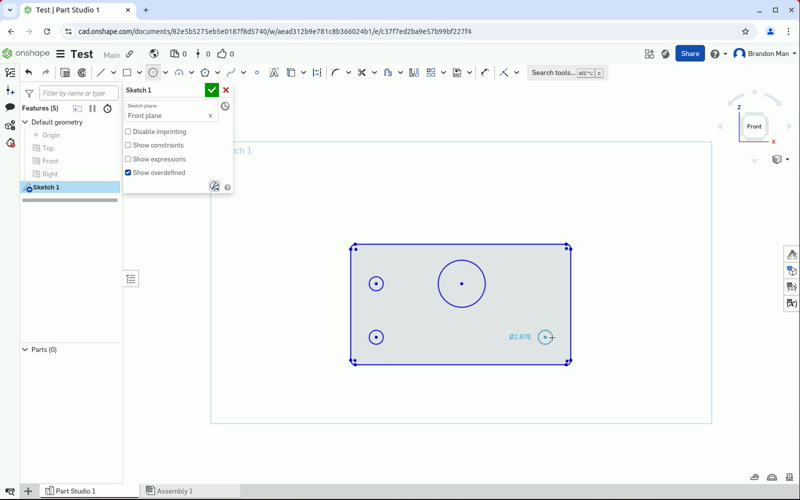
key(esc)
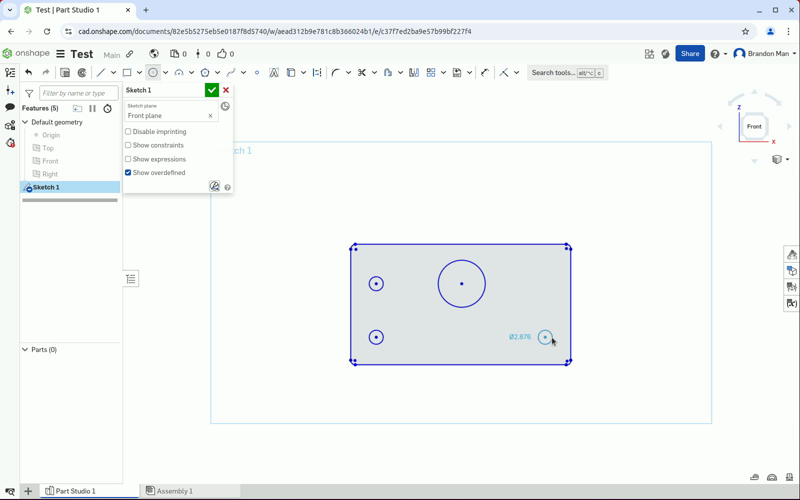
key(c)
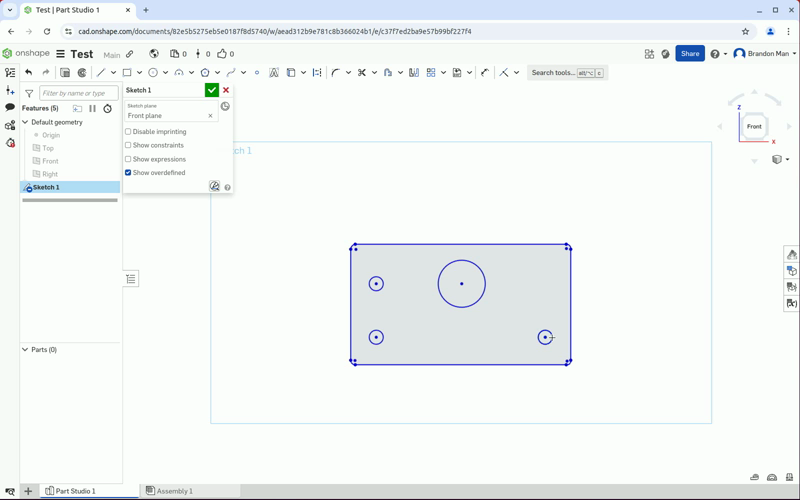
key_down(shift)
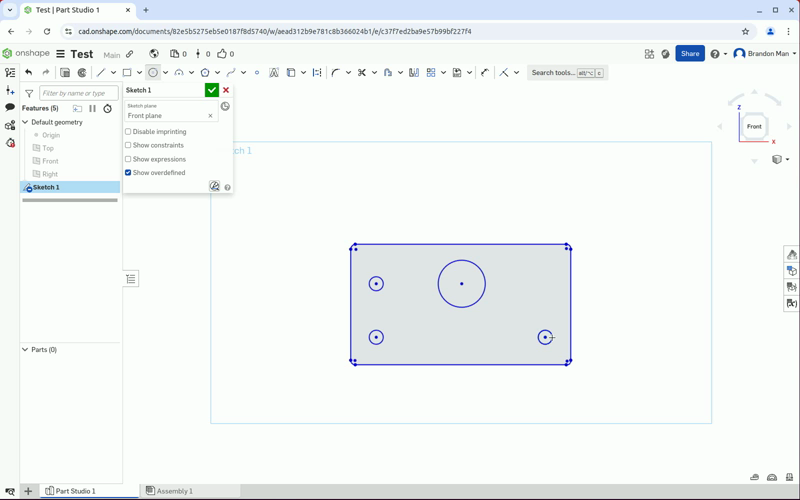
mouse_move(545, 283)
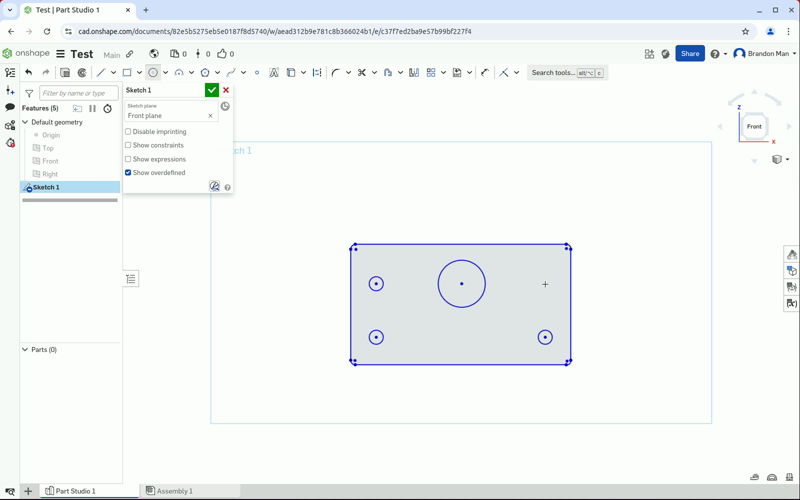
click(545, 283)
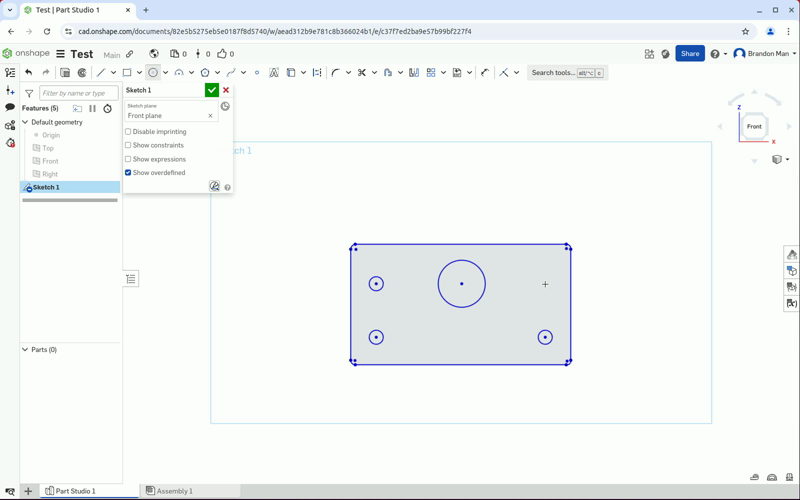
key_up(shift)
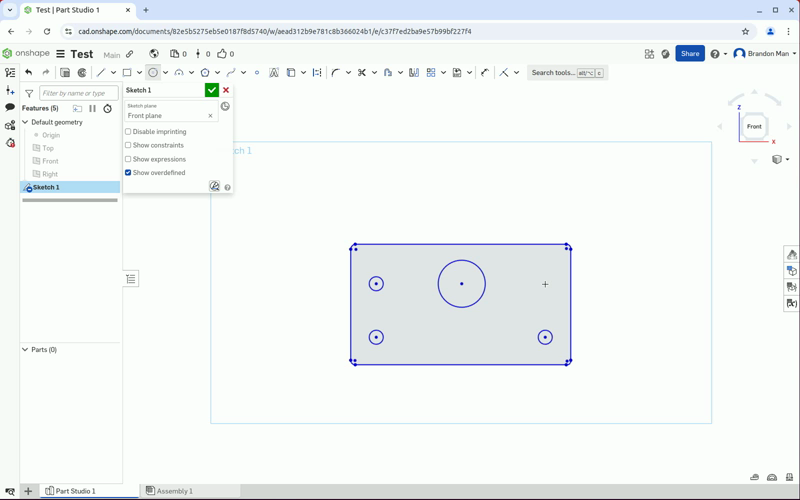
mouse_move(552, 283)
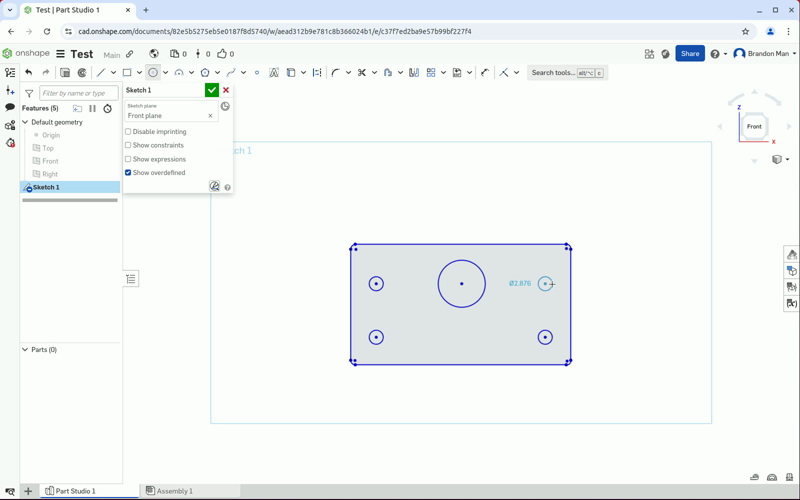
click(552, 283)
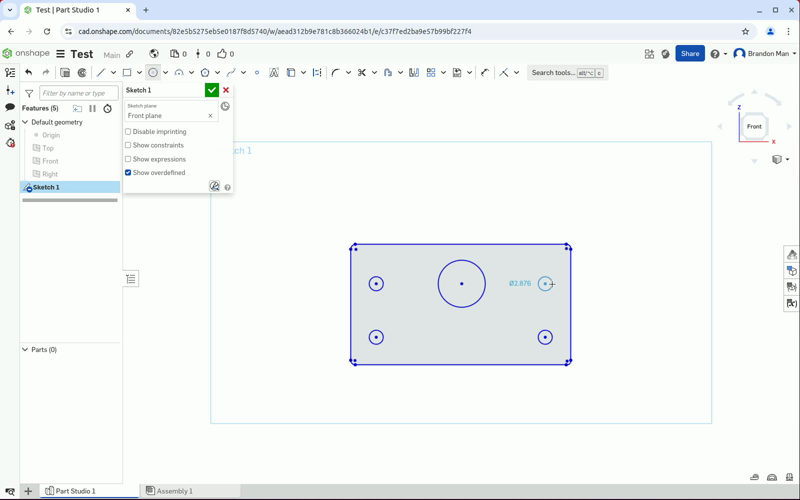
key(esc)
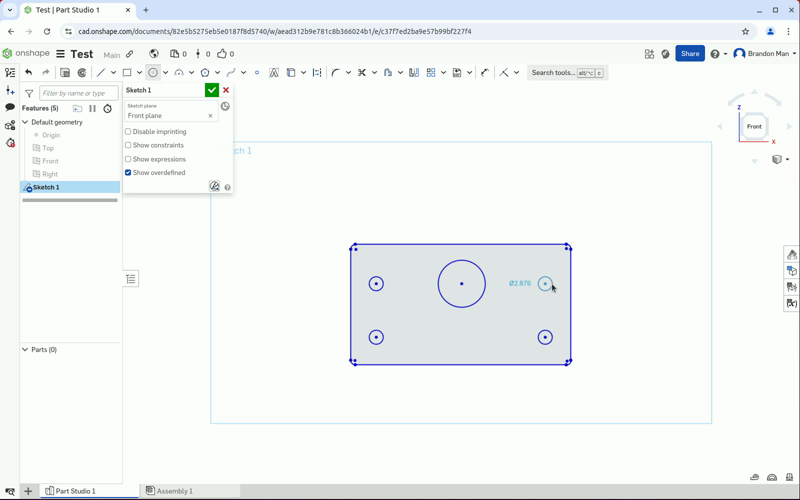
mouse_move(504, 310)
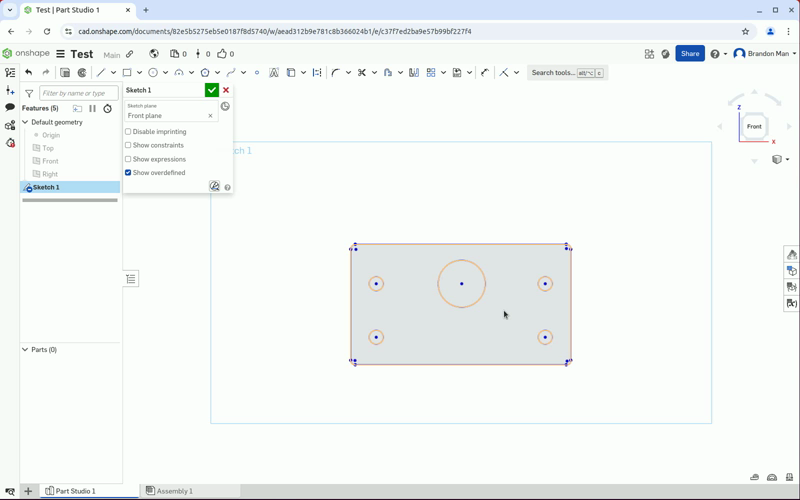
click(504, 310)
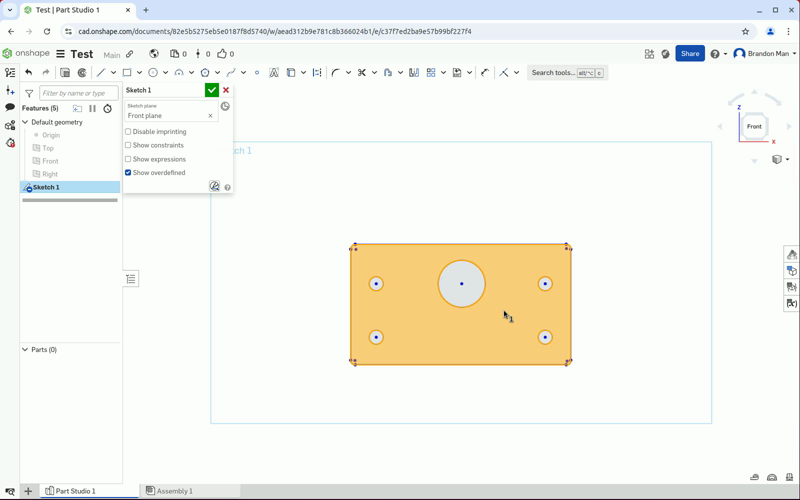
mouse_move(73, 352)
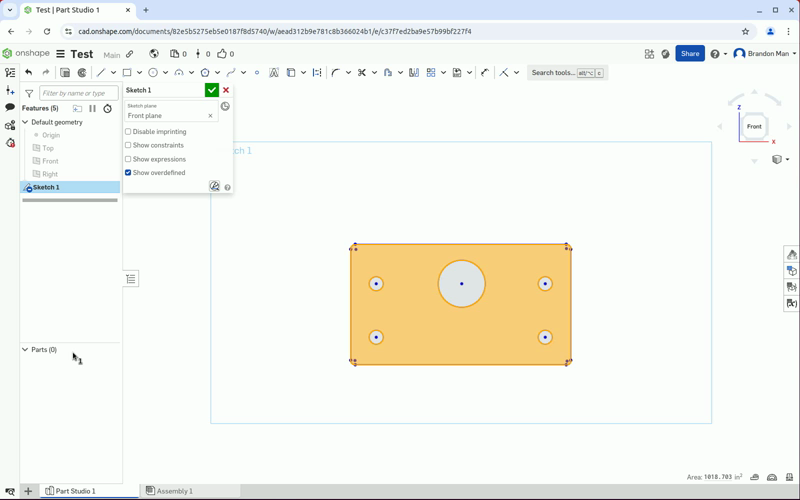
key(shift+y)
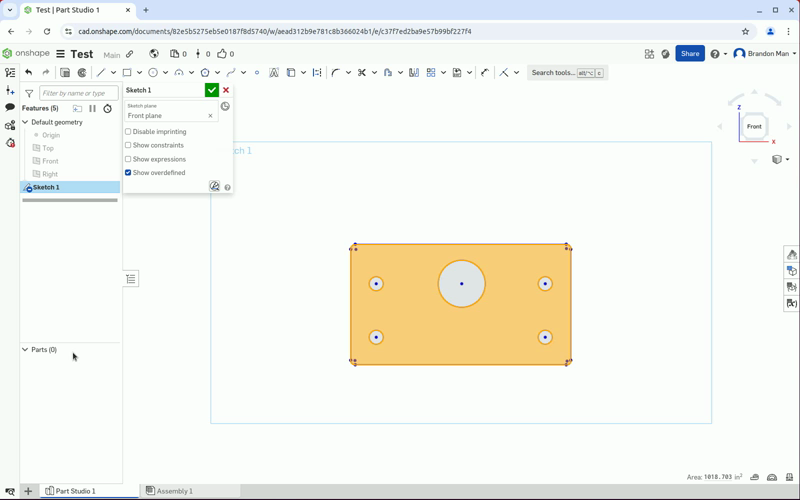
key(shift+e)
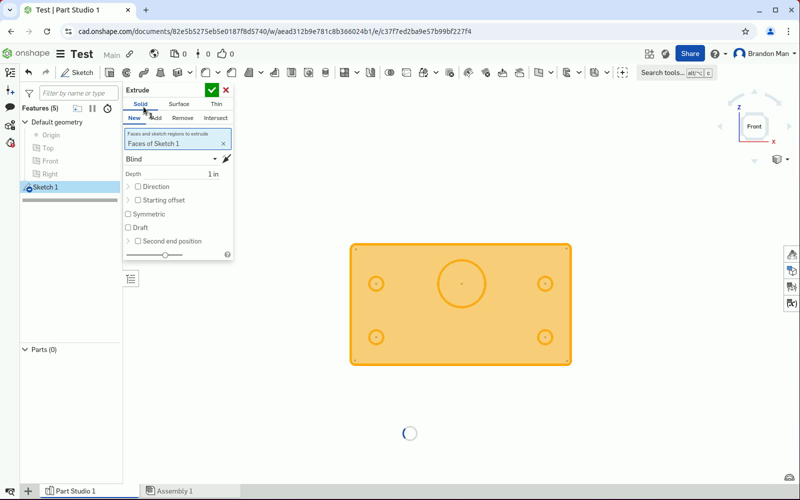
mouse_move(143, 106)
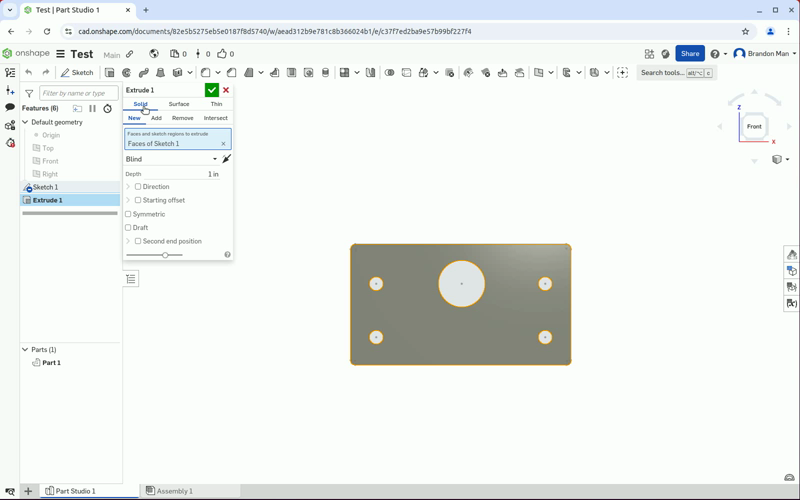
click(143, 106)
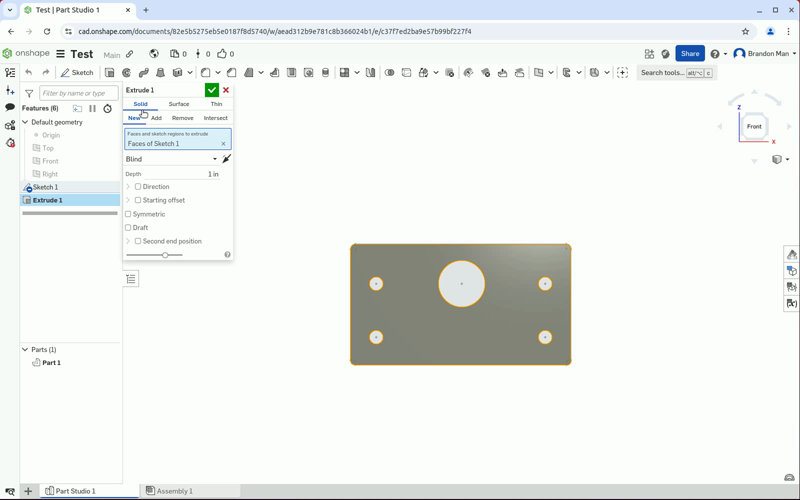
mouse_move(137, 120)
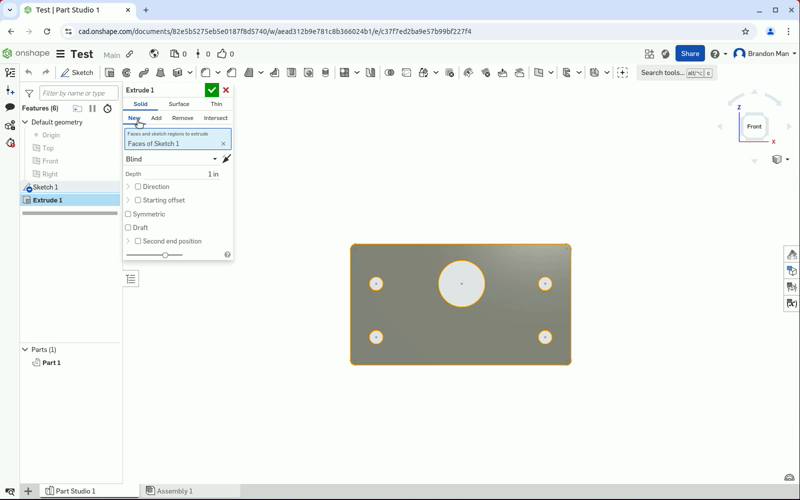
click(137, 120)
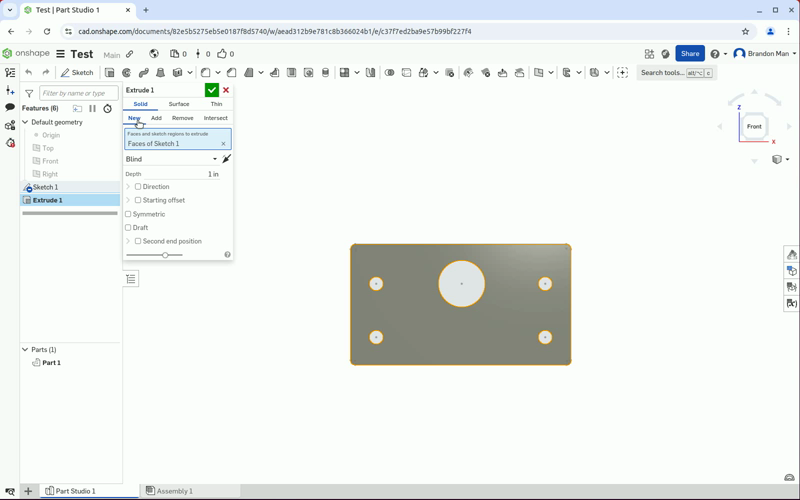
key(tab, 4)
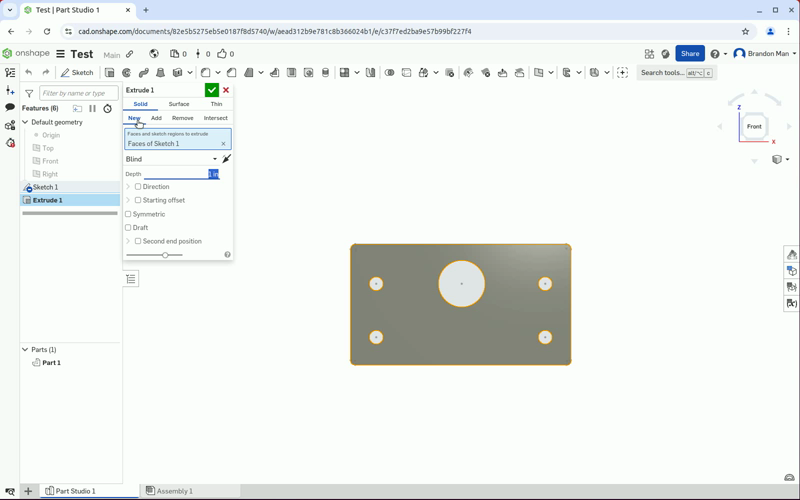
text(19.016)
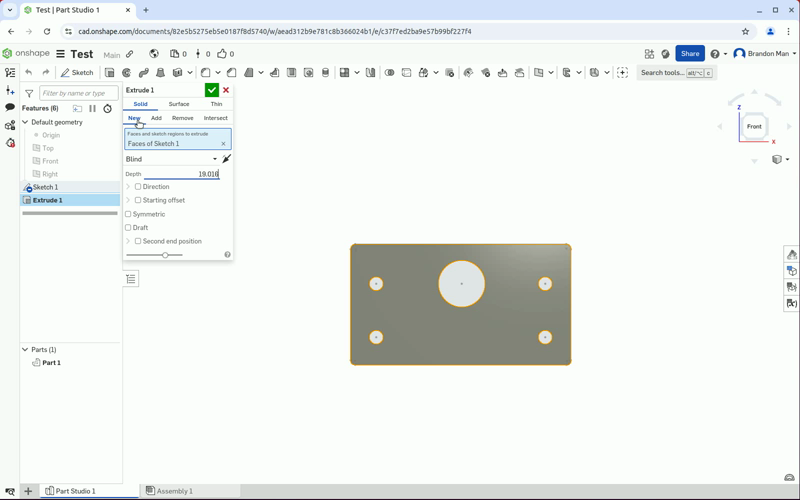
key(enter)
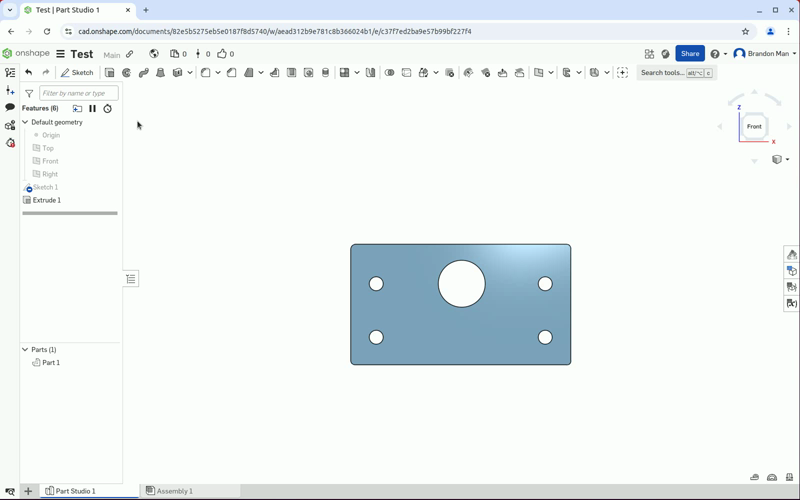
key(shift+h)
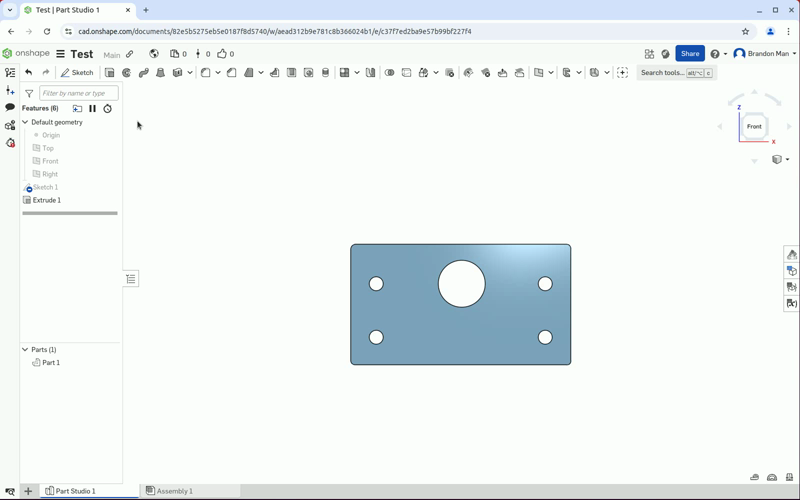
key(shift+h)
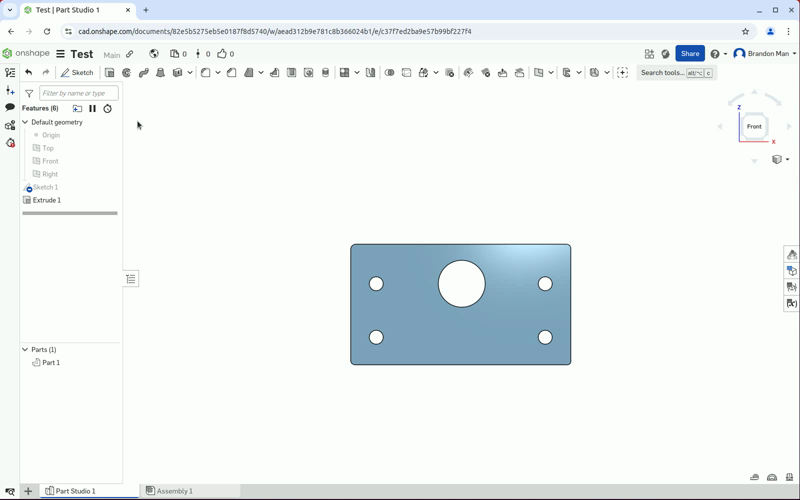
mouse_move(73, 189)
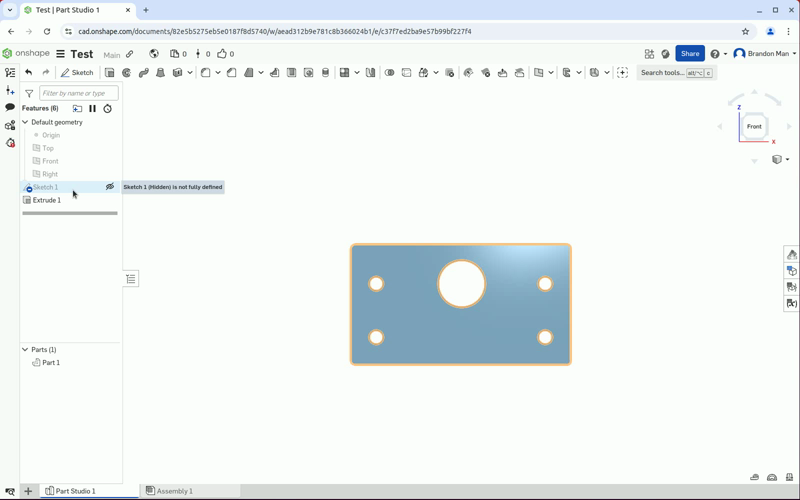
click(73, 189)
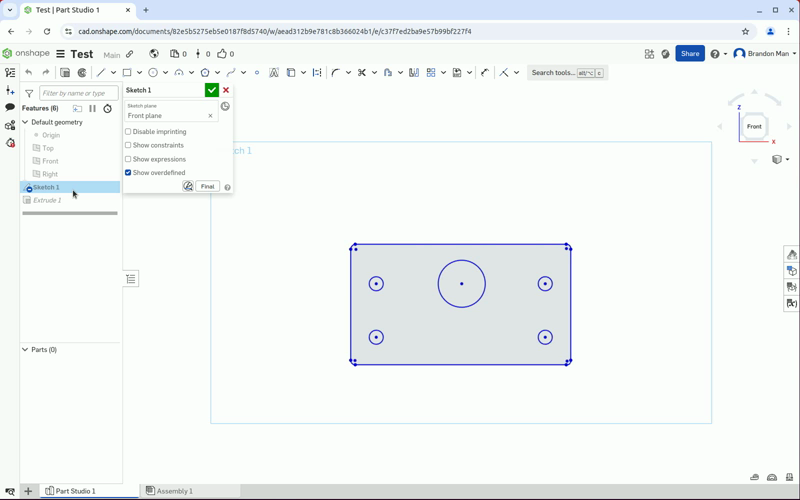
mouse_move(229, 92)
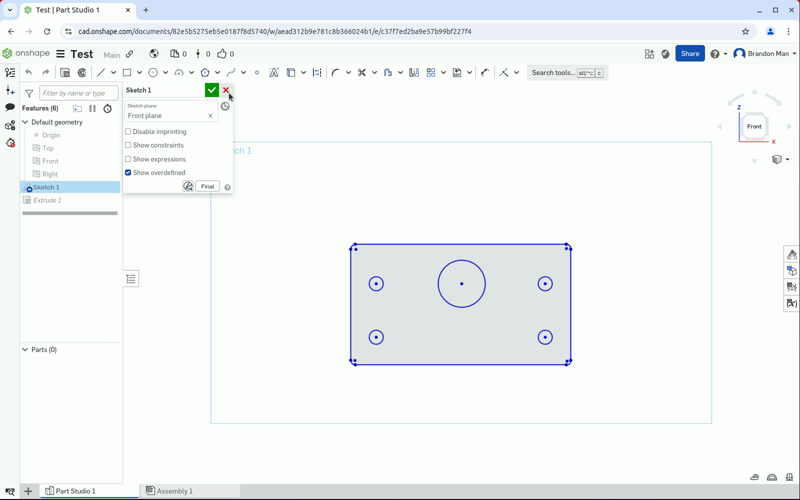
click(229, 92)
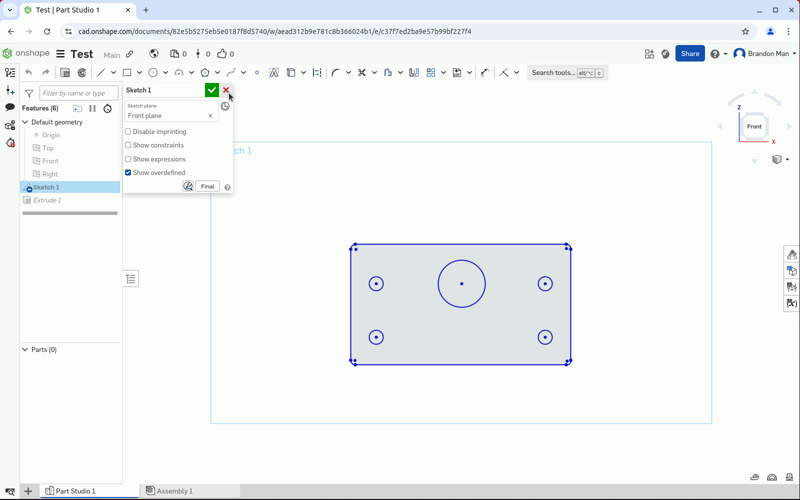
key(shift+s)
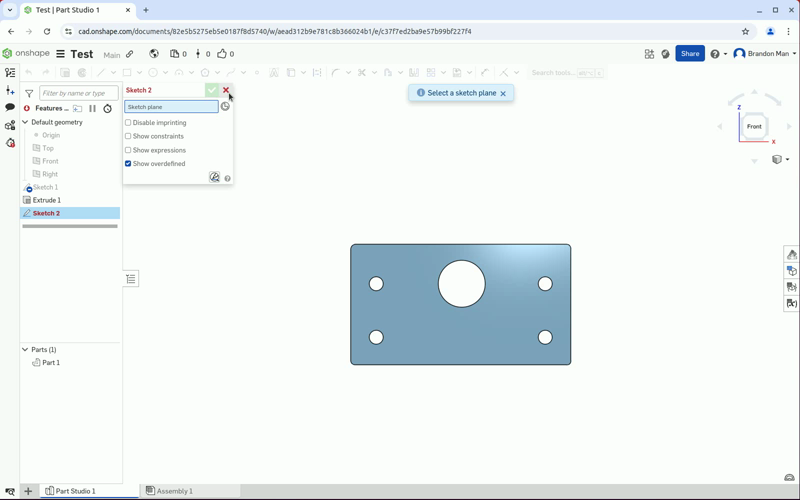
mouse_move(73, 163)
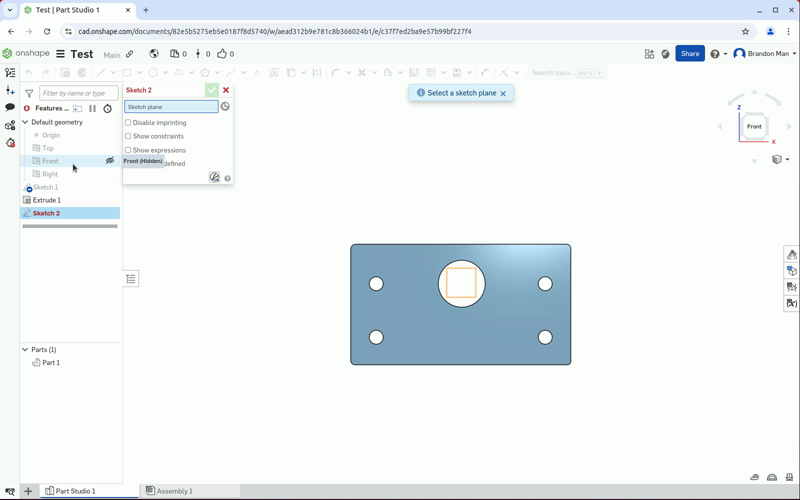
click(73, 163)
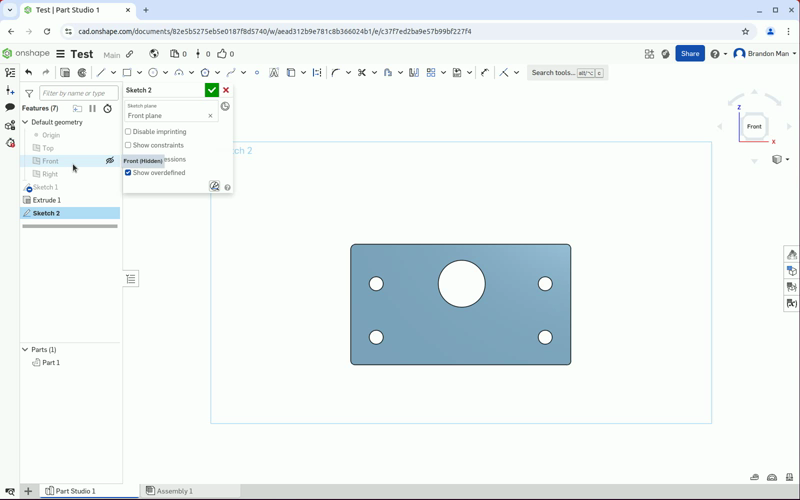
mouse_move(73, 352)
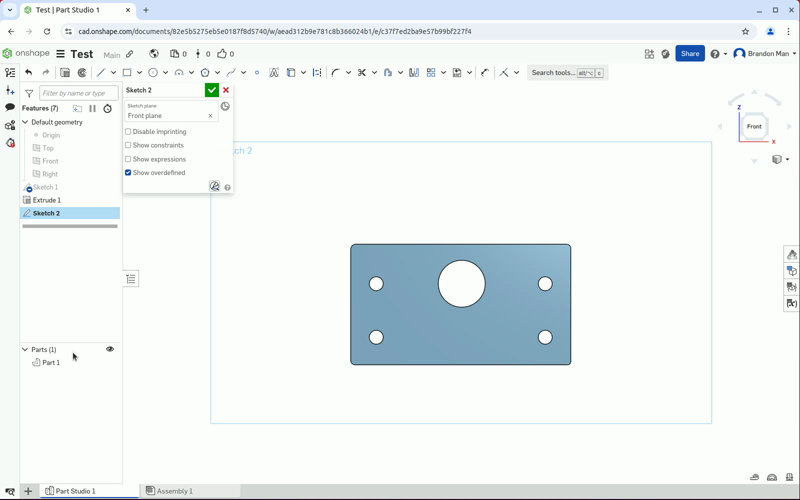
key(y)
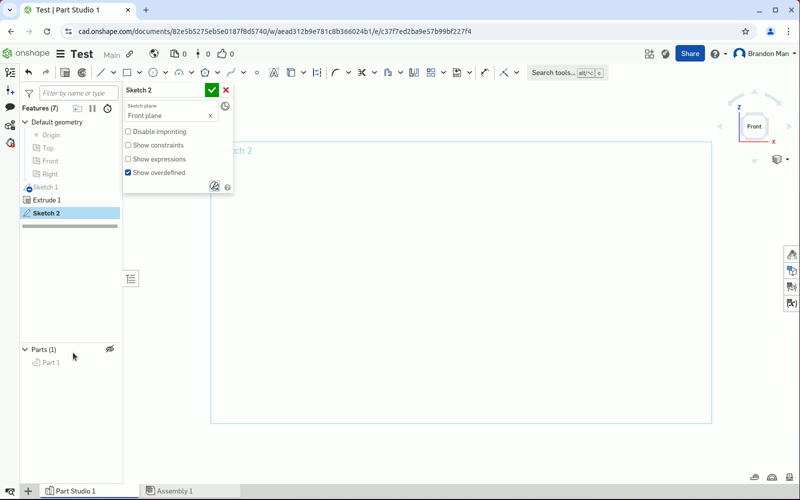
key(a)
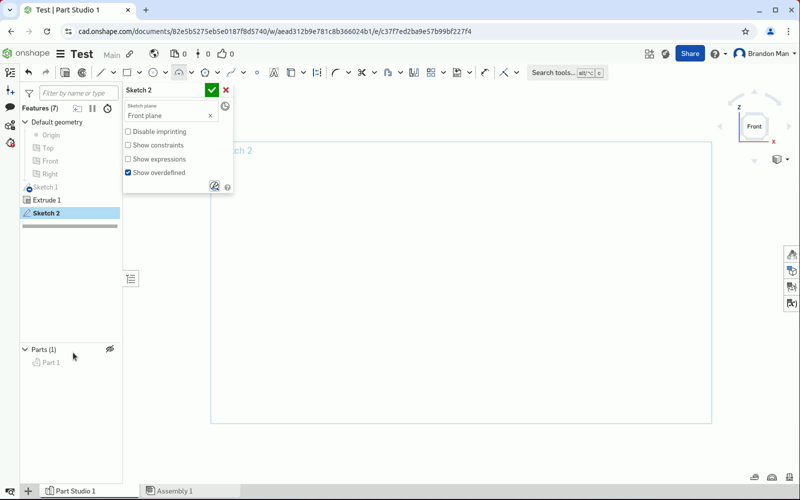
key_down(shift)
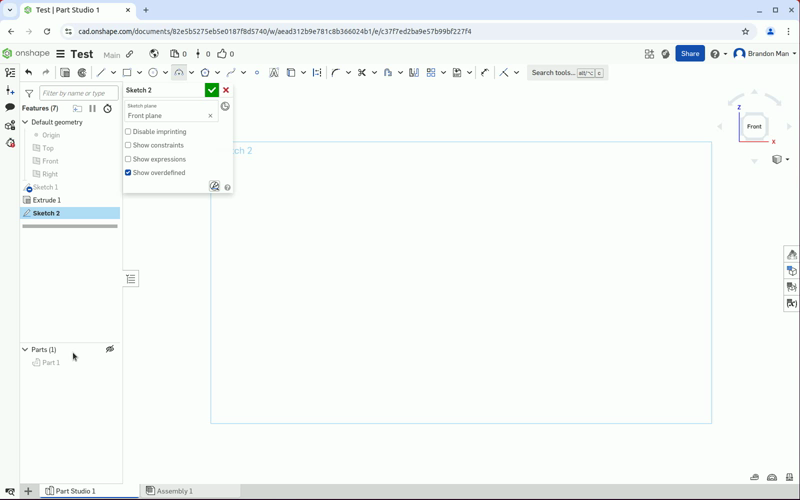
mouse_move(397, 341)
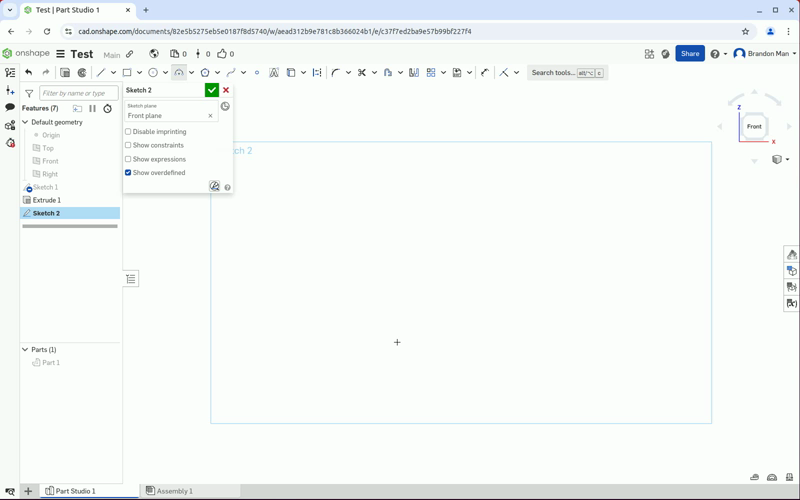
click(397, 341)
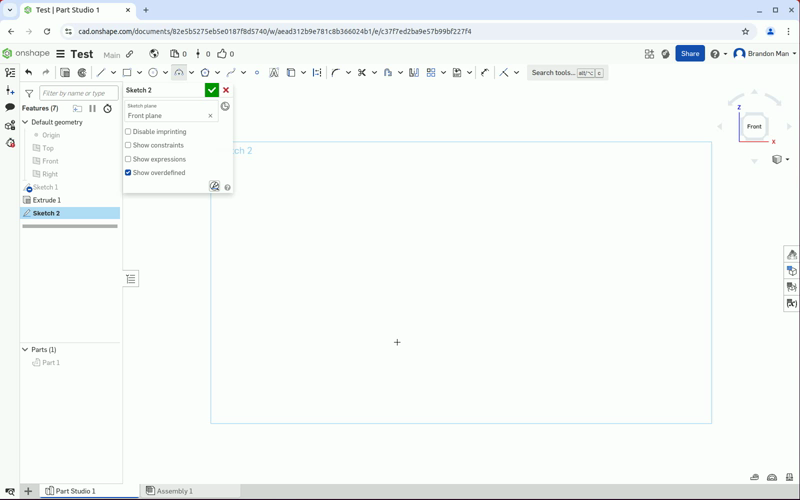
key_up(shift)
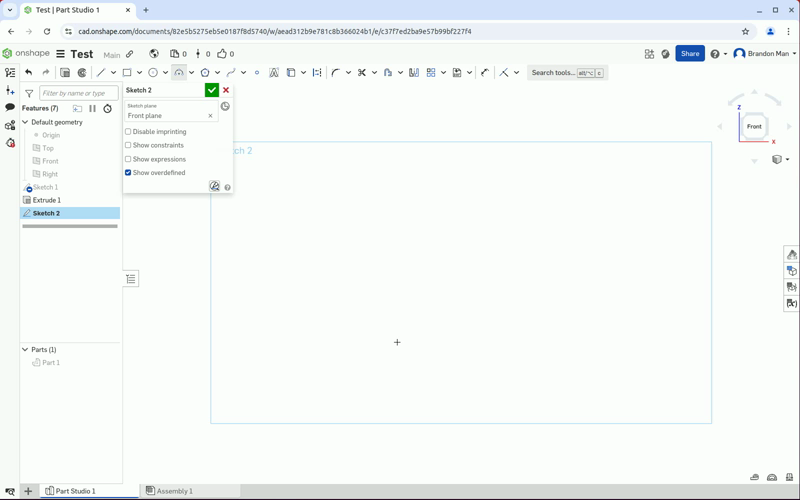
key_down(shift)
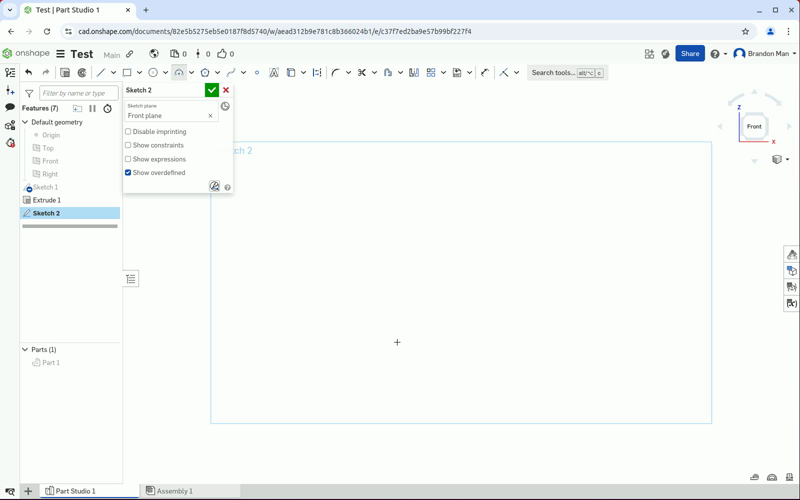
mouse_move(401, 345)
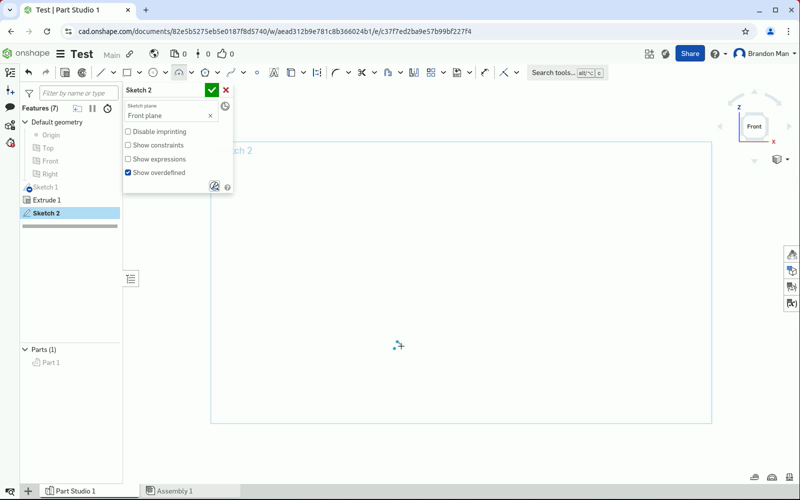
scroll(6)
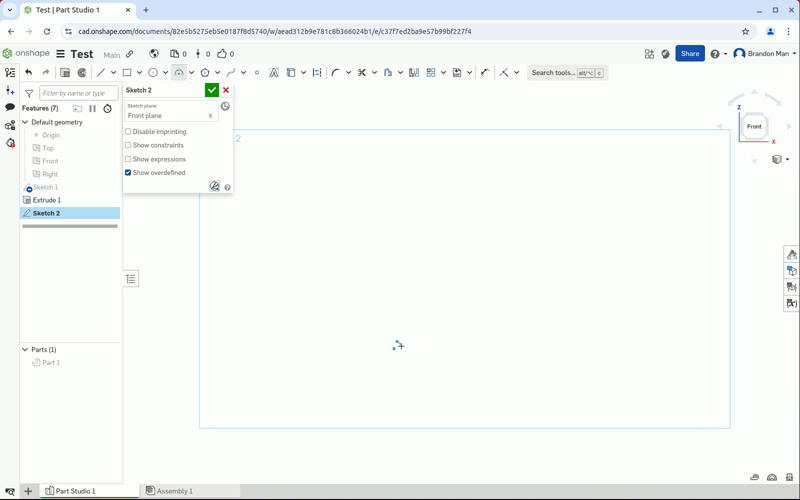
scroll(6)
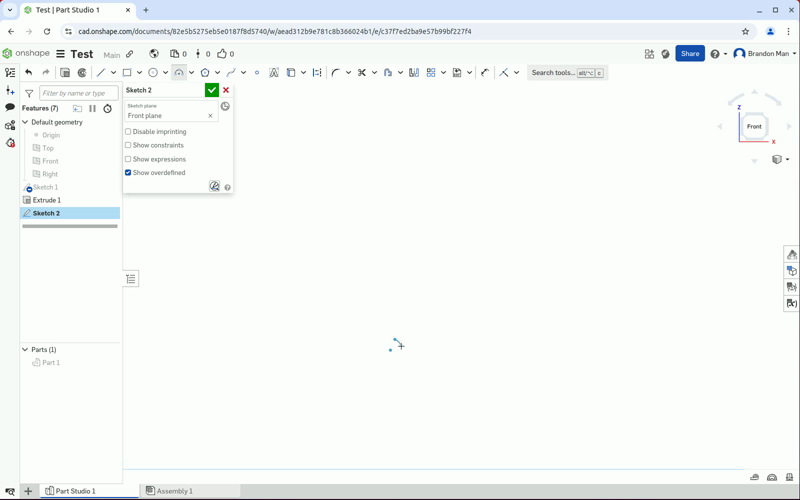
scroll(6)
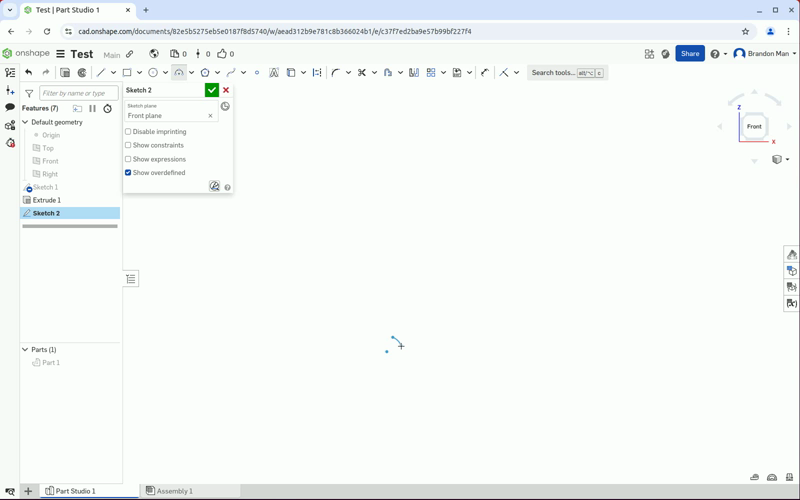
scroll(6)
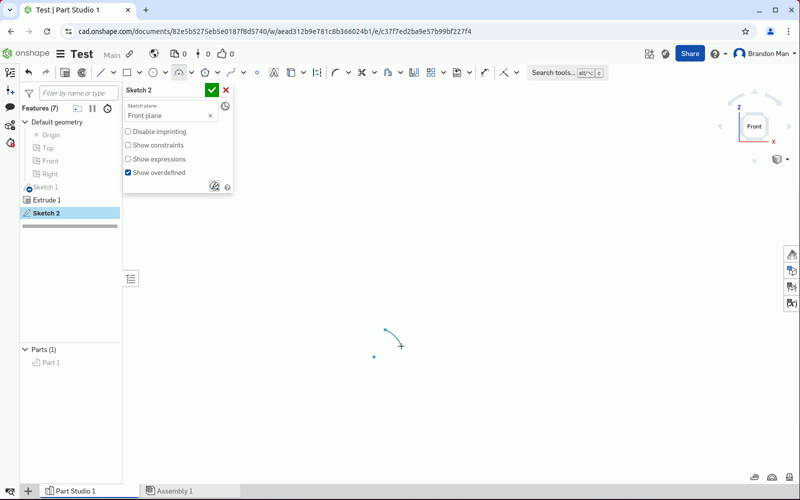
scroll(6)
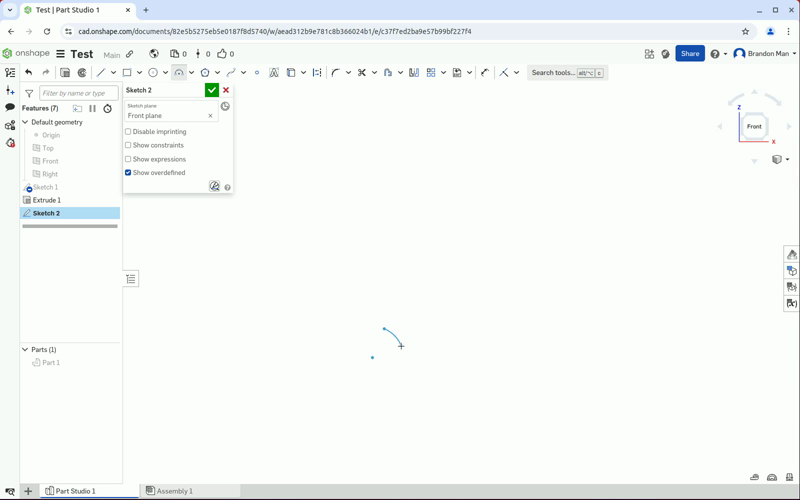
scroll(6)
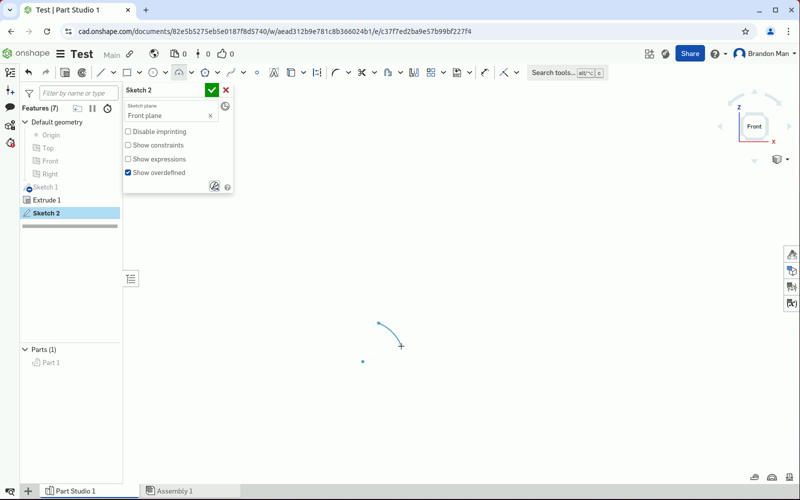
scroll(6)
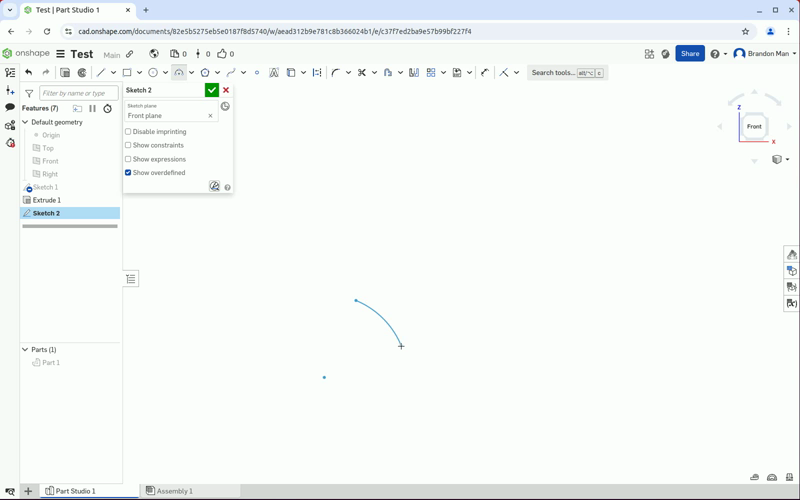
click(401, 345)
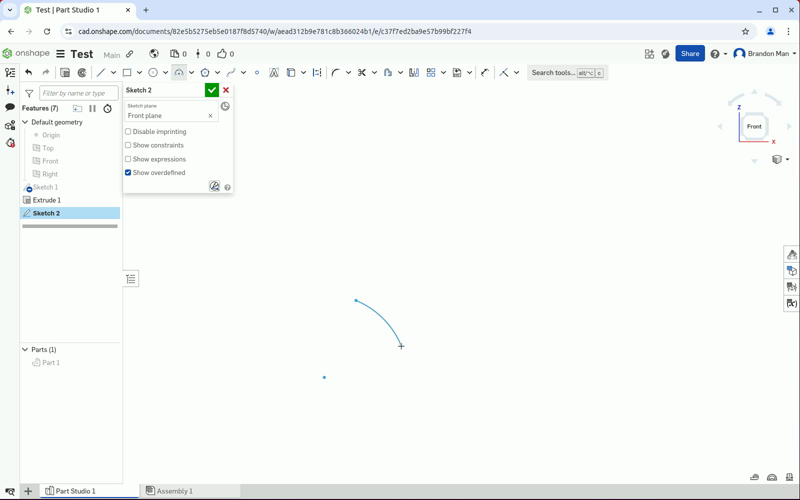
scroll(-6)
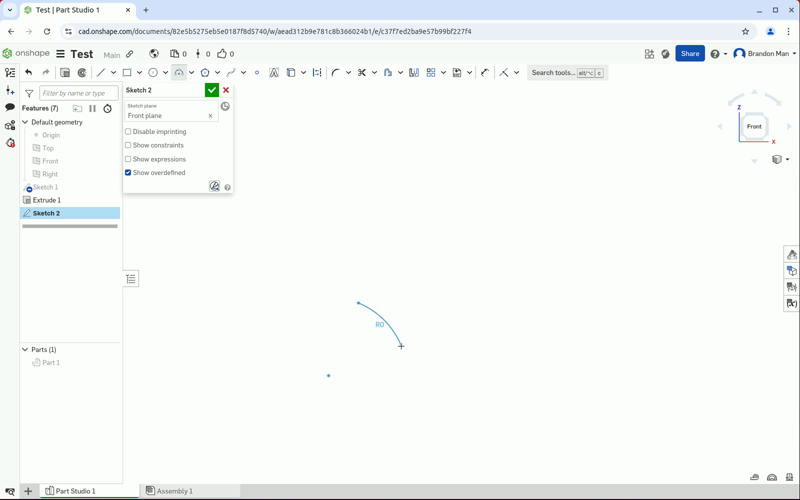
scroll(-6)
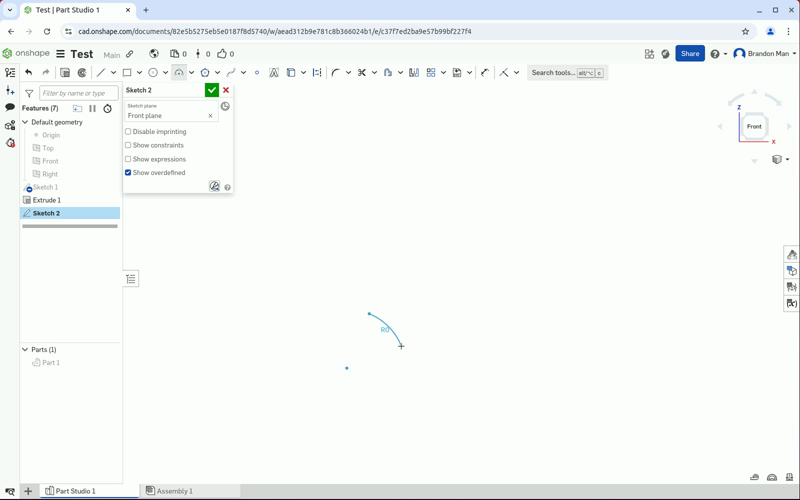
scroll(-6)
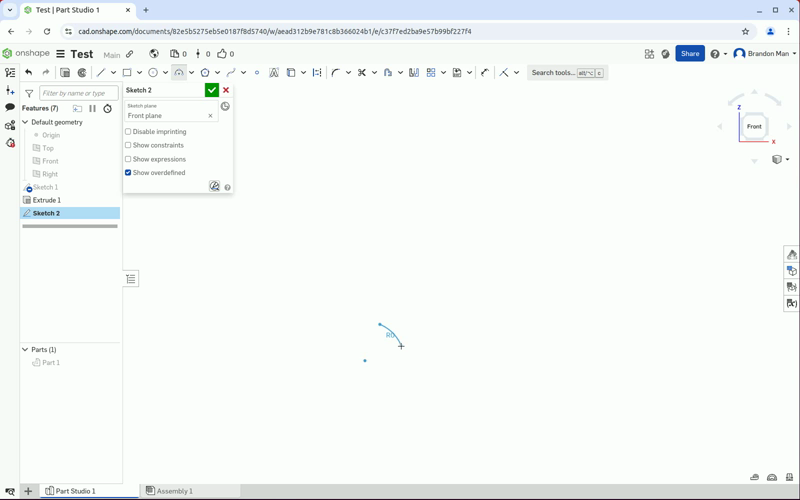
scroll(-6)
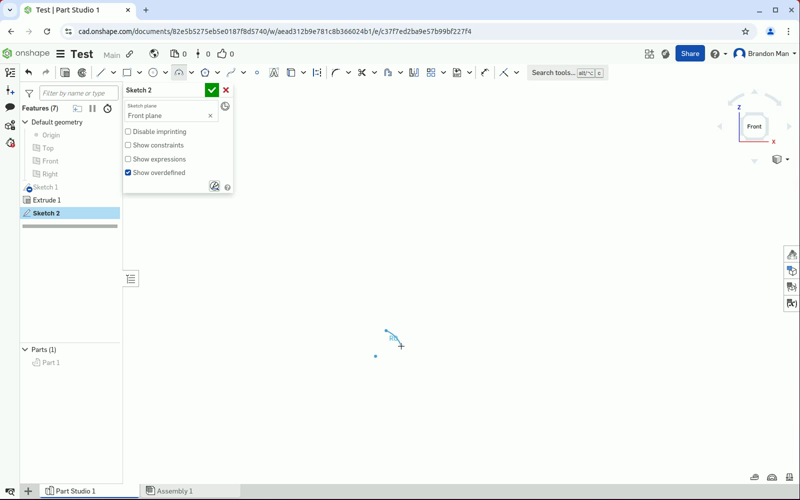
scroll(-6)
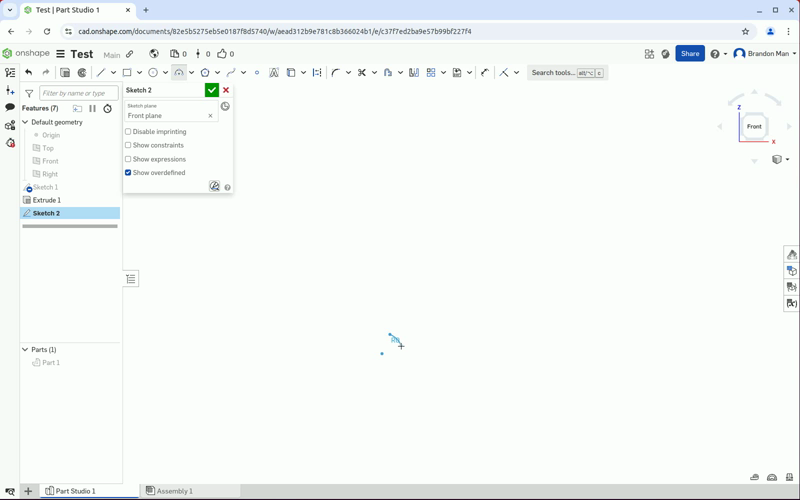
scroll(-6)
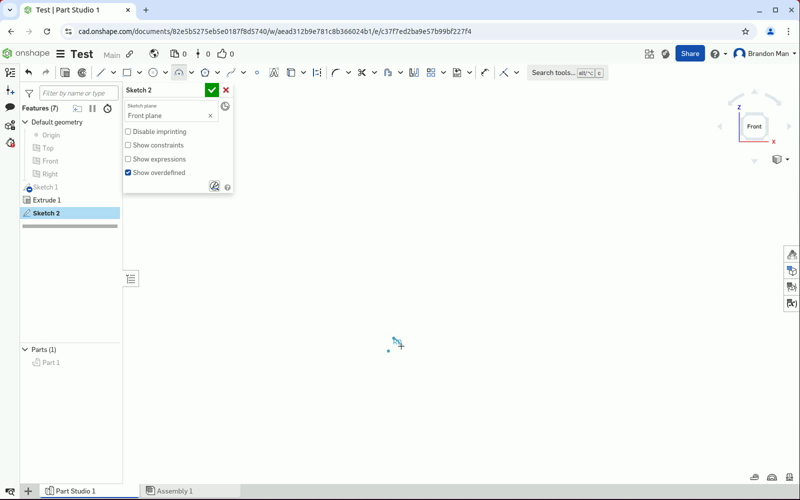
scroll(-6)
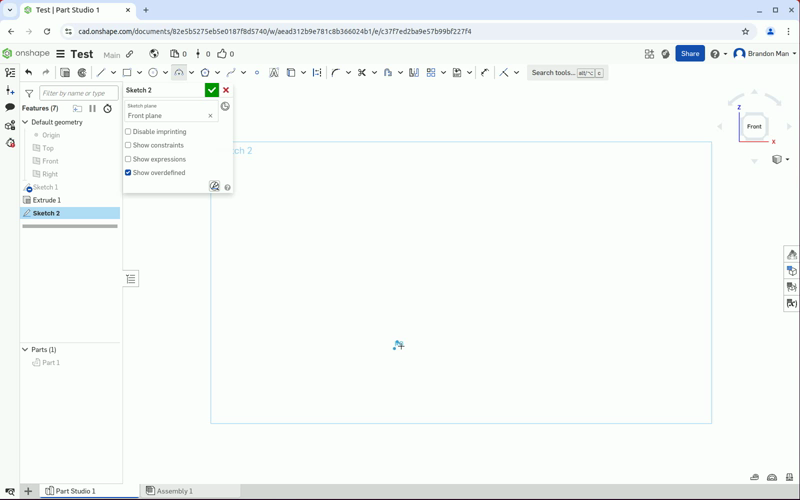
mouse_move(398, 344)
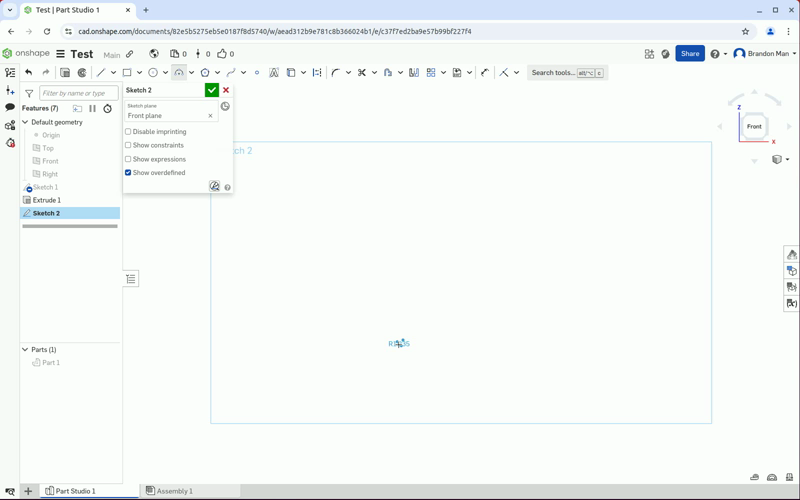
scroll(6)
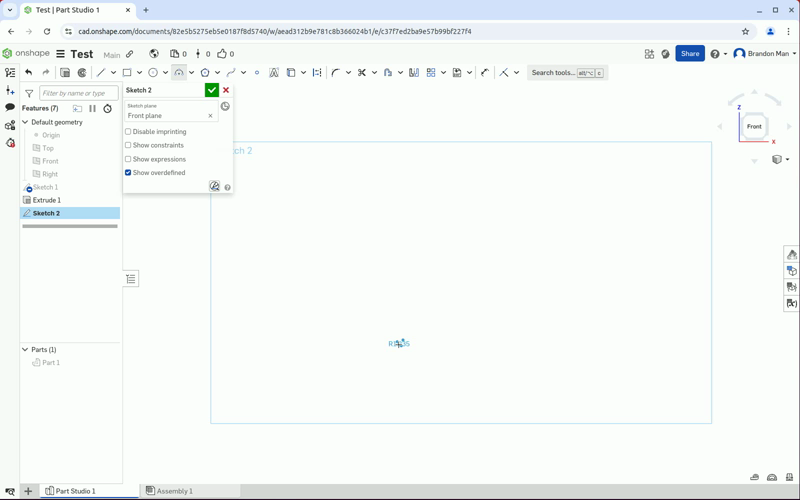
scroll(6)
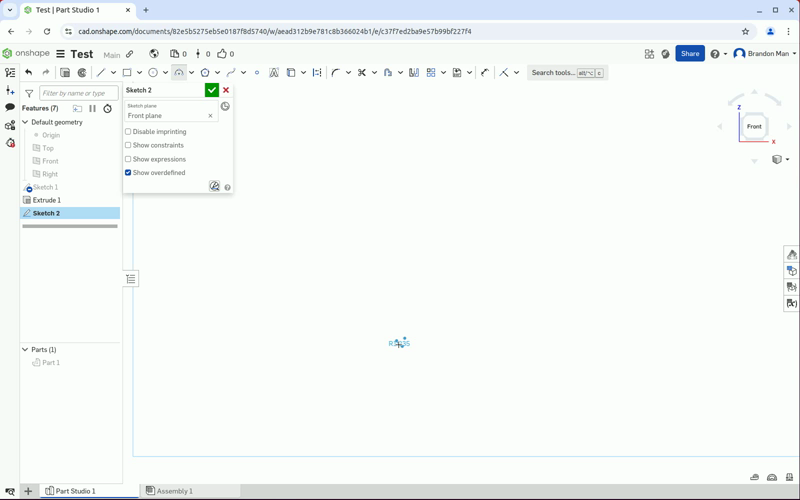
scroll(6)
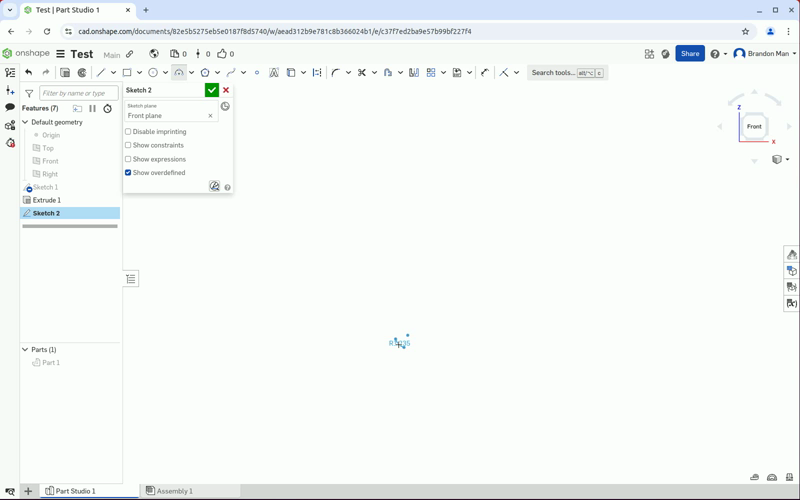
scroll(6)
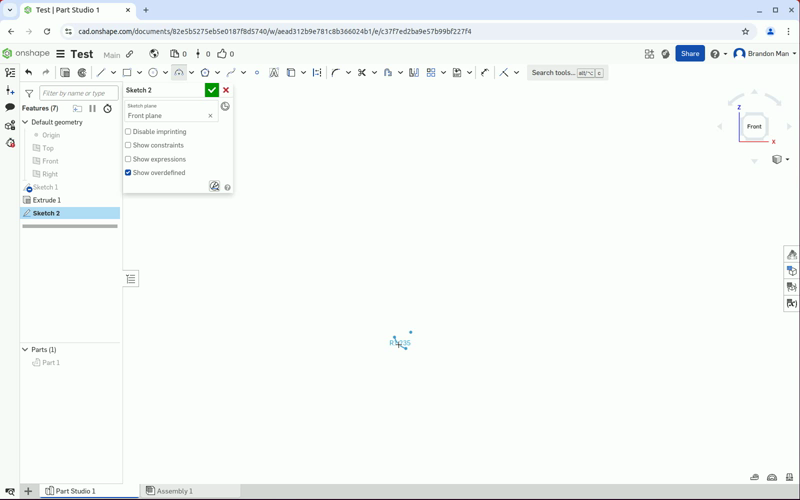
scroll(6)
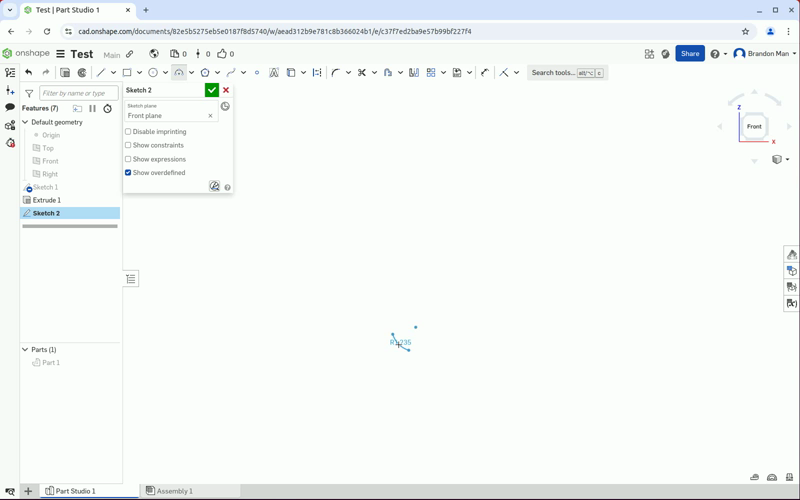
scroll(6)
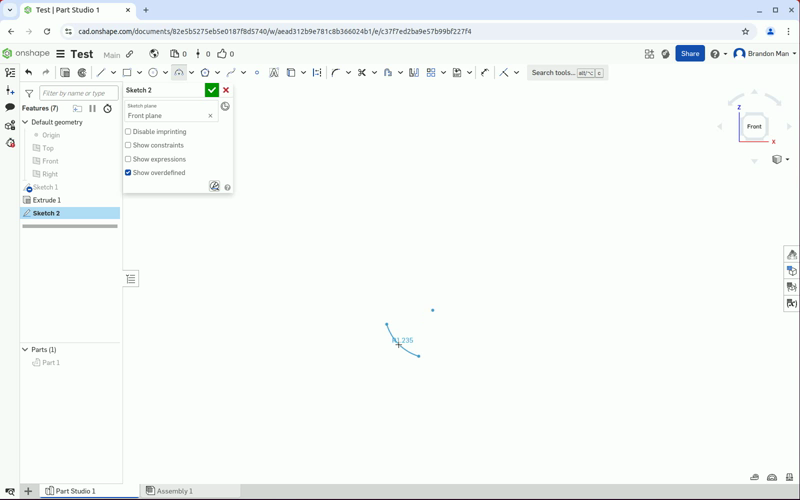
scroll(6)
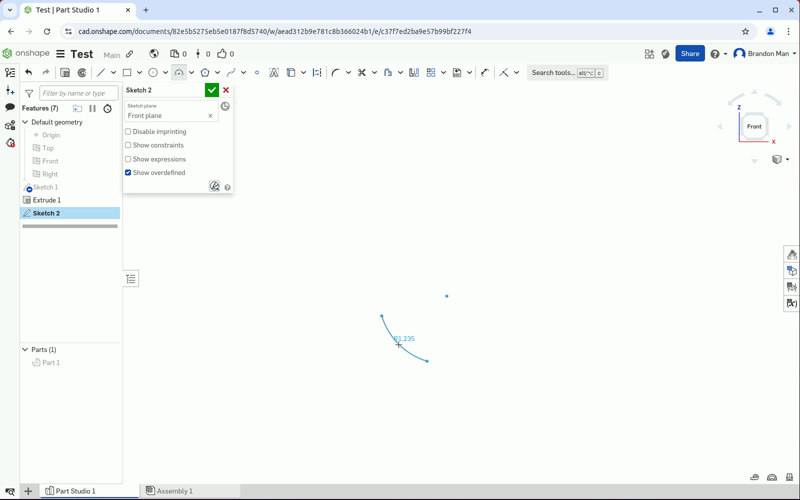
click(398, 344)
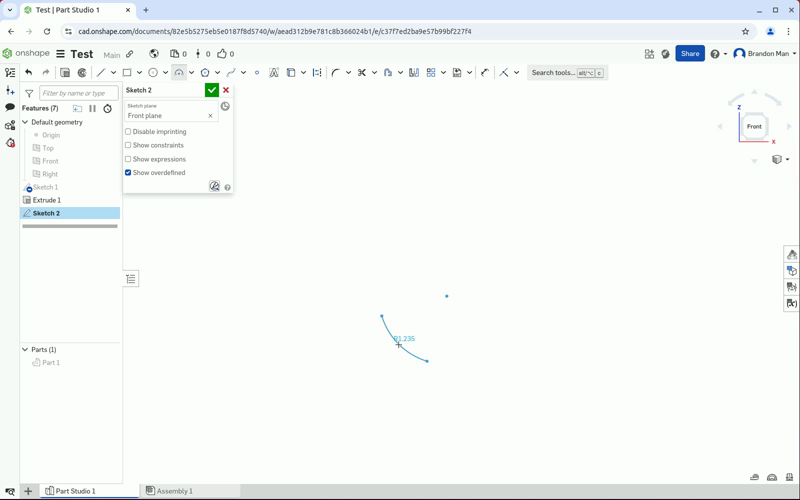
scroll(-6)
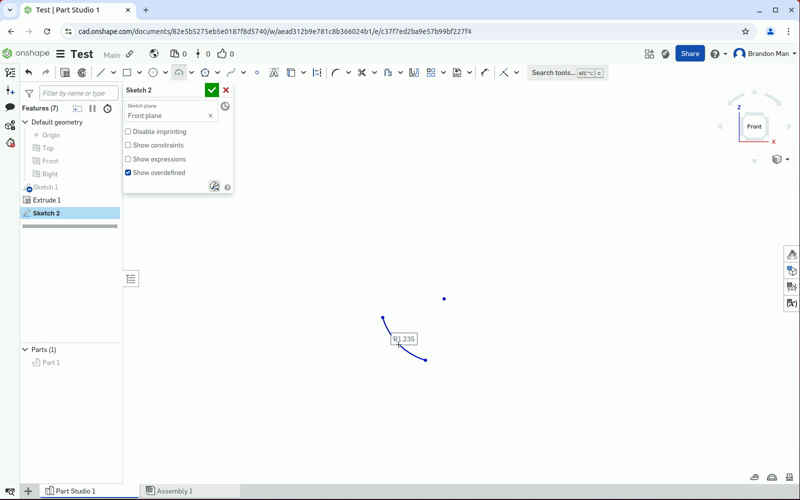
scroll(-6)
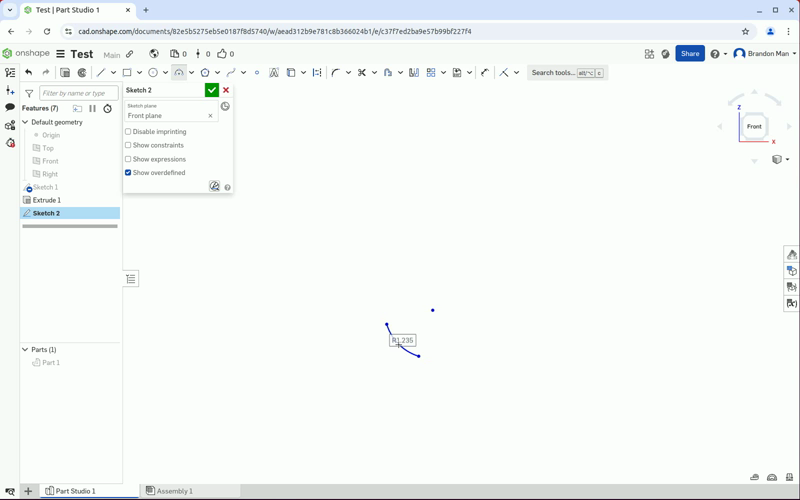
scroll(-6)
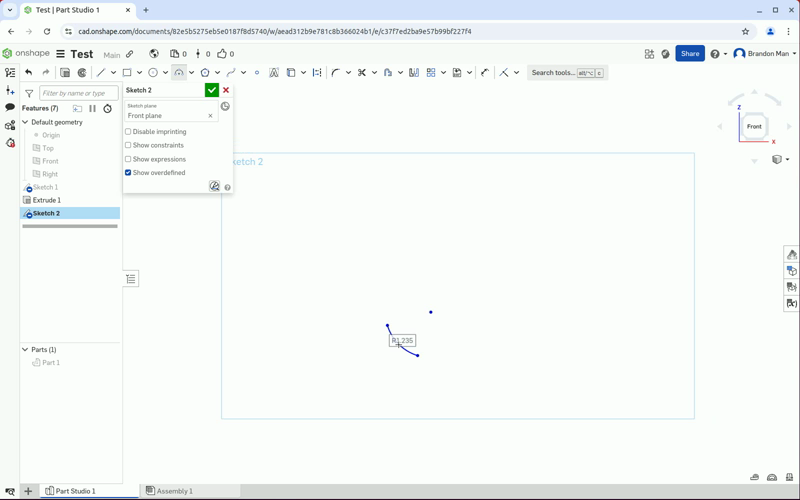
scroll(-6)
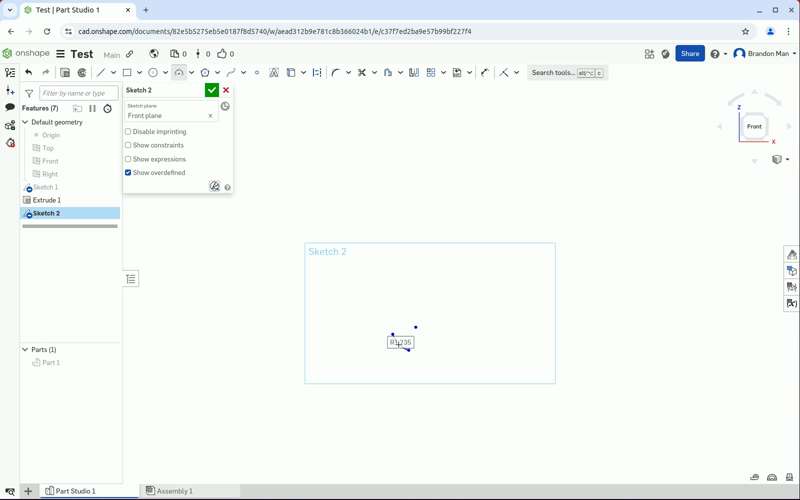
scroll(-6)
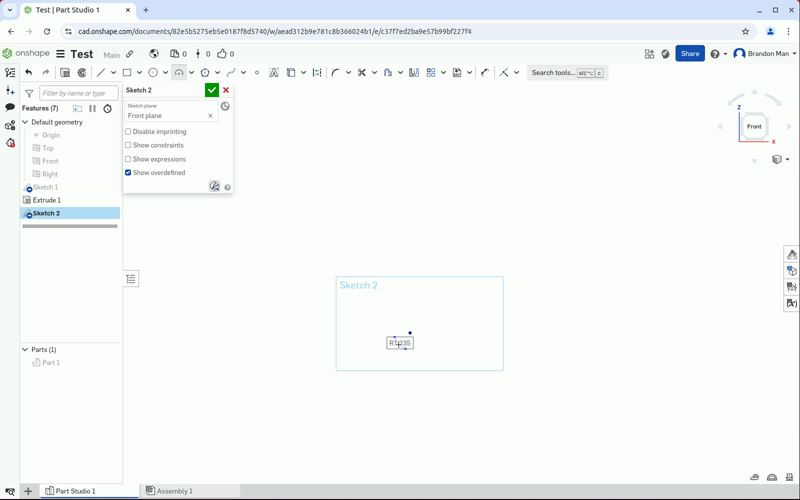
scroll(-6)
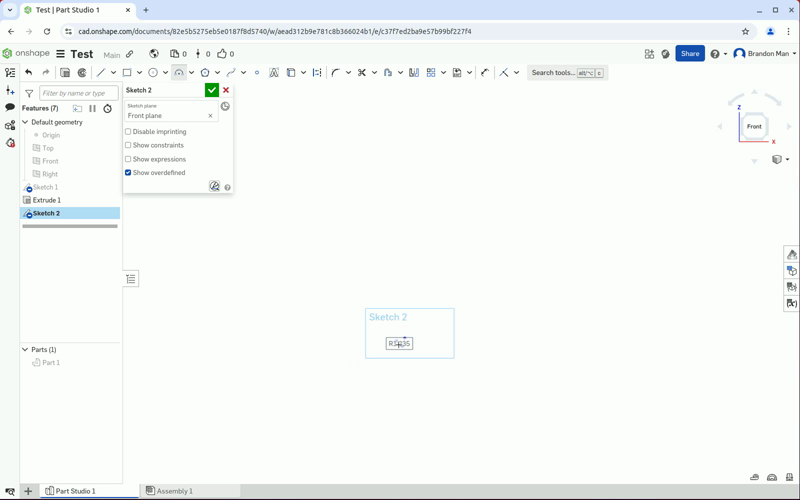
scroll(-6)
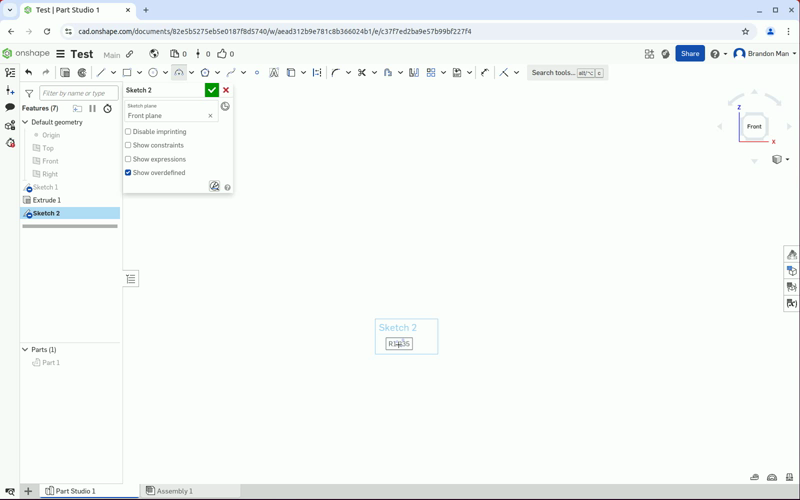
key_up(shift)
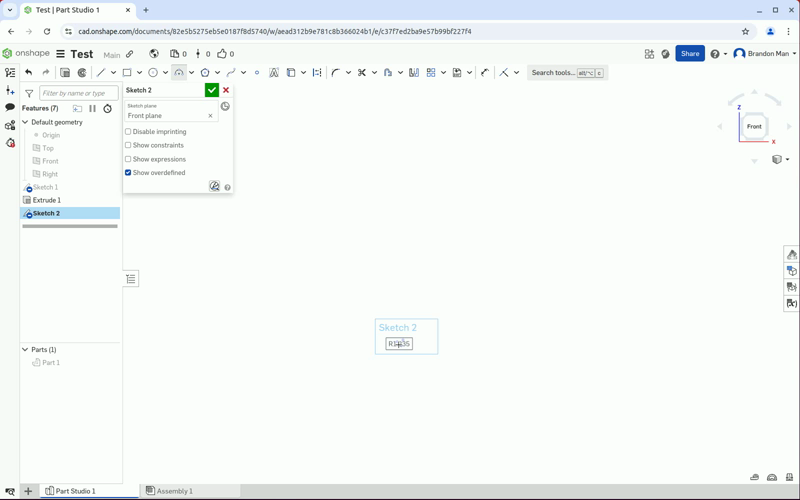
key(esc)
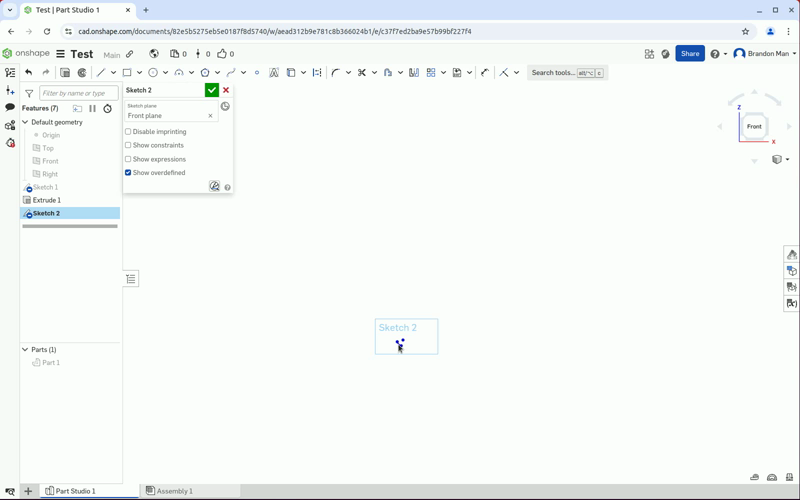
key(l)
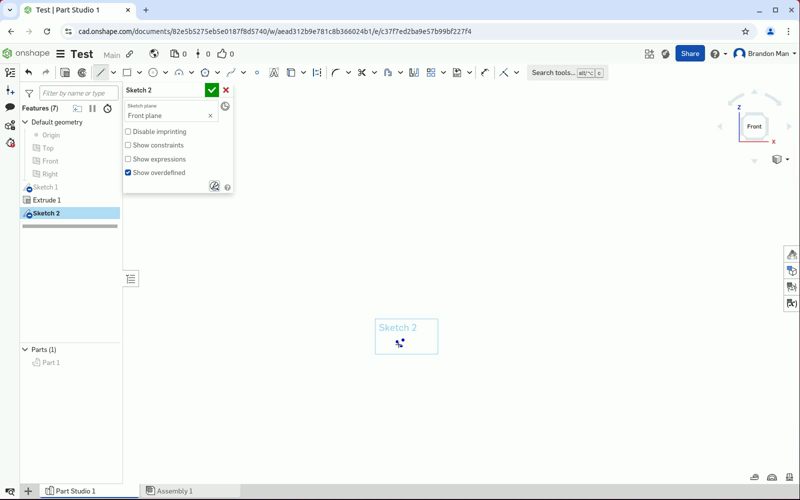
mouse_move(401, 345)
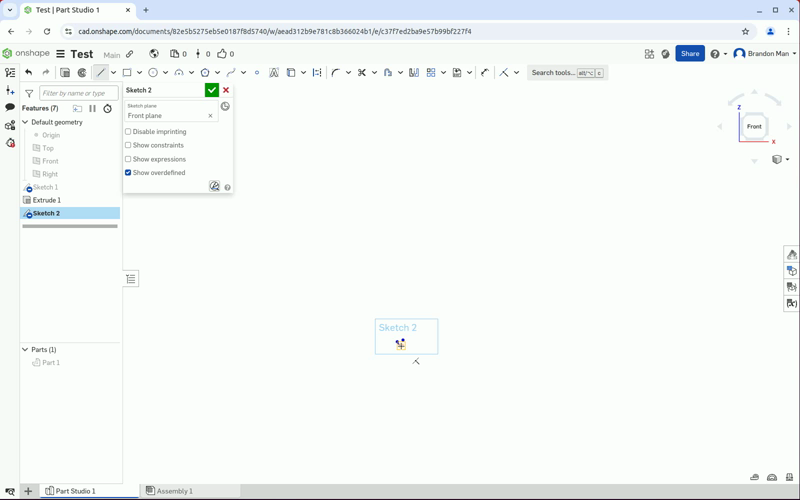
scroll(6)
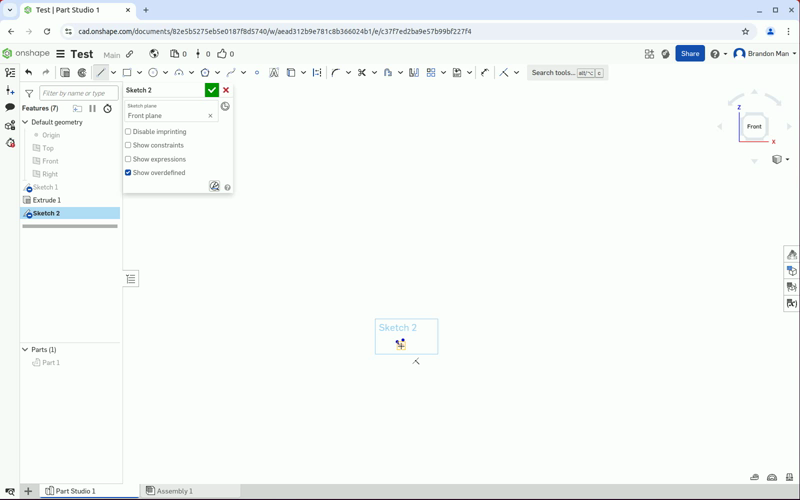
scroll(6)
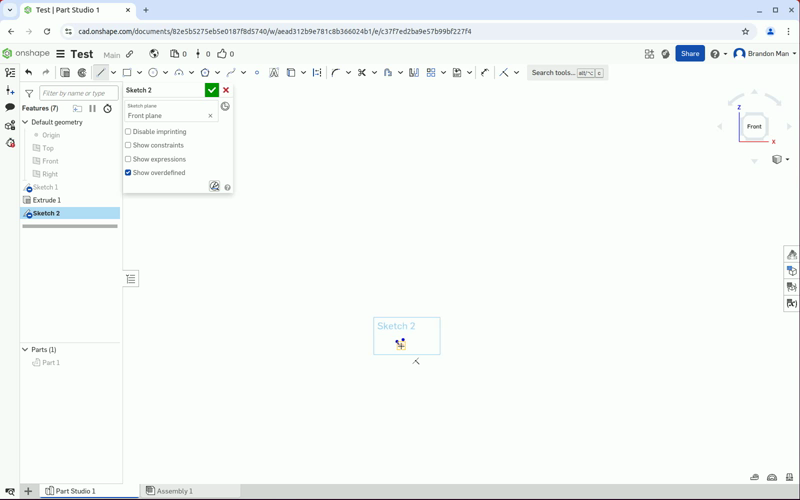
scroll(6)
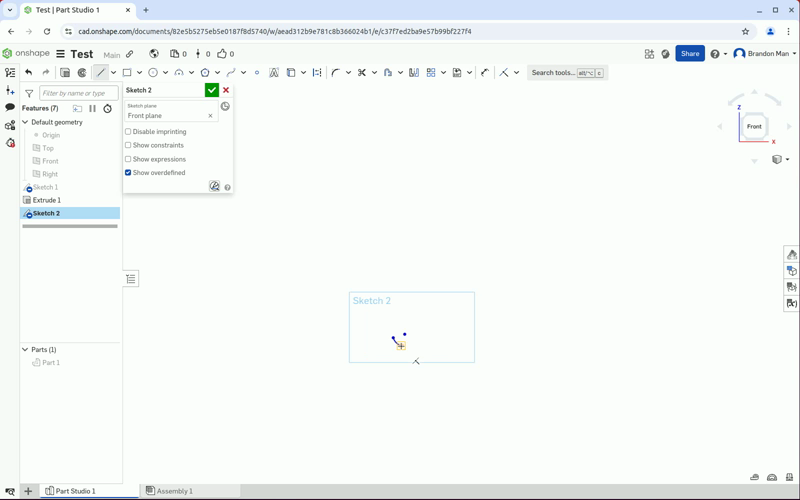
scroll(6)
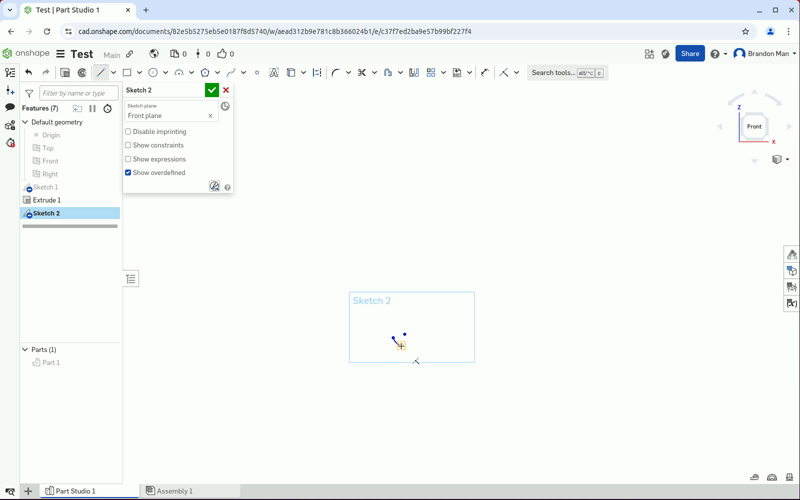
scroll(6)
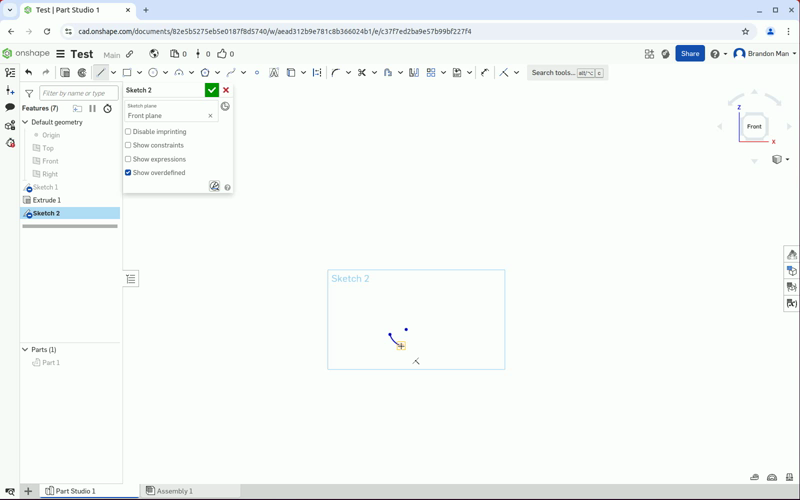
scroll(6)
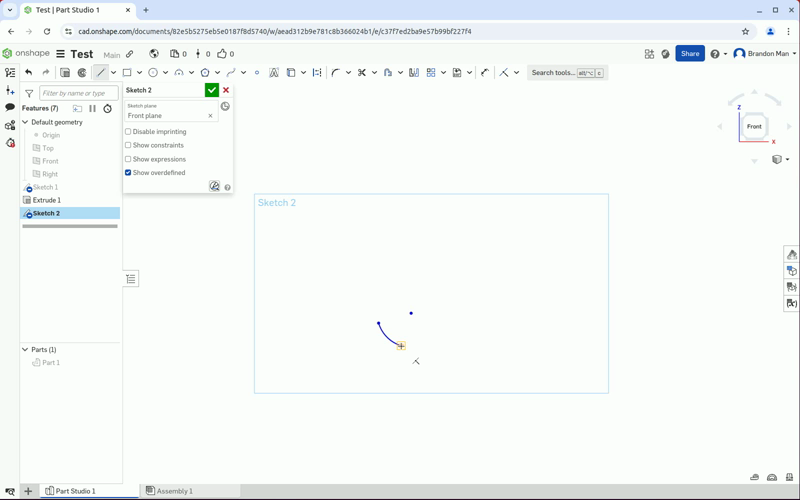
scroll(6)
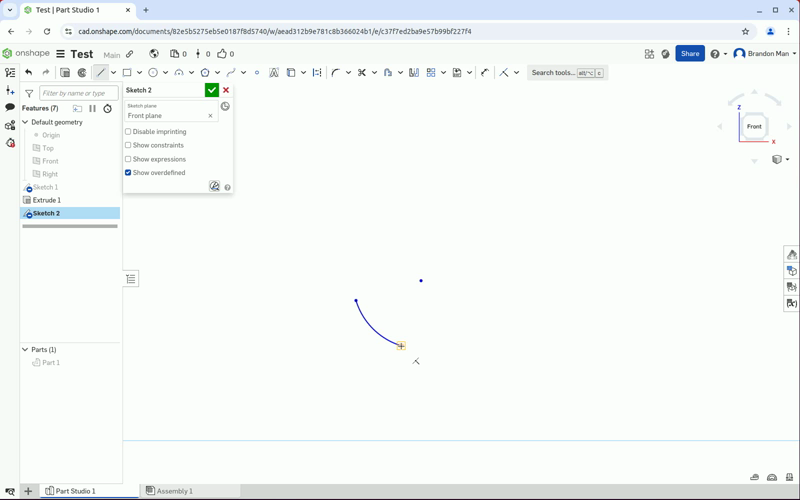
click(401, 345)
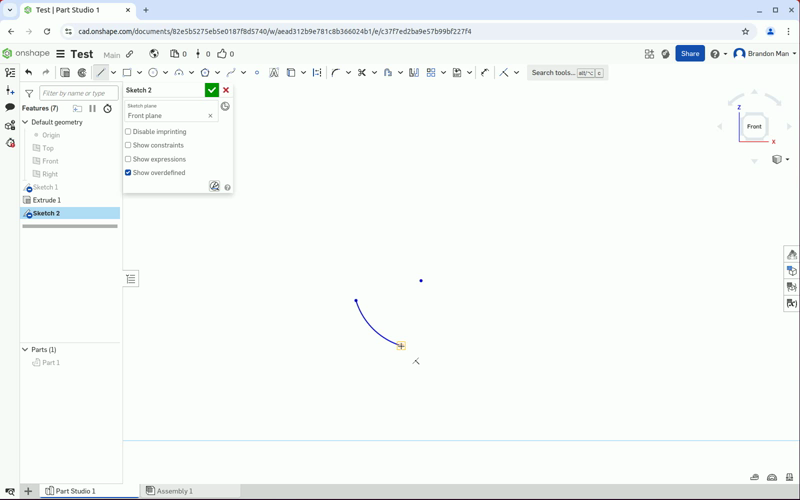
scroll(-6)
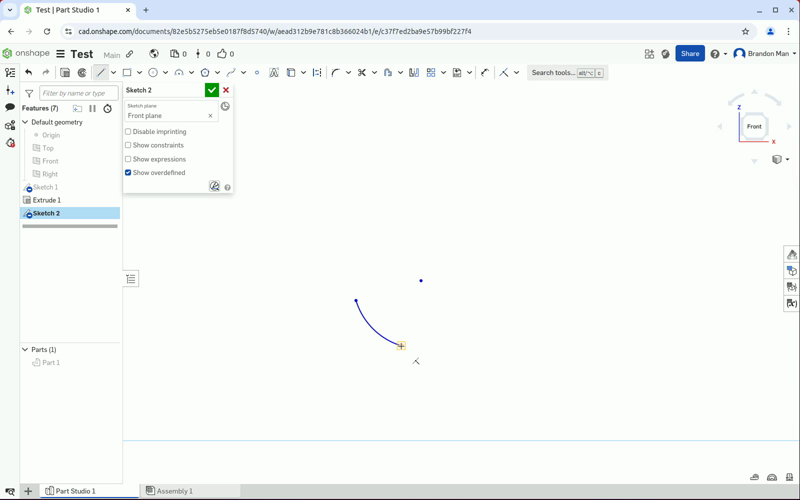
scroll(-6)
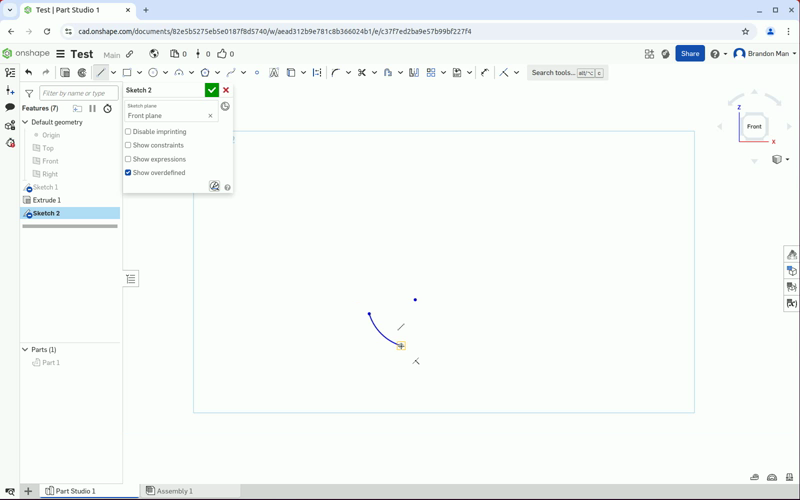
scroll(-6)
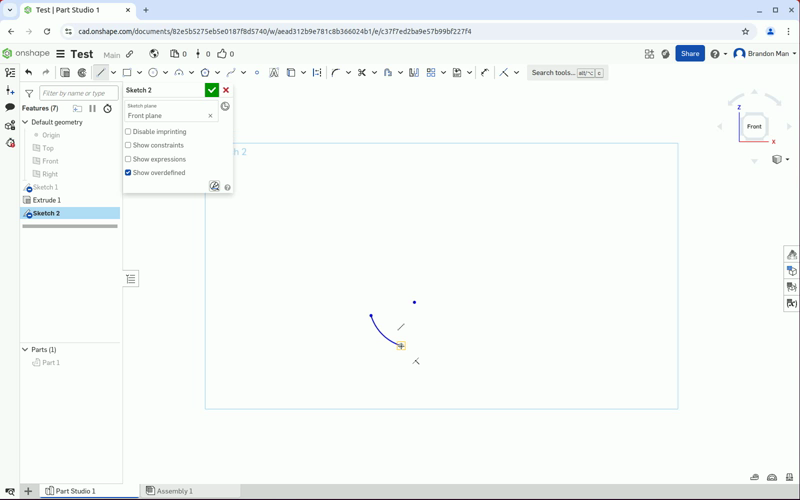
scroll(-6)
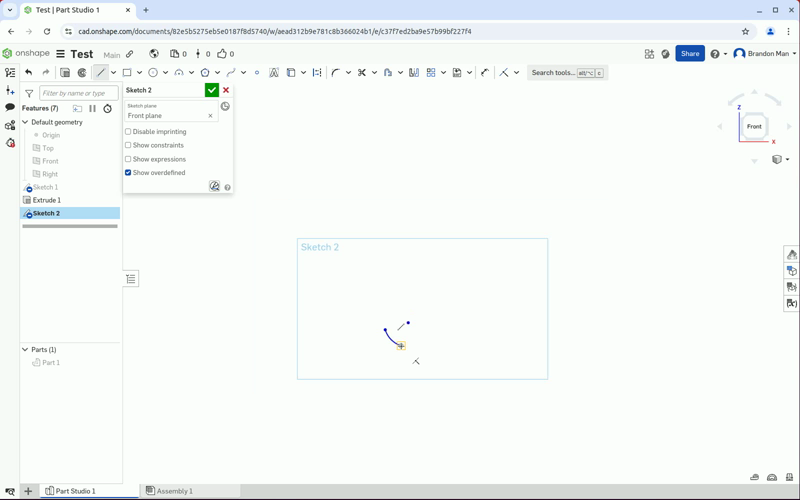
scroll(-6)
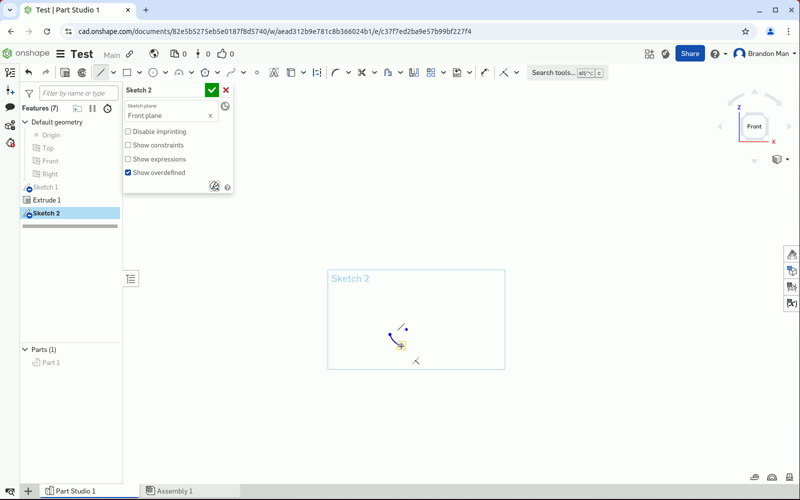
scroll(-6)
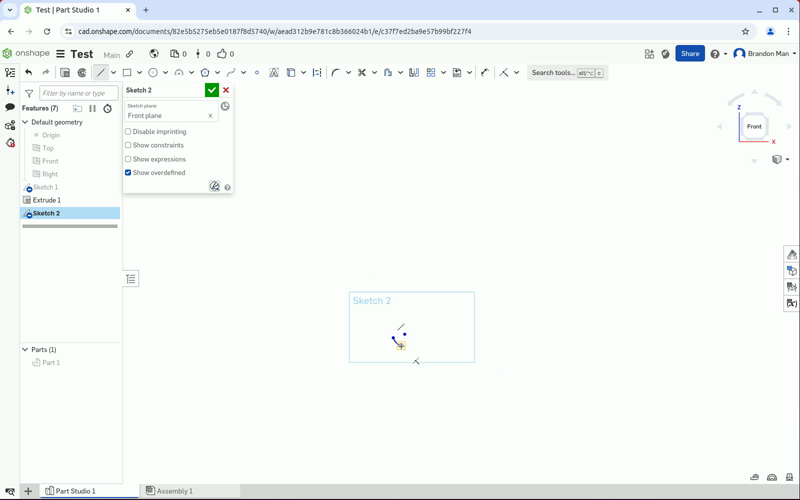
scroll(-6)
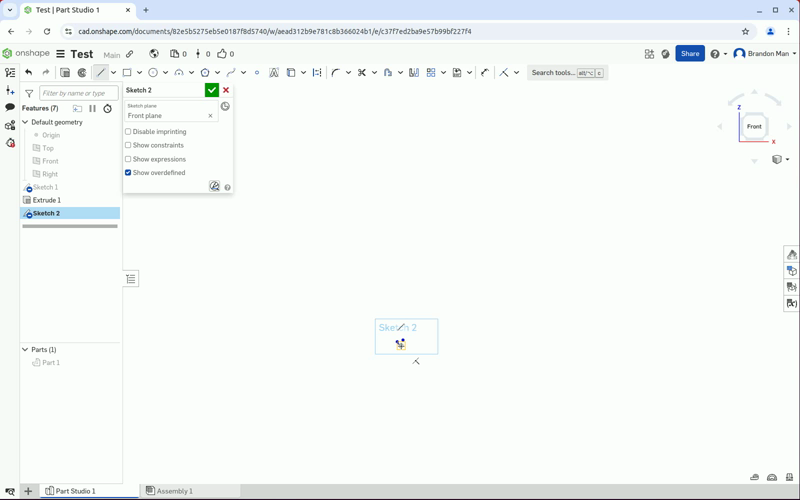
key_down(shift)
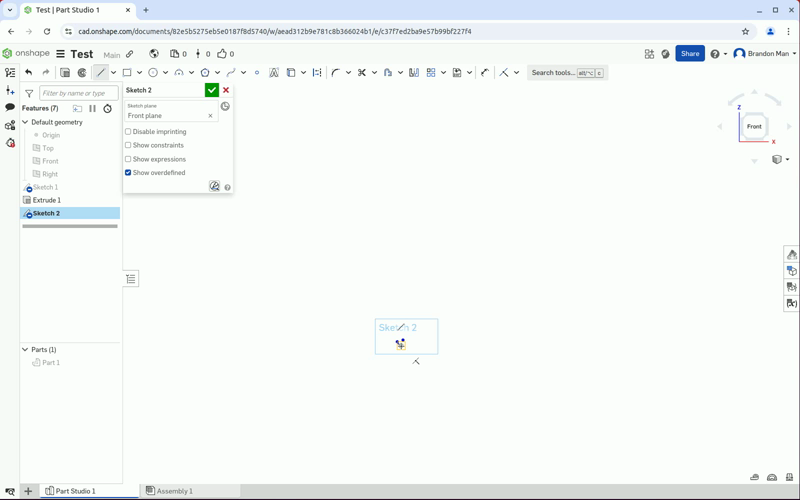
mouse_move(518, 345)
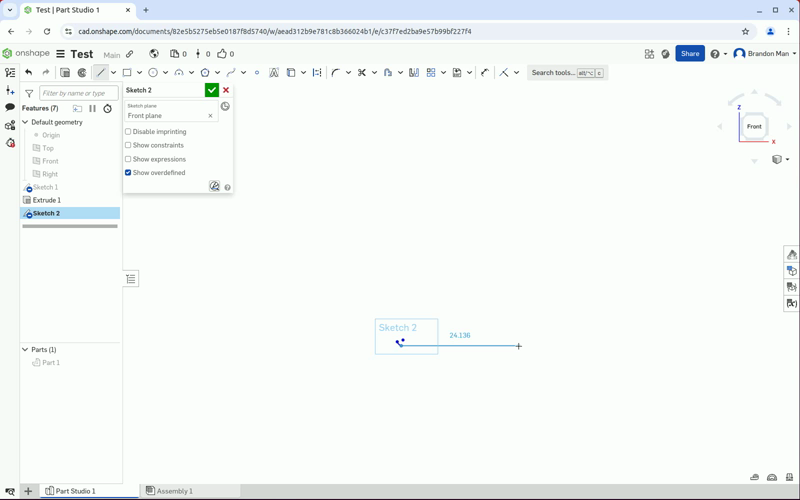
click(518, 345)
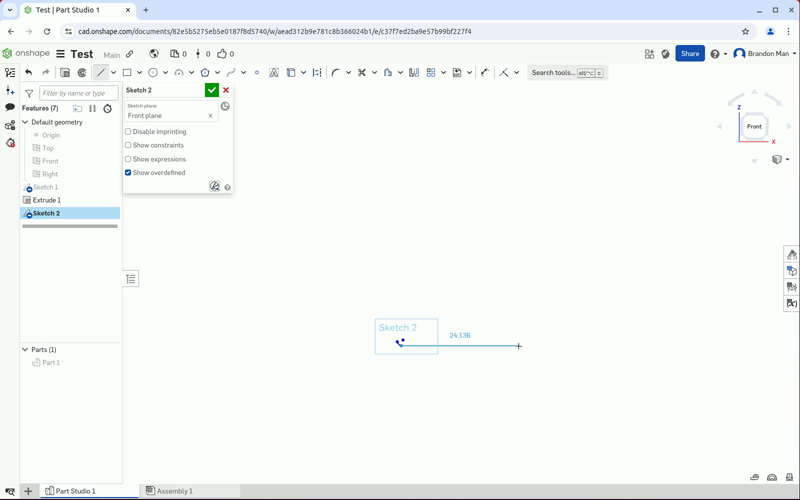
key_up(shift)
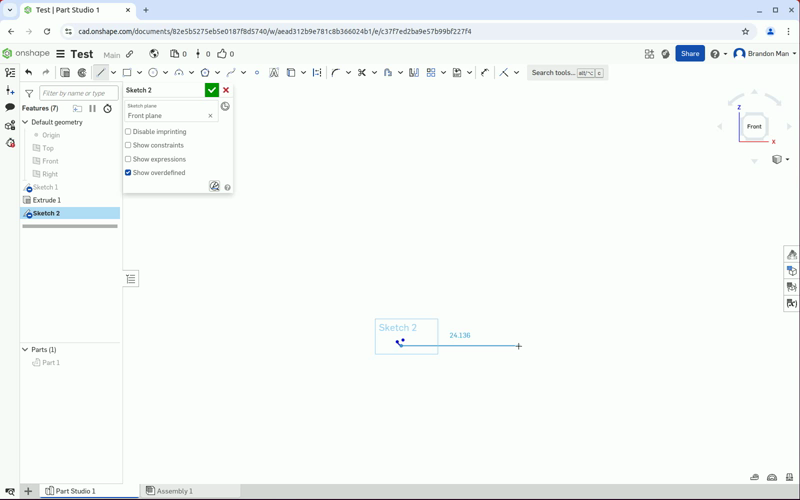
key(esc)
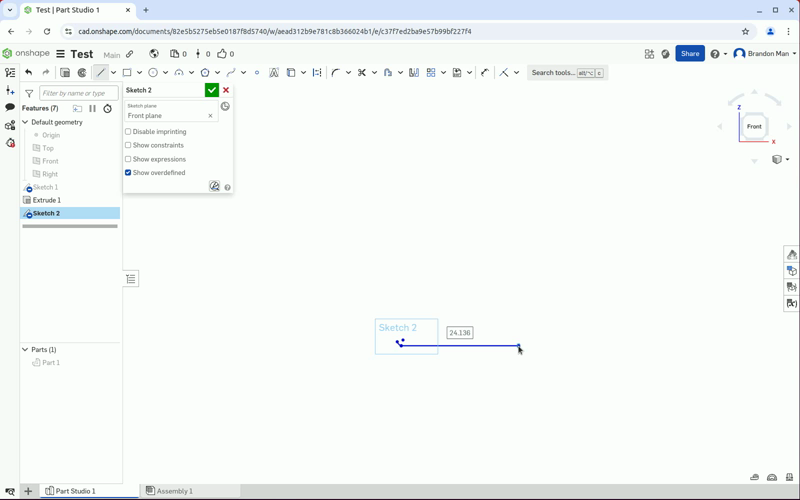
key(a)
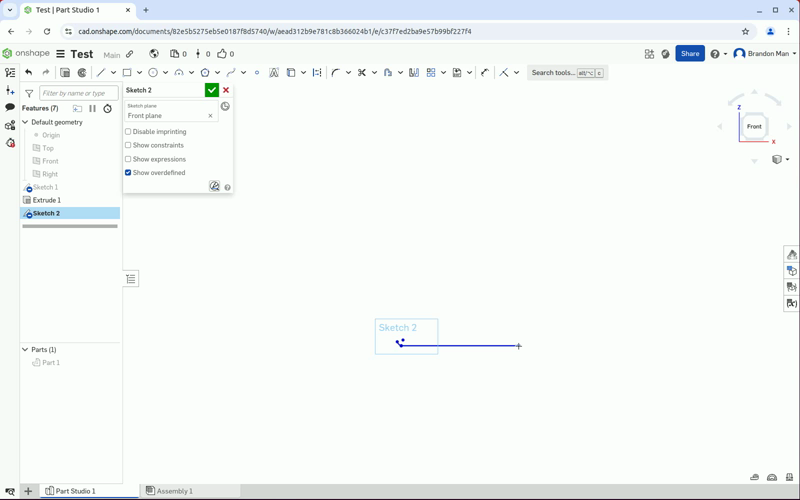
mouse_move(518, 345)
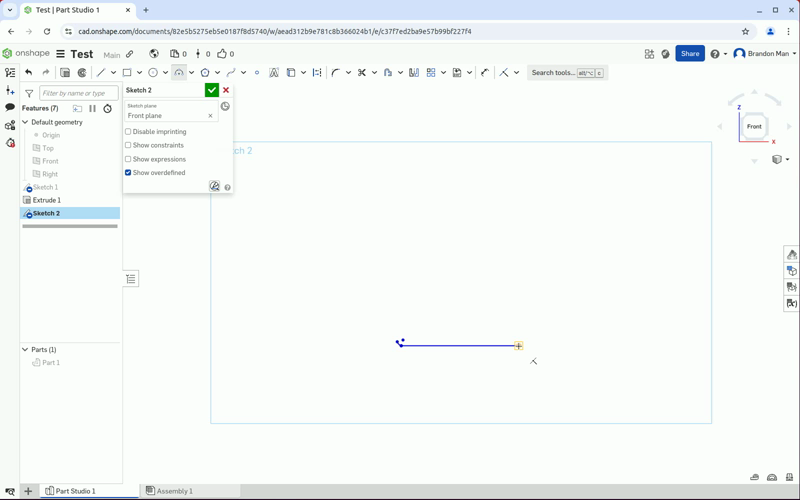
click(518, 345)
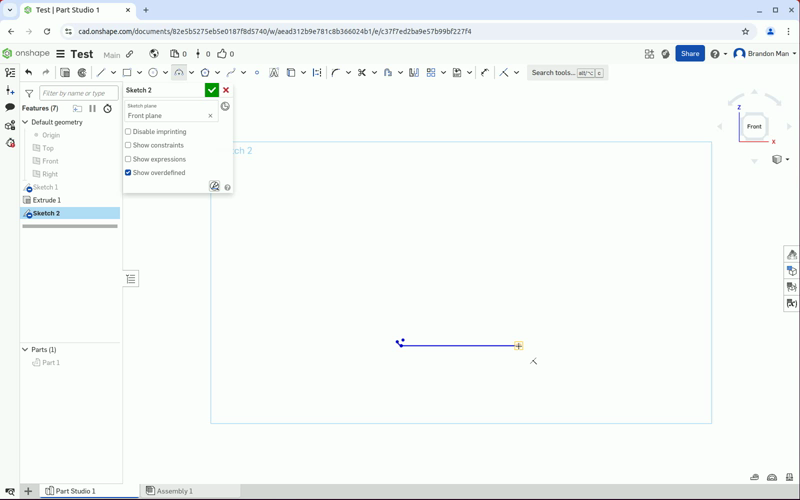
key_down(shift)
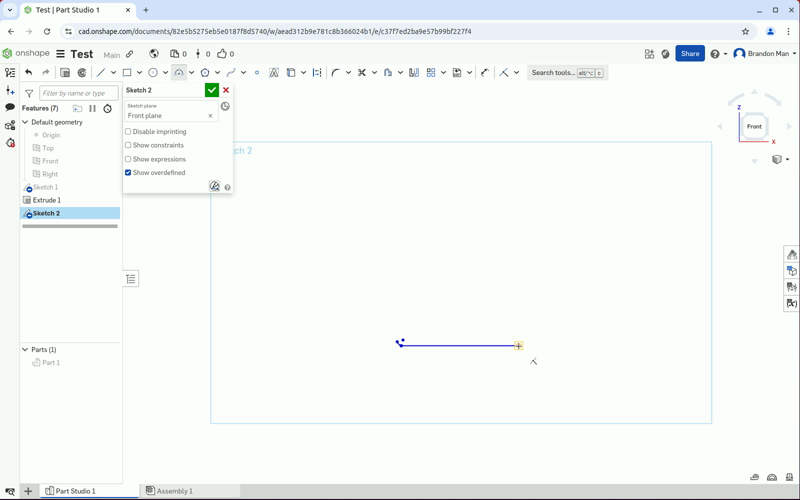
mouse_move(522, 341)
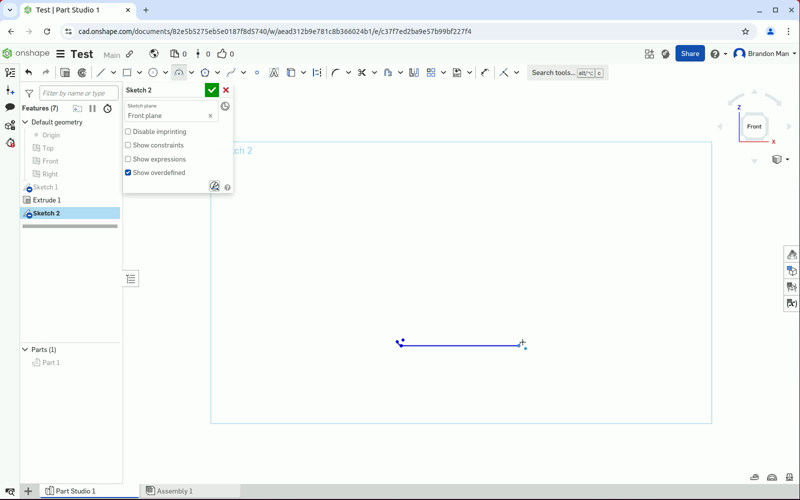
scroll(6)
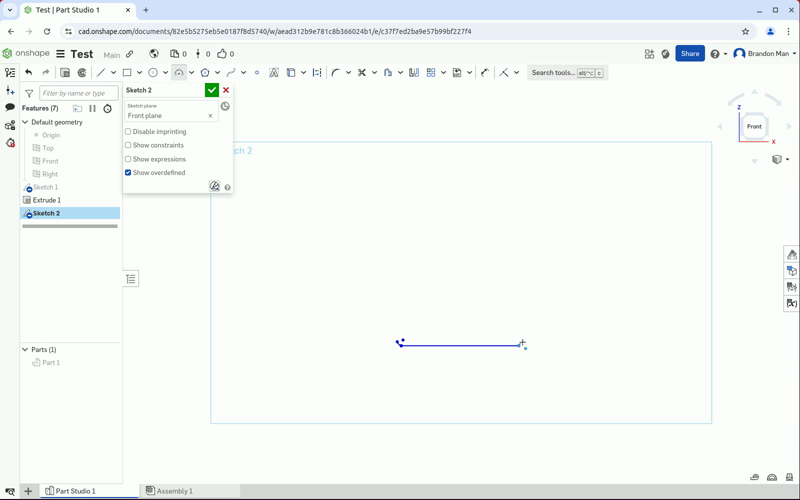
scroll(6)
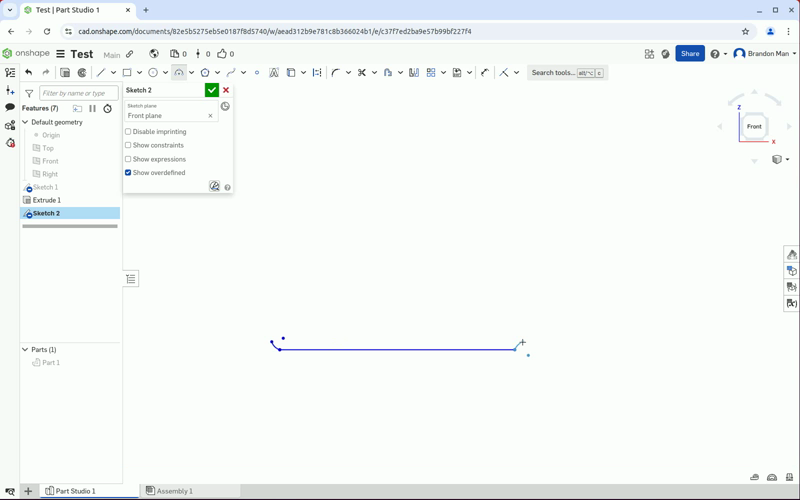
scroll(6)
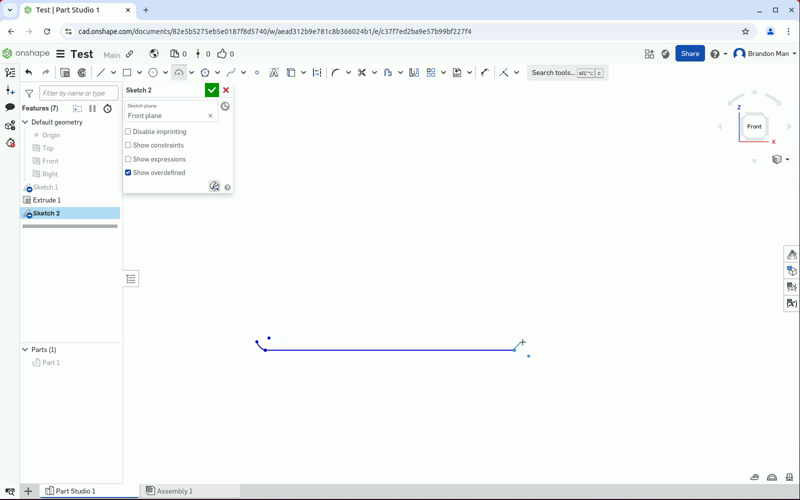
scroll(6)
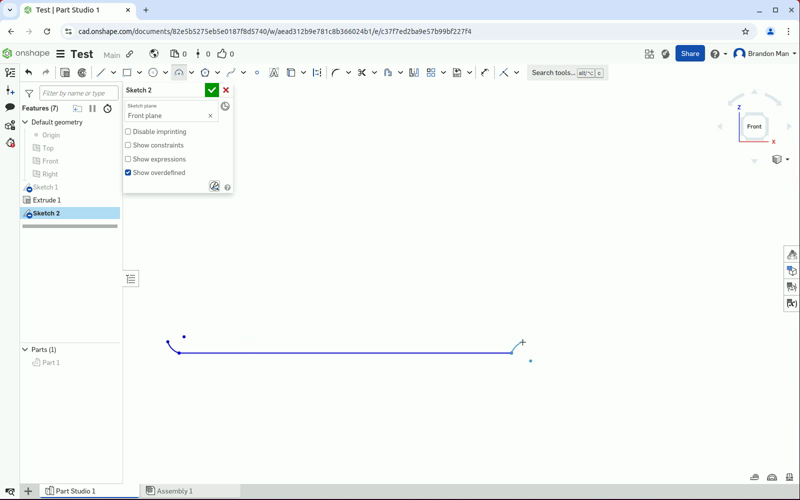
scroll(6)
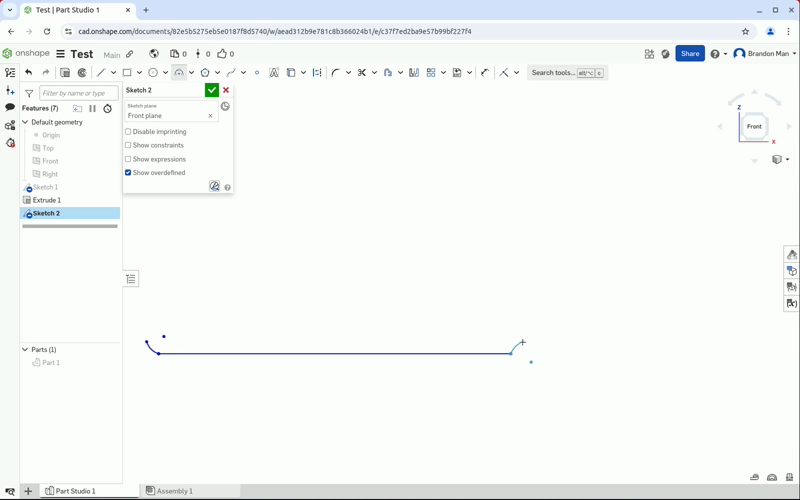
scroll(6)
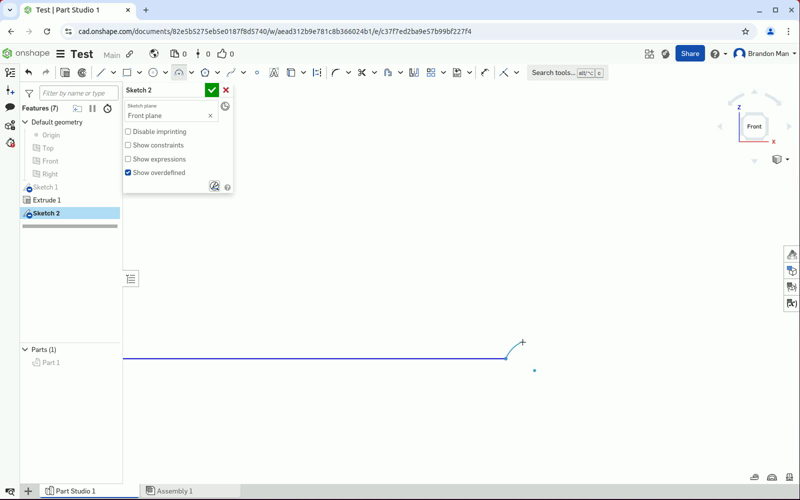
scroll(6)
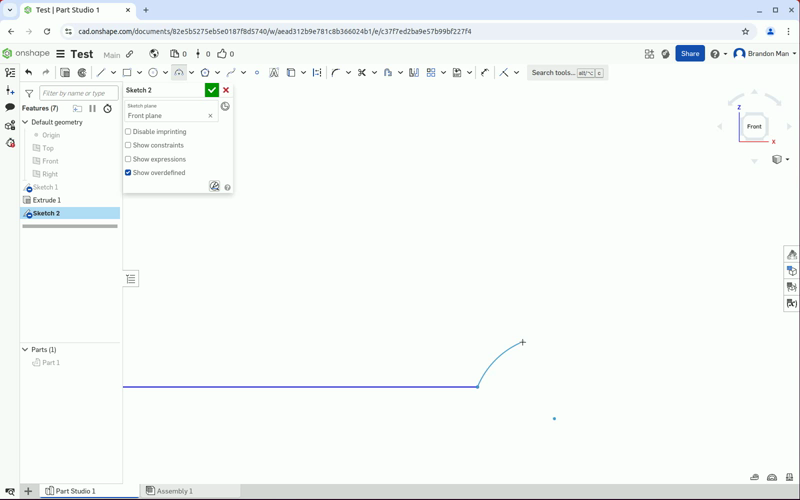
click(522, 341)
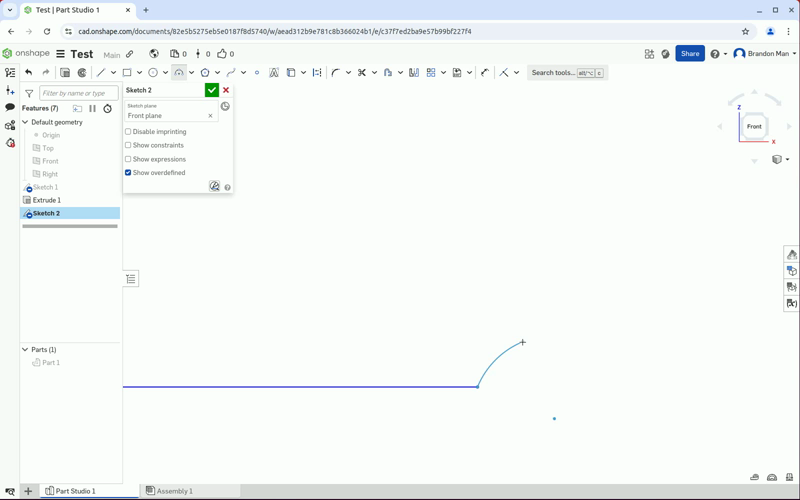
scroll(-6)
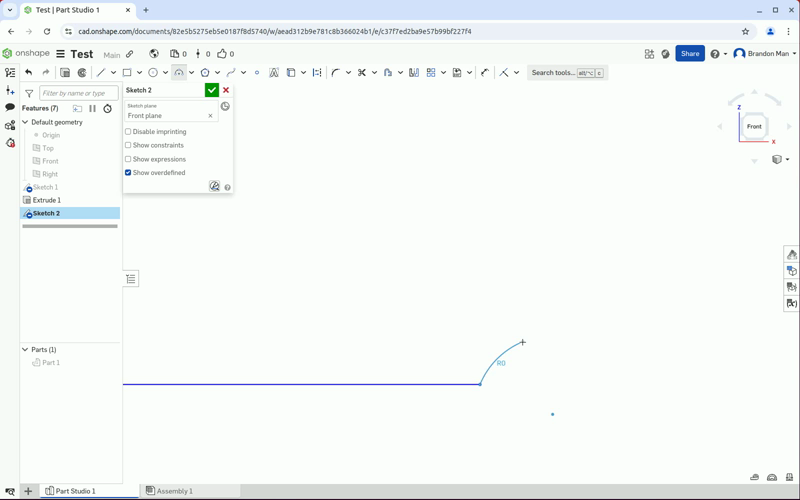
scroll(-6)
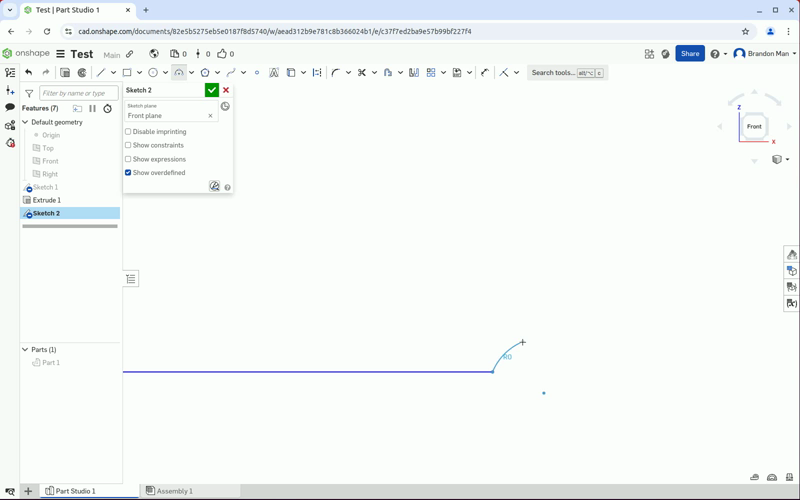
scroll(-6)
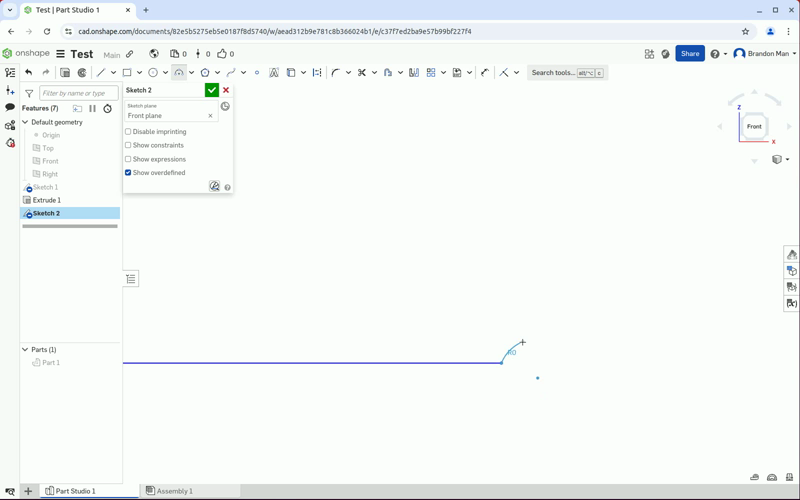
scroll(-6)
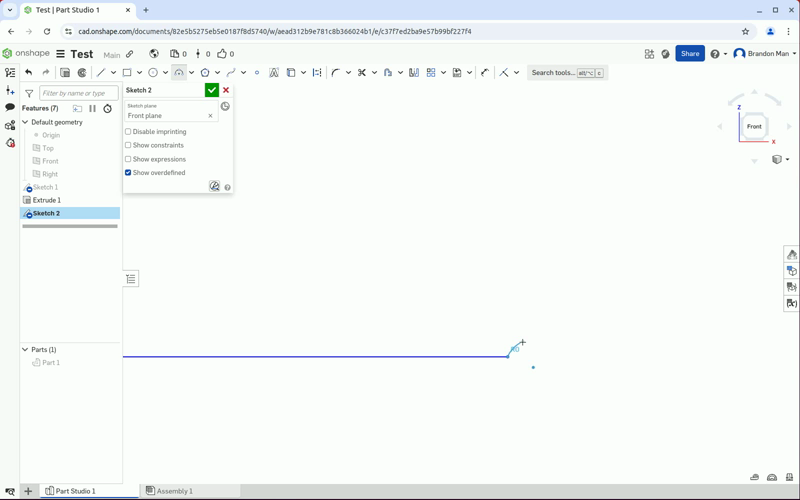
scroll(-6)
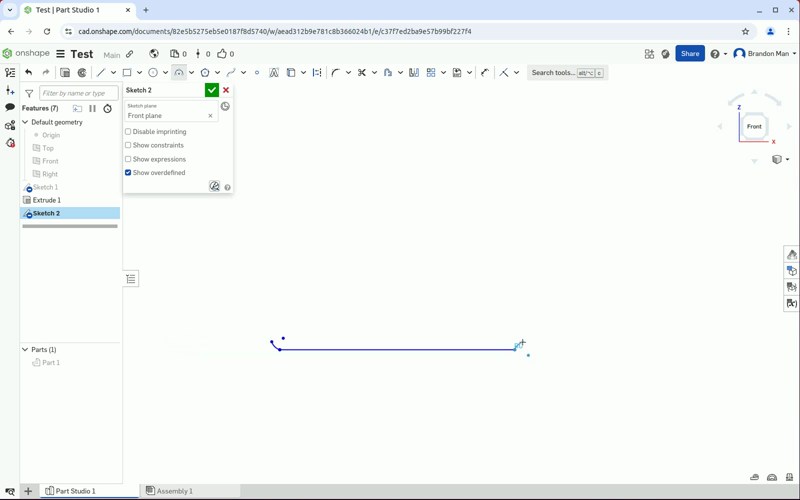
scroll(-6)
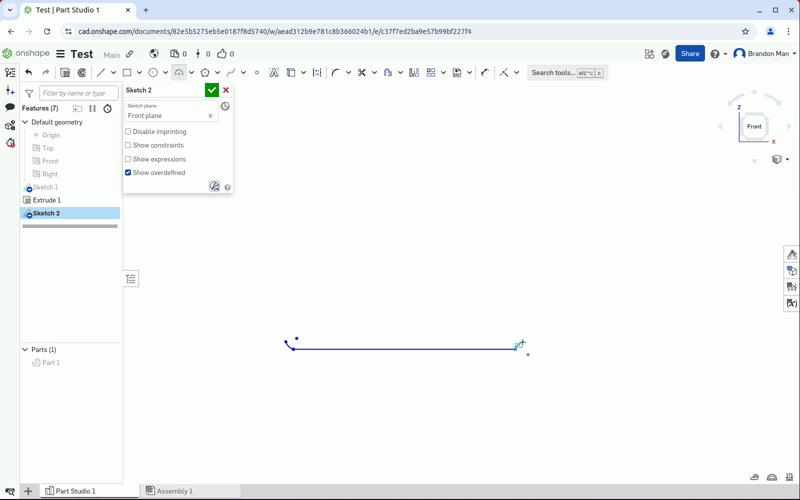
scroll(-6)
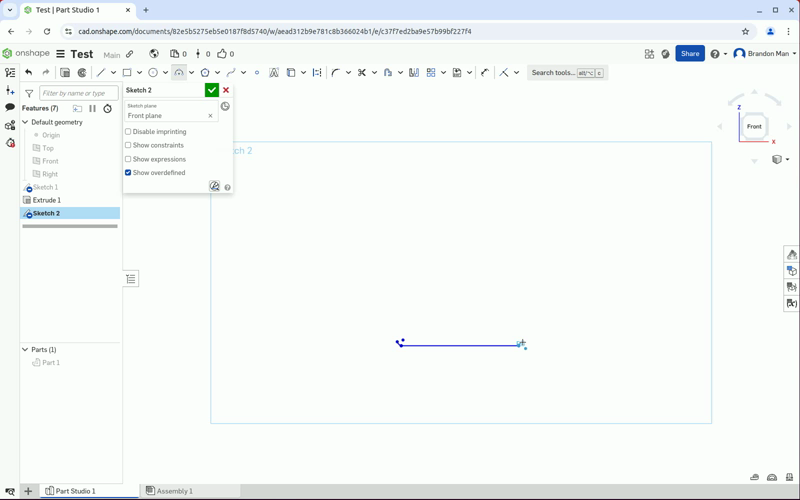
mouse_move(521, 344)
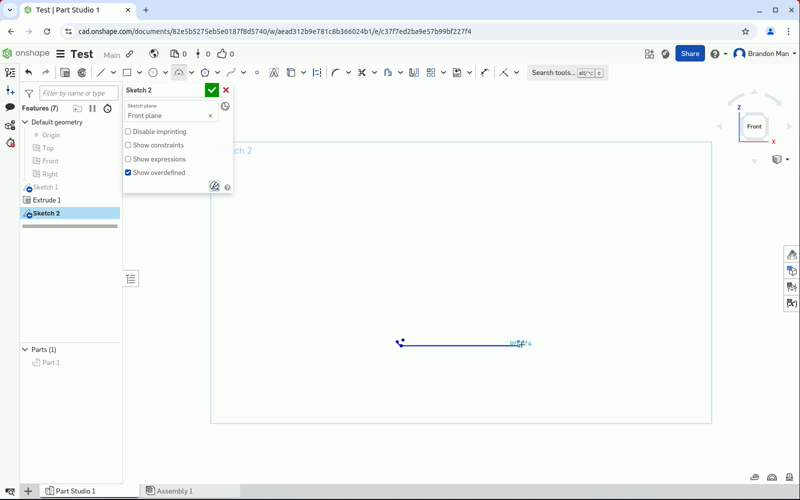
scroll(6)
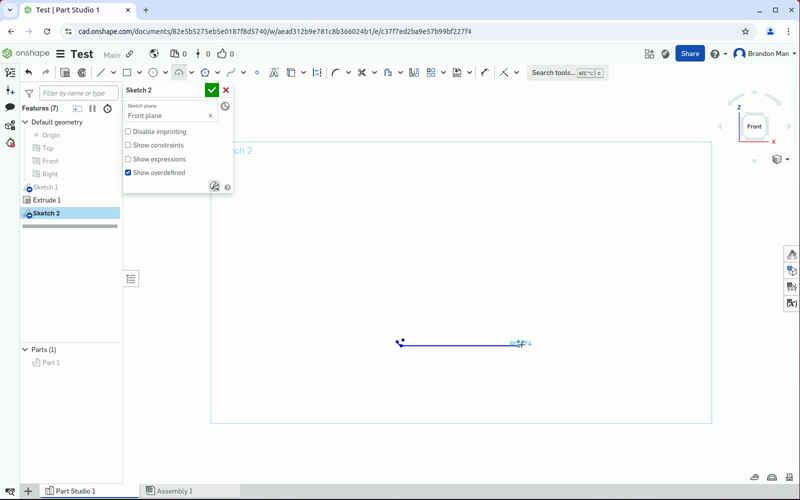
scroll(6)
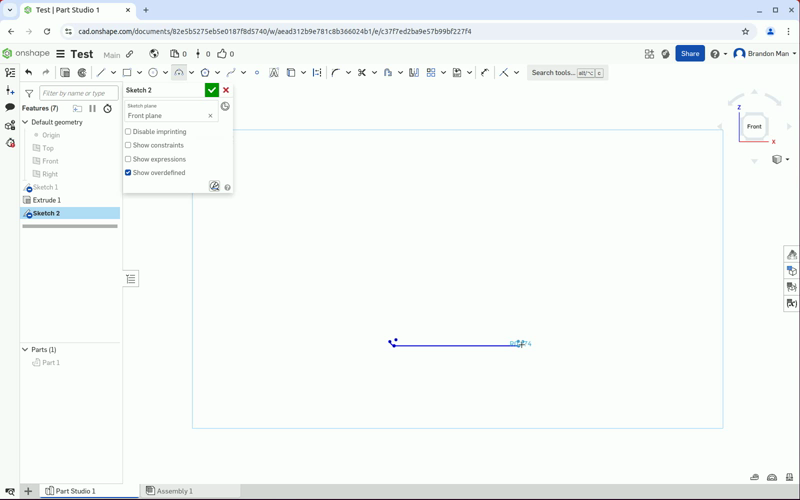
scroll(6)
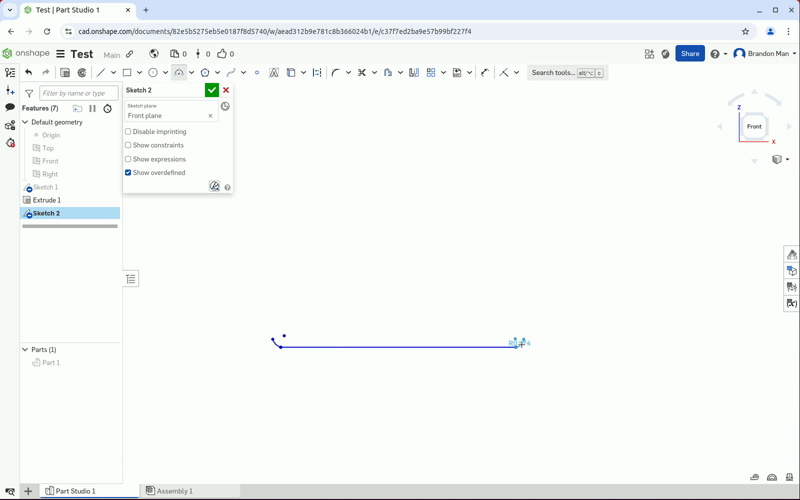
scroll(6)
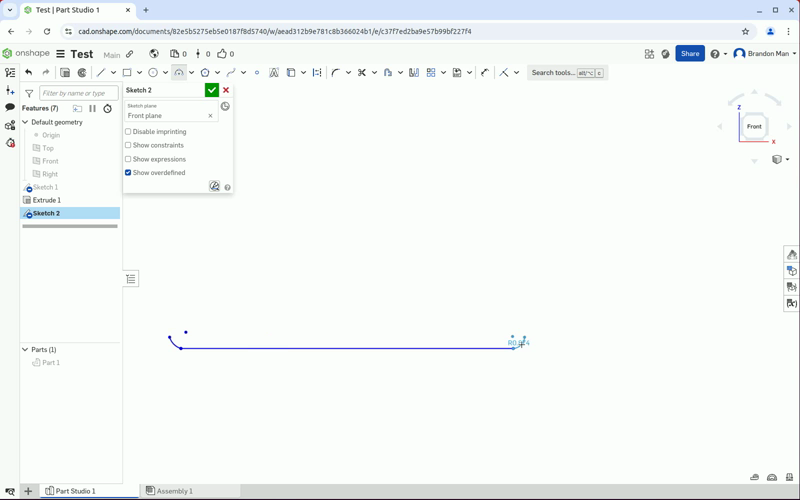
scroll(6)
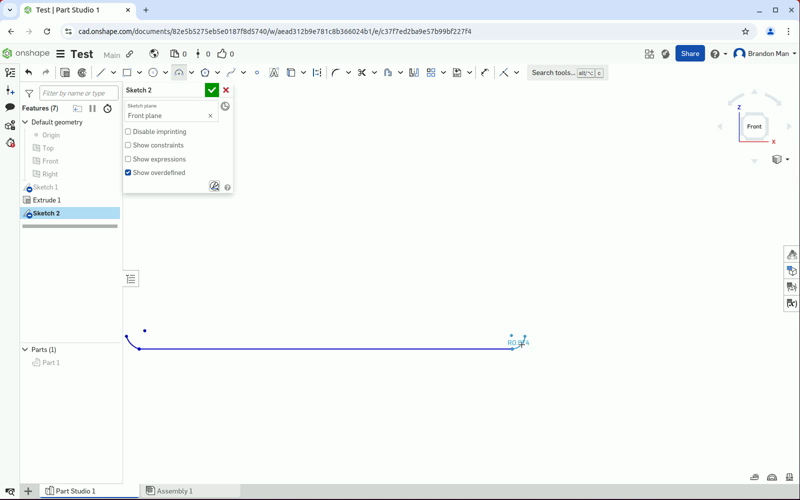
scroll(6)
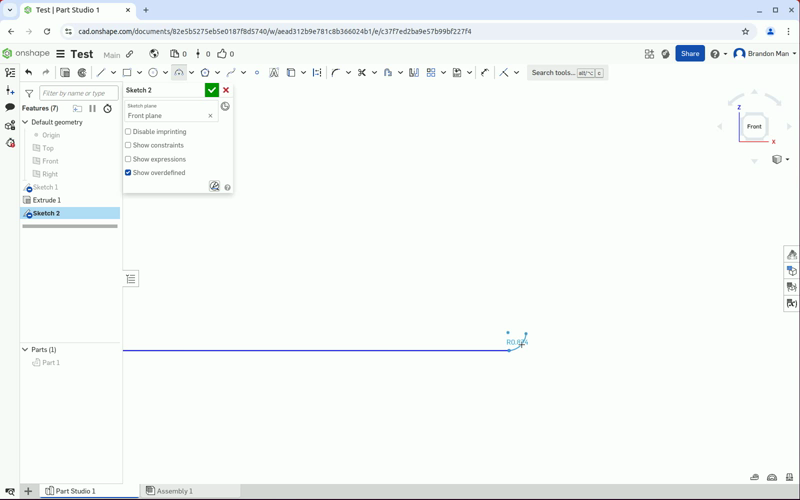
scroll(6)
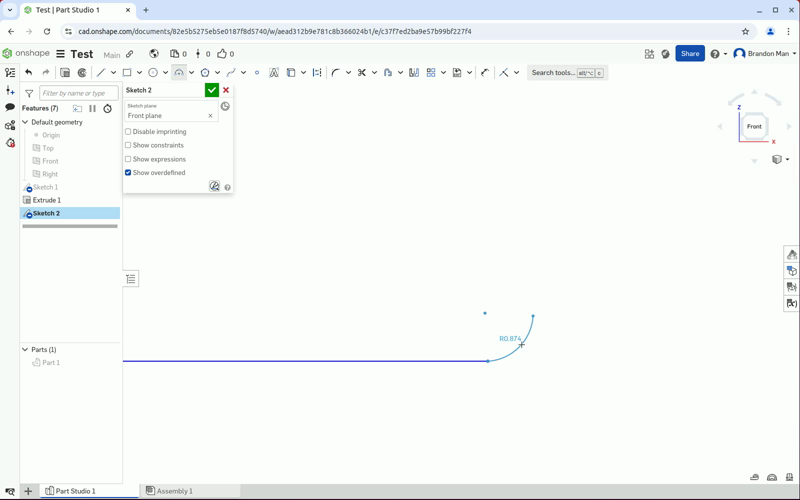
click(521, 344)
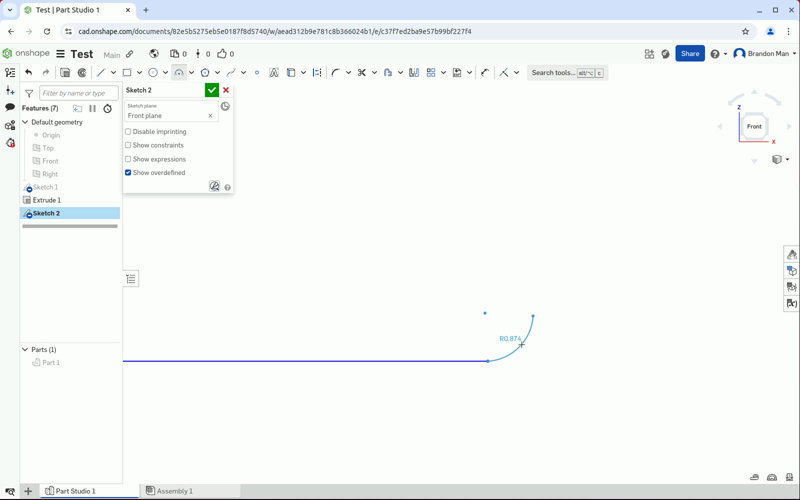
scroll(-6)
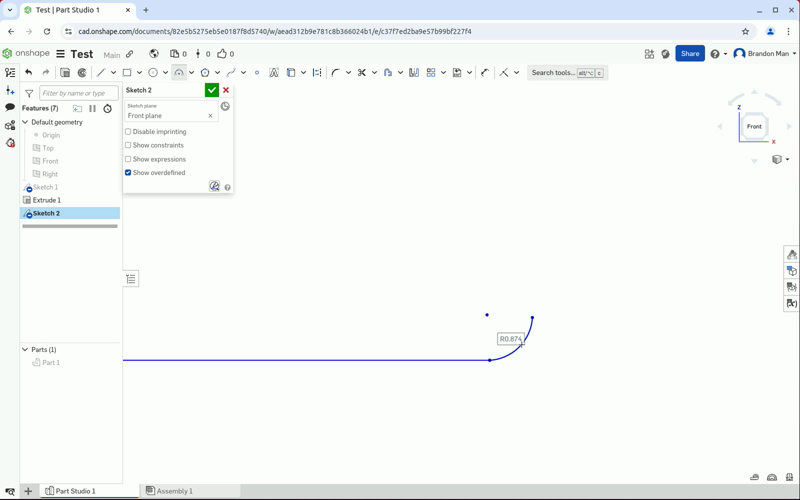
scroll(-6)
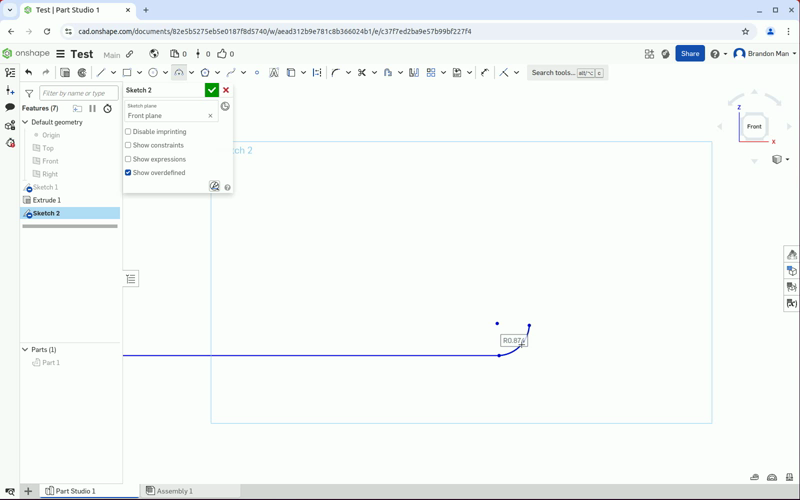
scroll(-6)
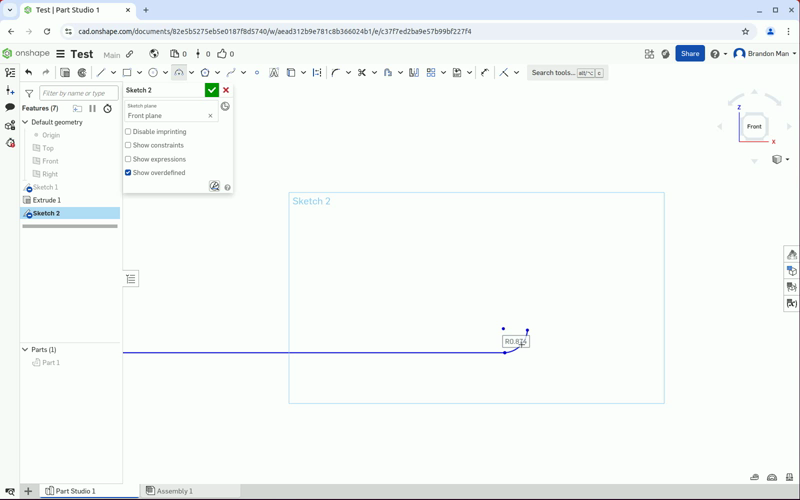
scroll(-6)
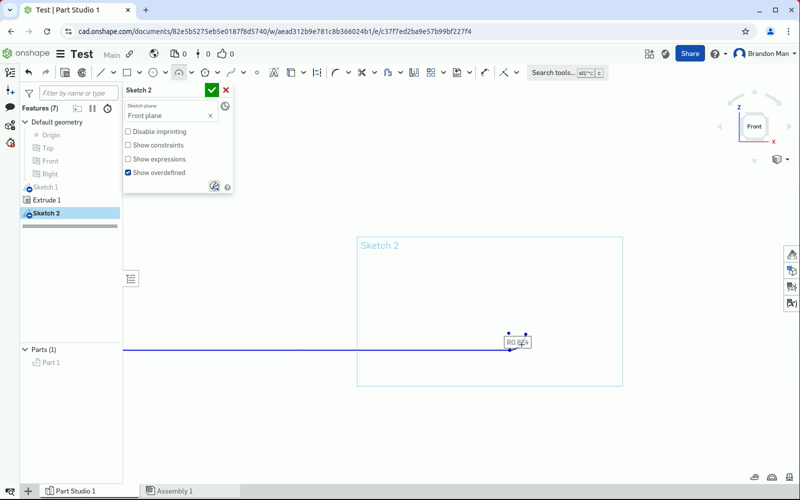
scroll(-6)
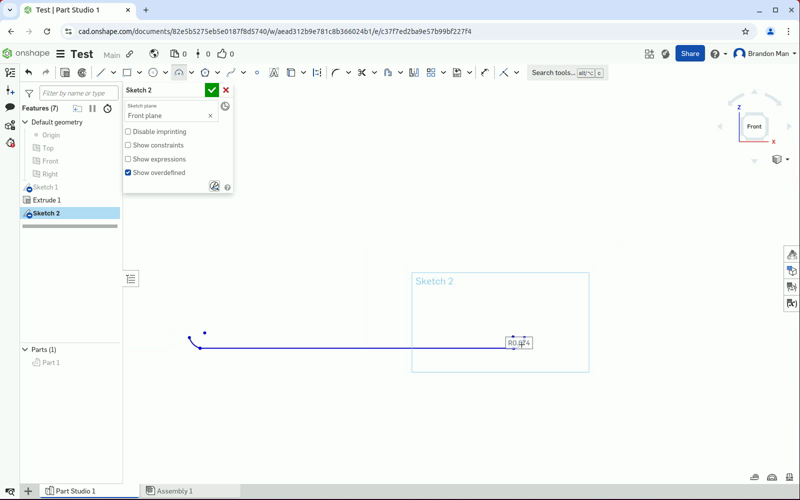
scroll(-6)
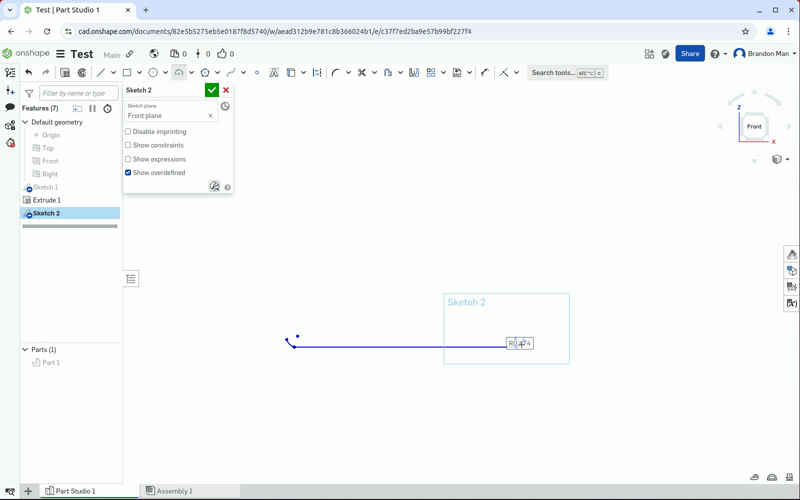
scroll(-6)
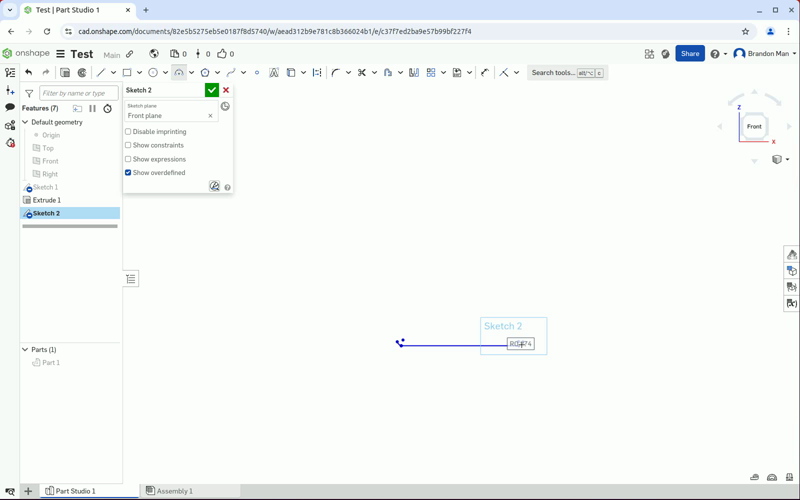
key_up(shift)
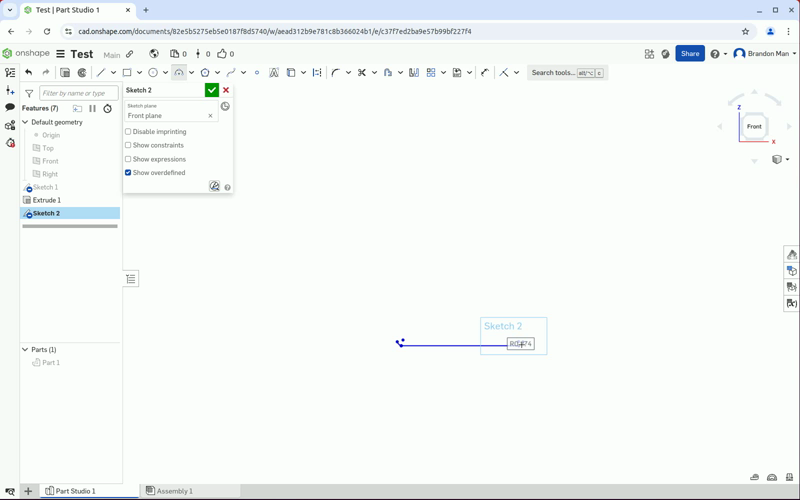
key(esc)
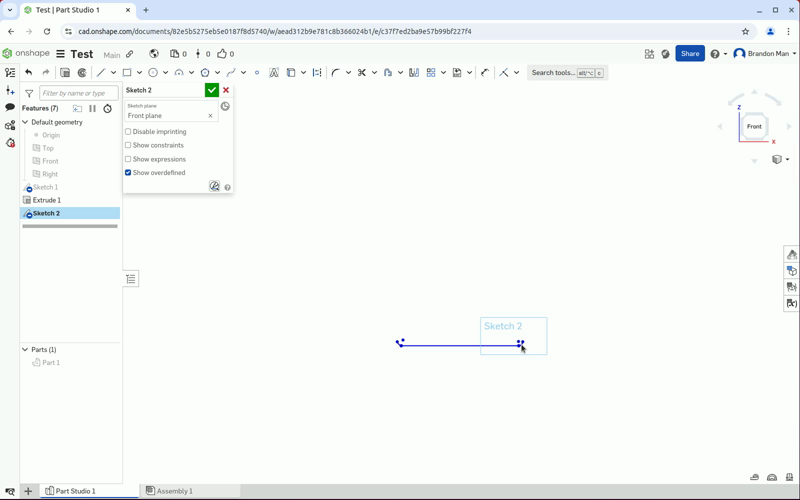
key(l)
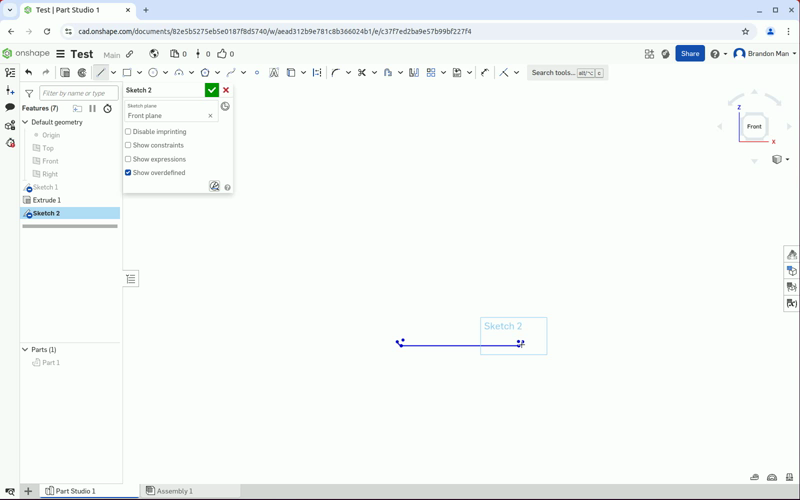
mouse_move(522, 341)
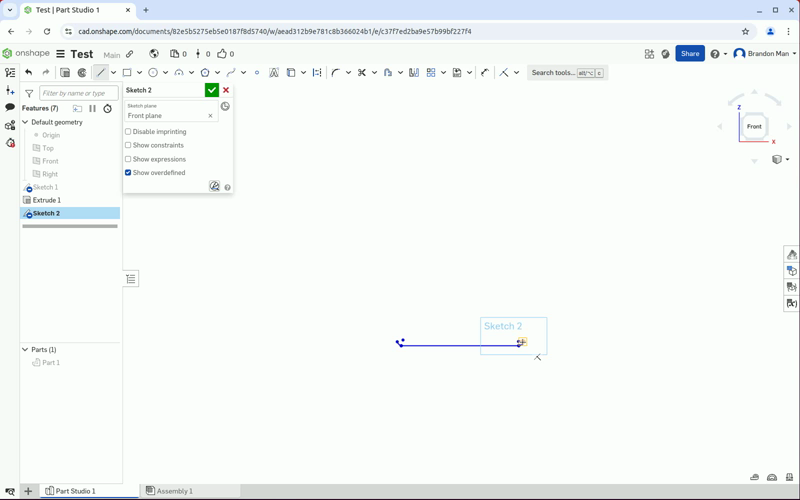
scroll(6)
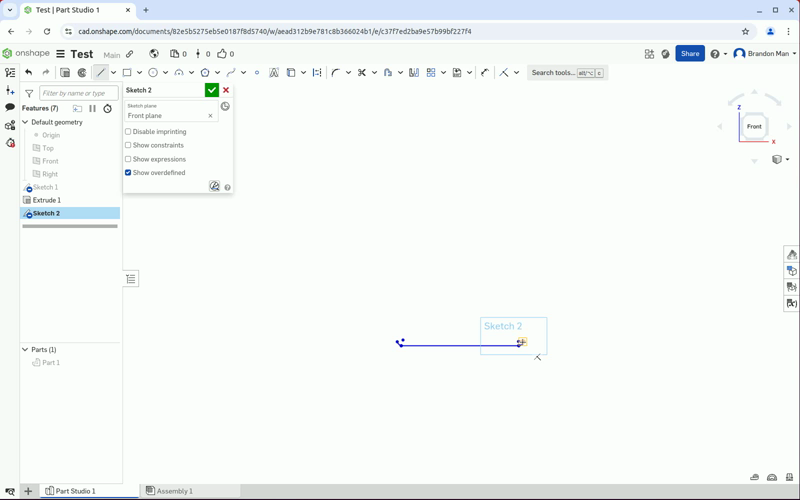
scroll(6)
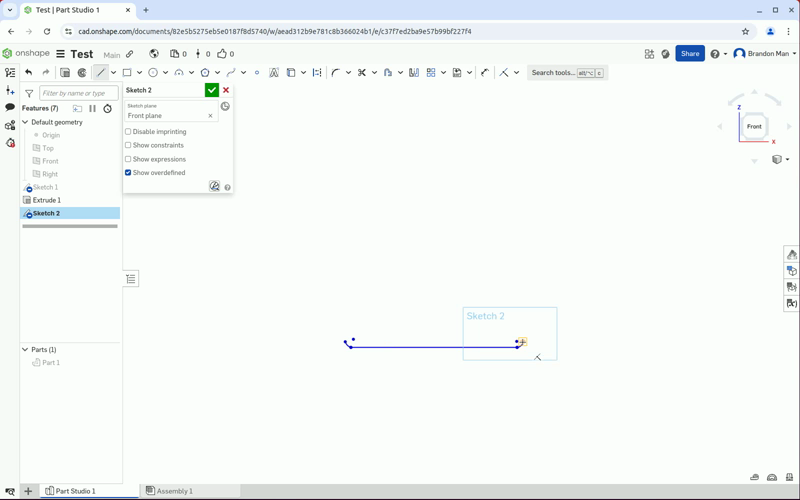
scroll(6)
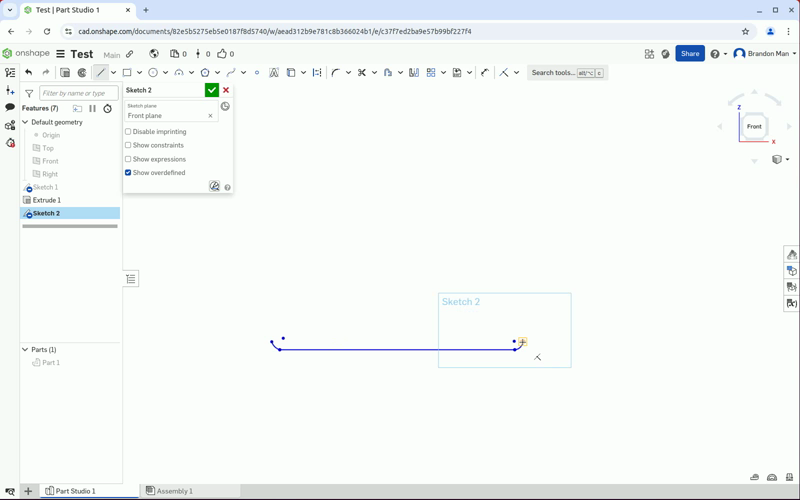
scroll(6)
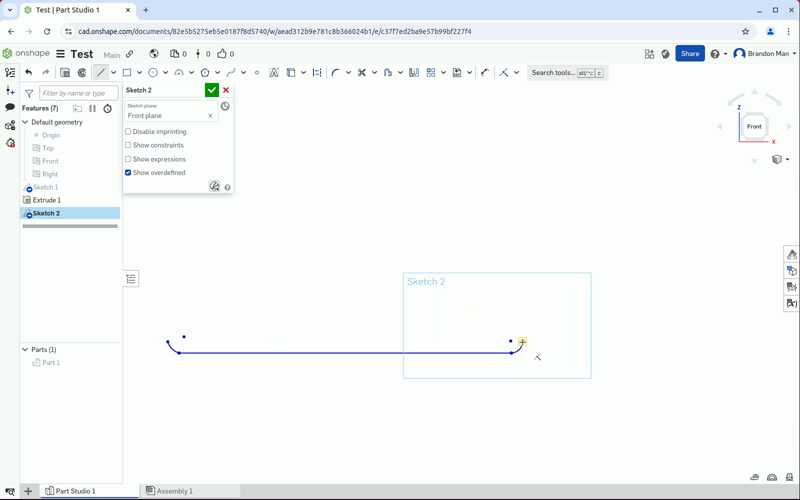
scroll(6)
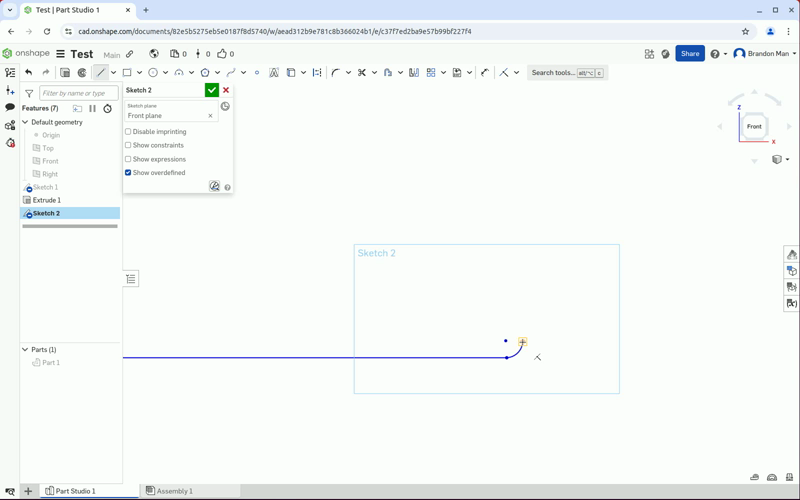
scroll(6)
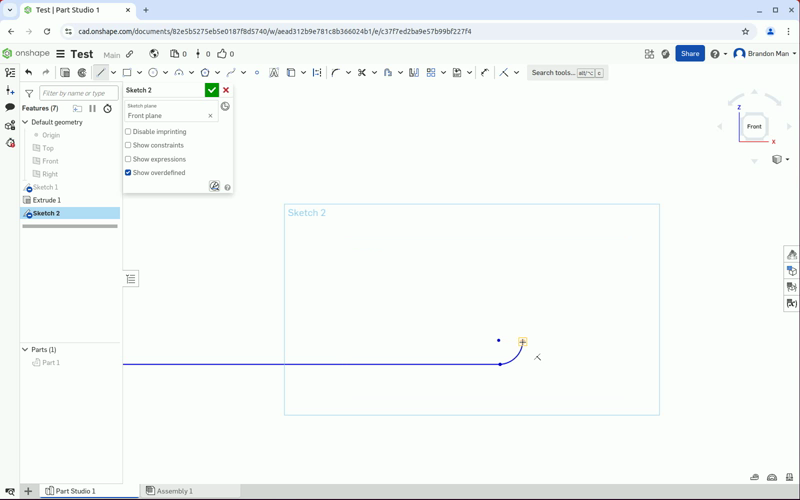
scroll(6)
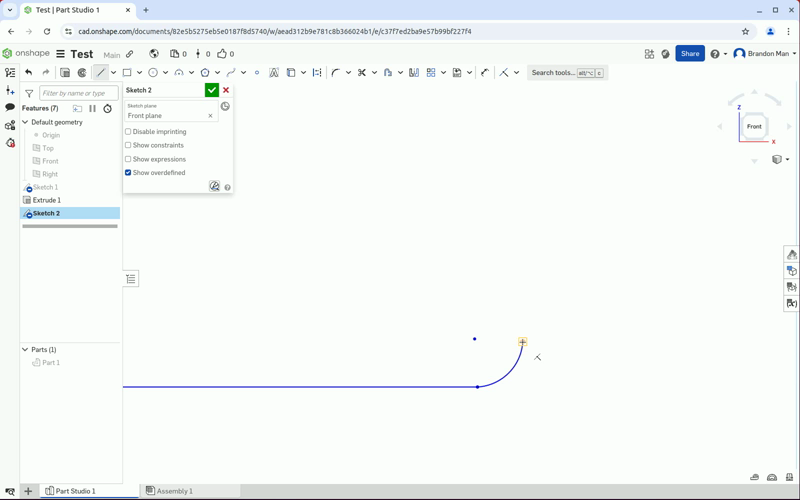
click(522, 341)
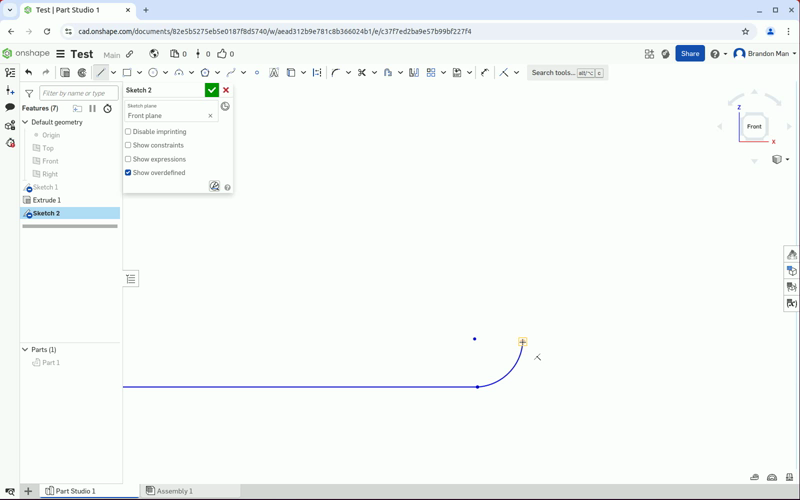
scroll(-6)
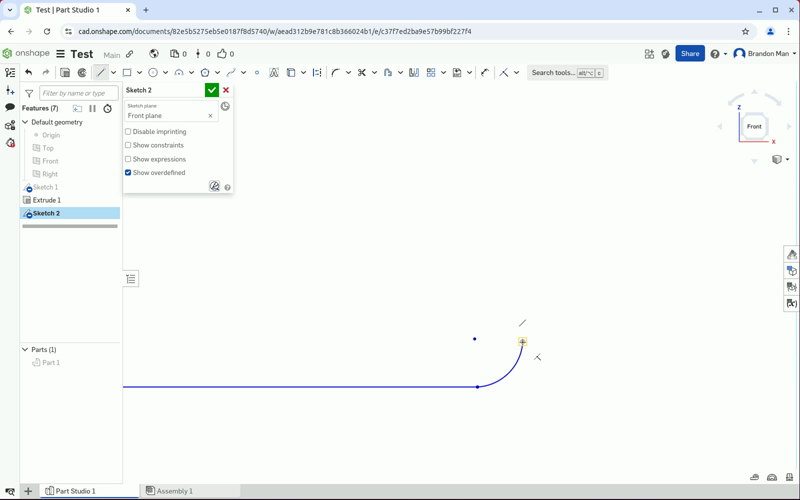
scroll(-6)
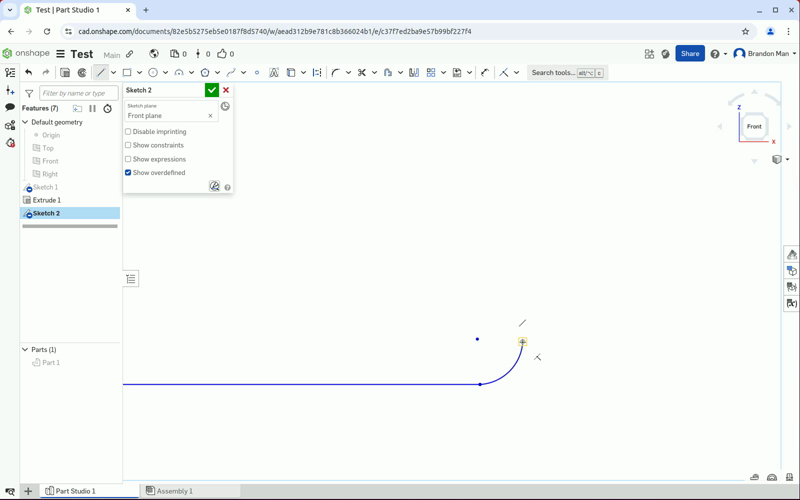
scroll(-6)
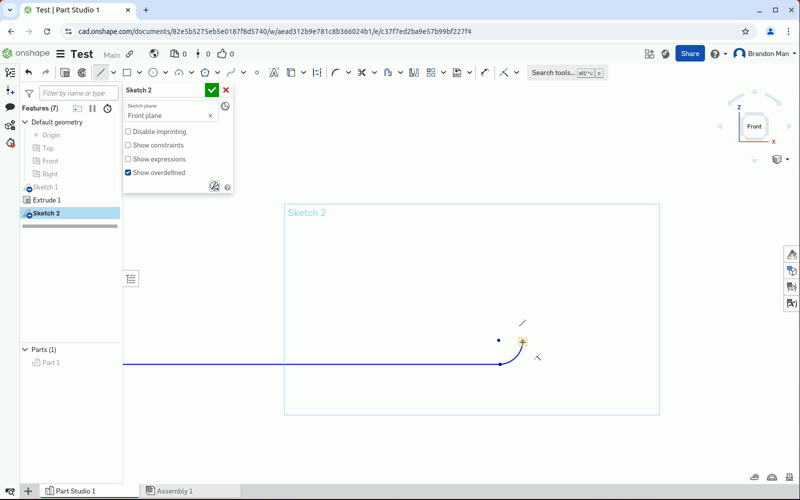
scroll(-6)
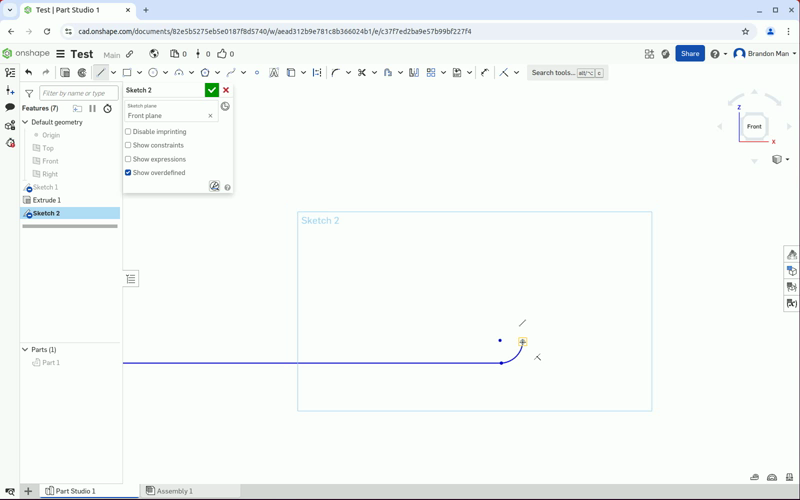
scroll(-6)
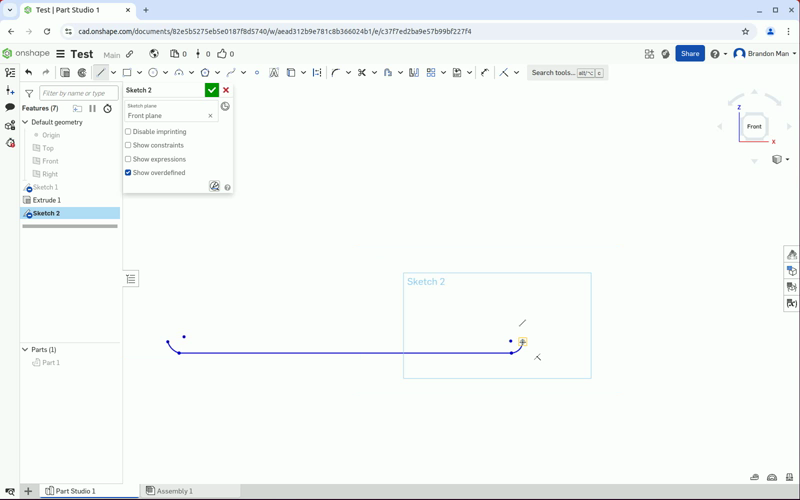
scroll(-6)
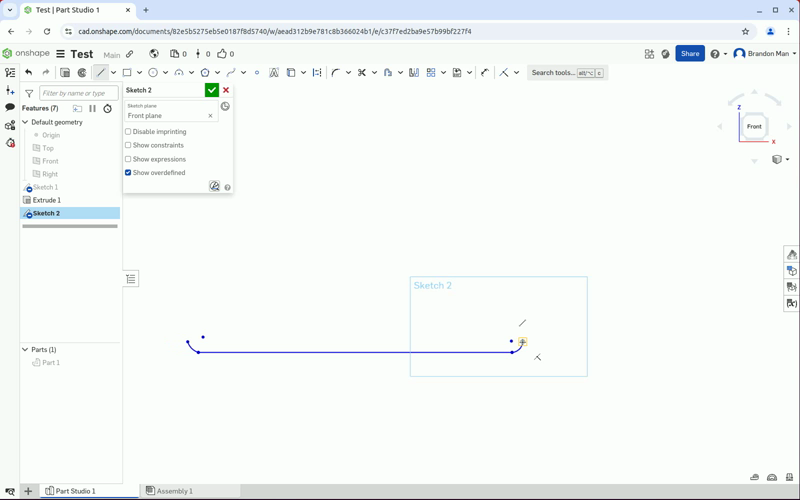
scroll(-6)
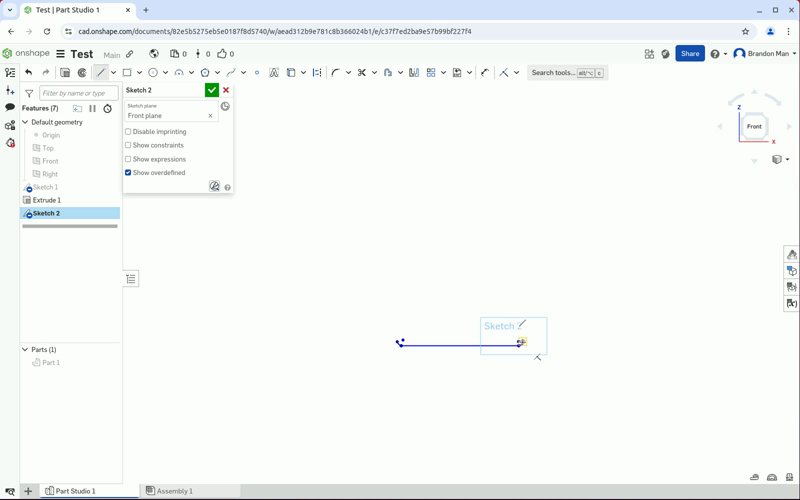
key_down(shift)
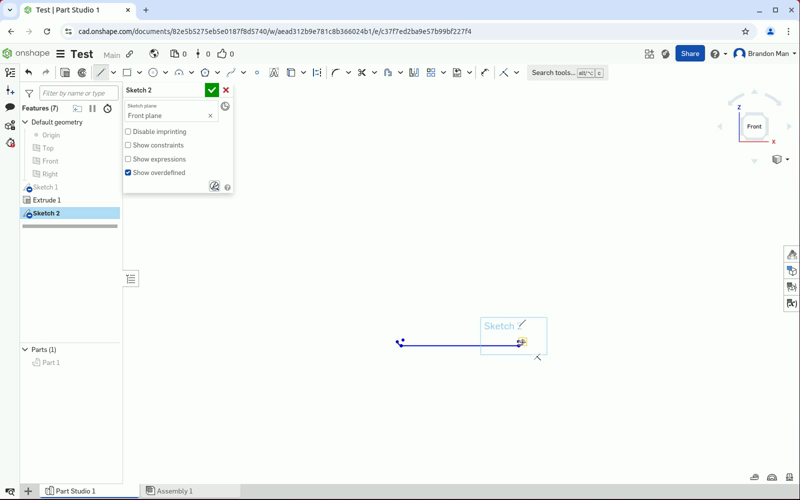
mouse_move(522, 224)
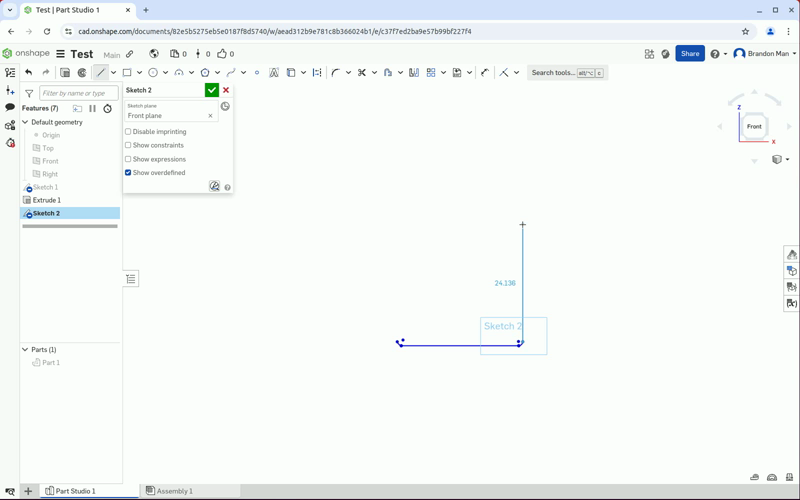
click(522, 224)
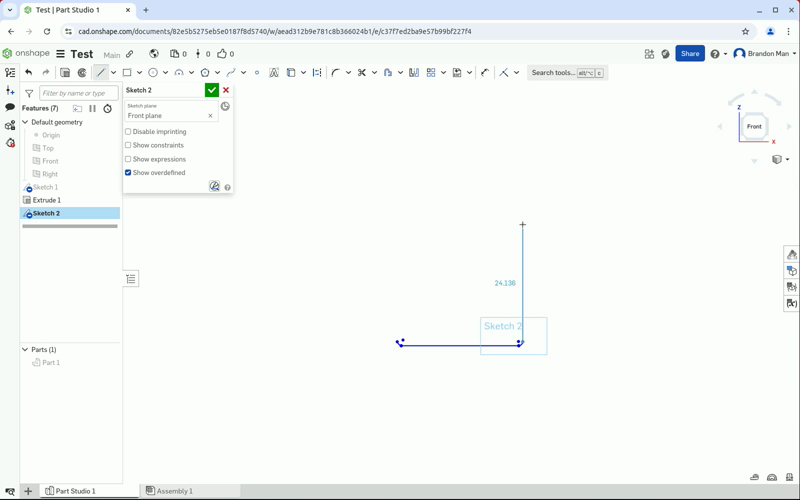
key_up(shift)
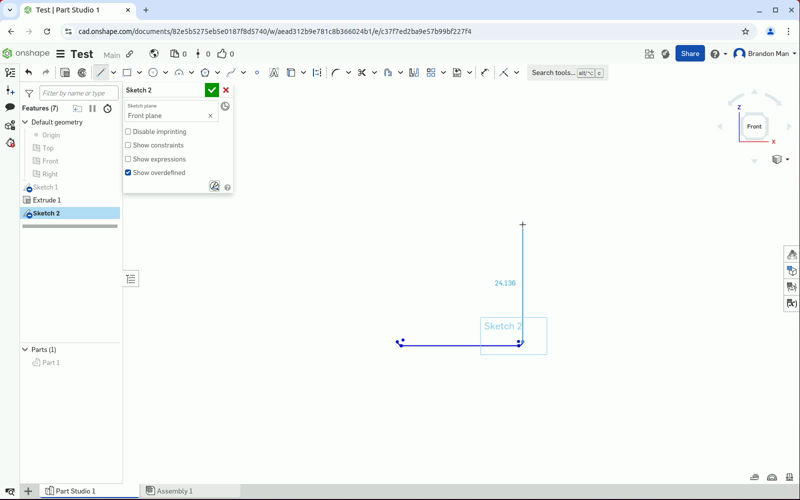
key(esc)
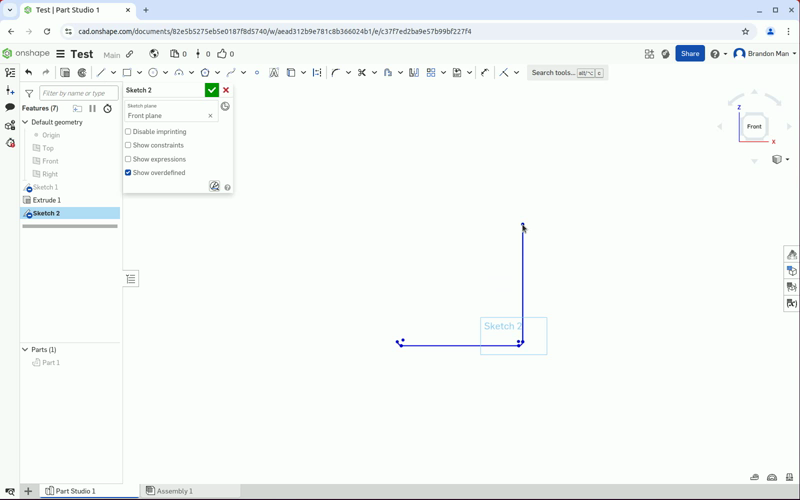
key(a)
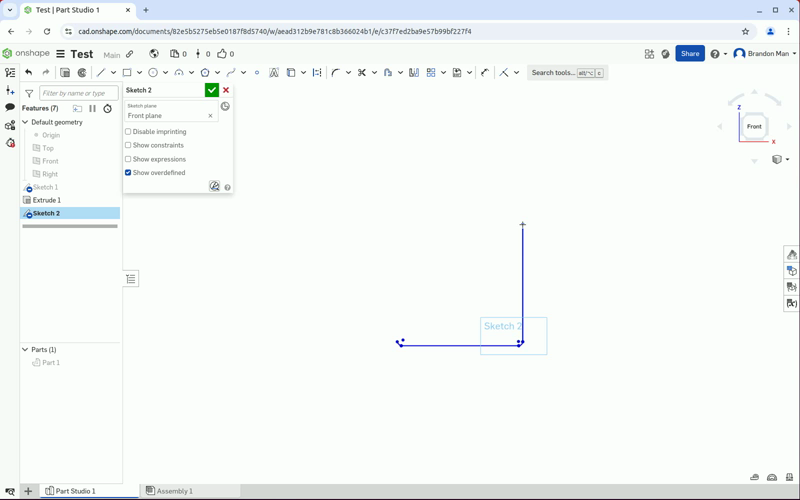
mouse_move(522, 224)
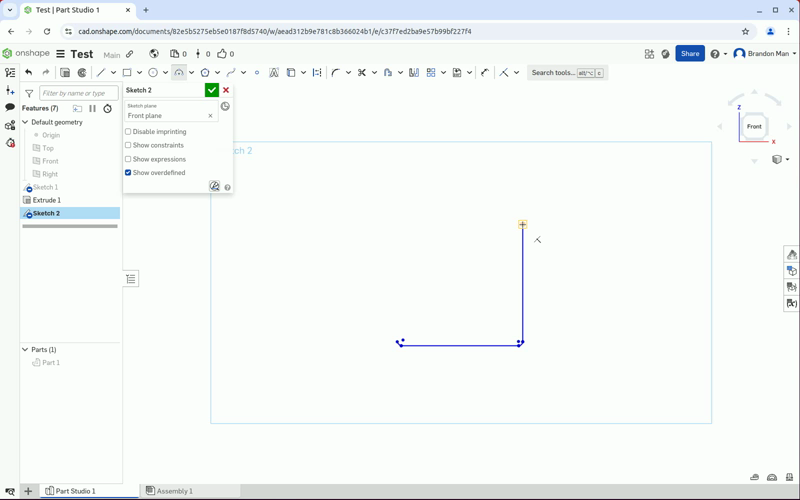
click(522, 224)
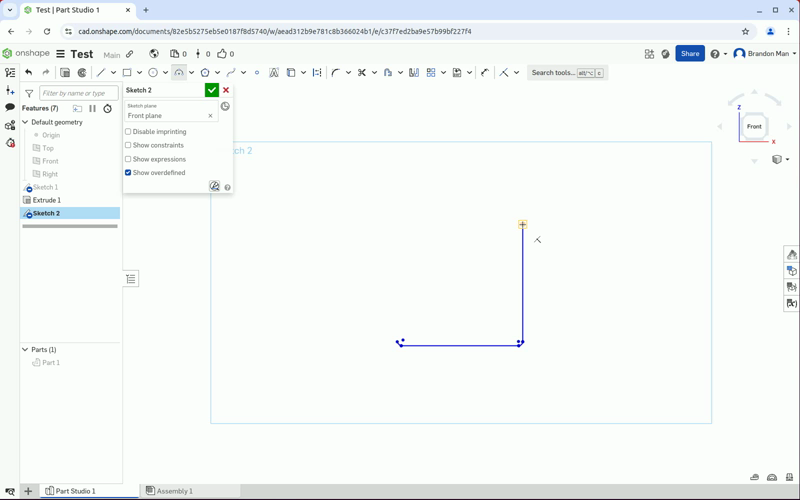
key_down(shift)
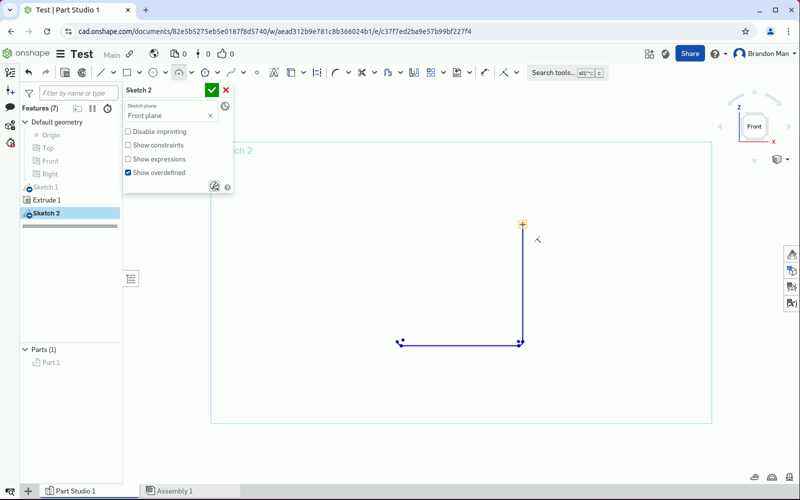
mouse_move(518, 220)
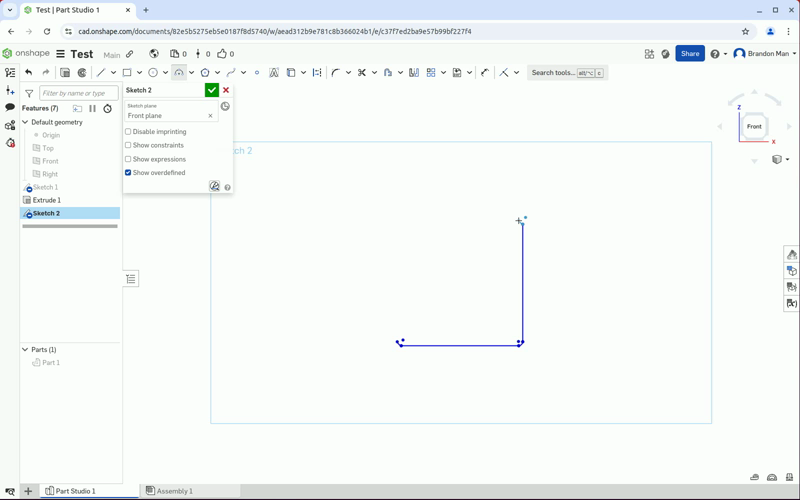
scroll(6)
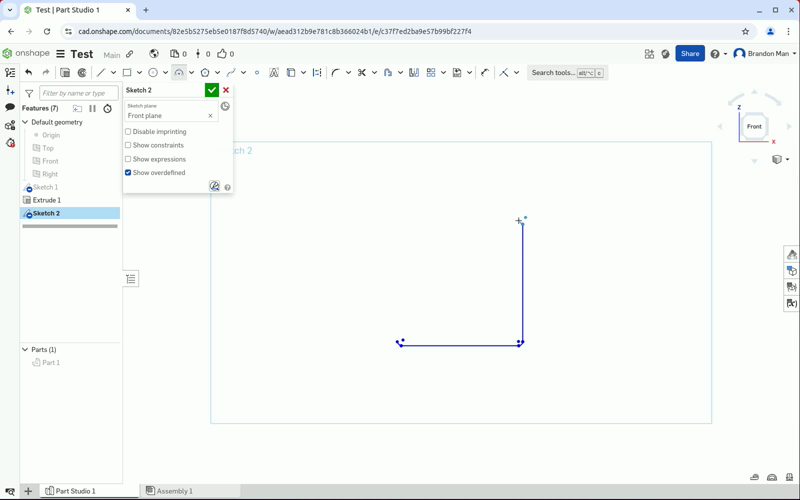
scroll(6)
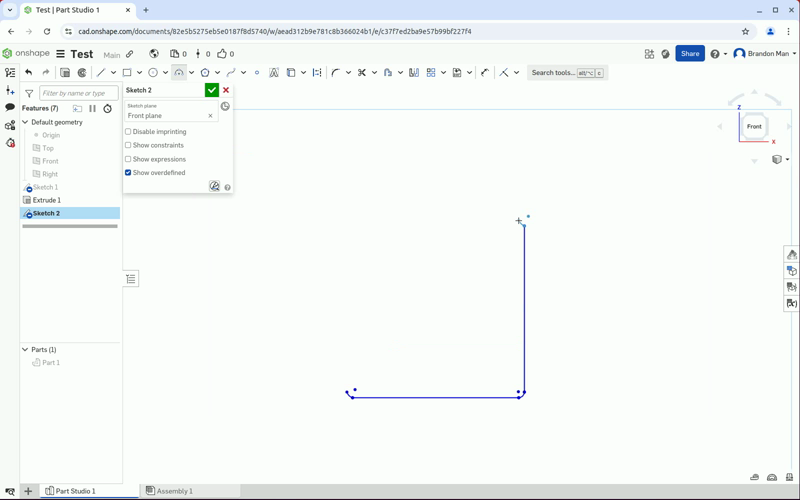
scroll(6)
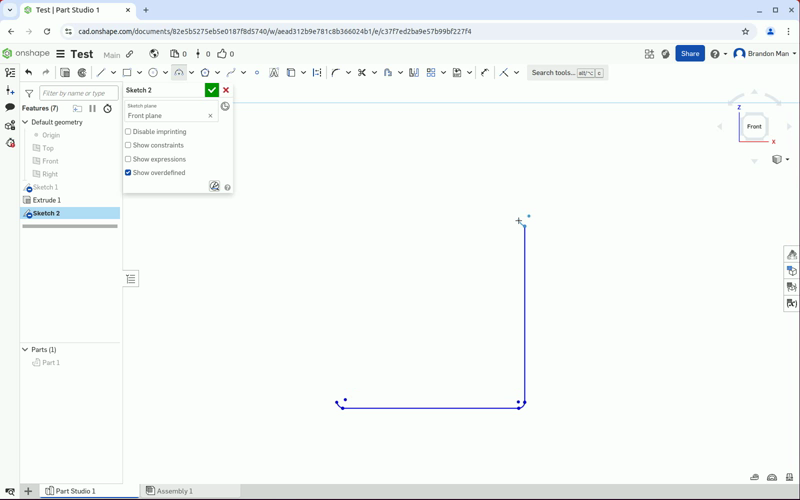
scroll(6)
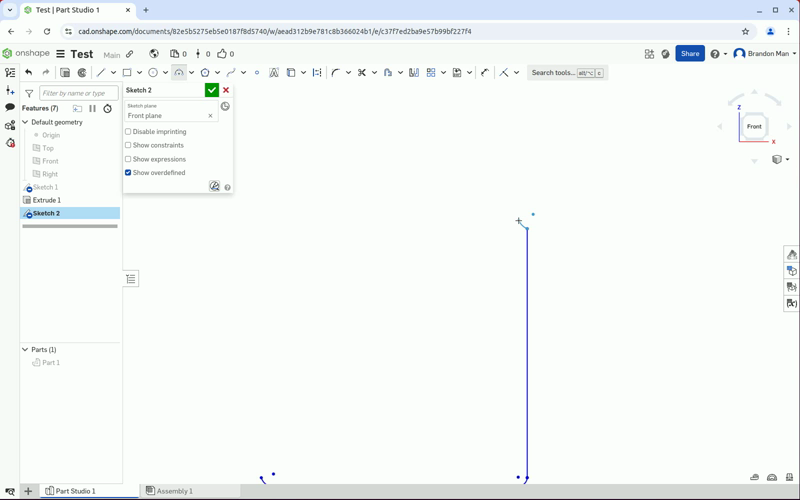
scroll(6)
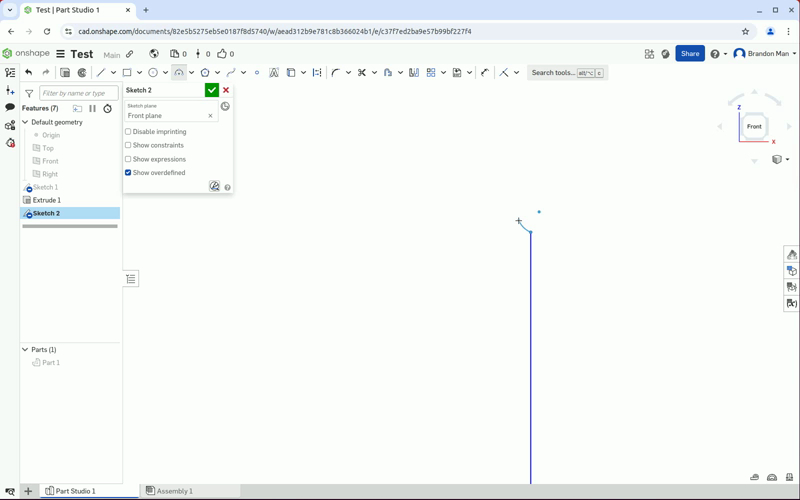
scroll(6)
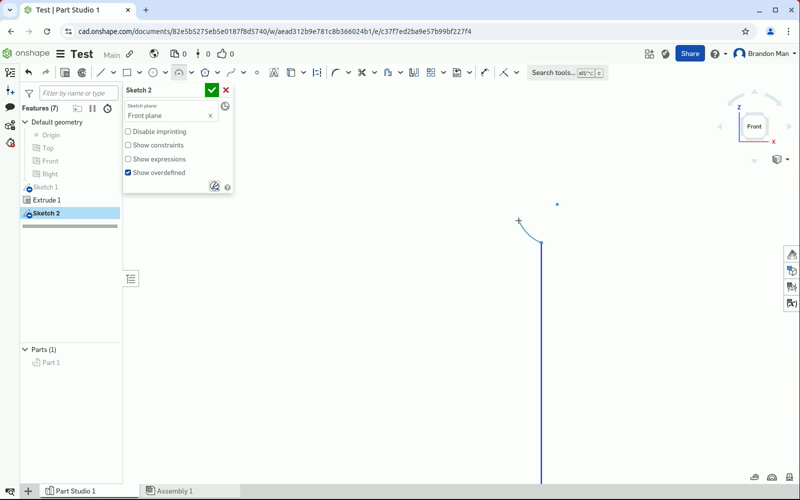
scroll(6)
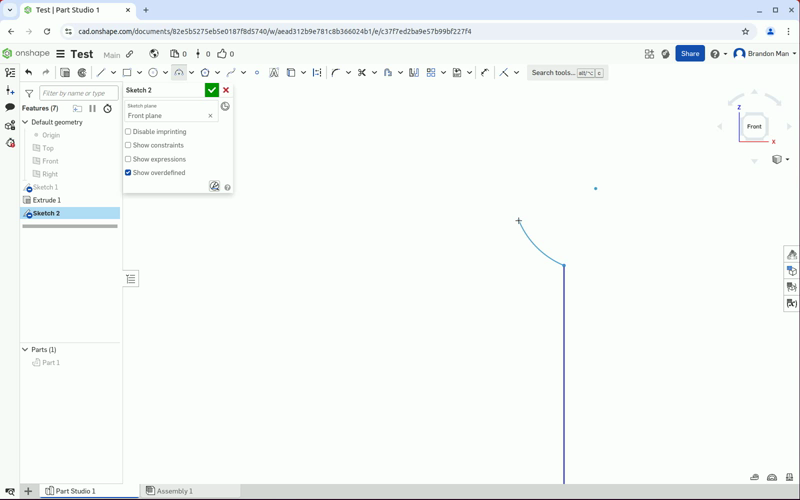
click(518, 220)
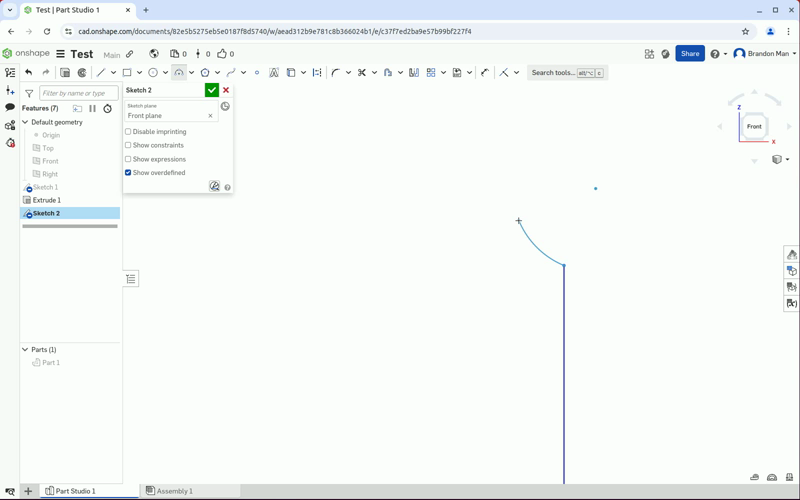
scroll(-6)
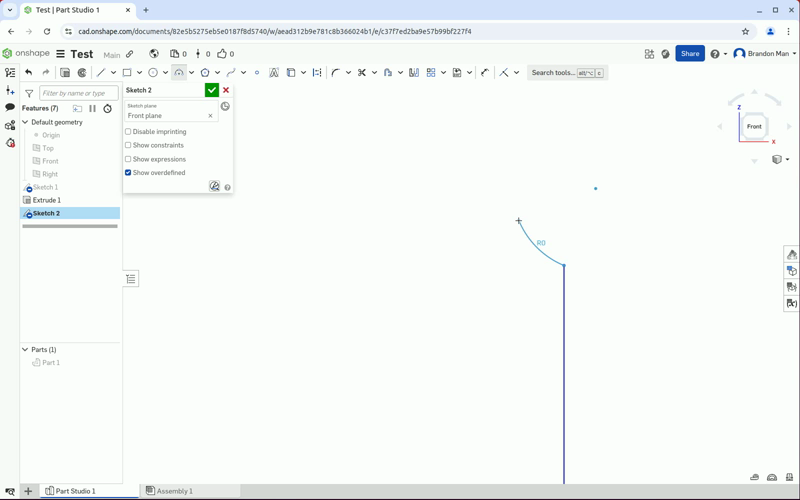
scroll(-6)
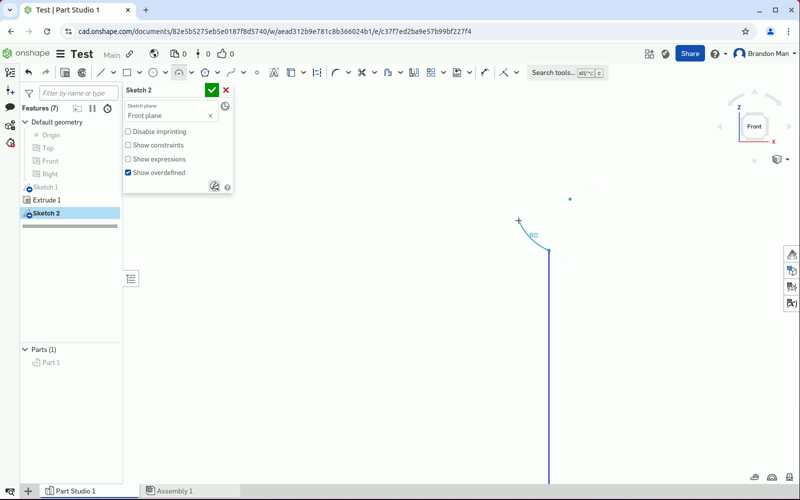
scroll(-6)
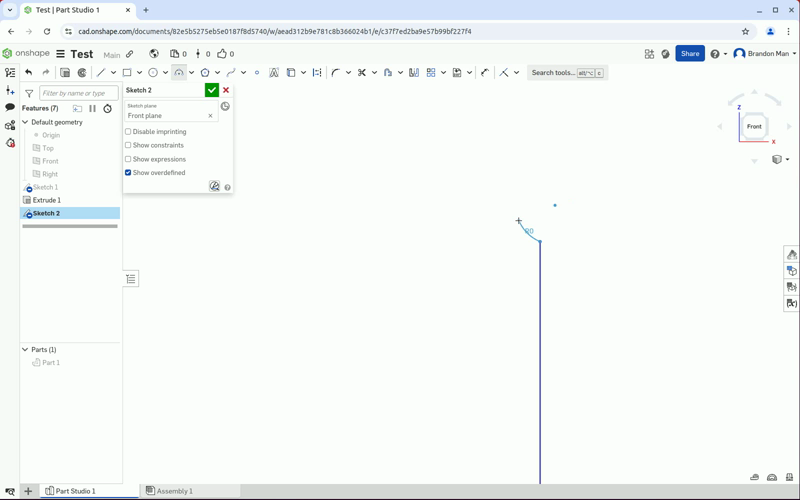
scroll(-6)
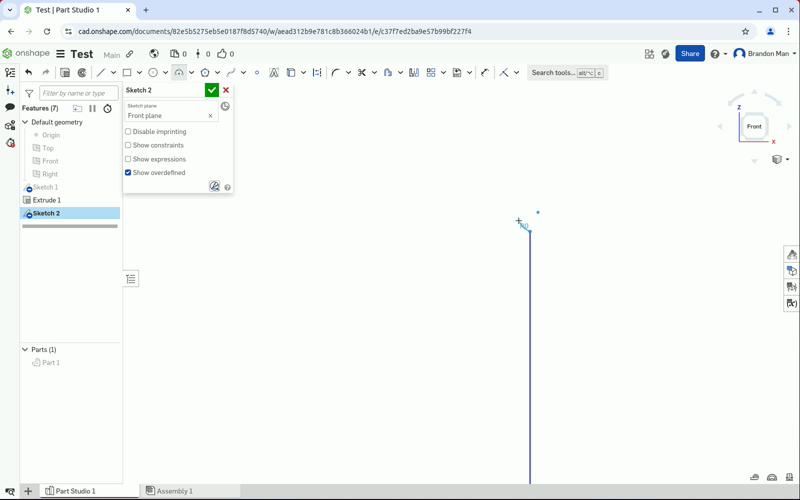
scroll(-6)
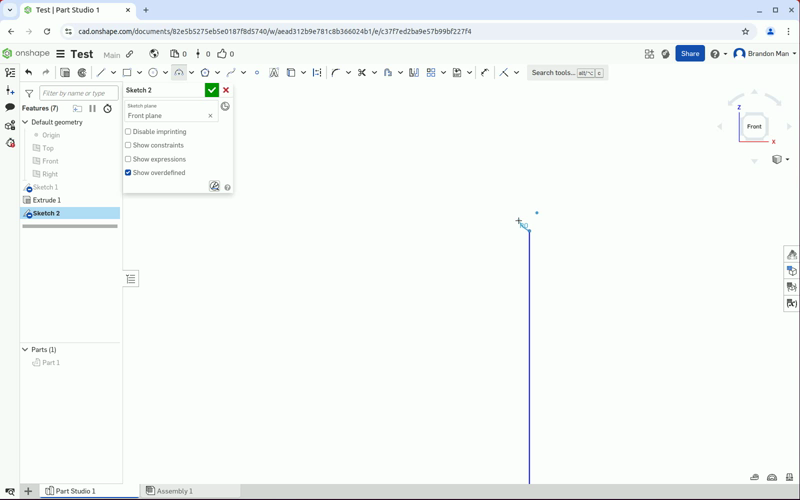
scroll(-6)
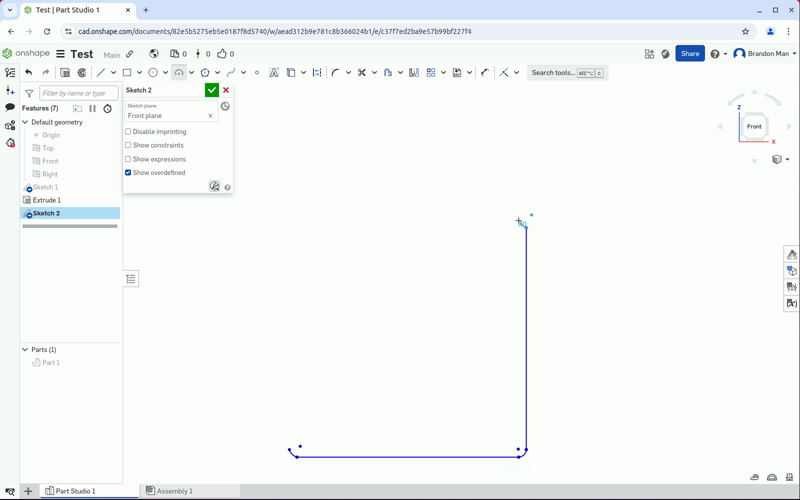
scroll(-6)
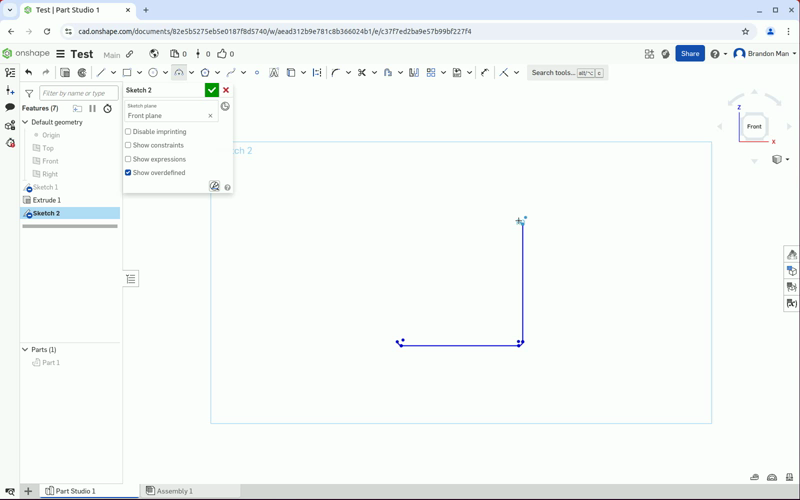
mouse_move(521, 221)
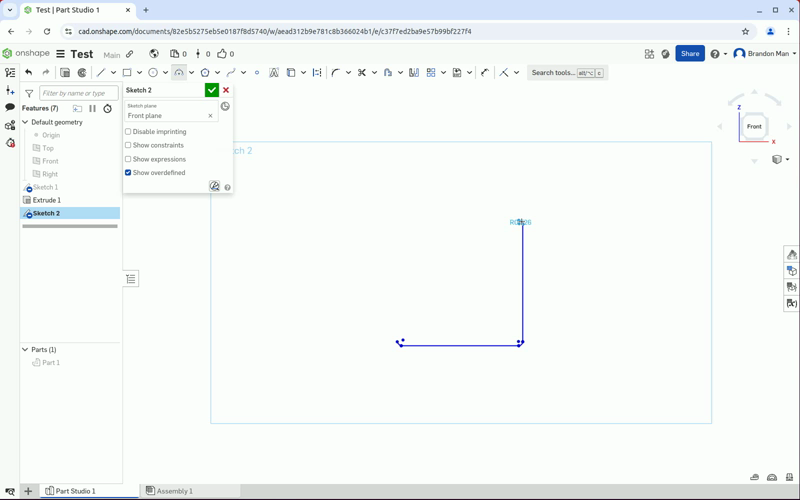
scroll(6)
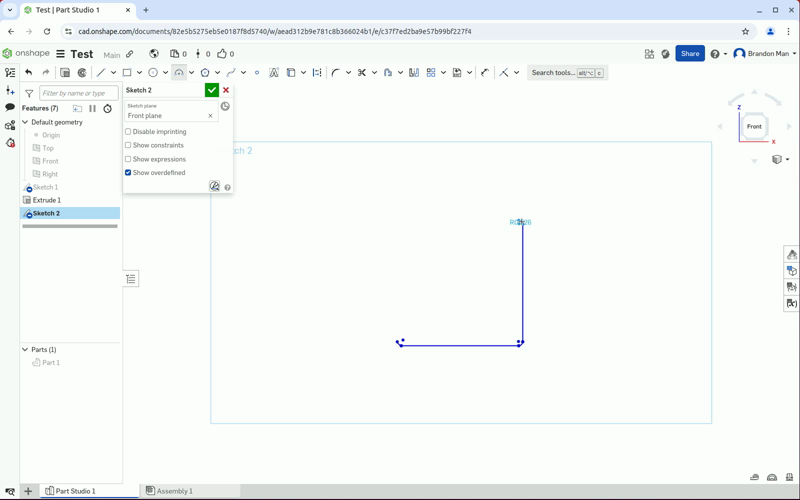
scroll(6)
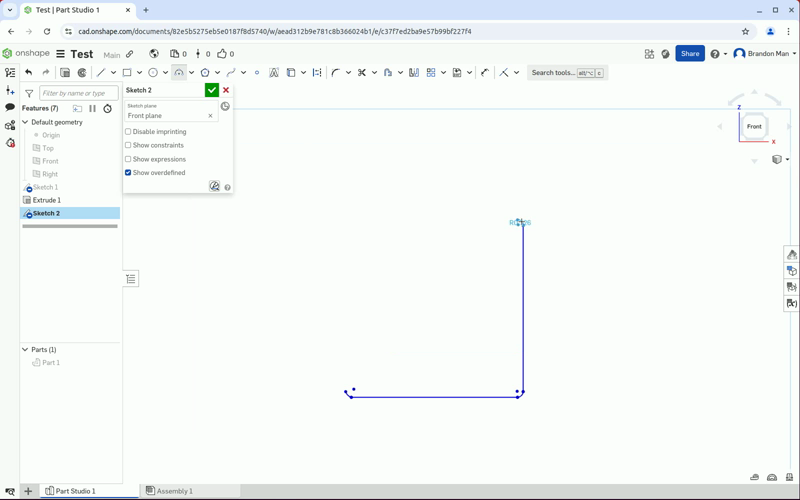
scroll(6)
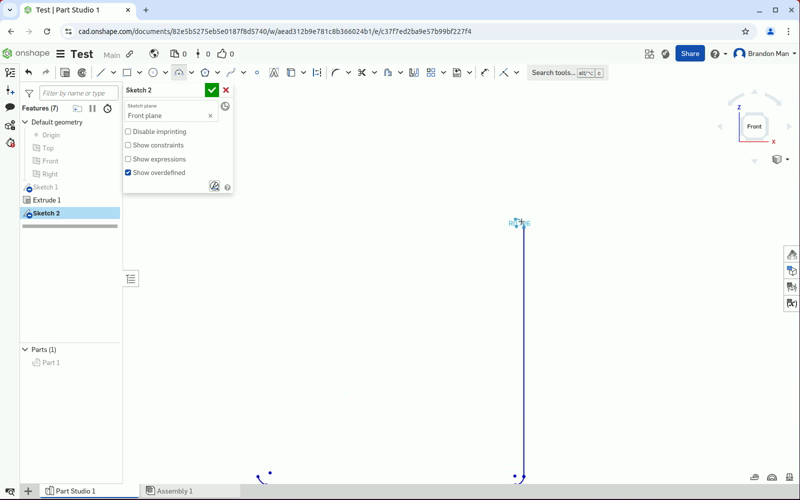
scroll(6)
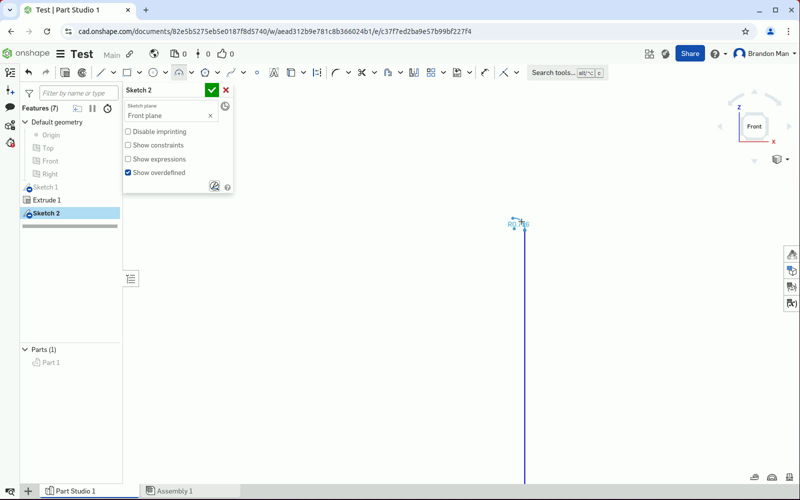
scroll(6)
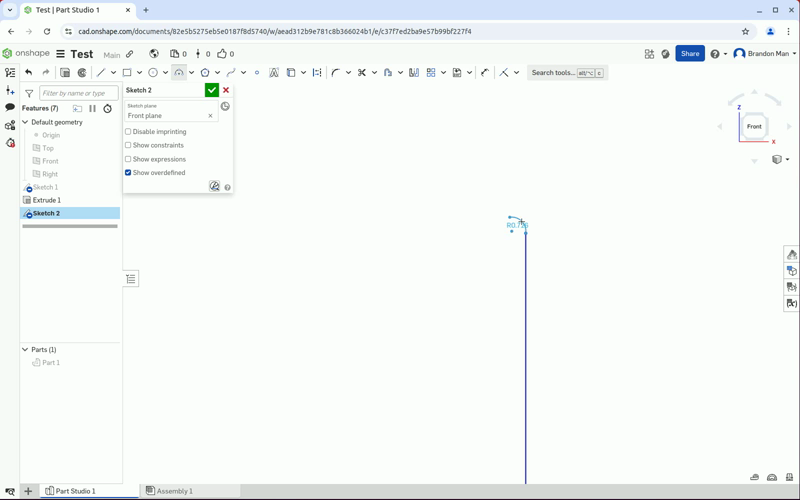
scroll(6)
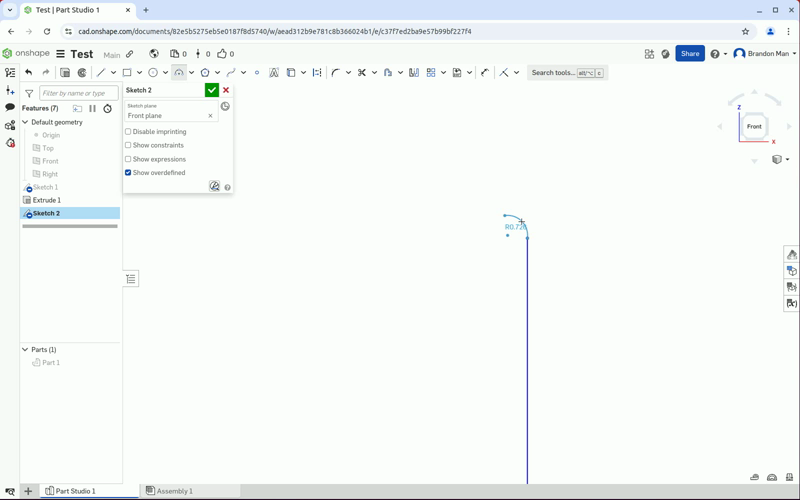
scroll(6)
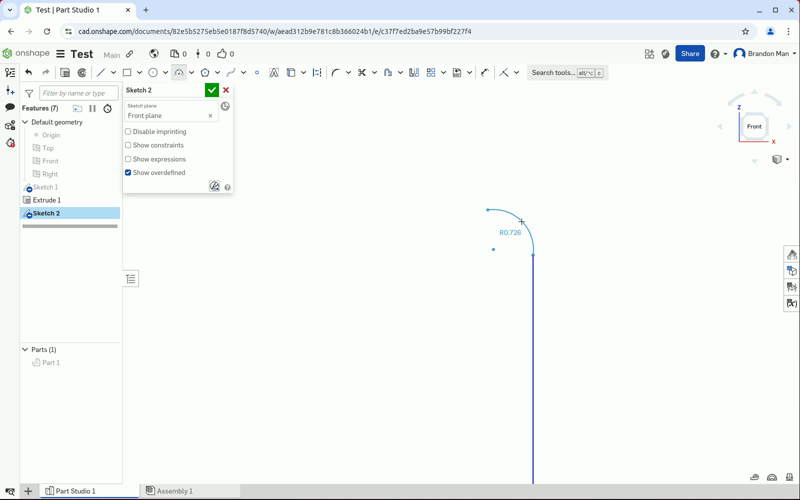
click(521, 221)
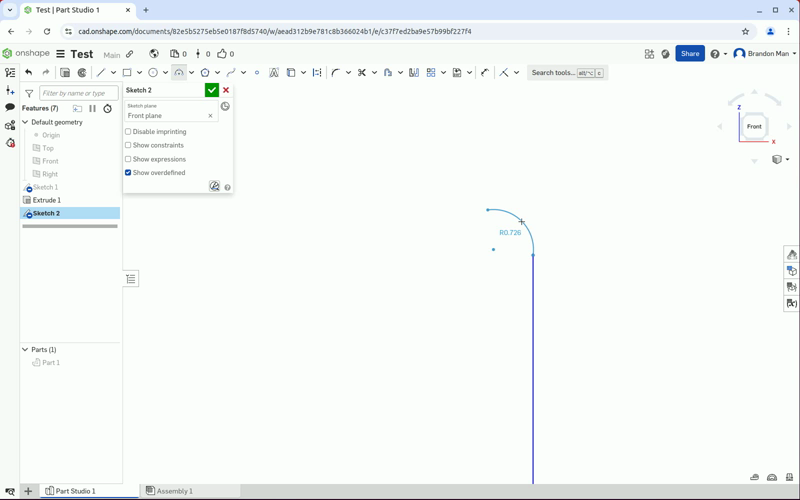
scroll(-6)
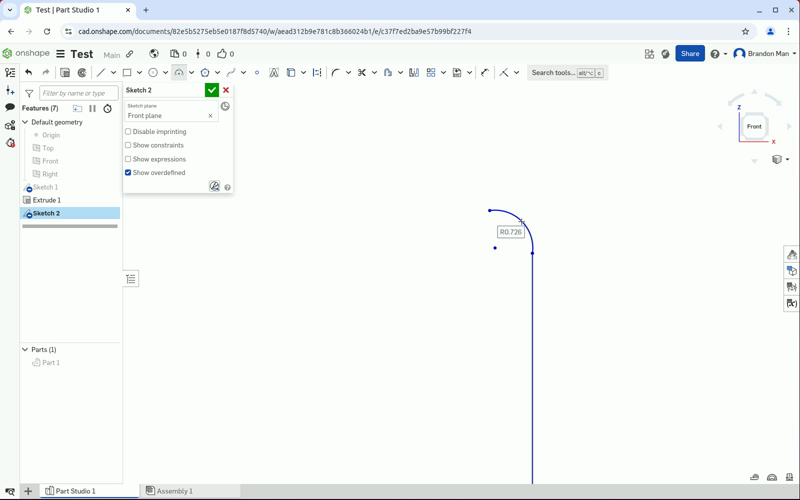
scroll(-6)
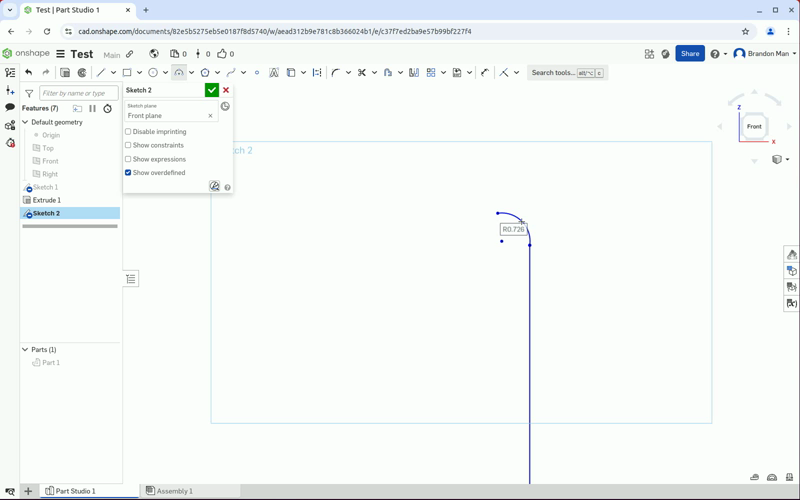
scroll(-6)
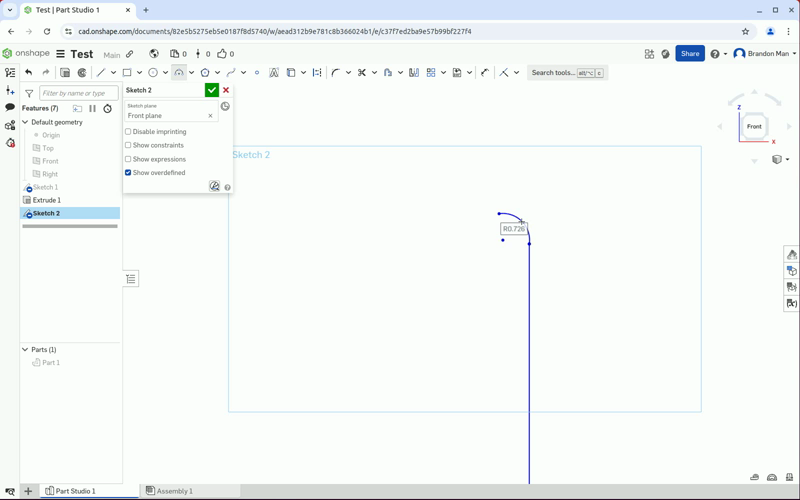
scroll(-6)
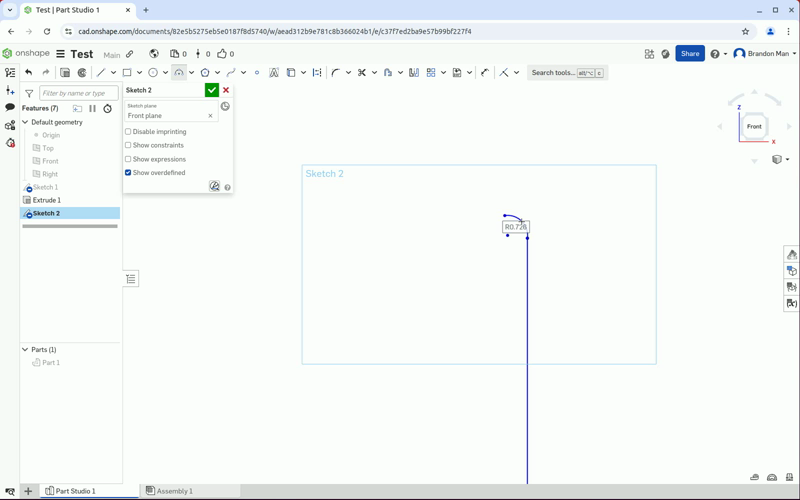
scroll(-6)
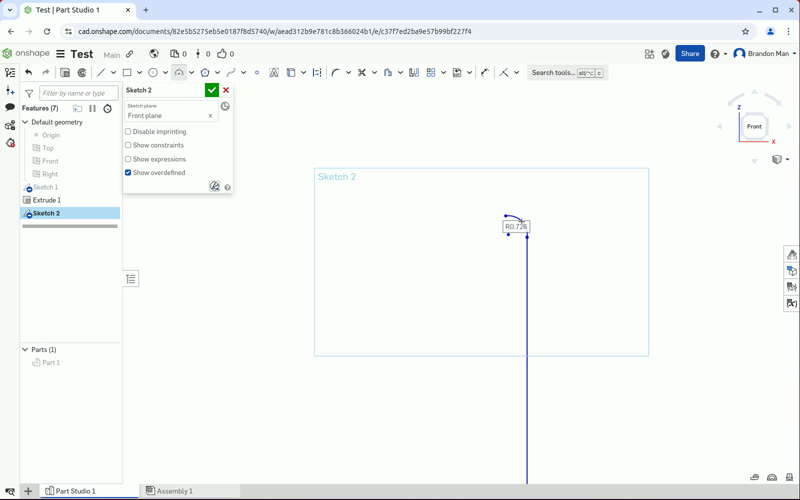
scroll(-6)
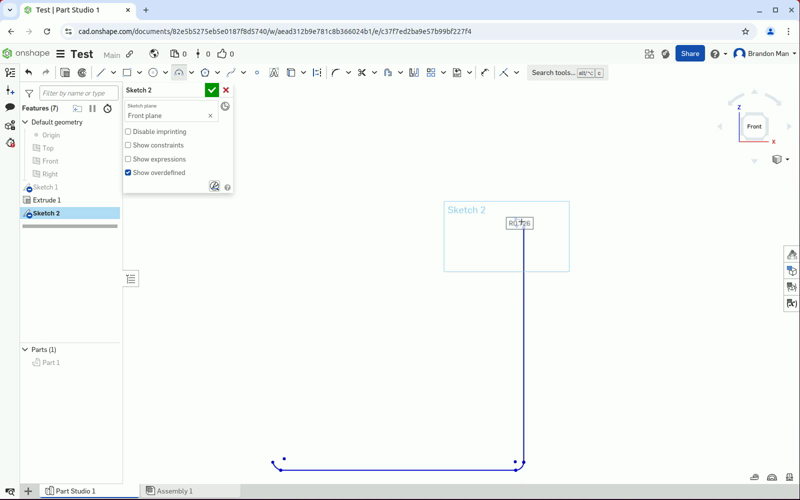
scroll(-6)
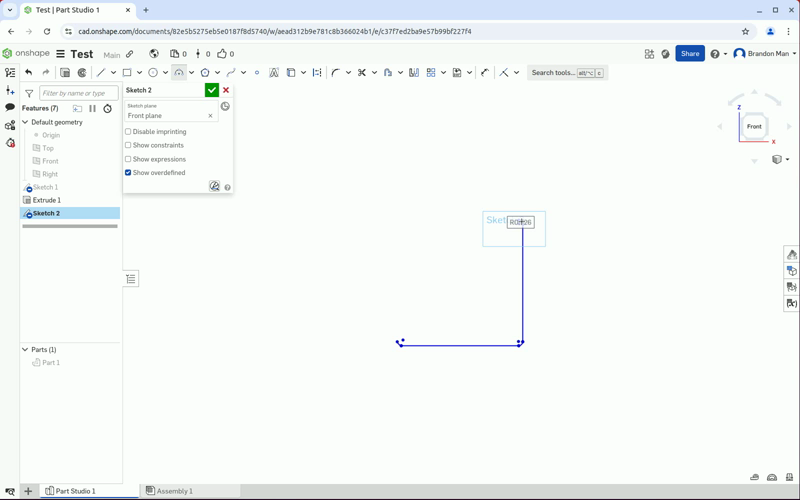
key_up(shift)
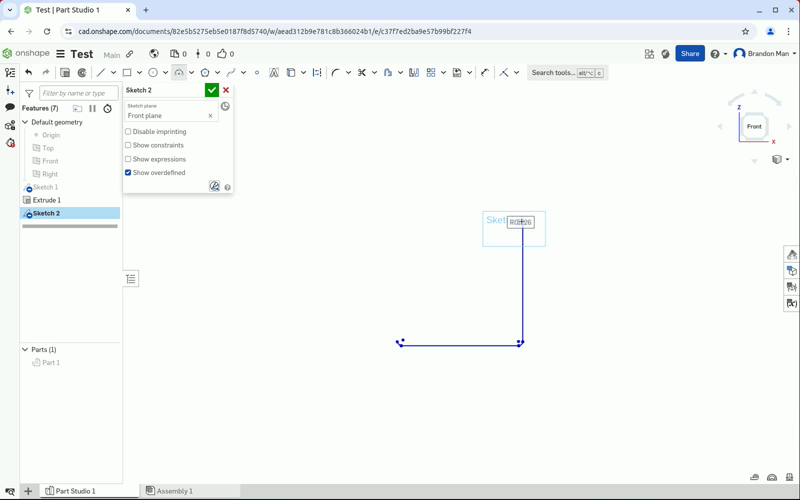
key(esc)
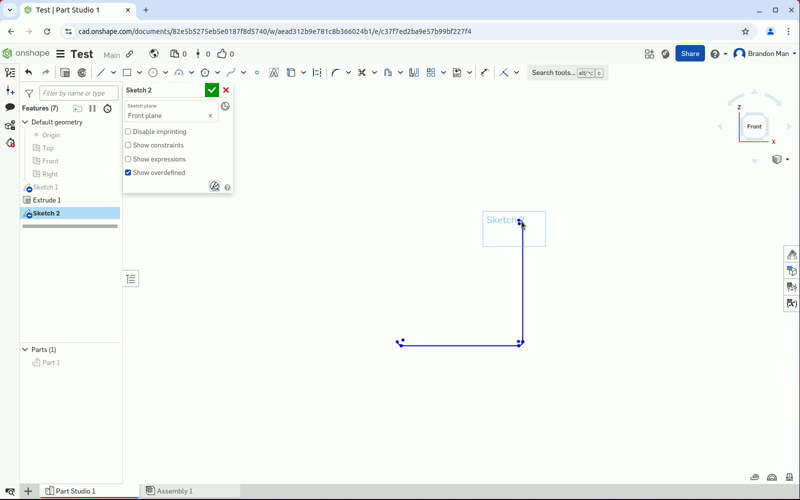
key(l)
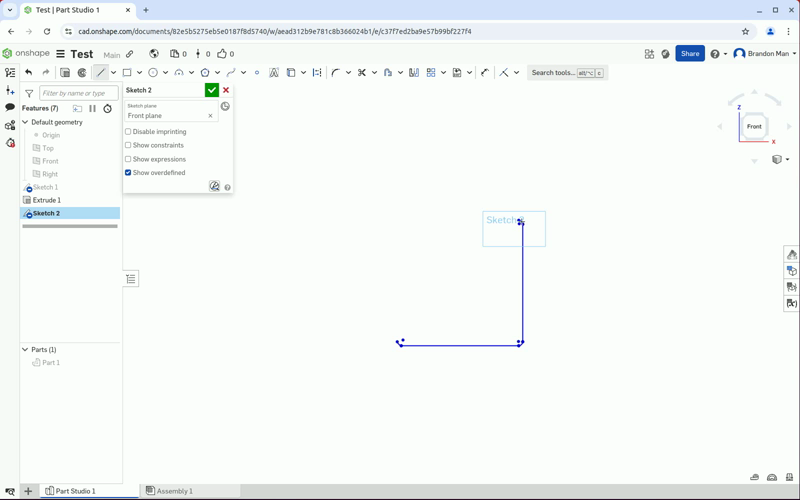
mouse_move(518, 220)
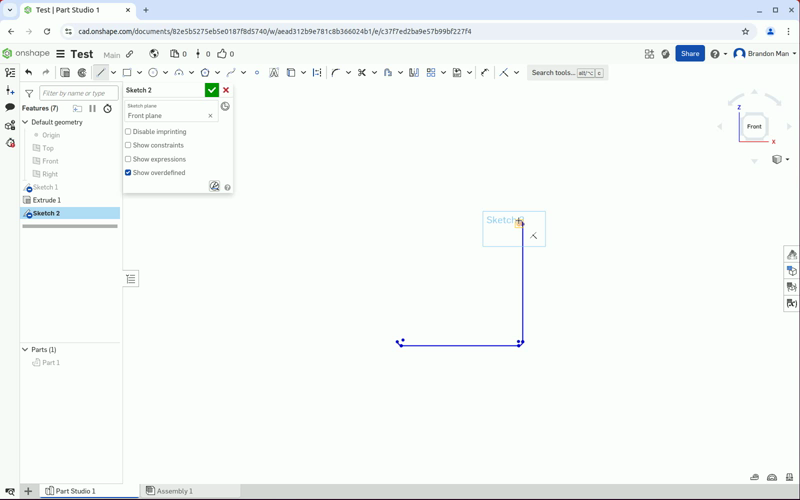
scroll(6)
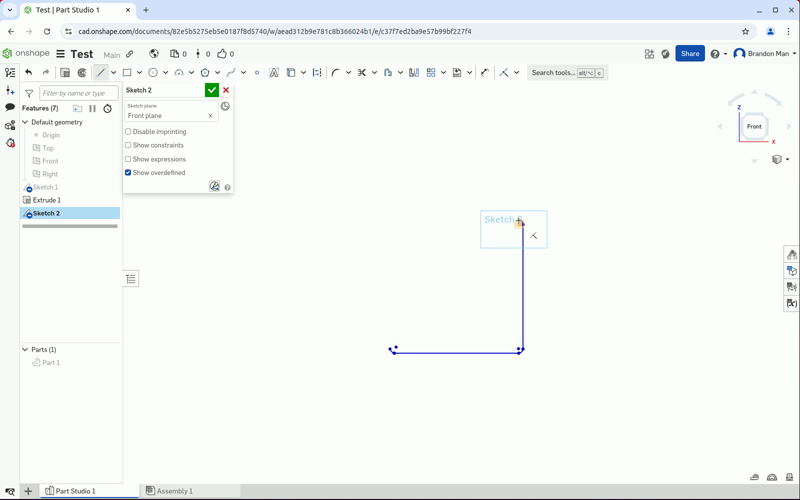
scroll(6)
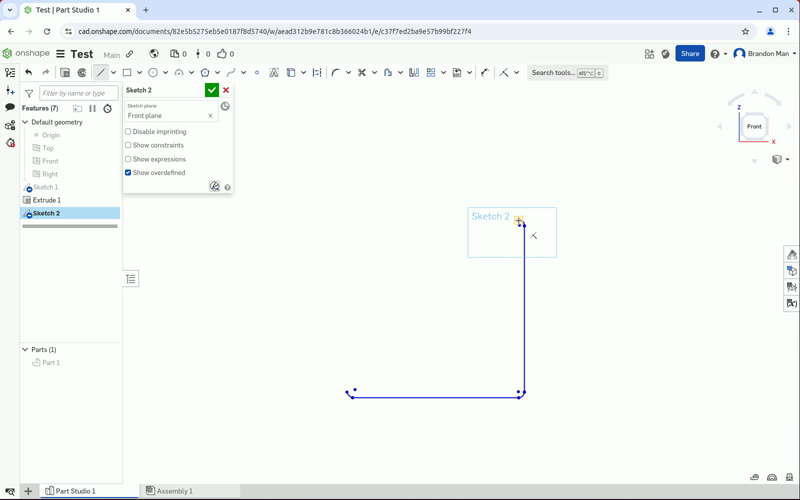
scroll(6)
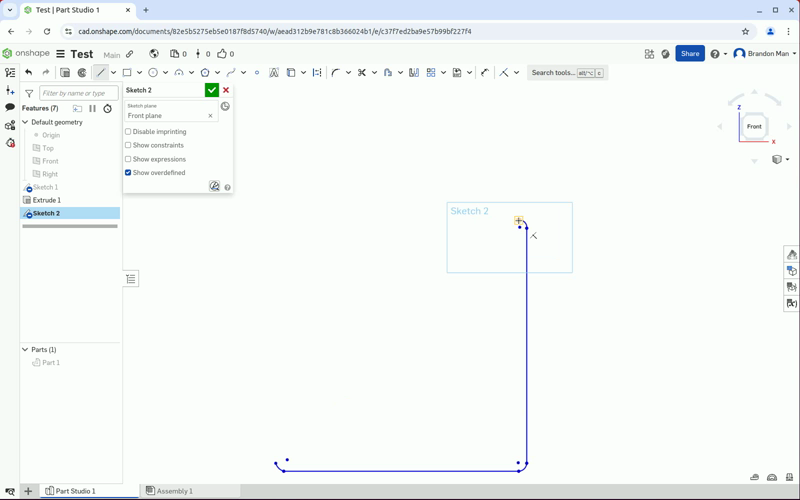
scroll(6)
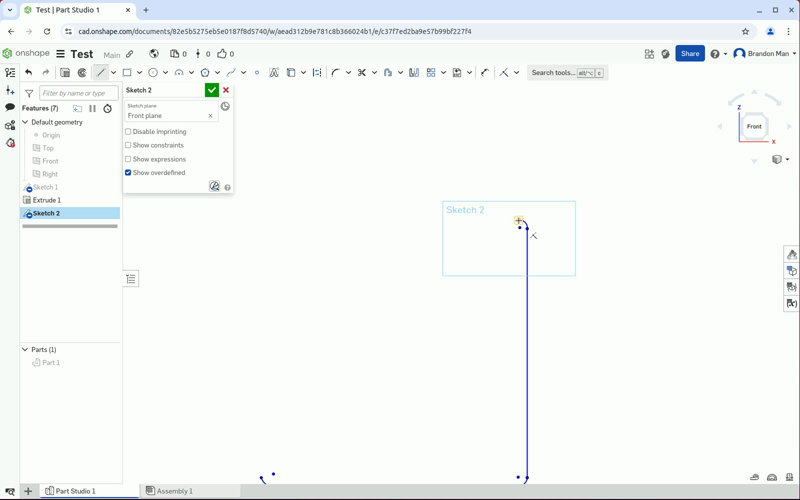
scroll(6)
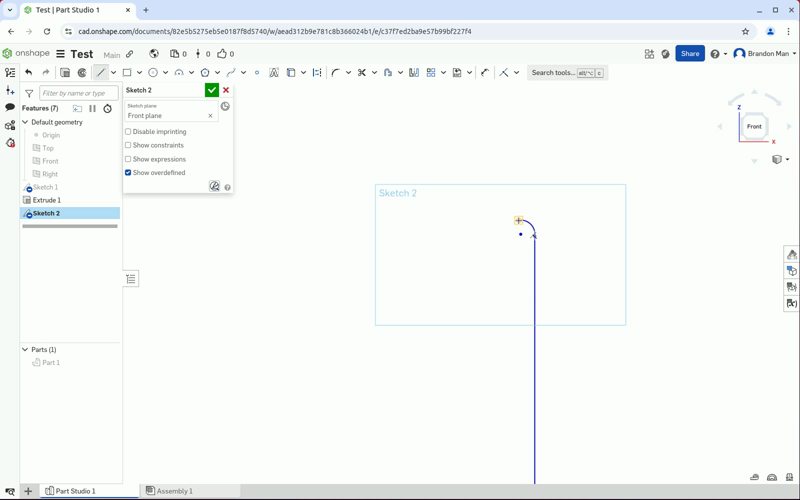
scroll(6)
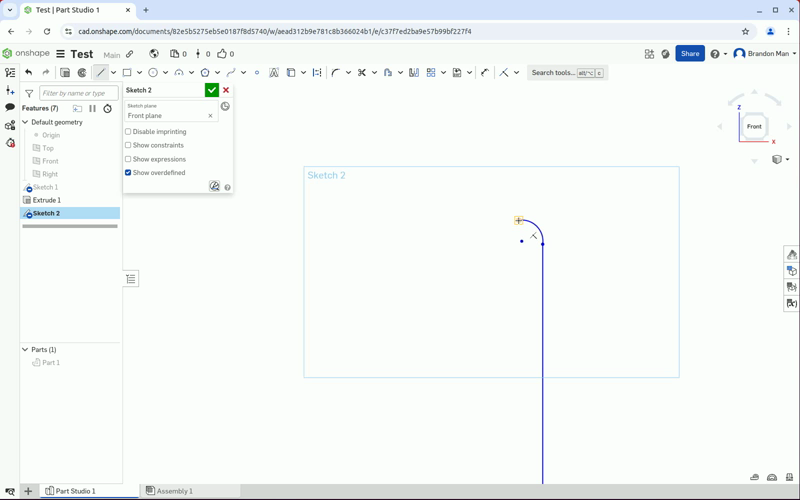
scroll(6)
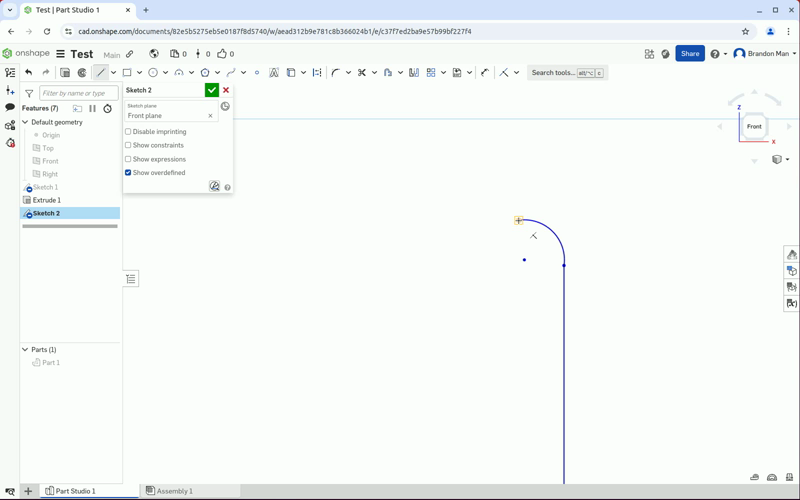
click(518, 220)
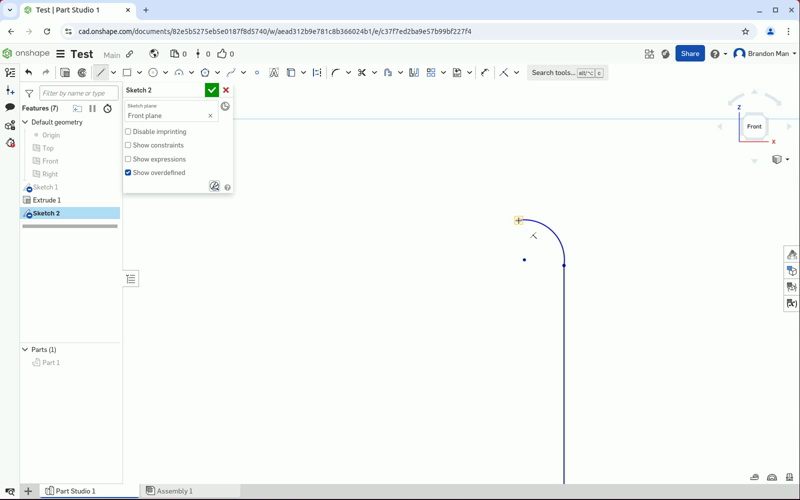
scroll(-6)
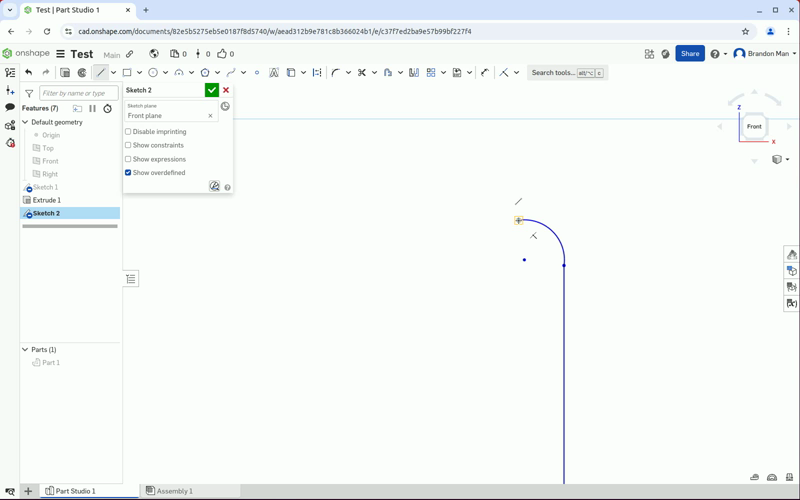
scroll(-6)
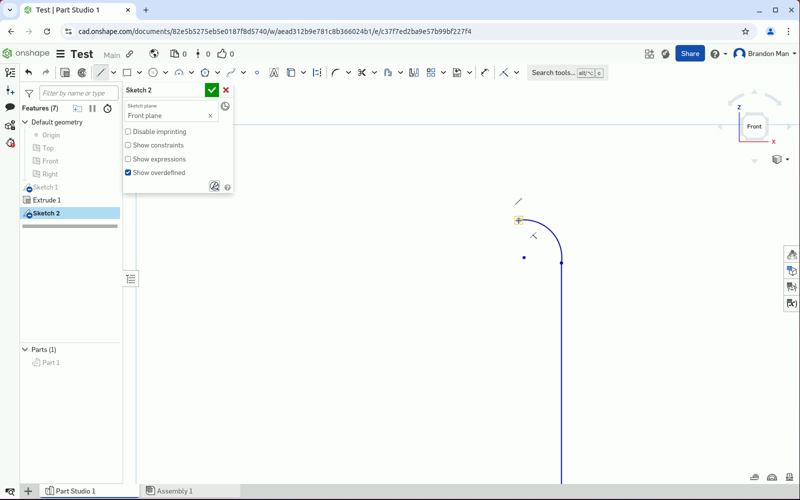
scroll(-6)
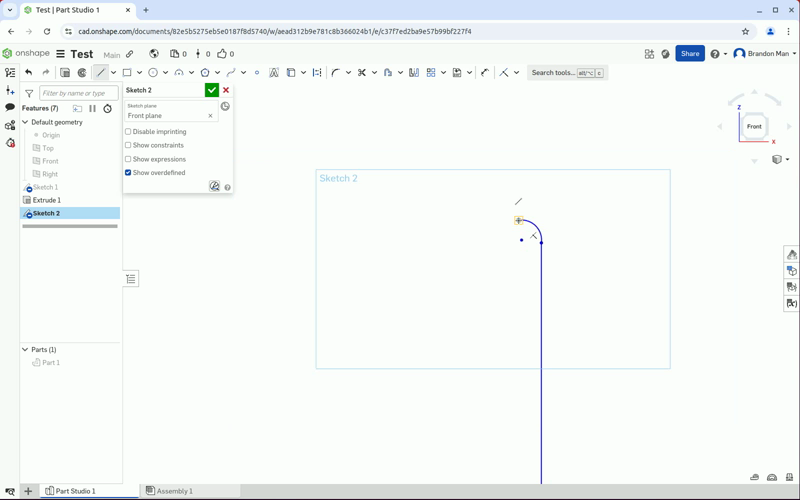
scroll(-6)
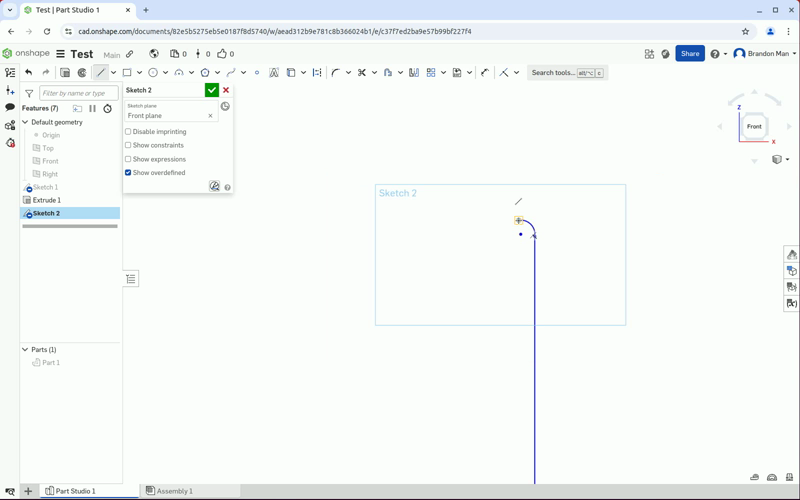
scroll(-6)
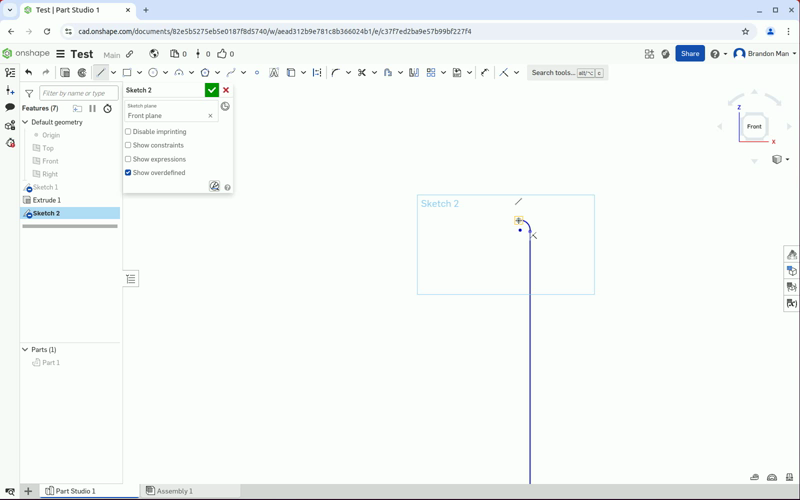
scroll(-6)
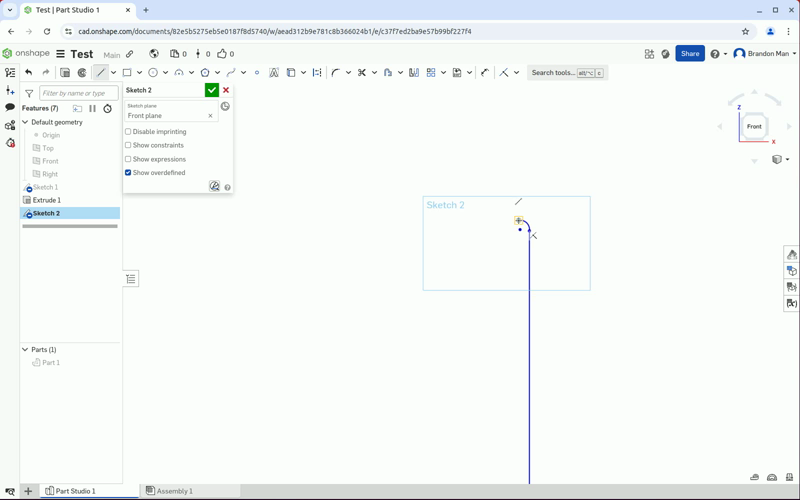
scroll(-6)
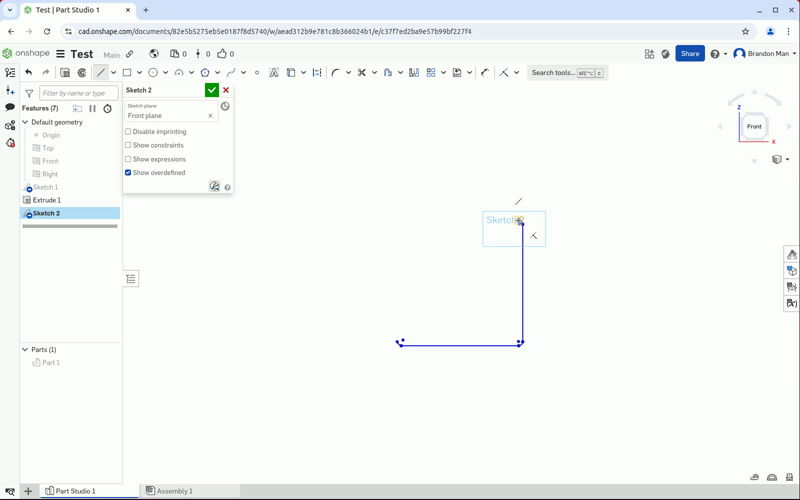
key_down(shift)
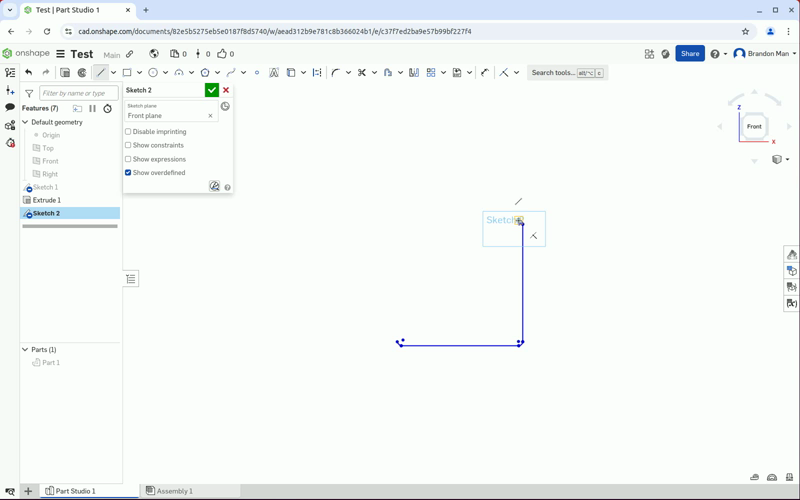
mouse_move(401, 220)
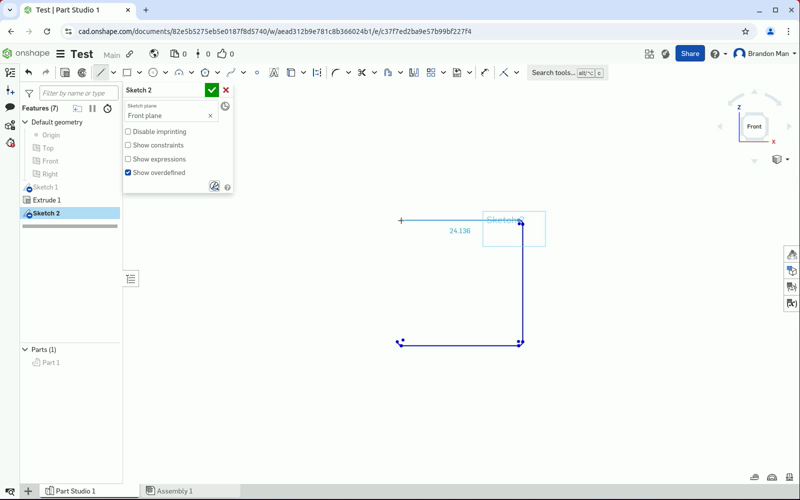
click(401, 220)
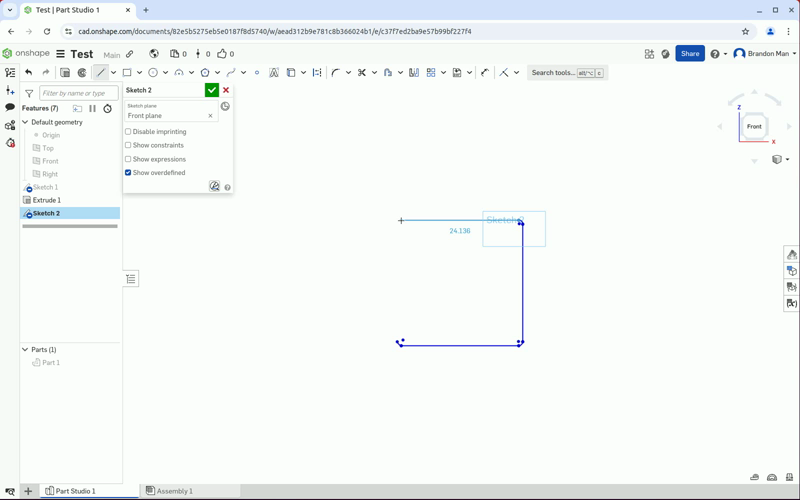
key_up(shift)
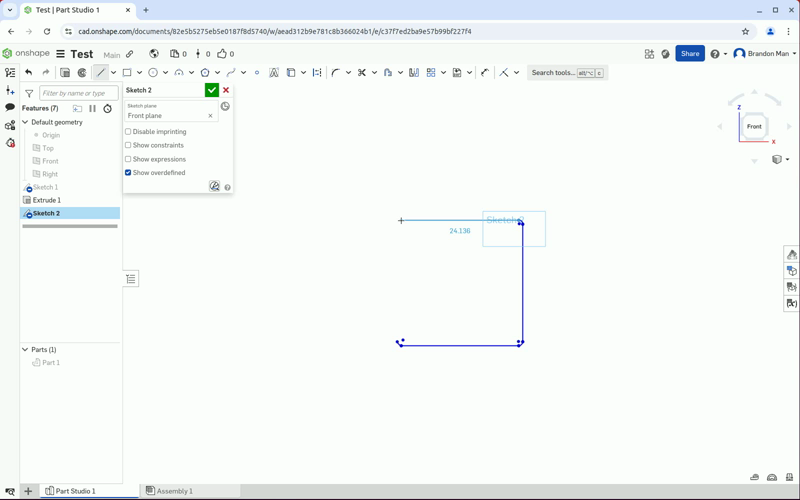
key(esc)
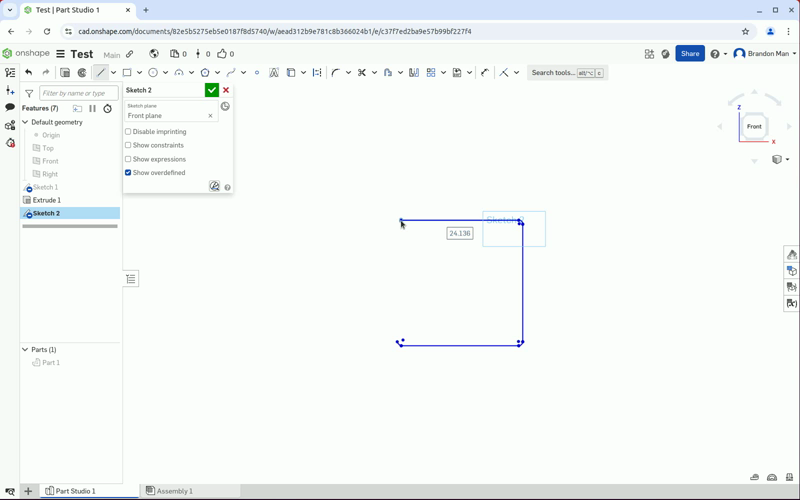
key(a)
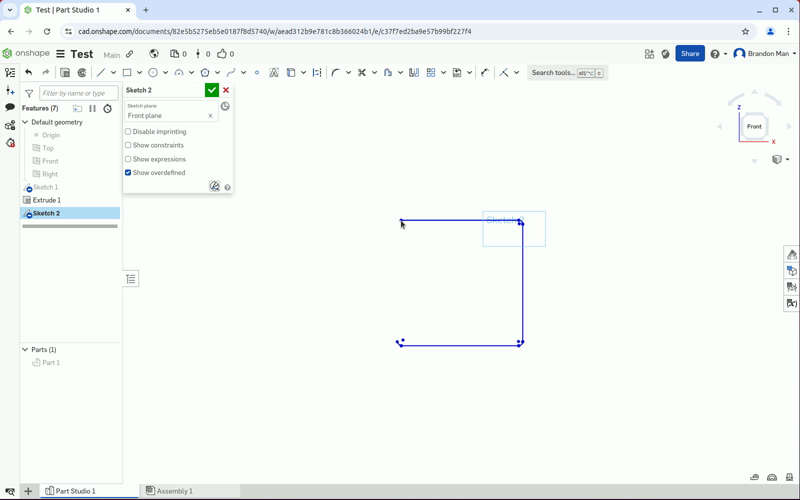
mouse_move(401, 220)
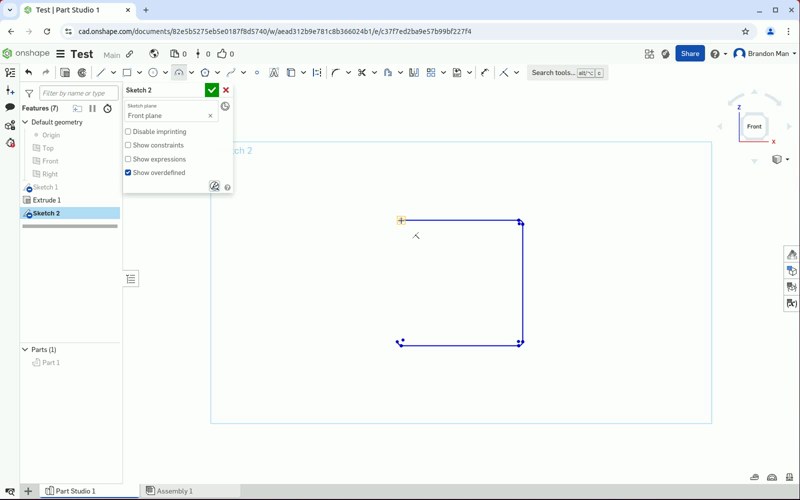
click(401, 220)
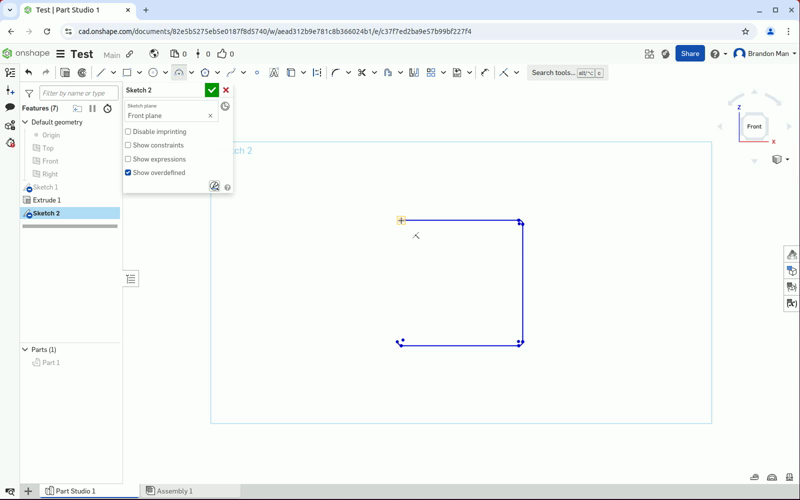
key_down(shift)
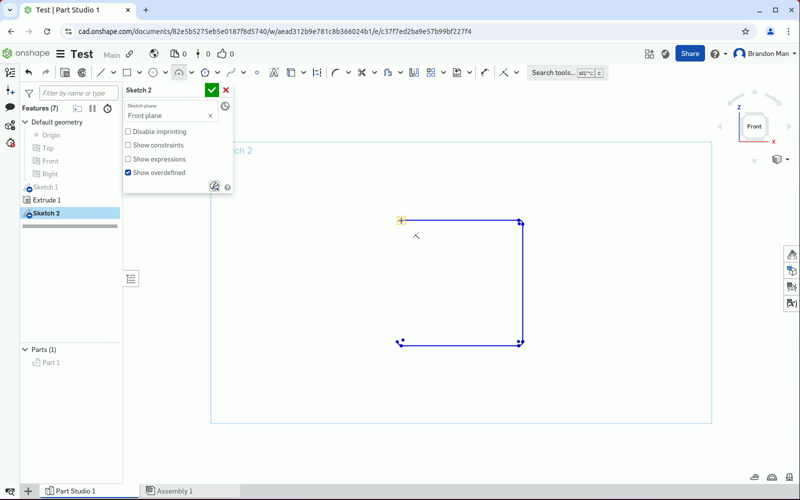
mouse_move(397, 224)
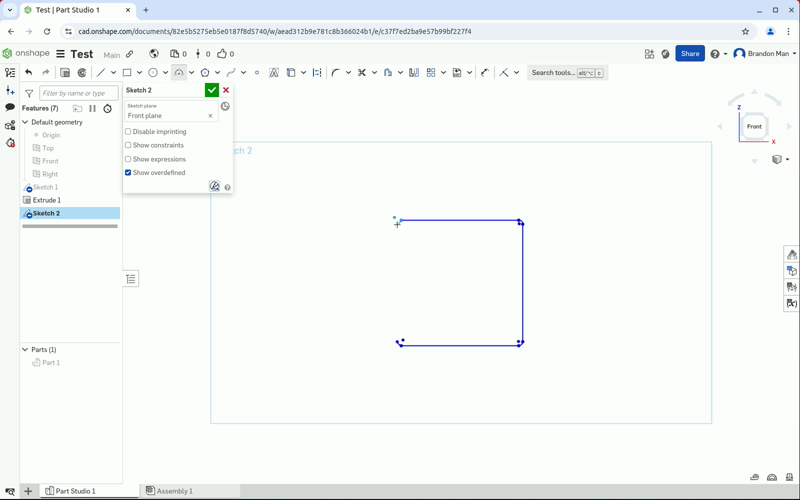
scroll(6)
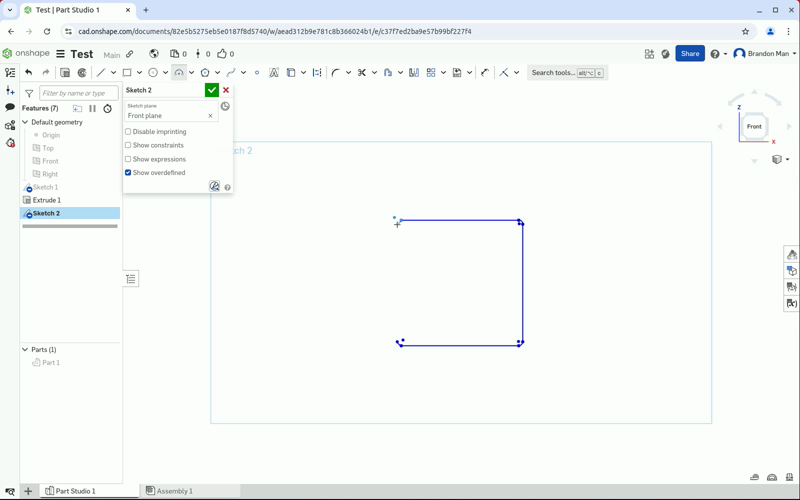
scroll(6)
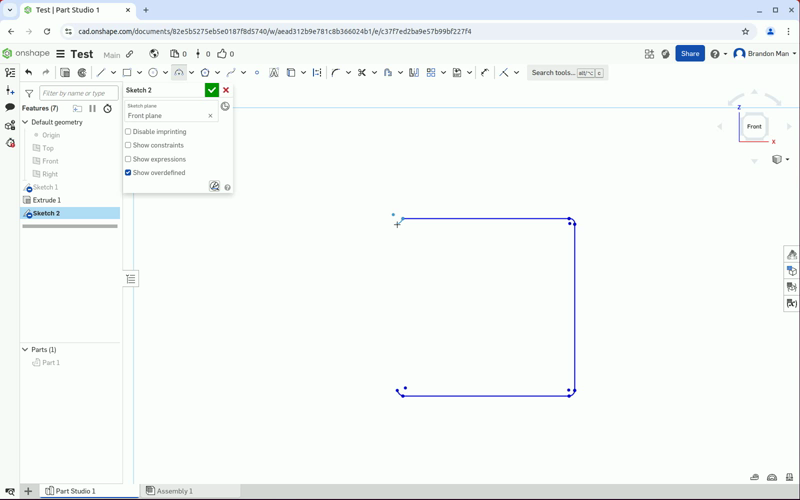
scroll(6)
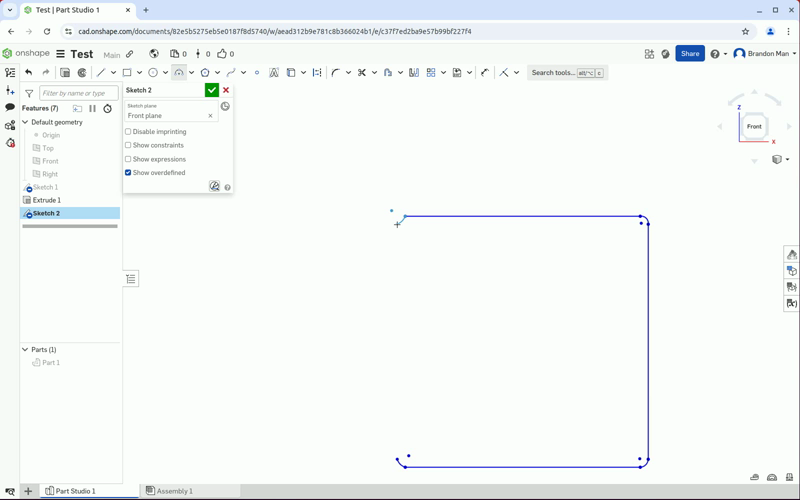
scroll(6)
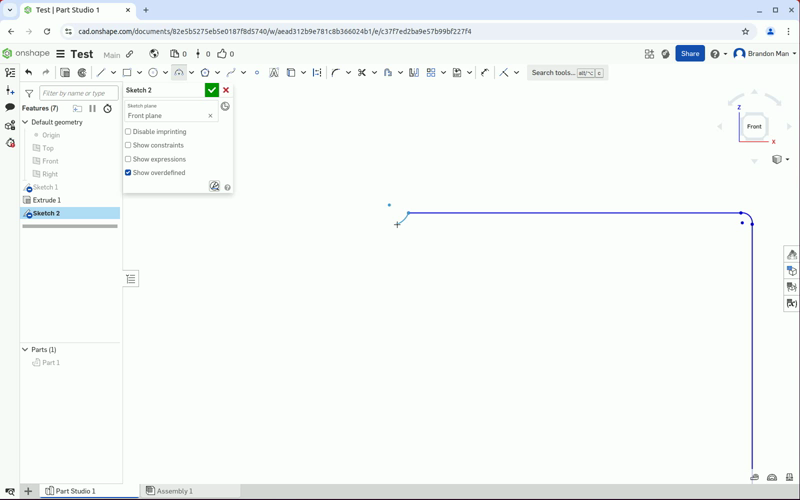
scroll(6)
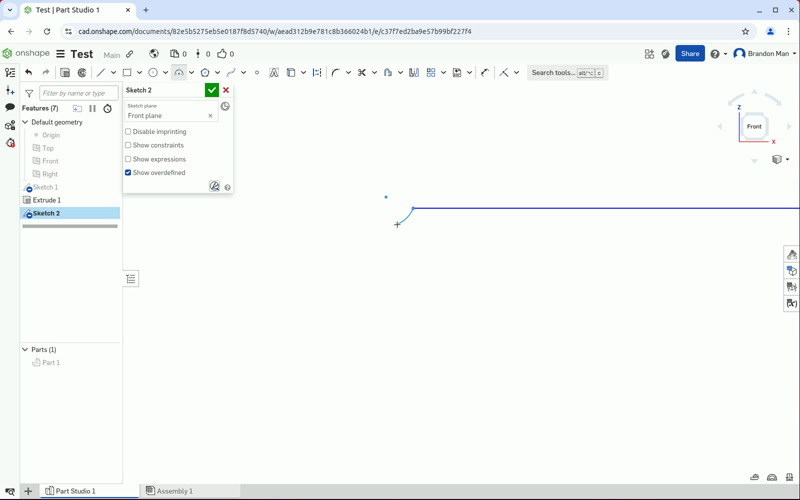
scroll(6)
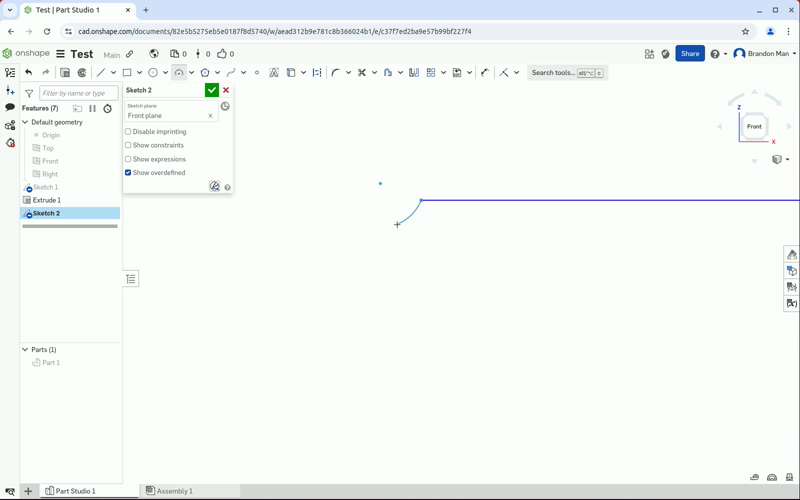
scroll(6)
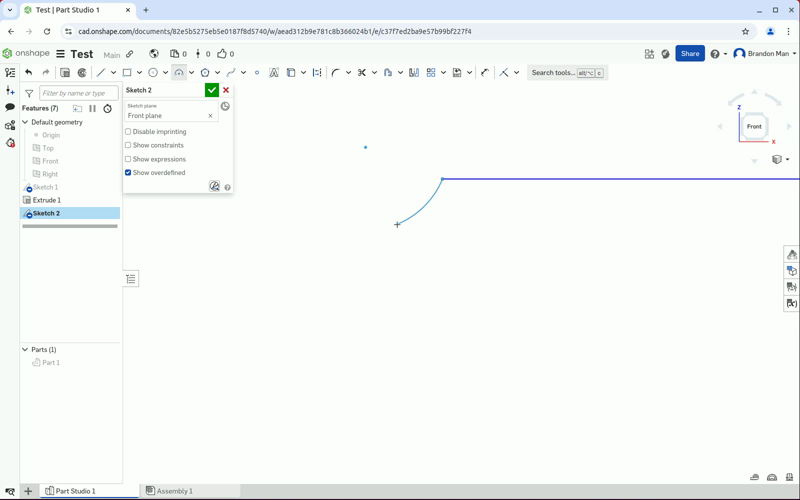
click(397, 224)
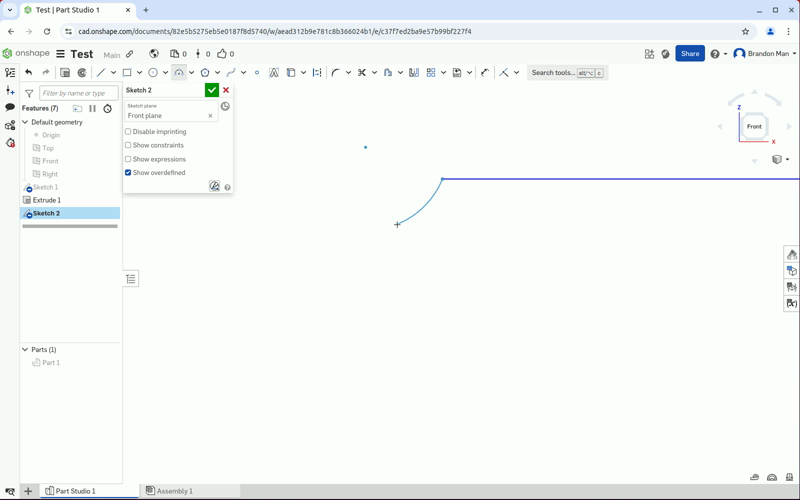
scroll(-6)
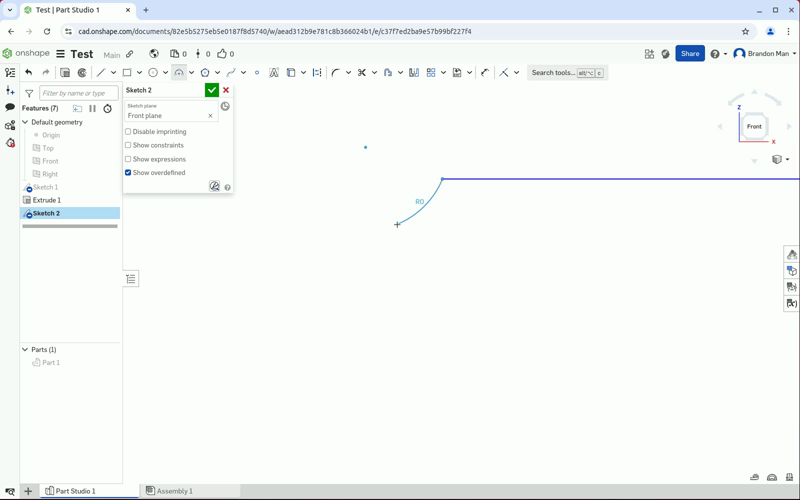
scroll(-6)
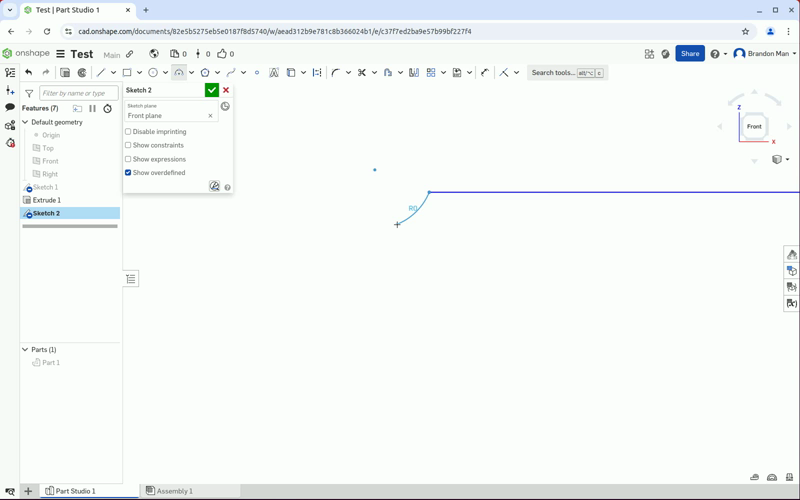
scroll(-6)
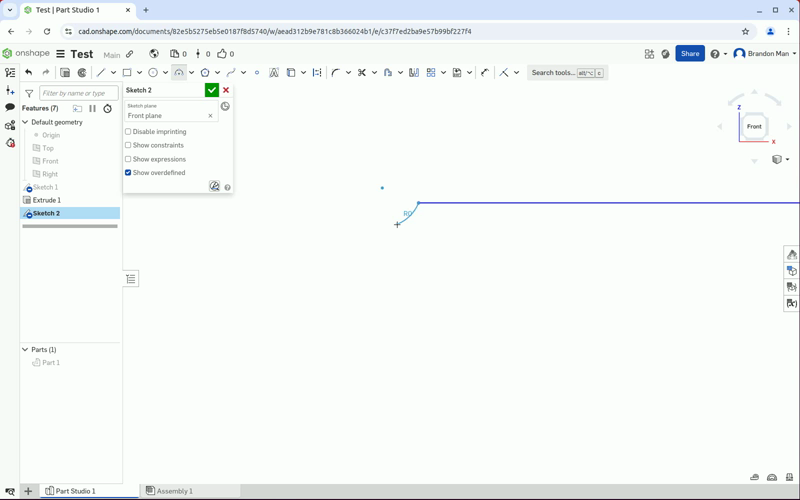
scroll(-6)
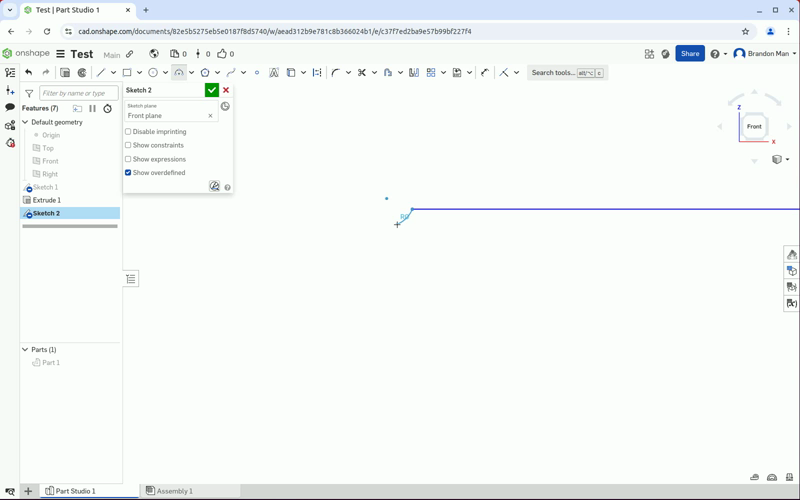
scroll(-6)
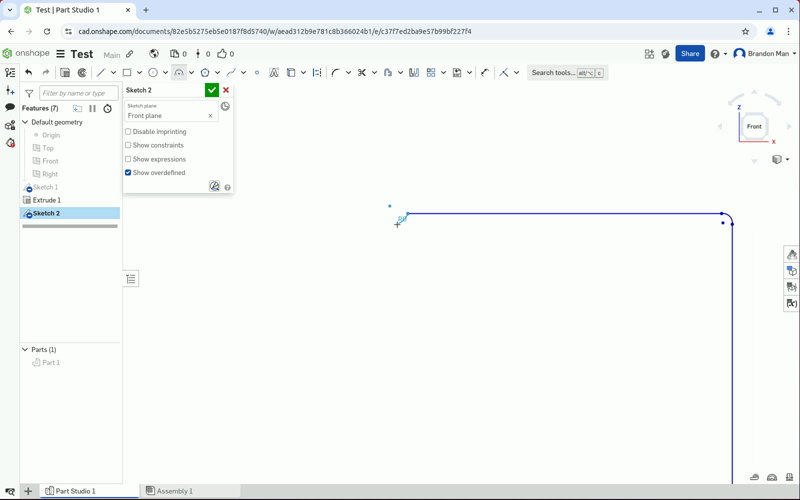
scroll(-6)
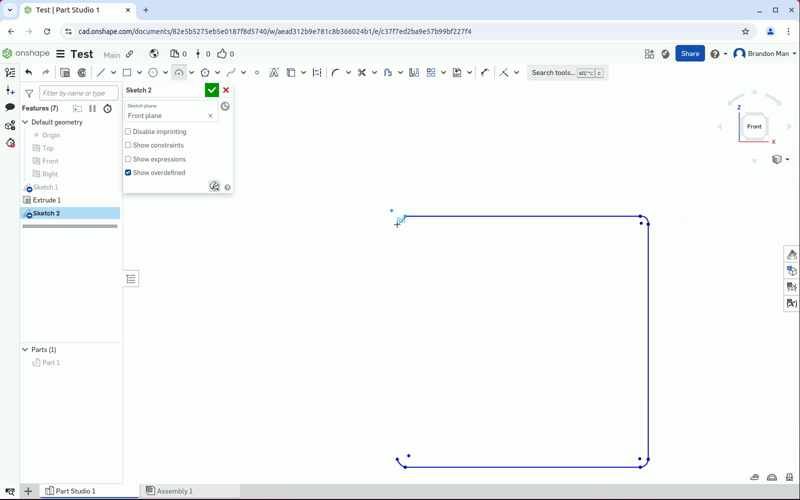
scroll(-6)
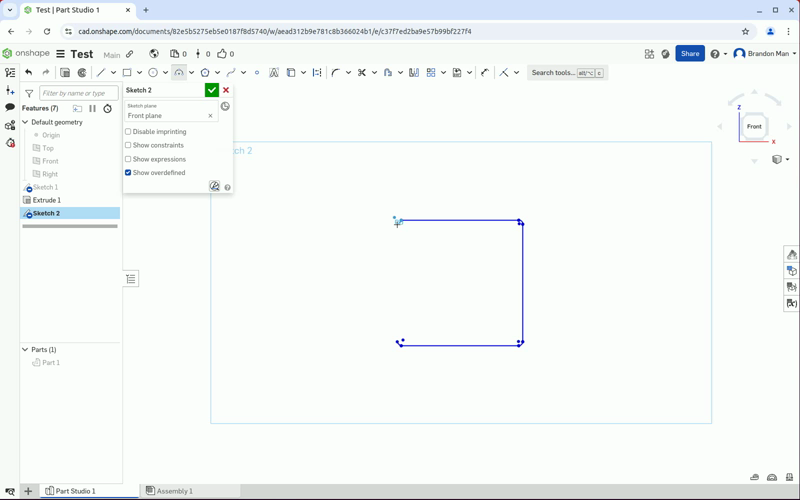
mouse_move(398, 221)
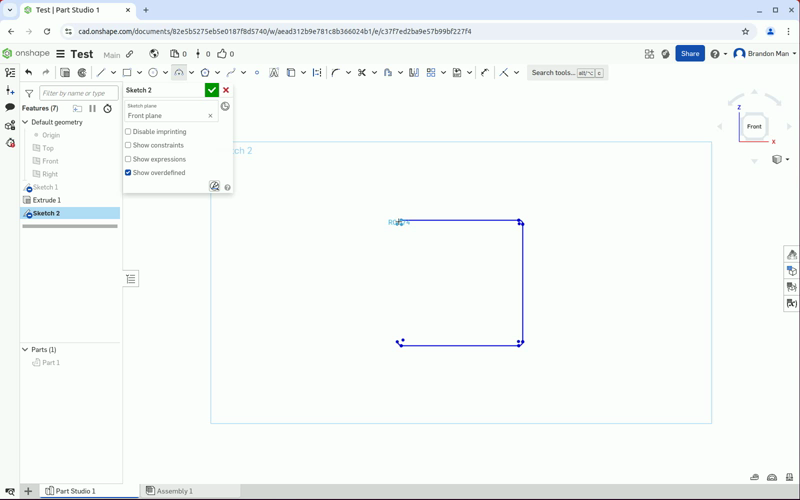
scroll(6)
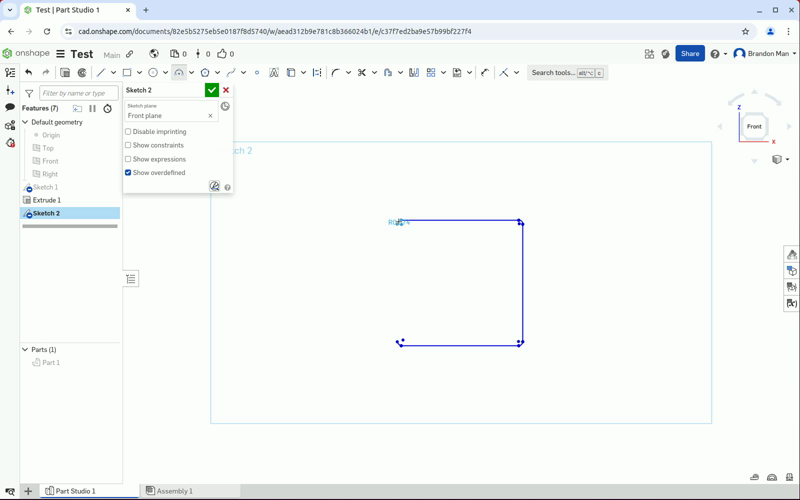
scroll(6)
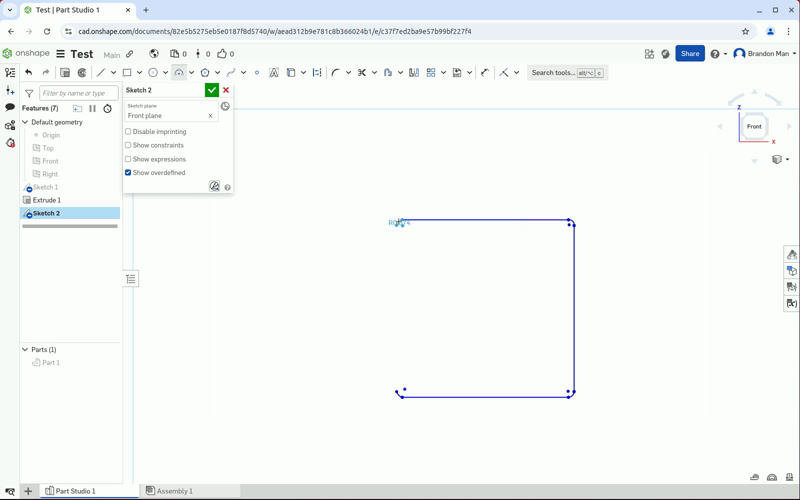
scroll(6)
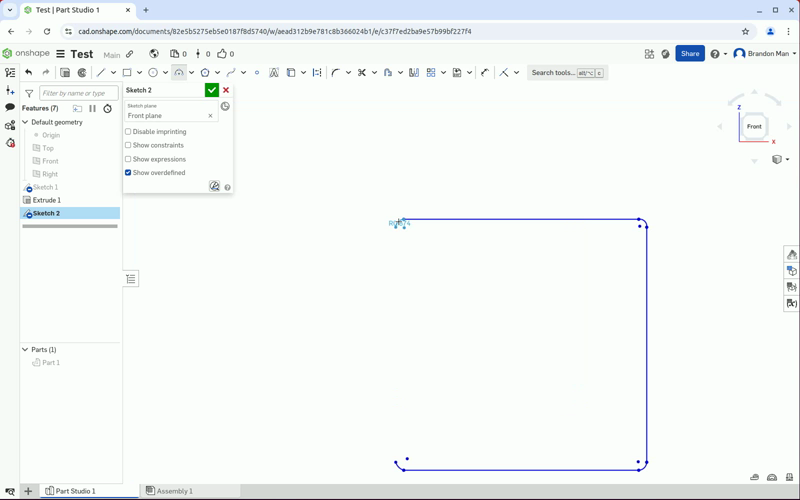
scroll(6)
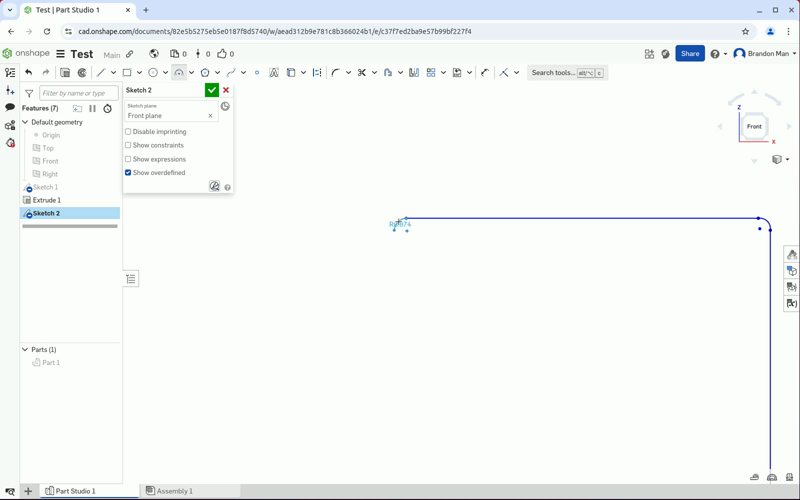
scroll(6)
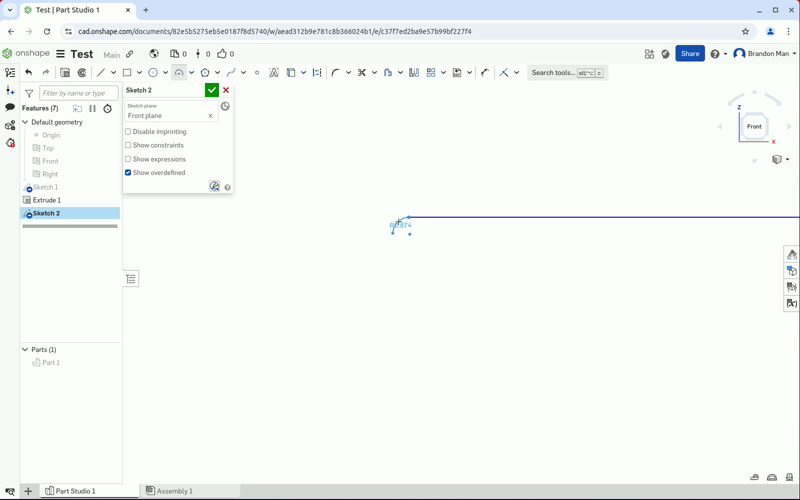
scroll(6)
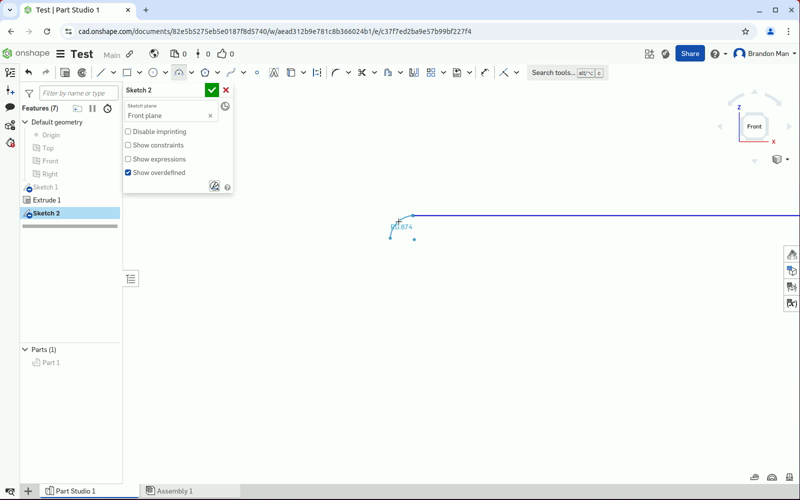
scroll(6)
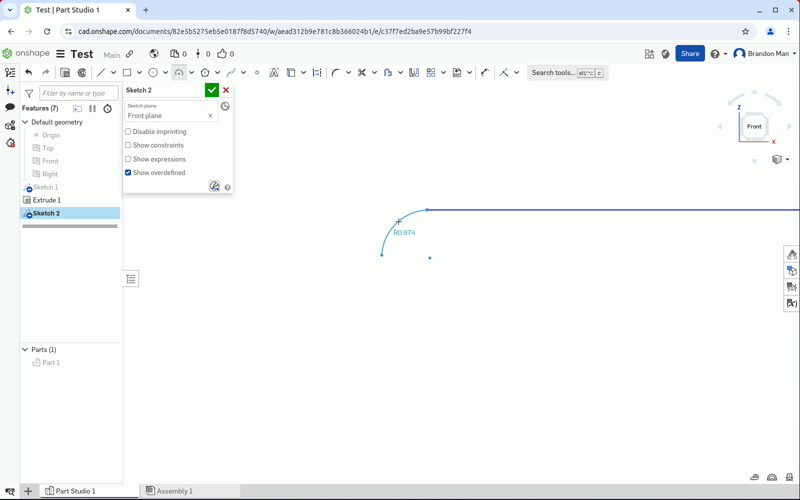
click(398, 221)
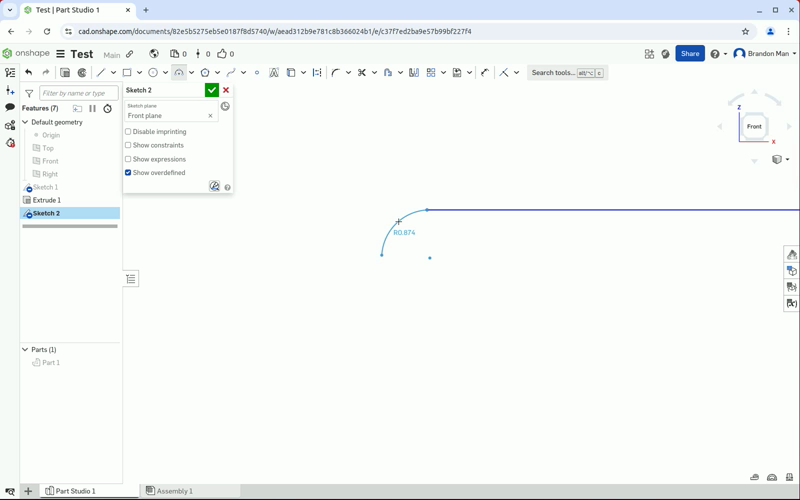
scroll(-6)
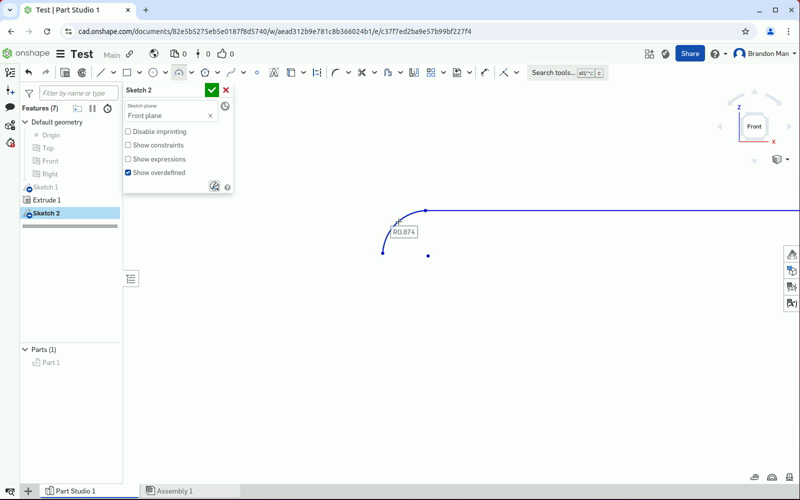
scroll(-6)
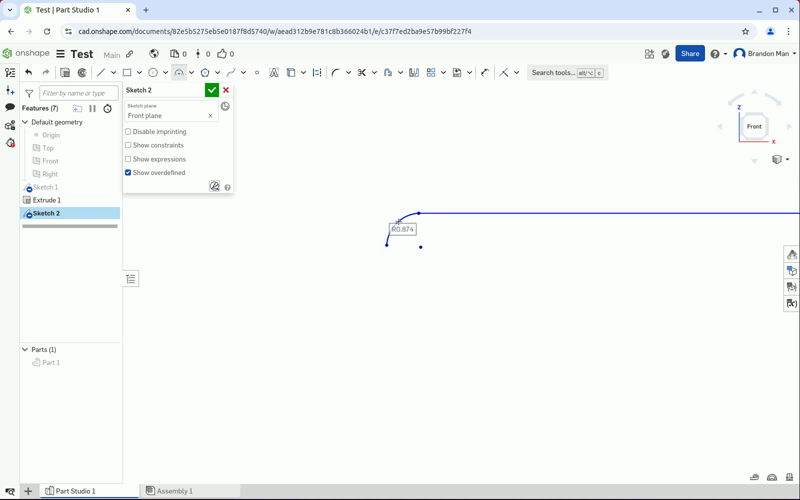
scroll(-6)
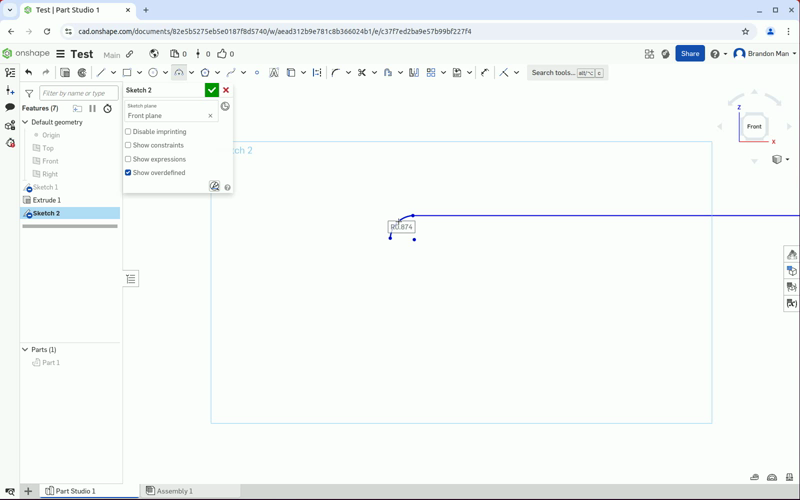
scroll(-6)
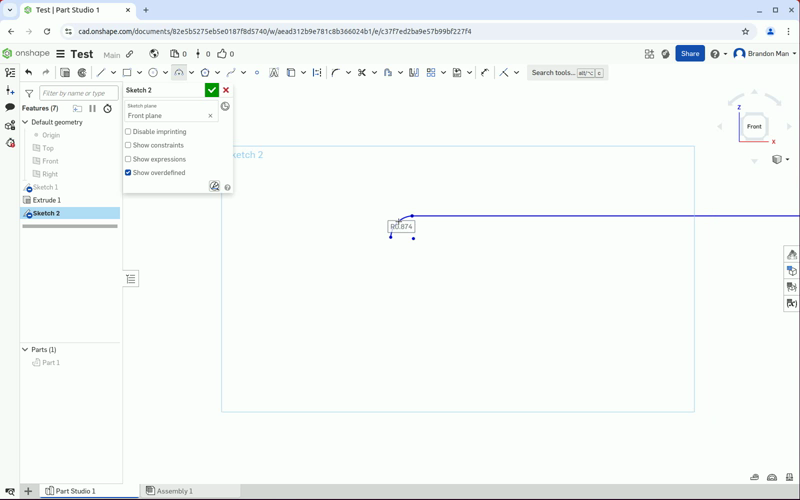
scroll(-6)
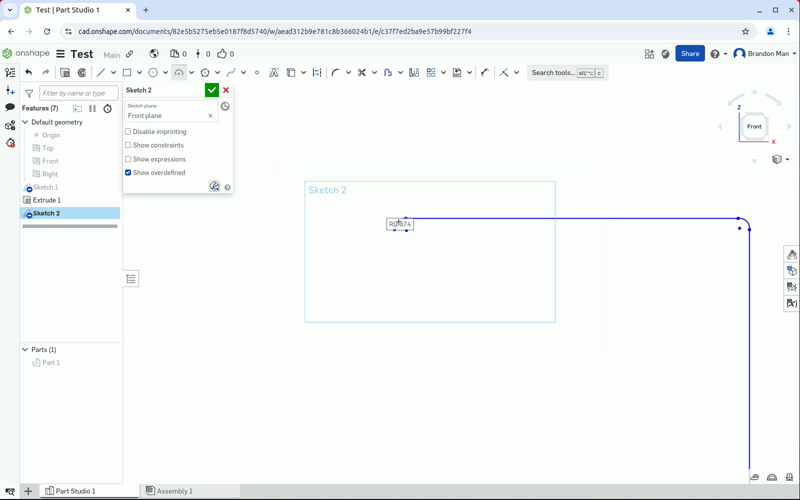
scroll(-6)
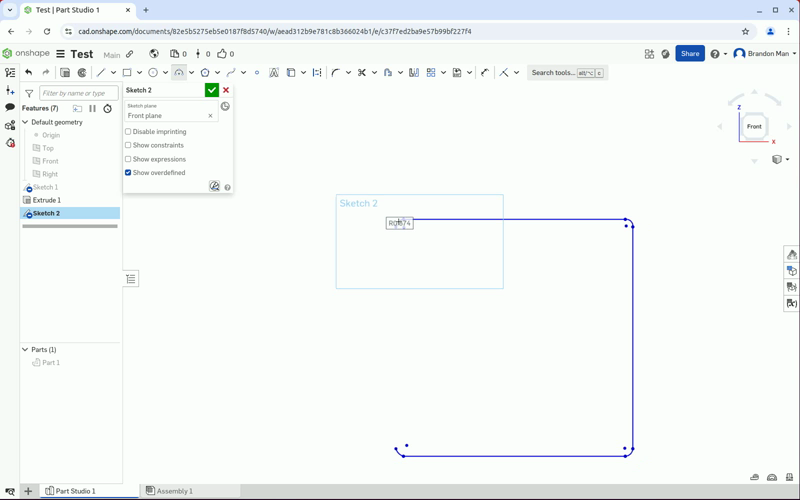
scroll(-6)
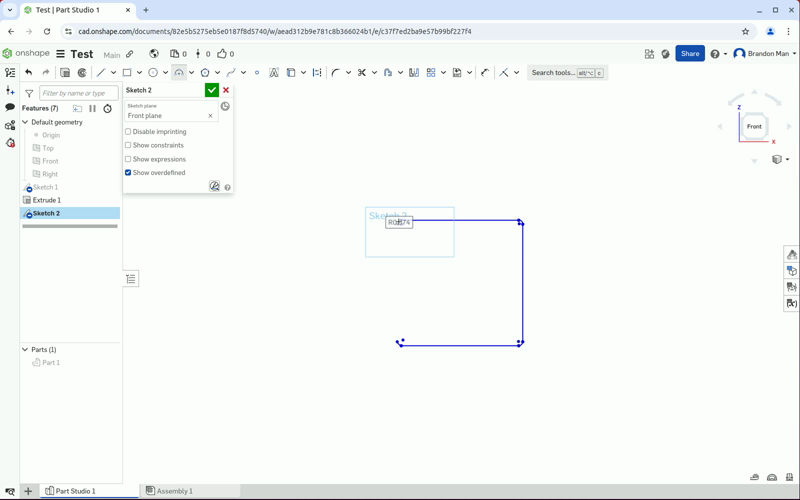
key_up(shift)
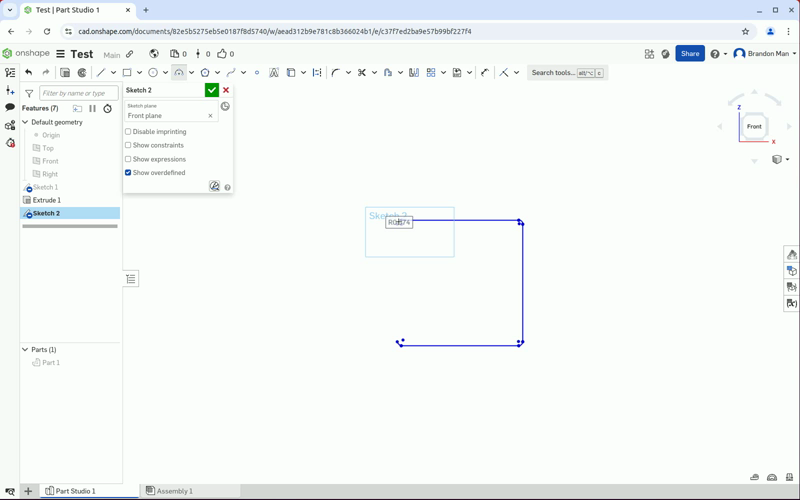
key(esc)
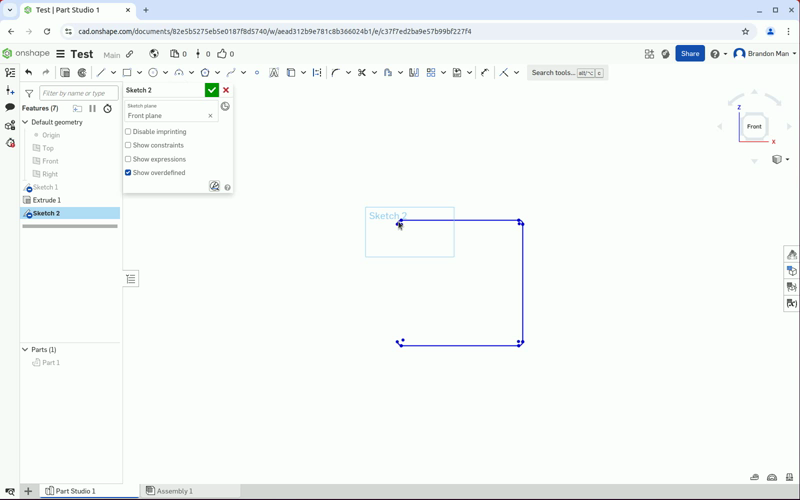
key(l)
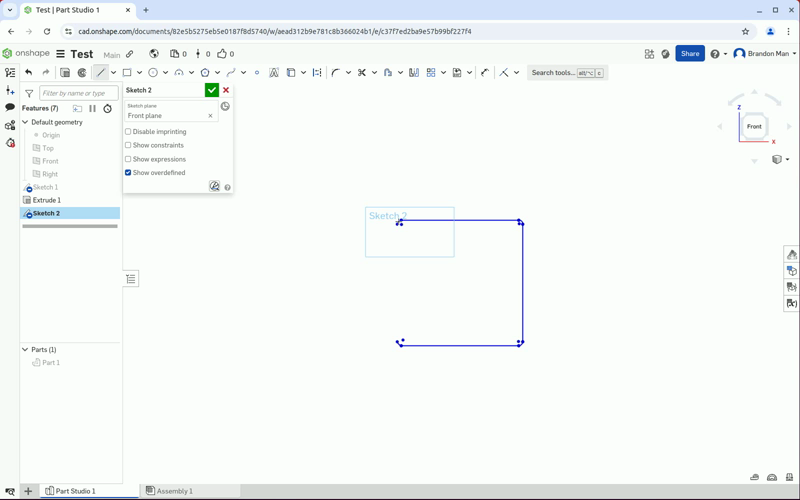
mouse_move(397, 224)
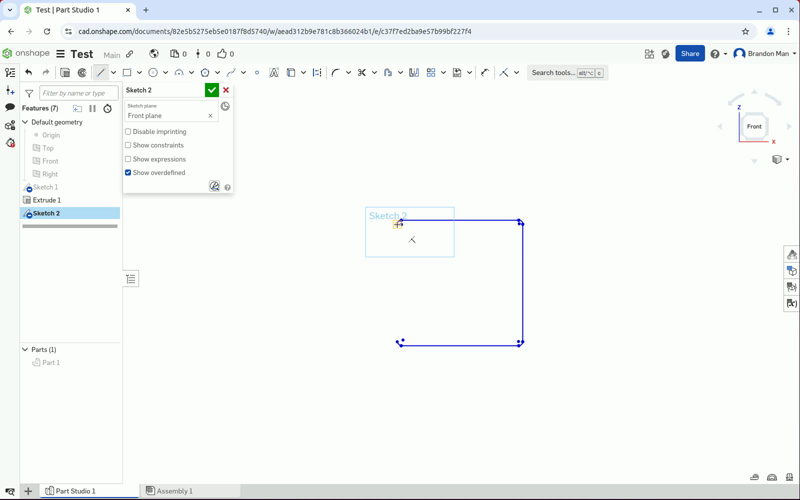
scroll(6)
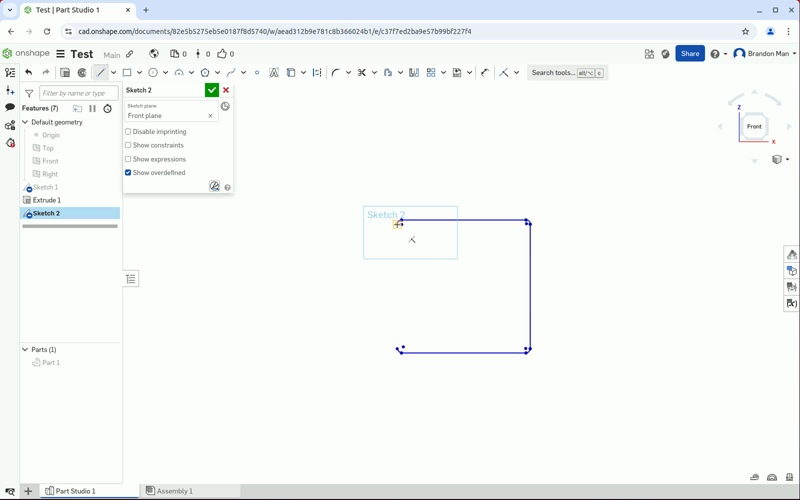
scroll(6)
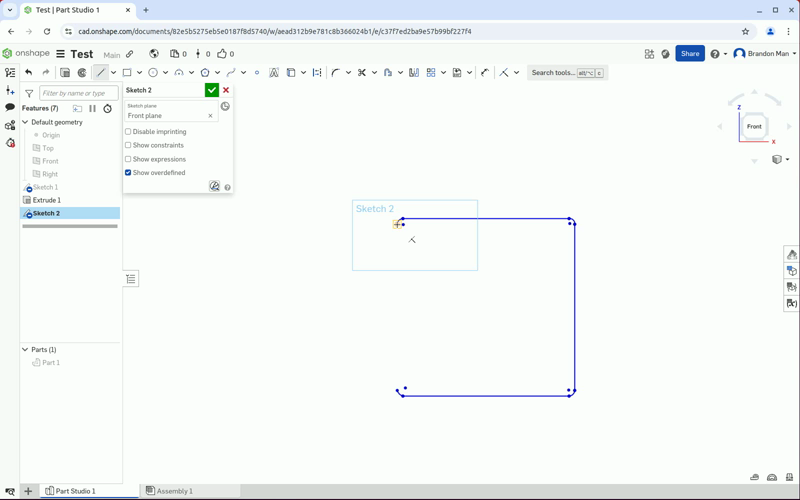
scroll(6)
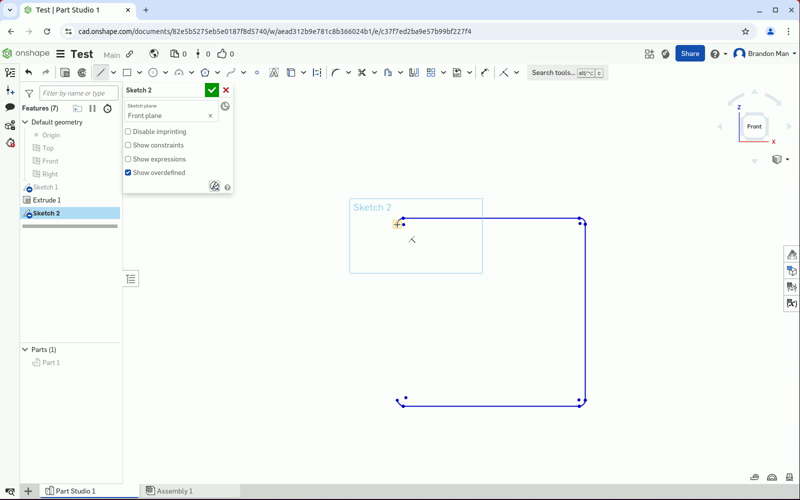
scroll(6)
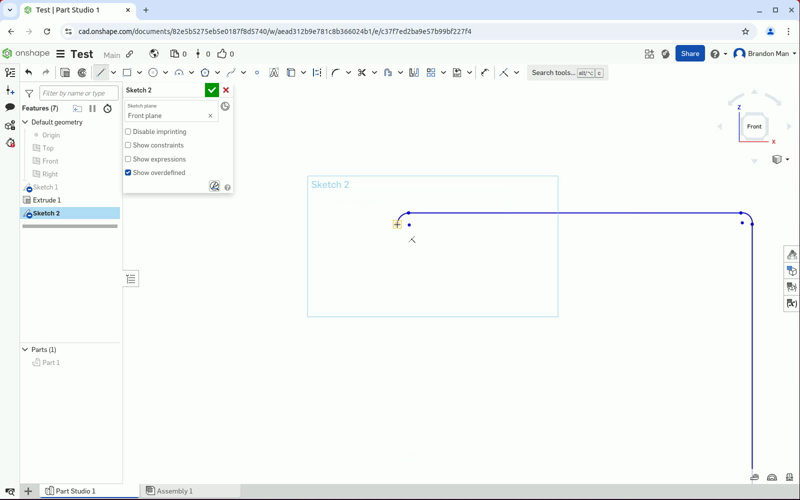
scroll(6)
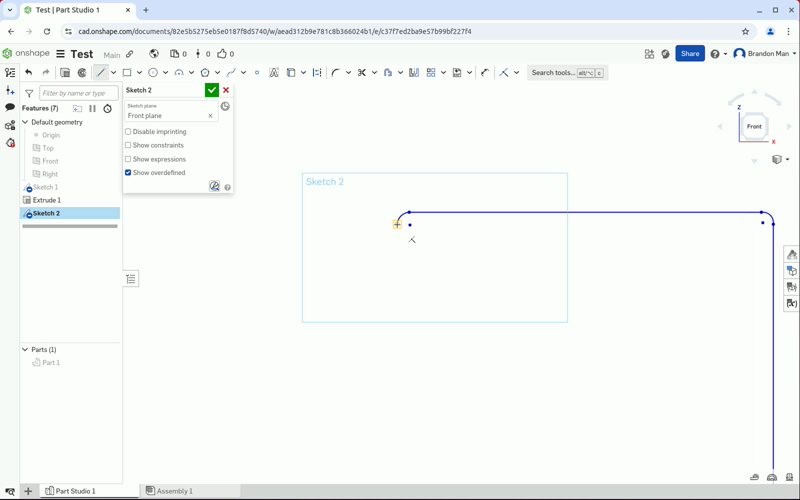
scroll(6)
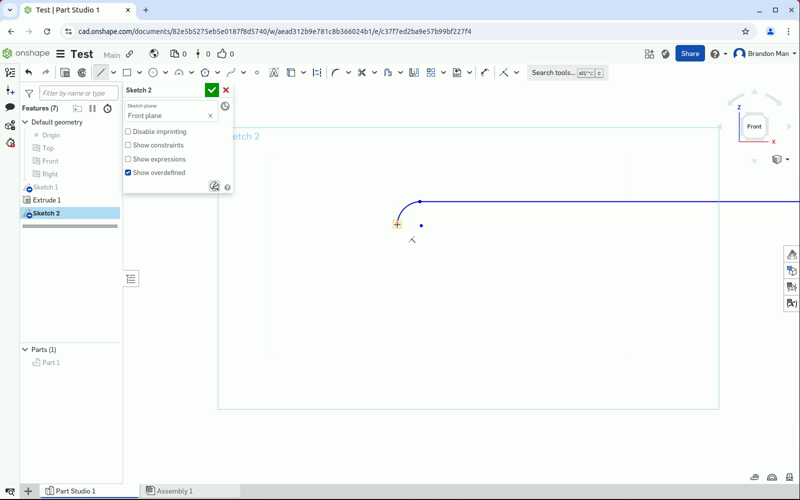
scroll(6)
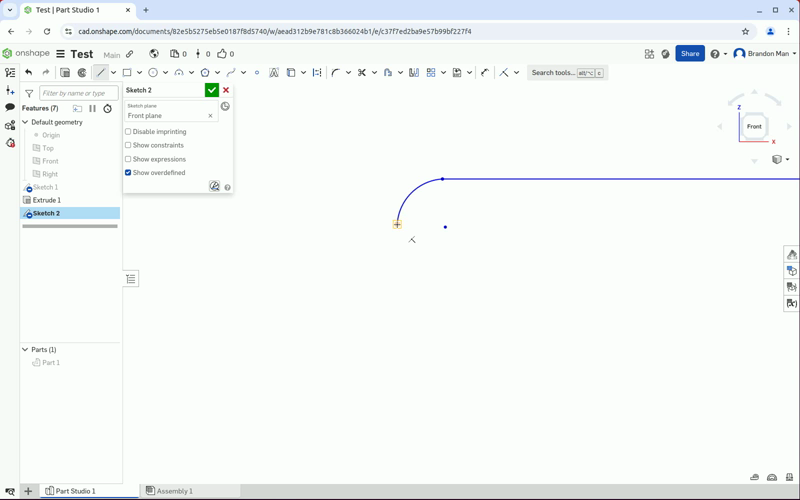
click(397, 224)
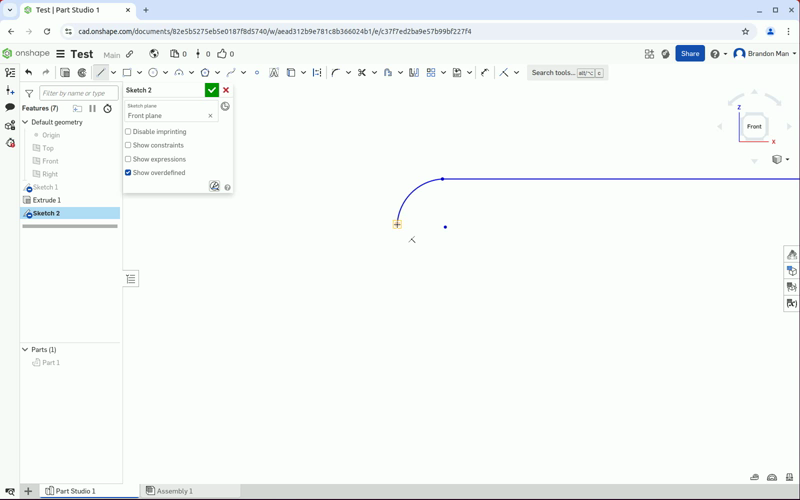
scroll(-6)
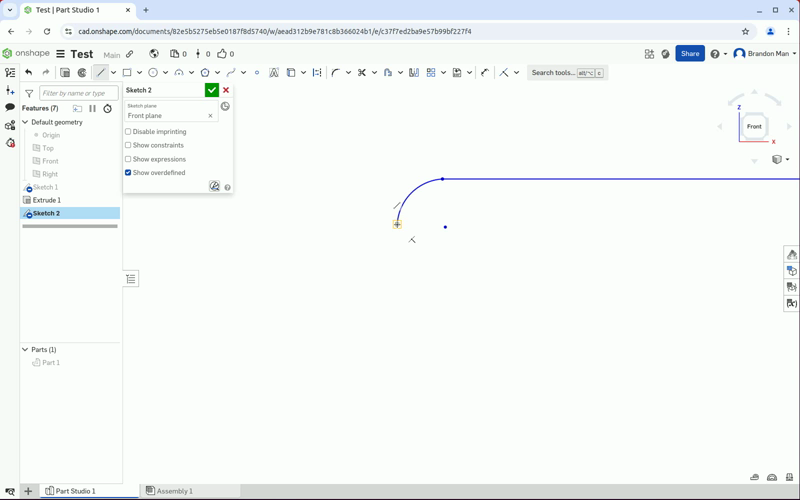
scroll(-6)
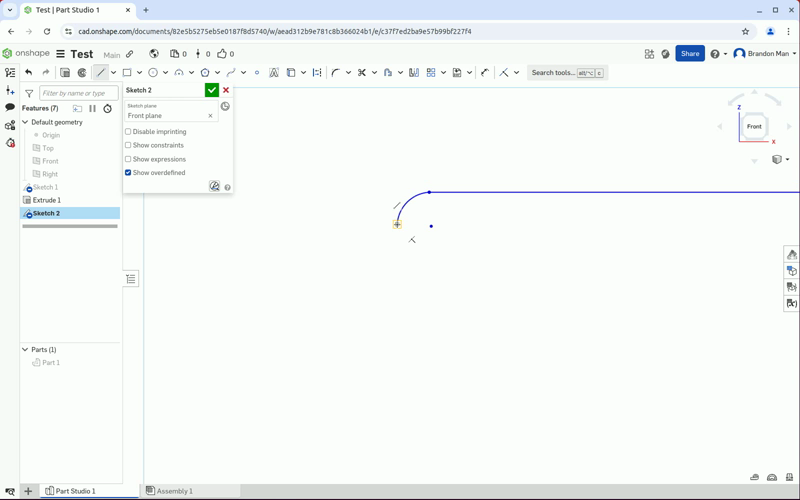
scroll(-6)
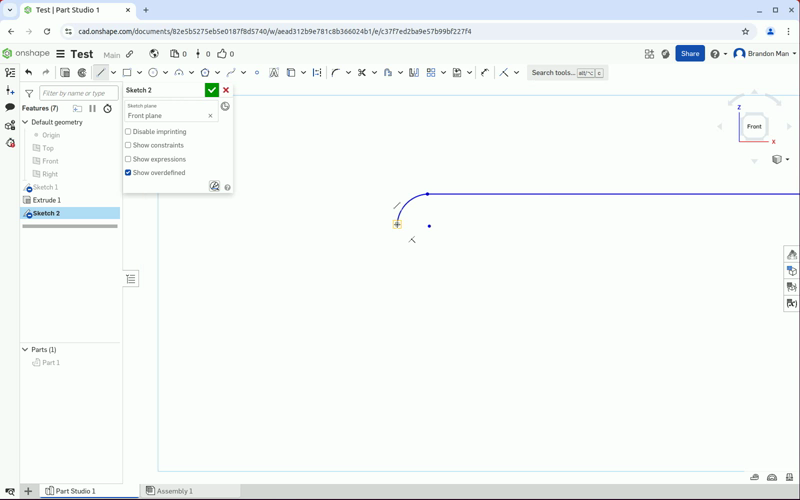
scroll(-6)
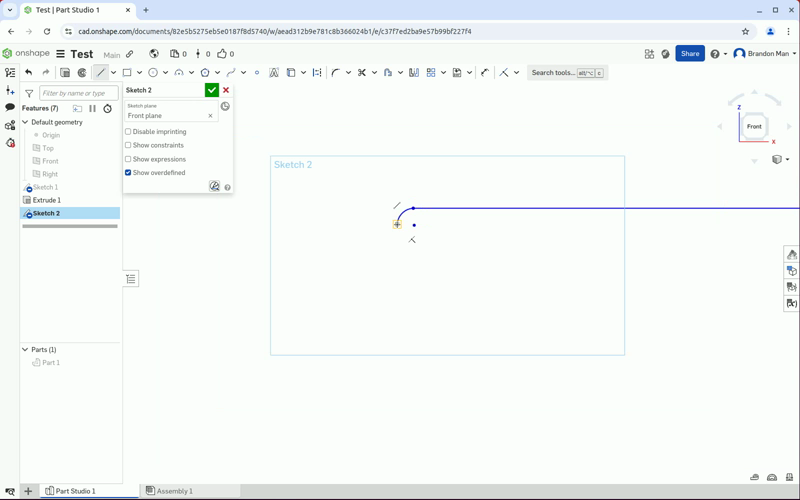
scroll(-6)
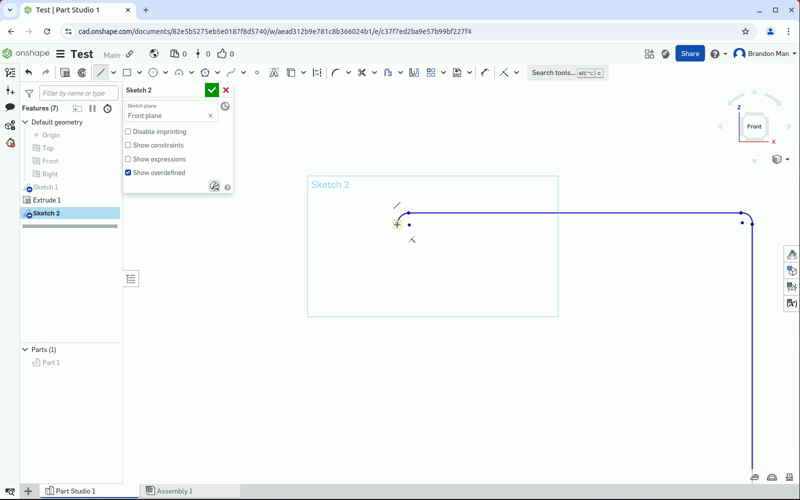
scroll(-6)
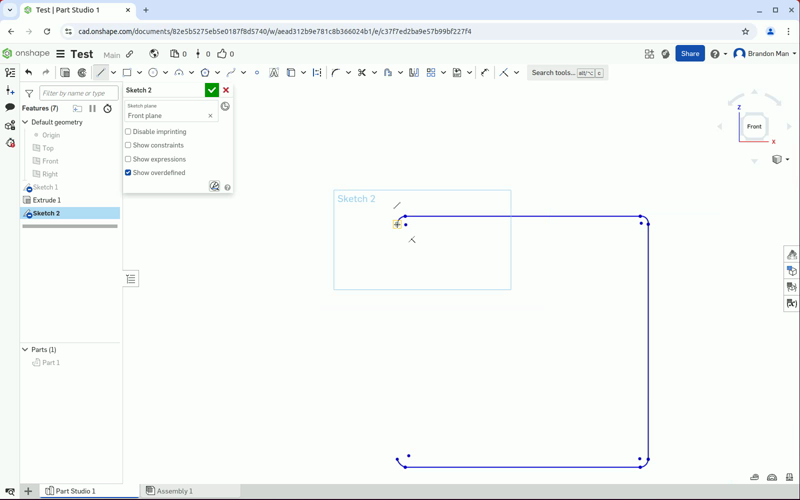
scroll(-6)
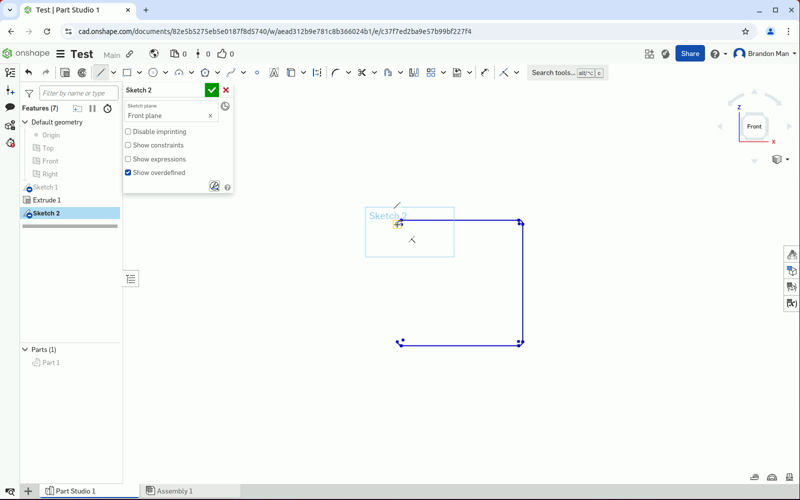
key_down(shift)
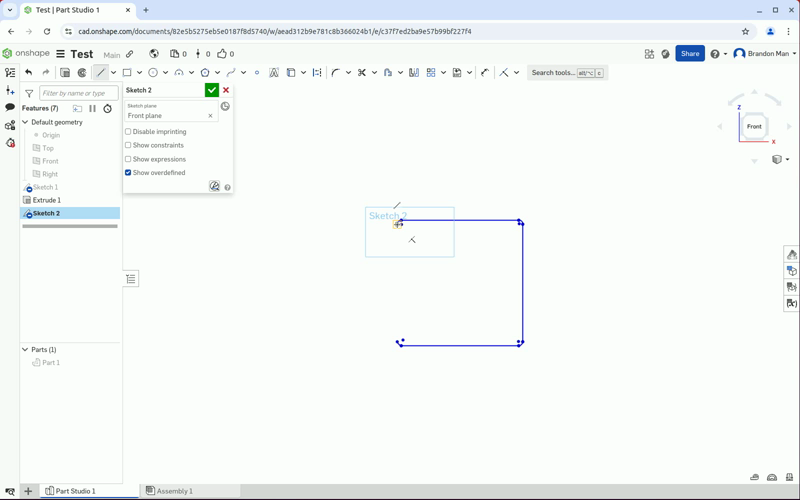
mouse_move(397, 341)
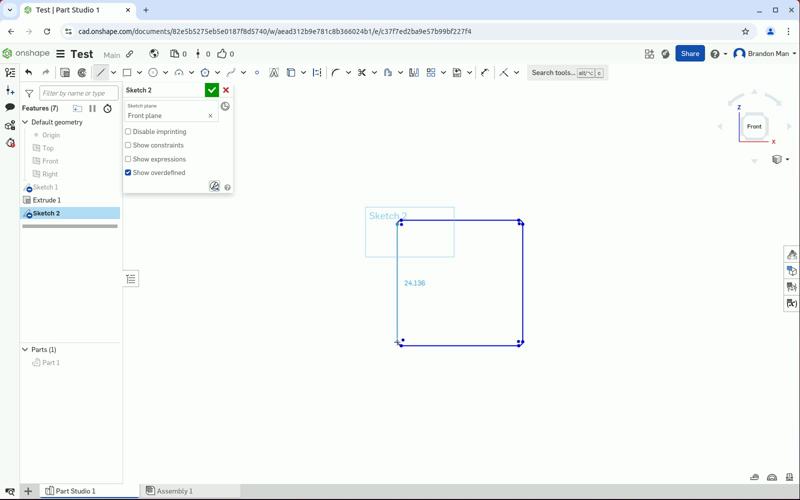
scroll(6)
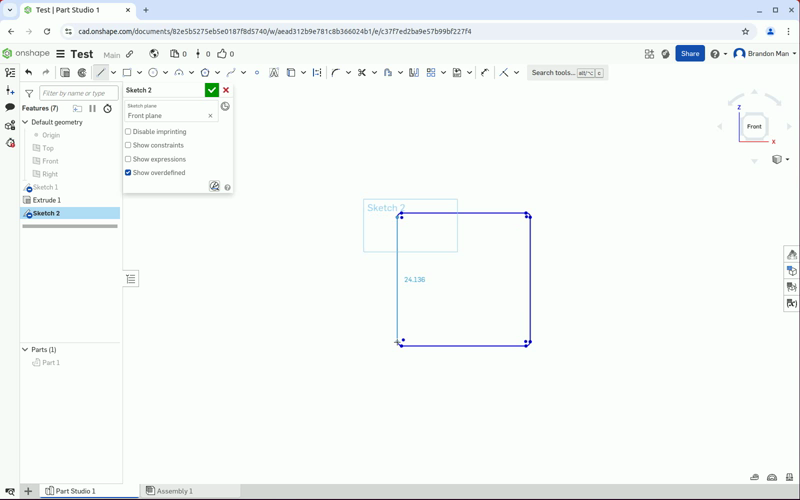
scroll(6)
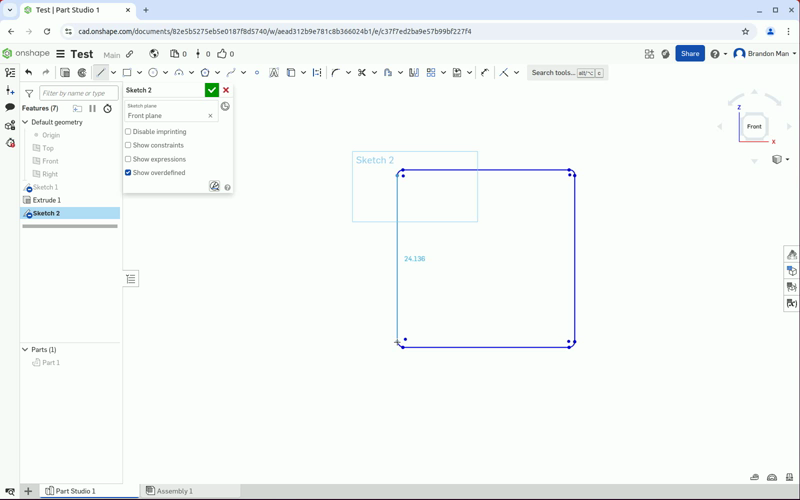
scroll(6)
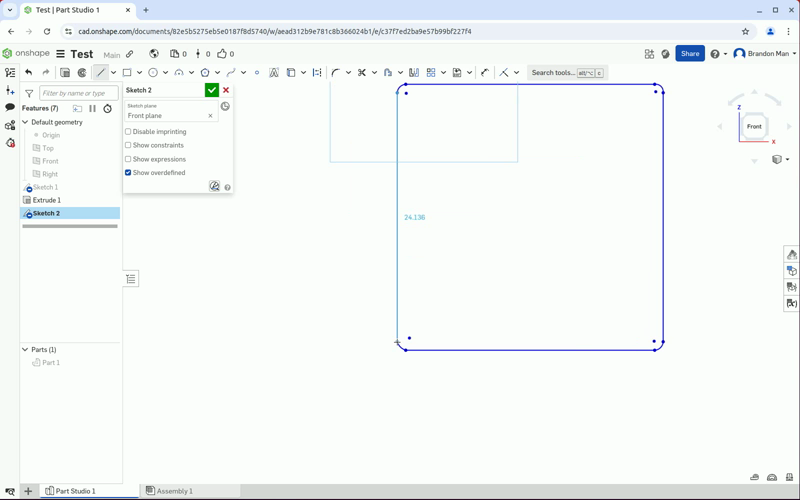
scroll(6)
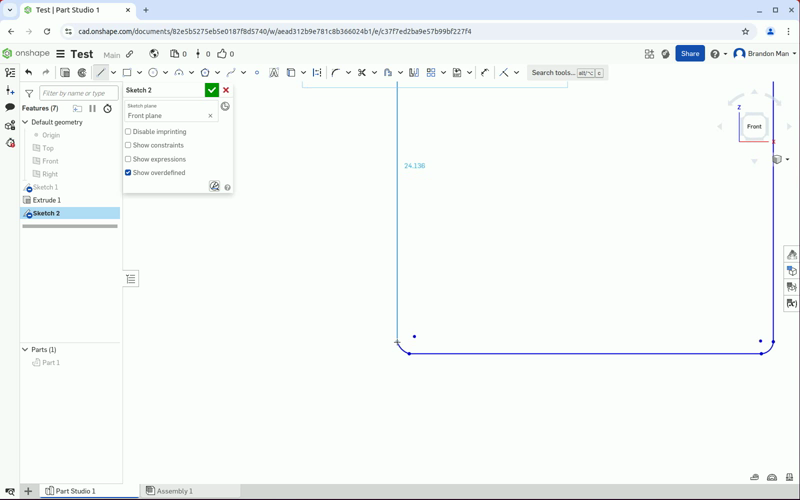
scroll(6)
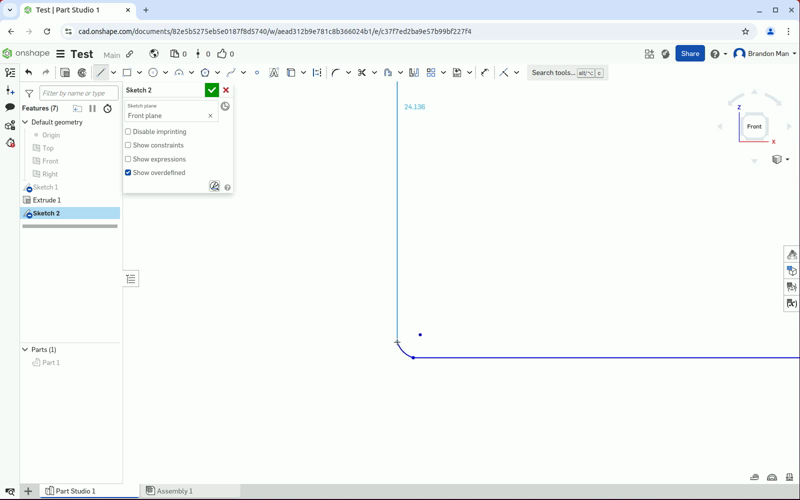
scroll(6)
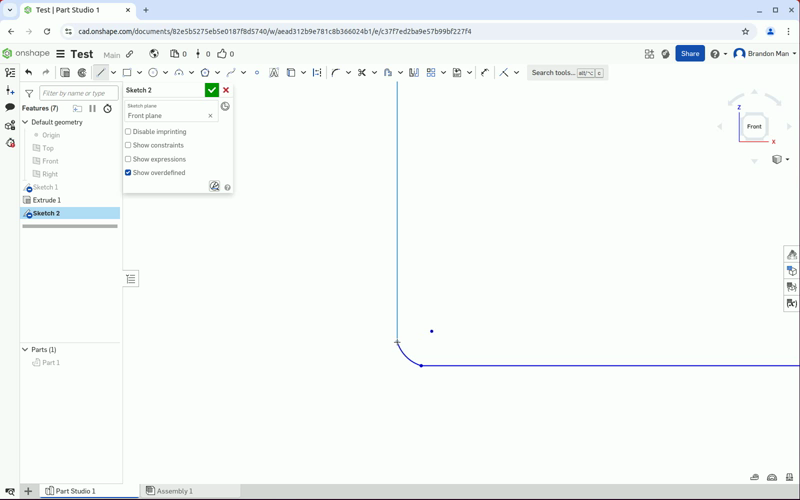
scroll(6)
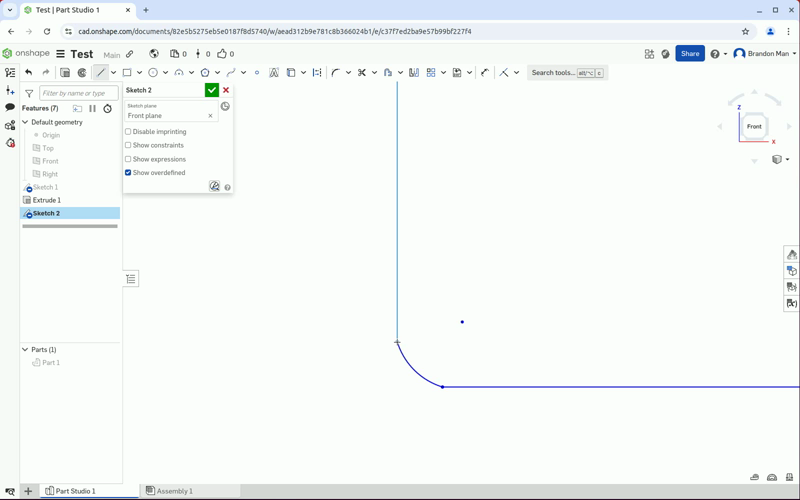
key_up(shift)
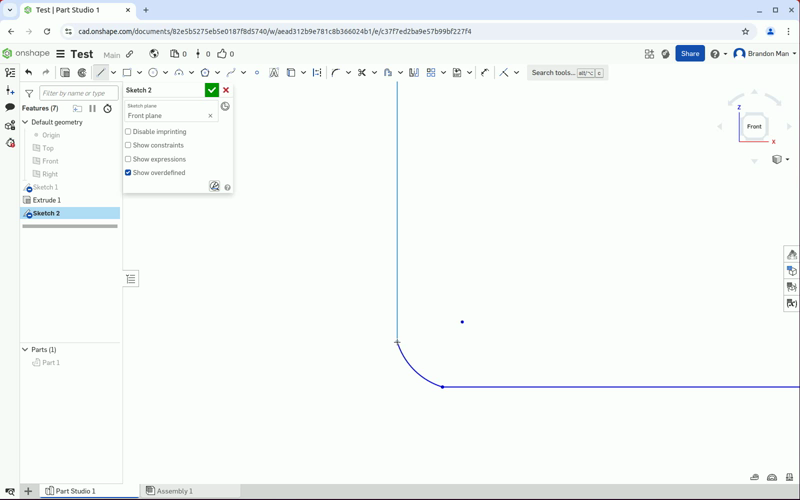
click(397, 341)
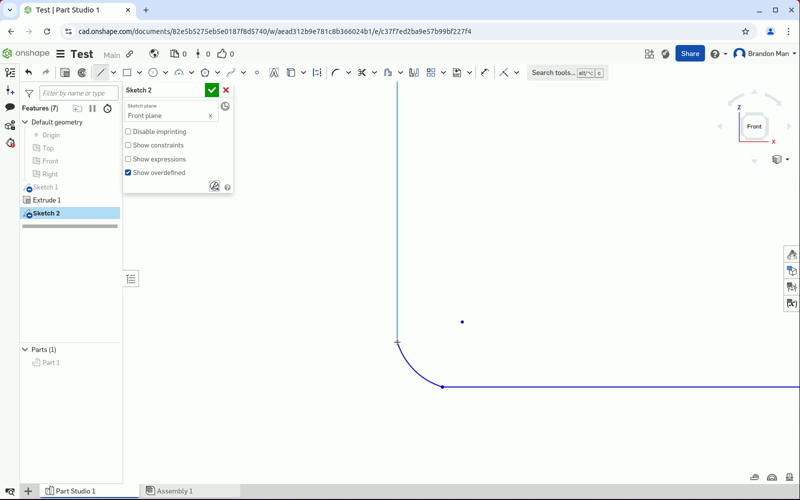
scroll(-6)
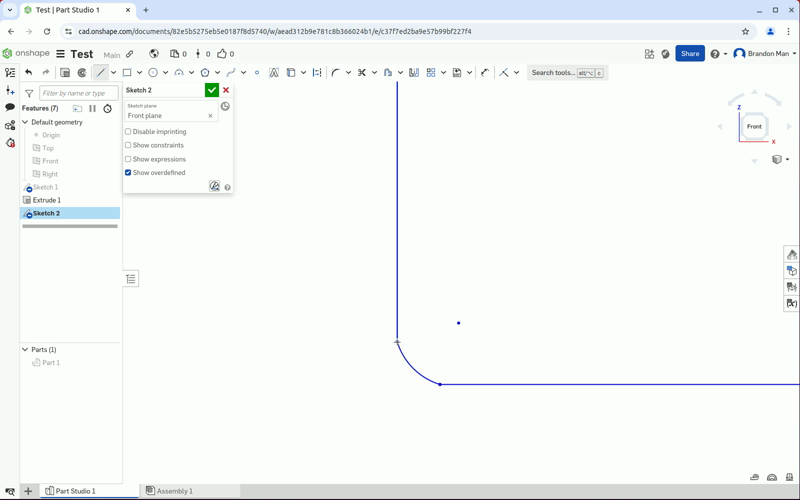
scroll(-6)
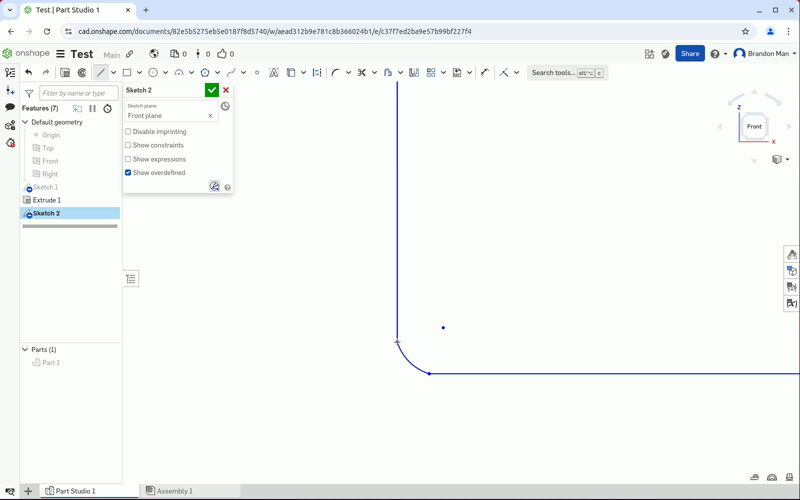
scroll(-6)
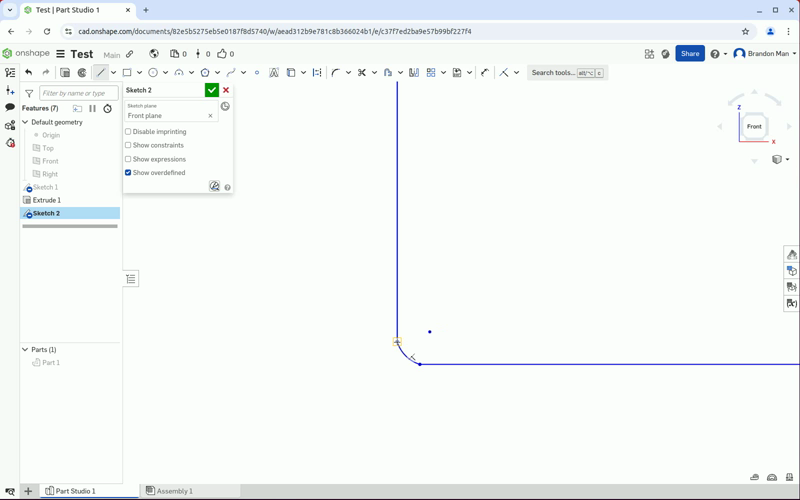
scroll(-6)
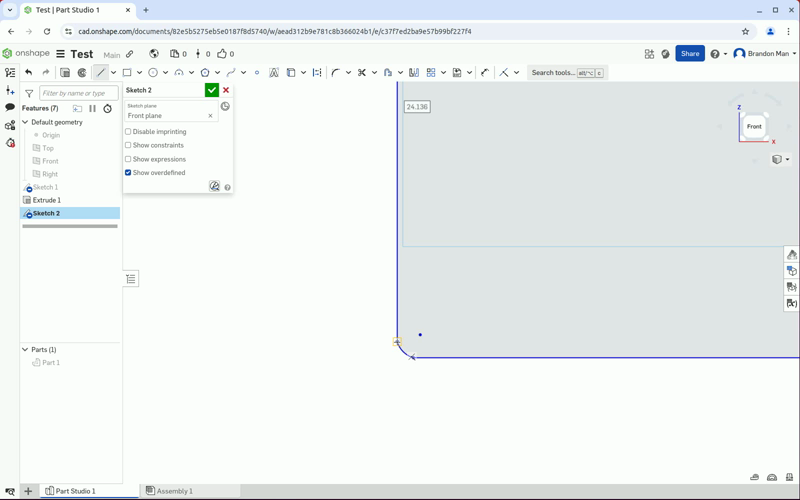
scroll(-6)
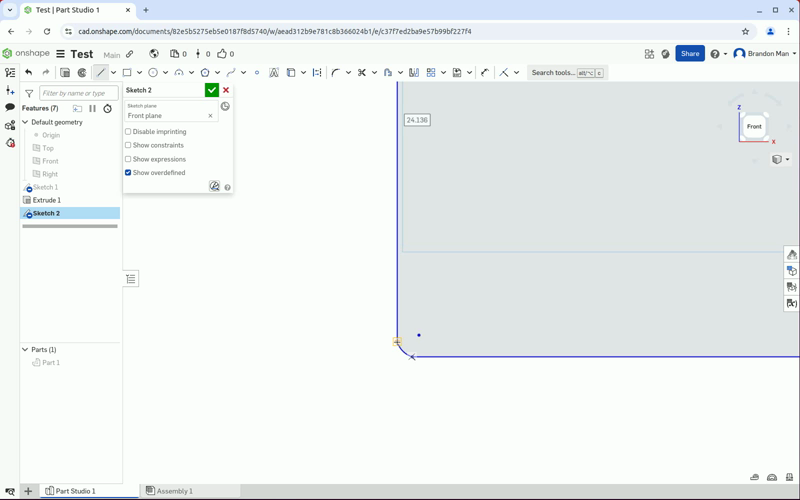
scroll(-6)
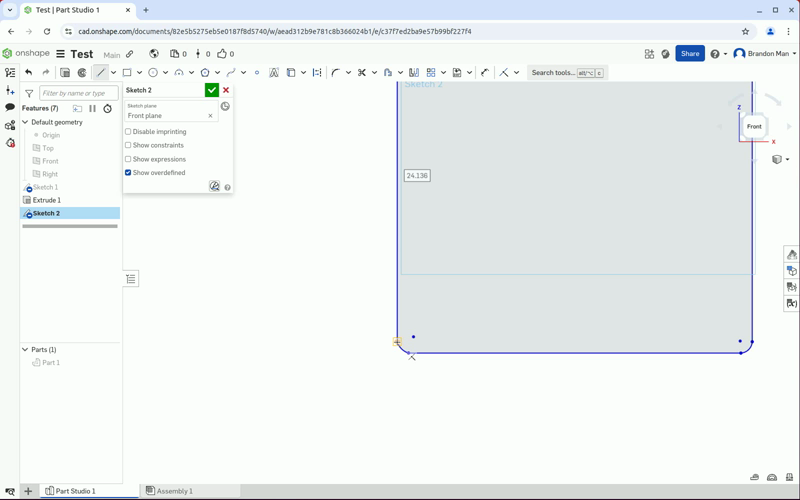
scroll(-6)
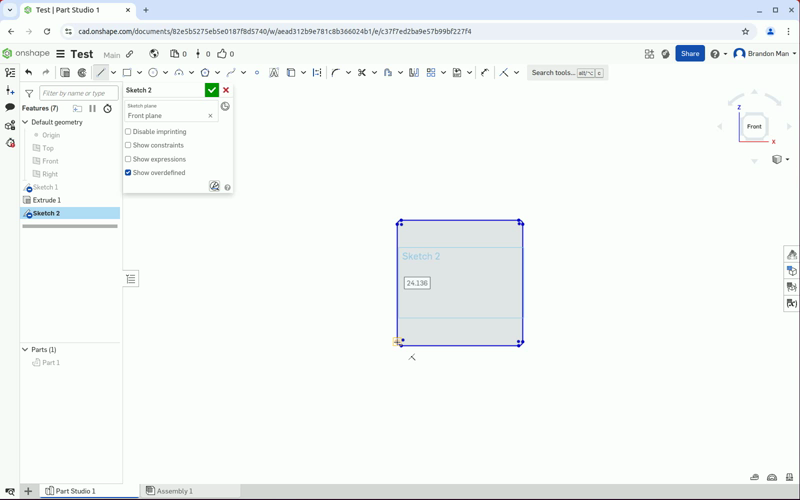
key(esc)
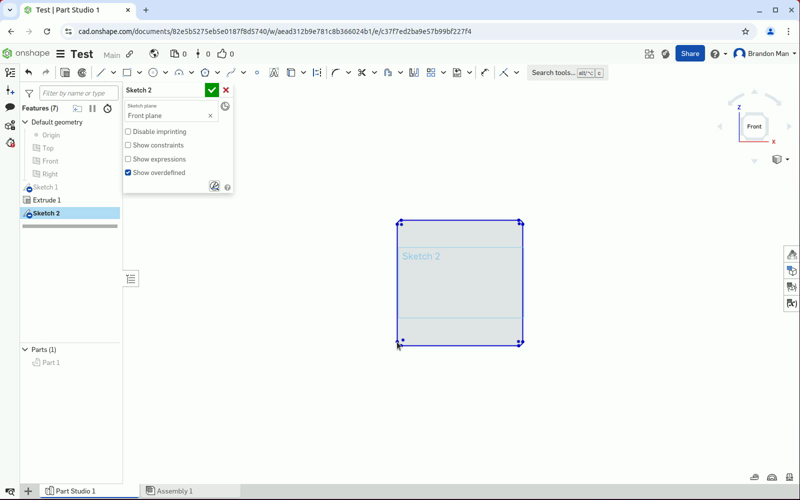
key(c)
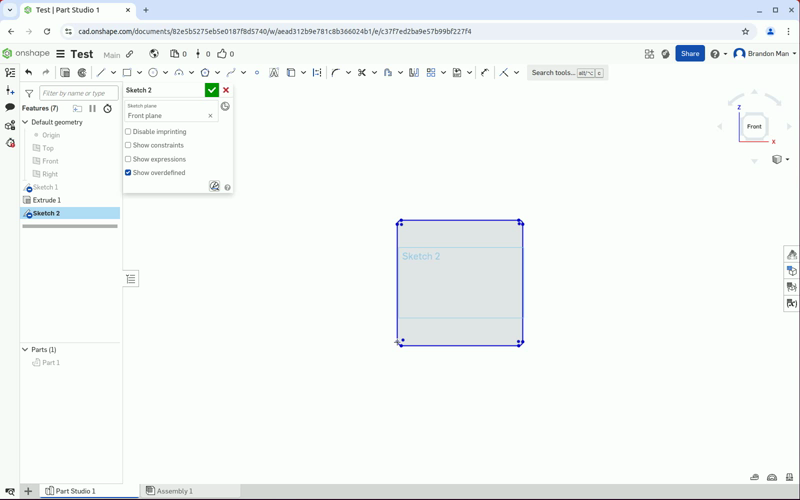
key_down(shift)
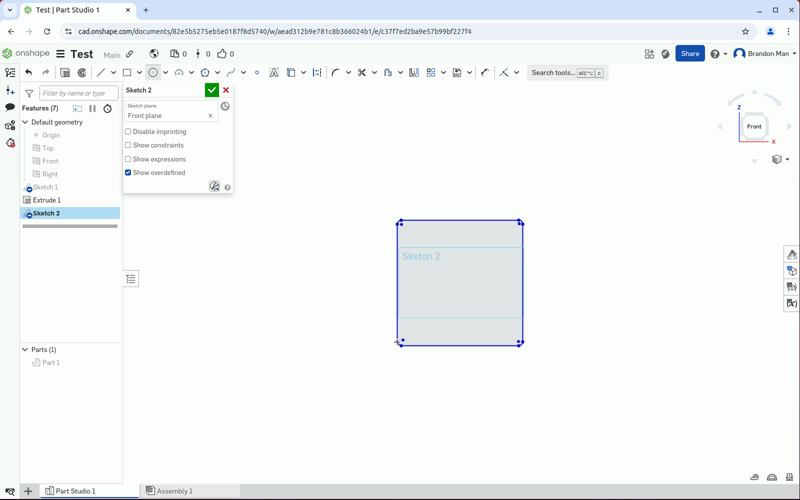
mouse_move(460, 282)
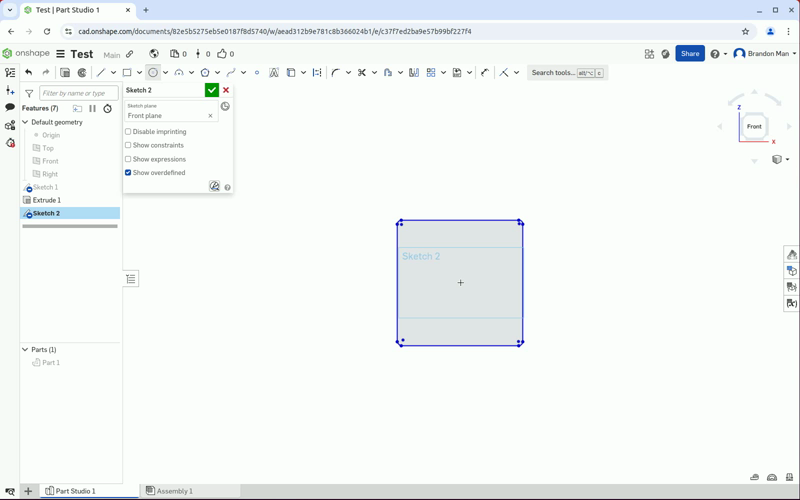
click(460, 282)
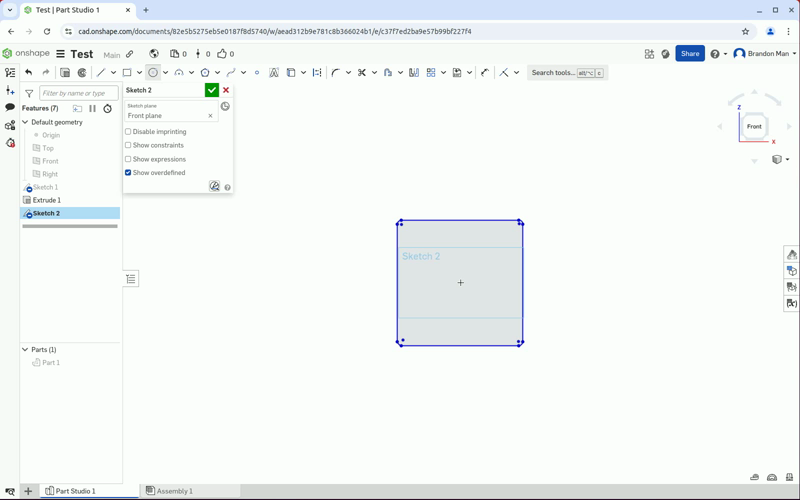
key_up(shift)
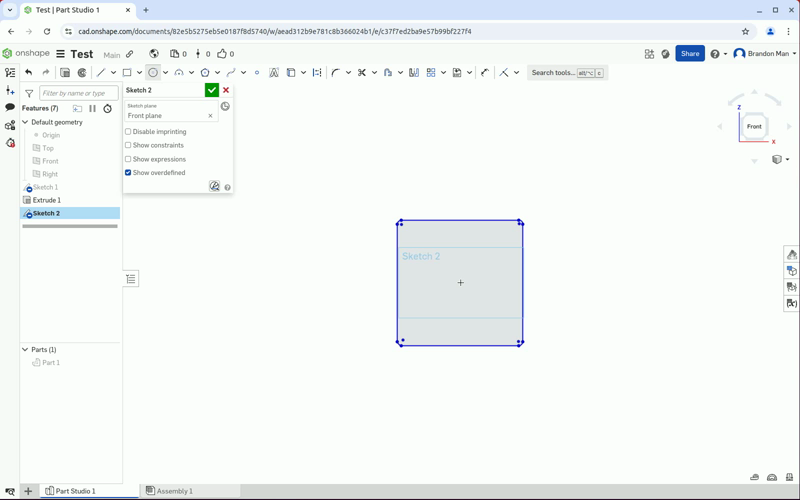
mouse_move(484, 282)
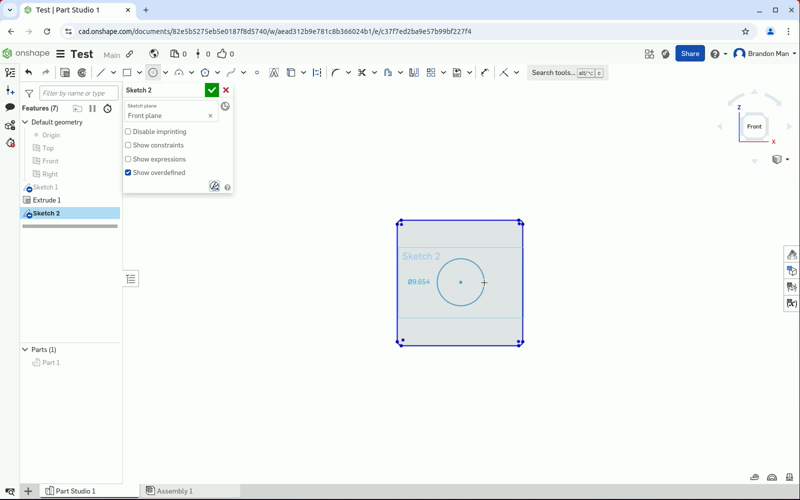
click(484, 282)
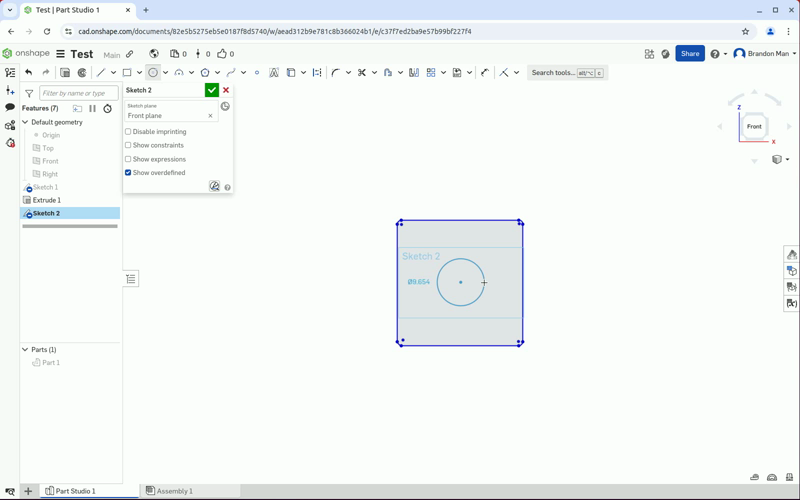
key(esc)
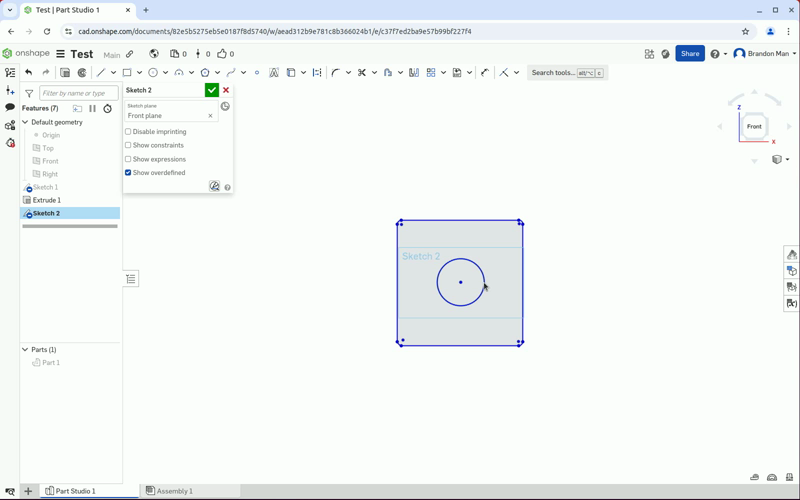
mouse_move(414, 280)
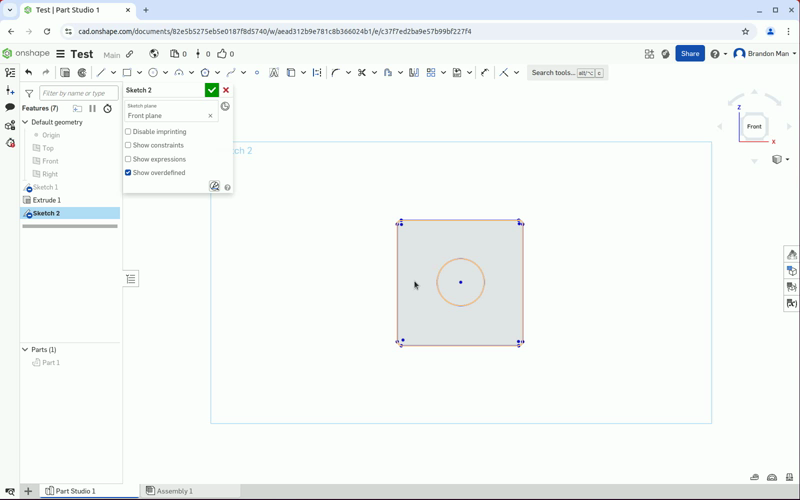
click(414, 280)
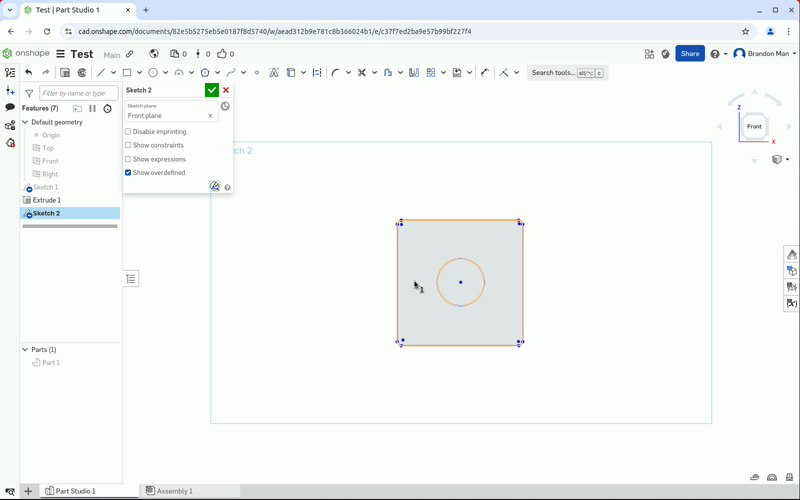
mouse_move(73, 352)
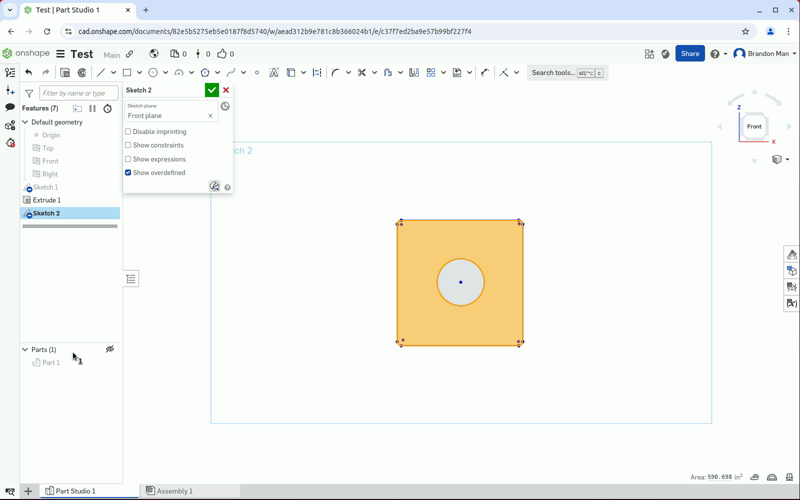
key(shift+y)
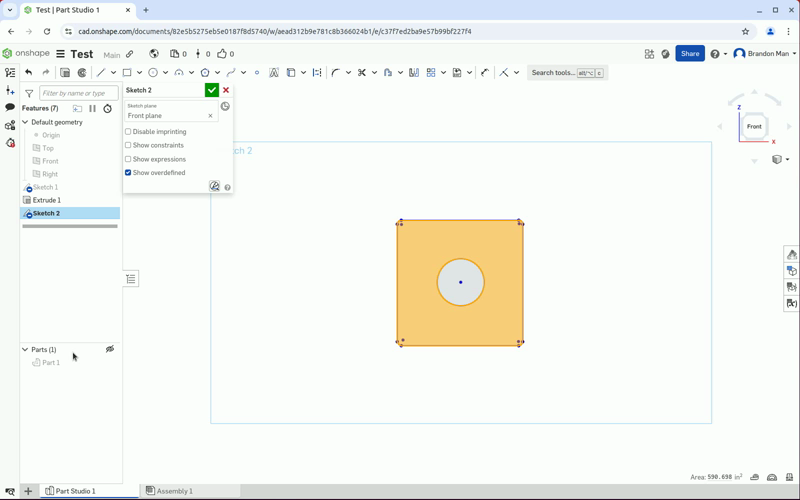
key(shift+e)
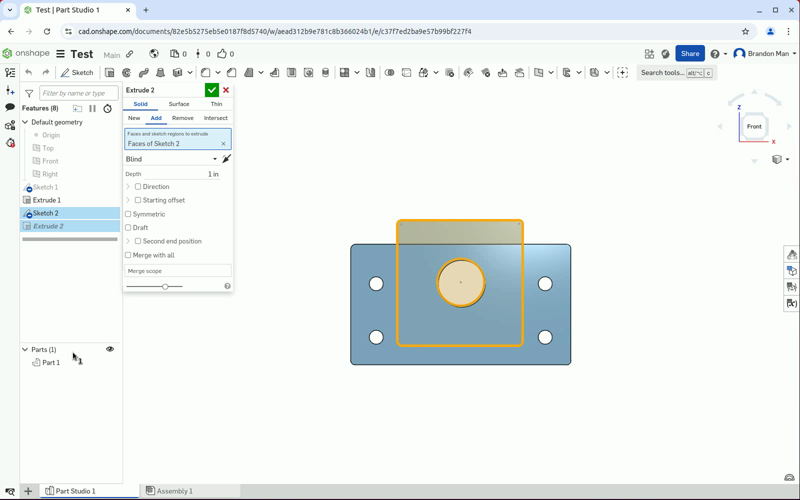
mouse_move(143, 106)
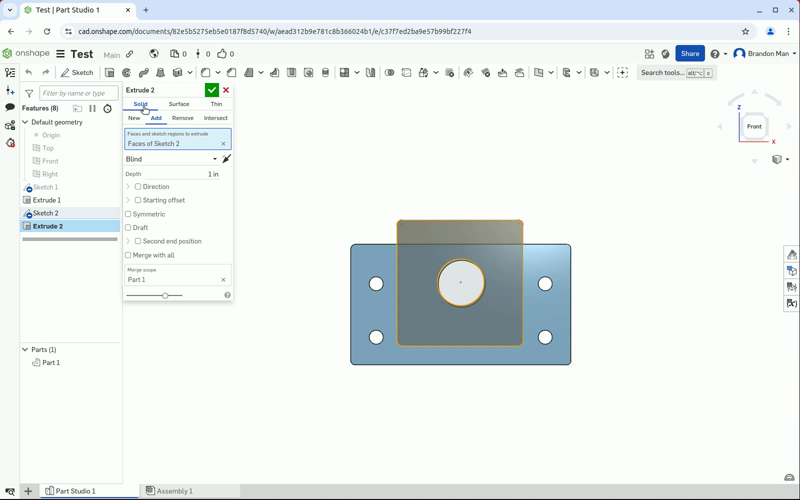
click(143, 106)
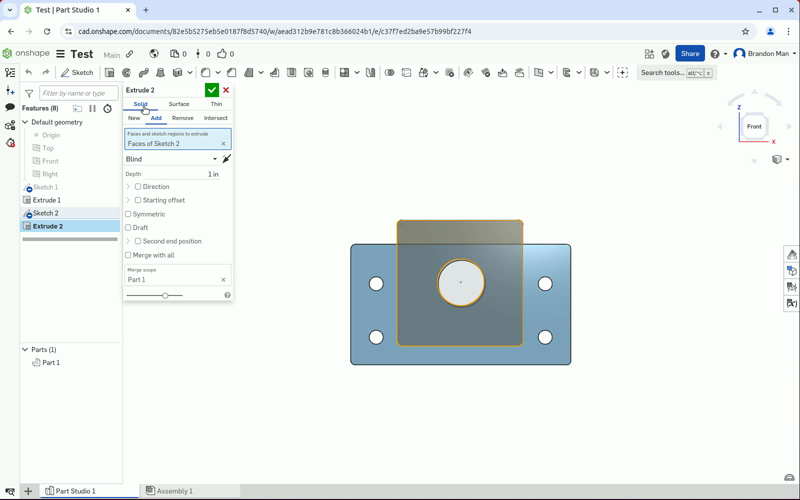
mouse_move(137, 120)
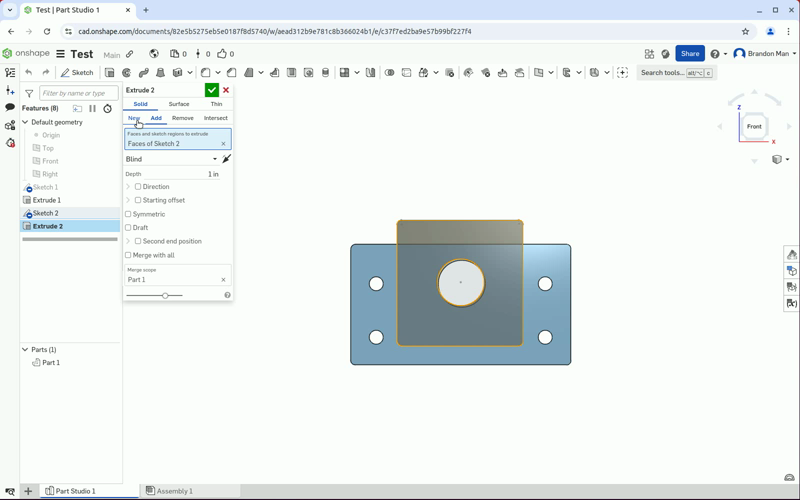
click(137, 120)
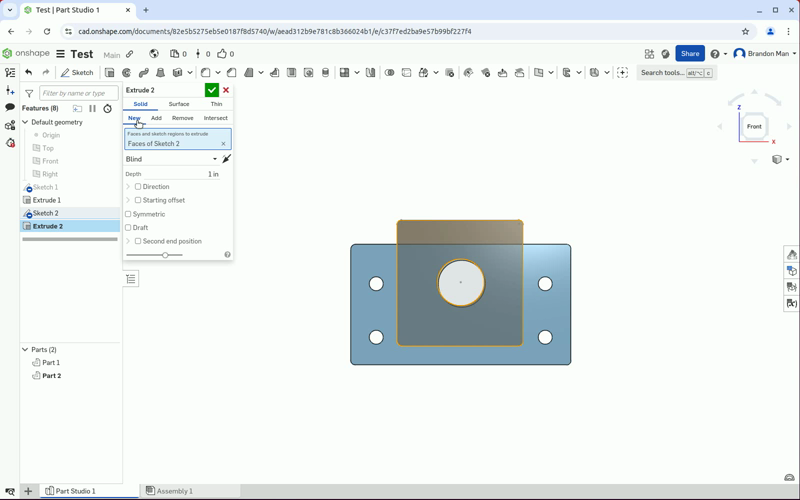
key(tab, 4)
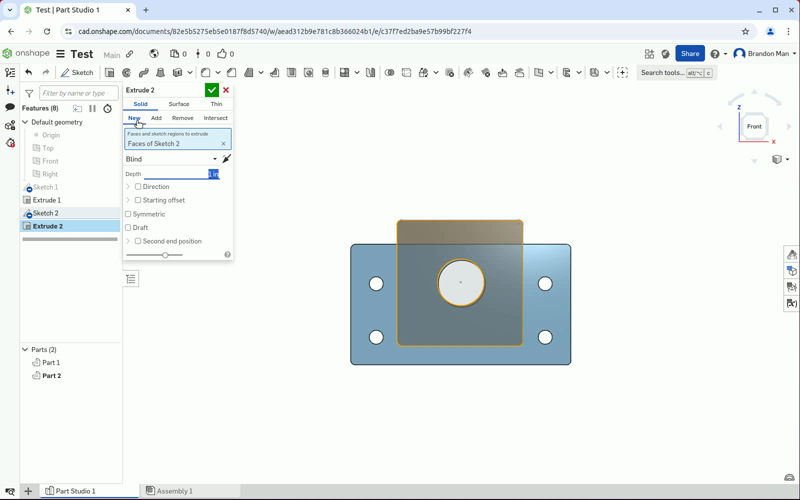
text(23.108)
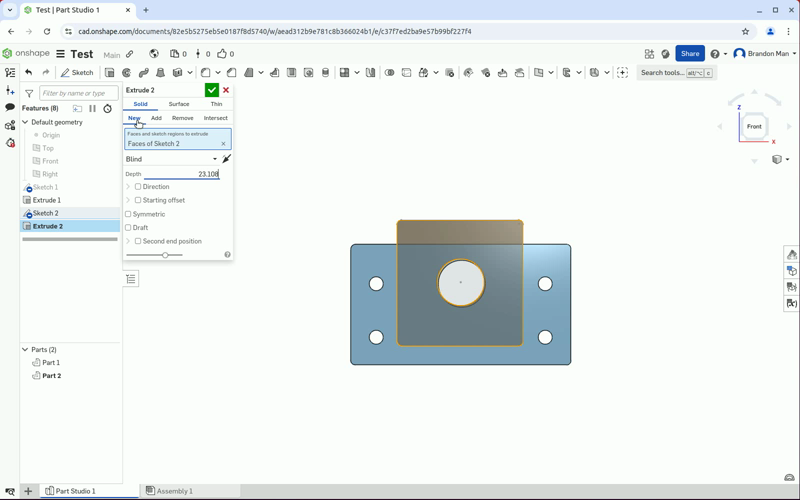
key(enter)
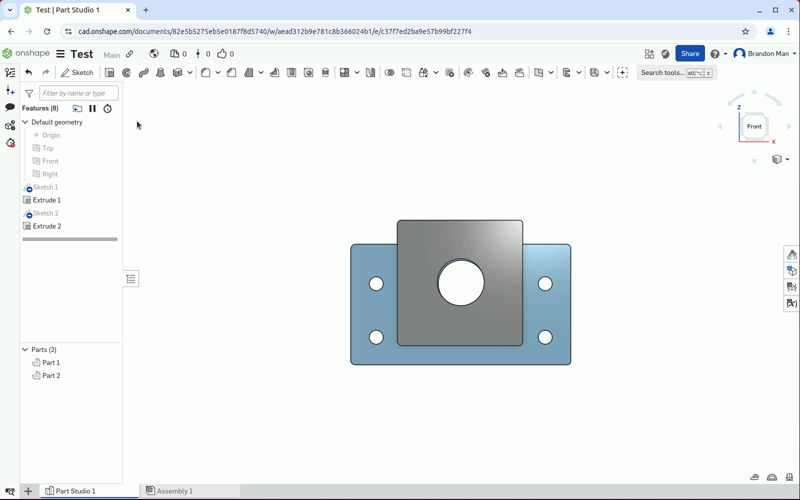
key(shift+h)
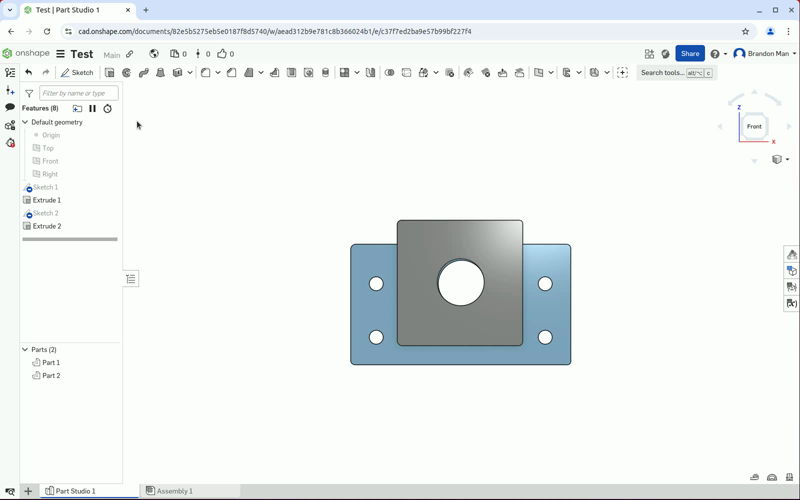
key(shift+h)
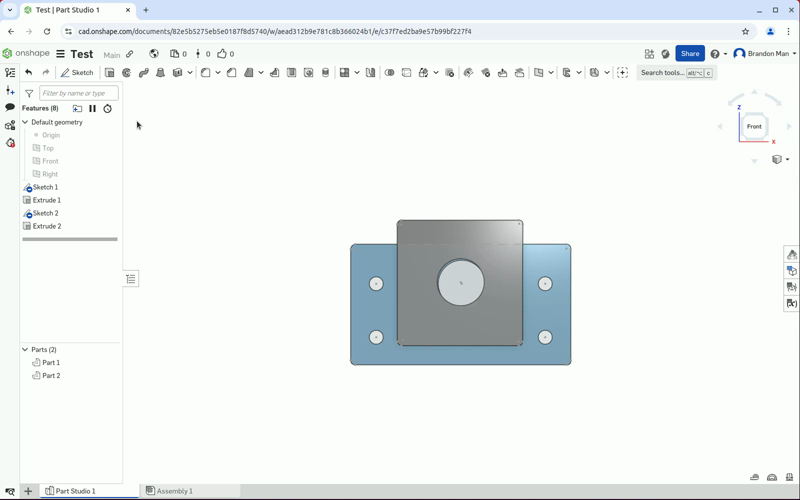
key(shift+7)
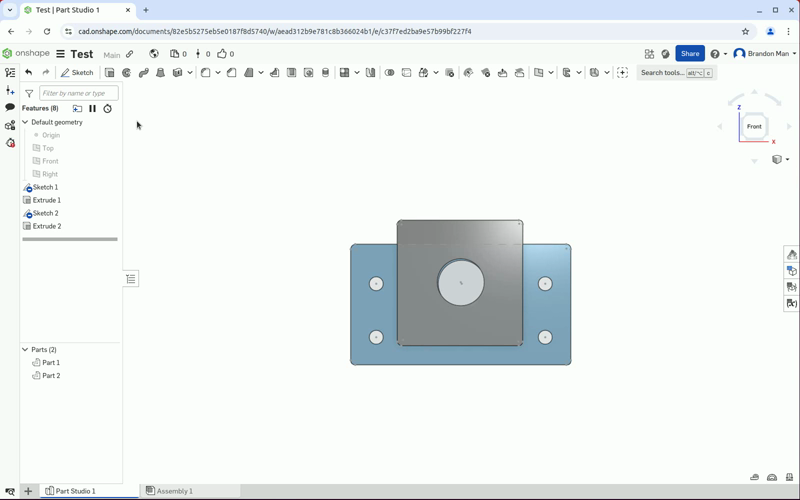
key(left, 2)
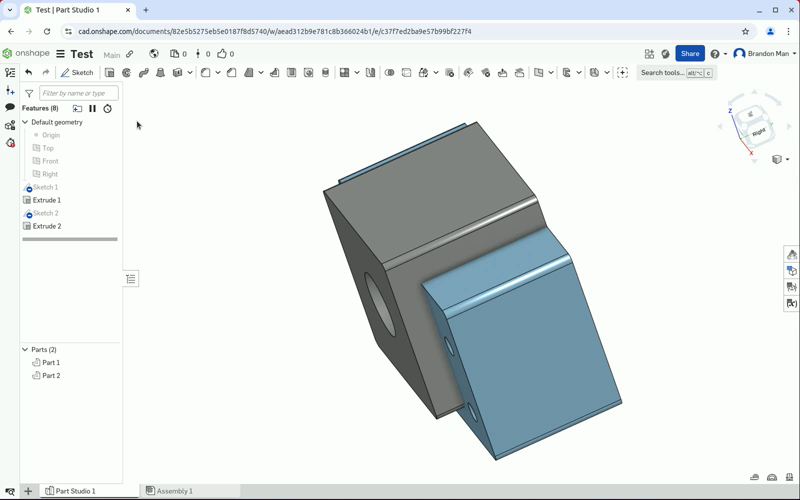
key(down, 2)
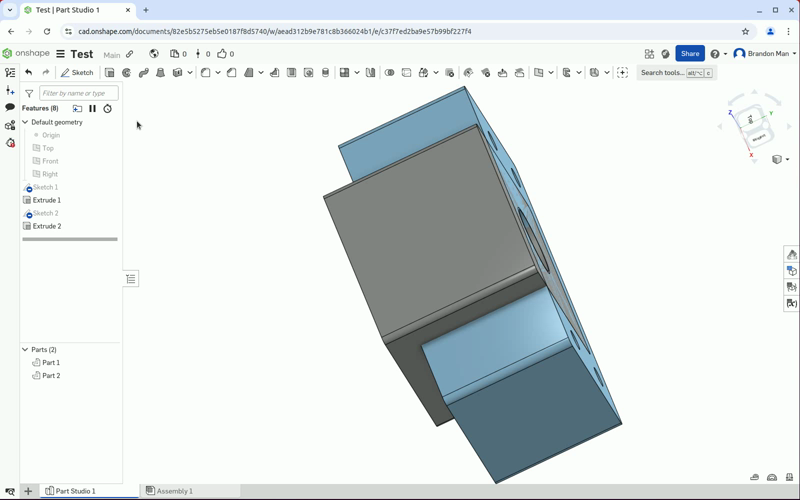
key(up, 2)
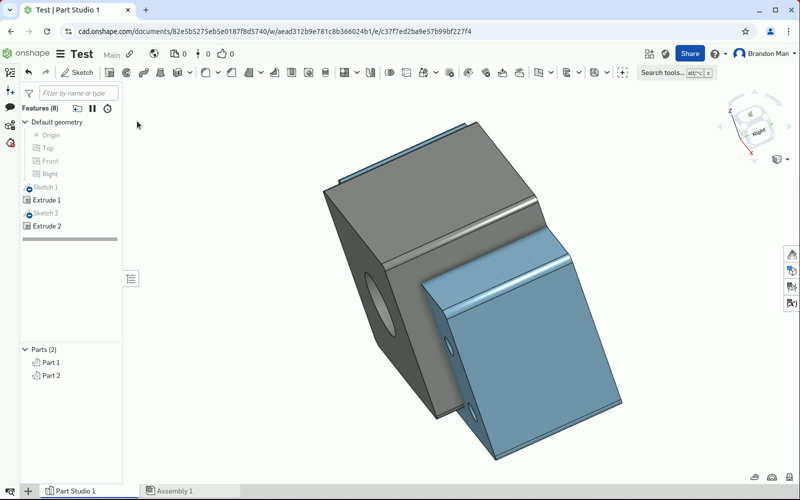
key(right, 2)
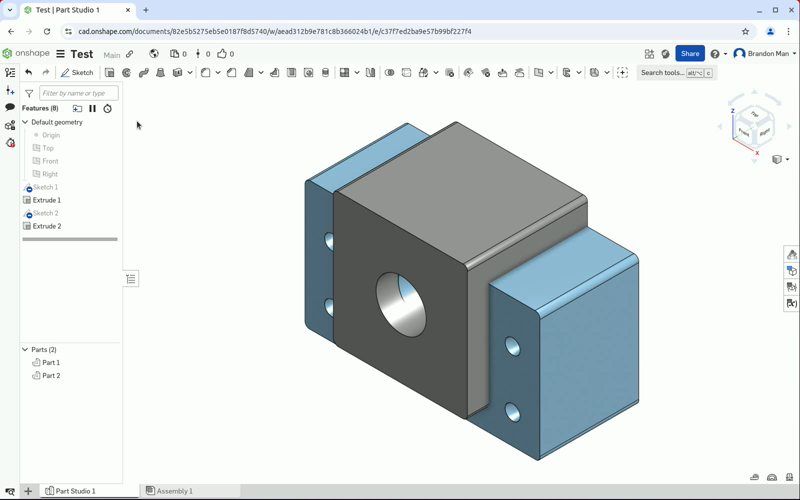
mouse_move(73, 189)
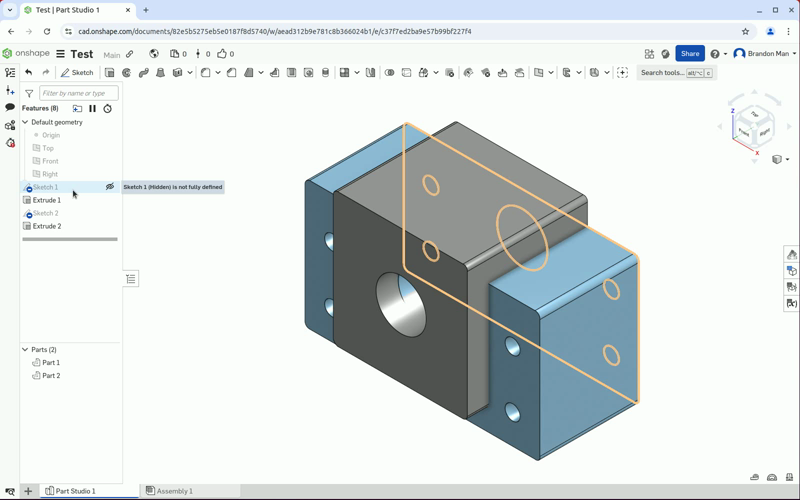
click(73, 189)